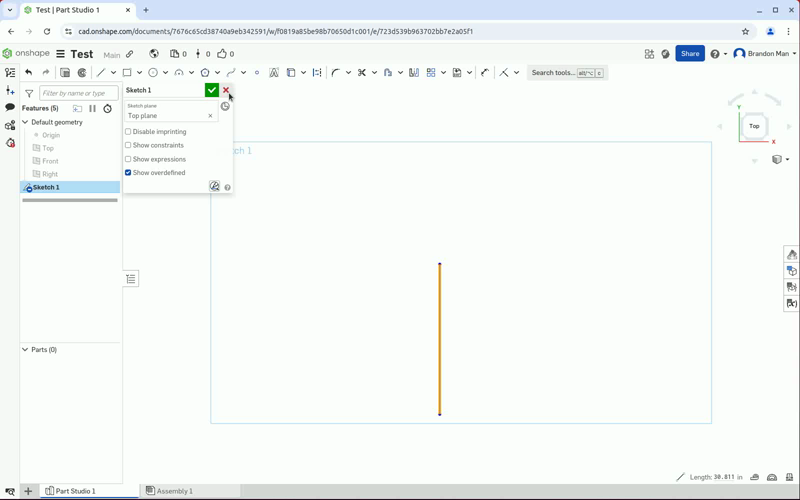
key(shift+h)
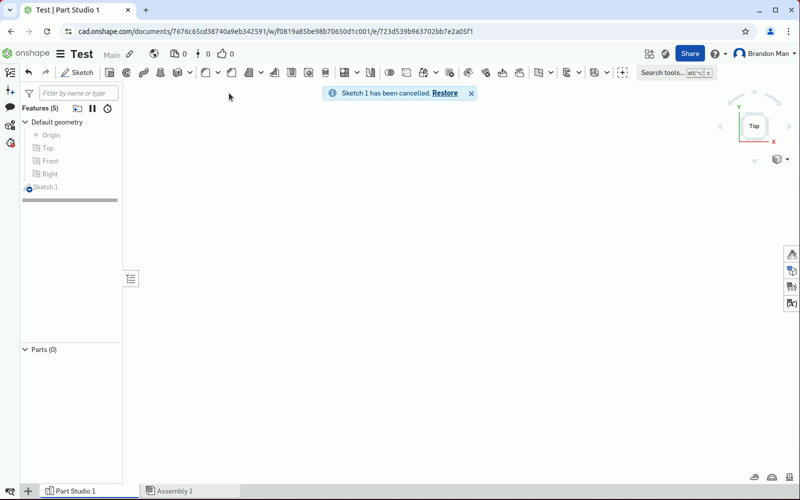
mouse_move(73, 352)
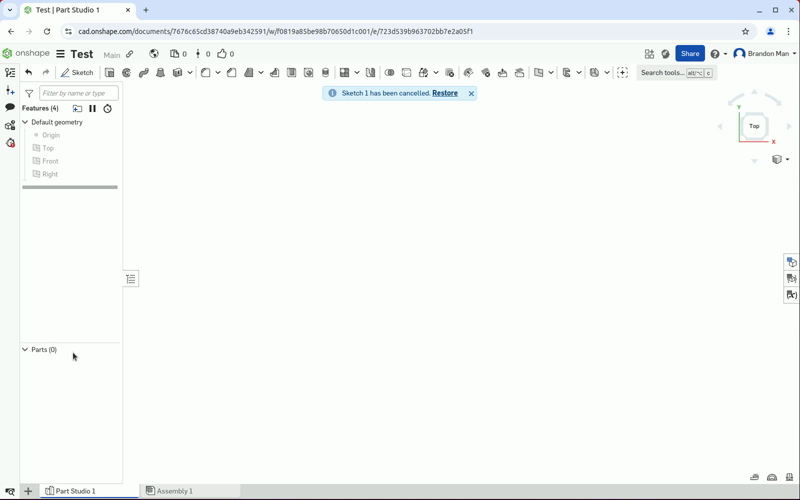
key(y)
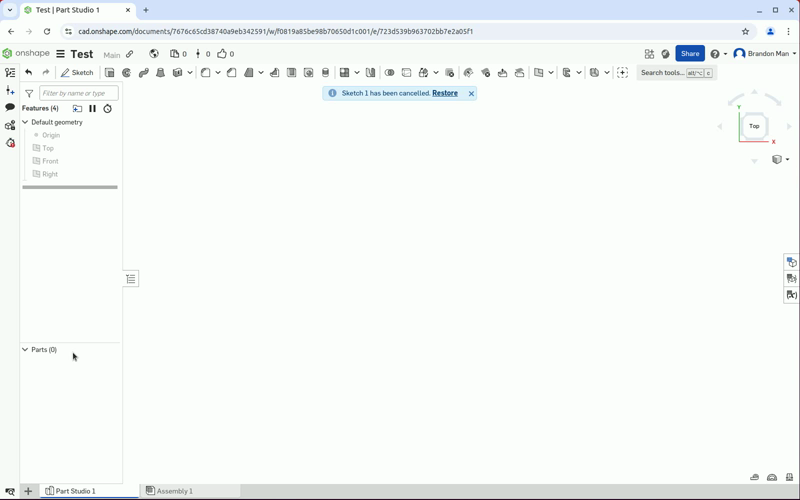
key(shift+p)
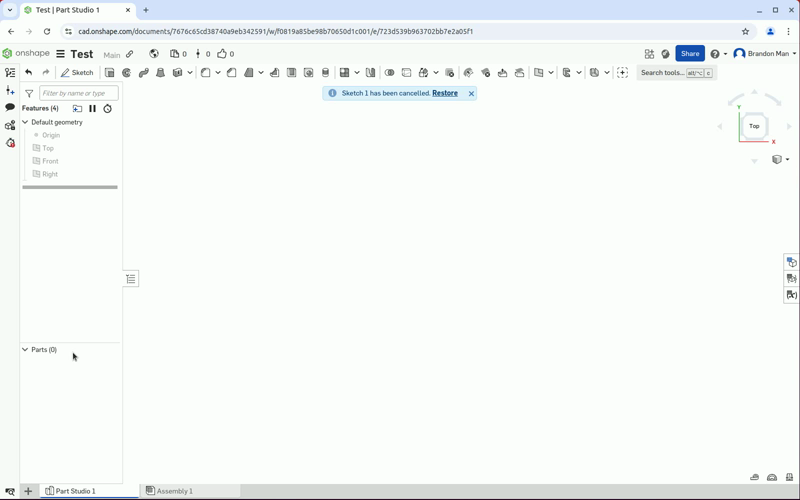
key(space)
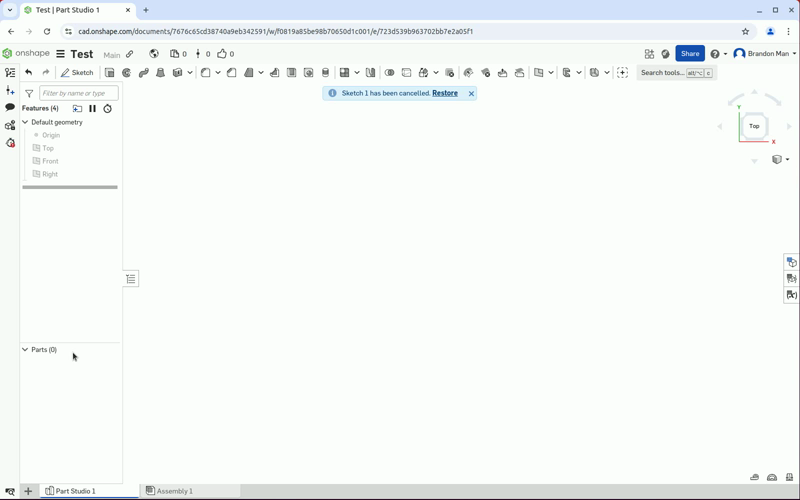
key_down(shift)
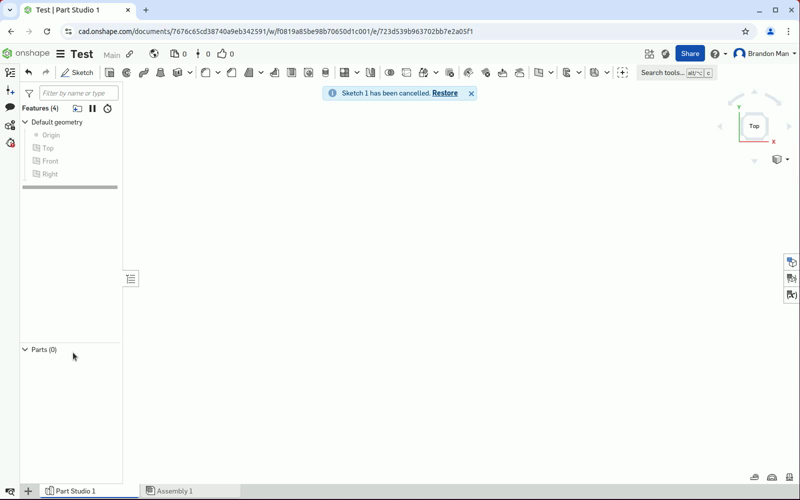
key(up)
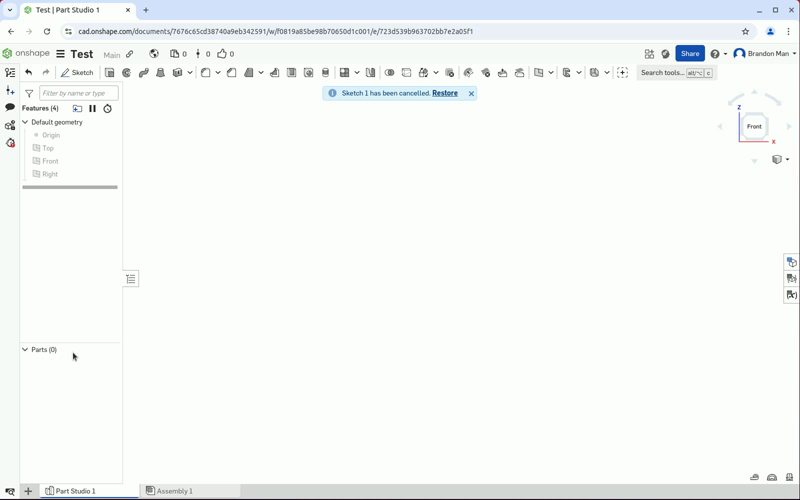
key_up(shift)
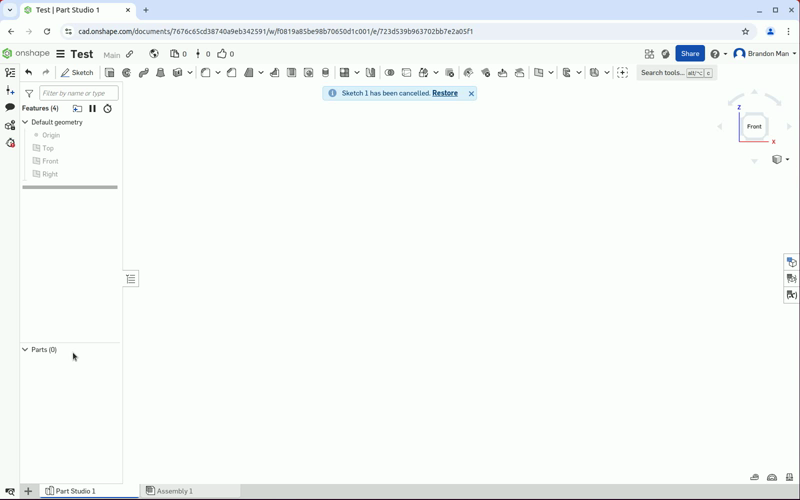
key(space)
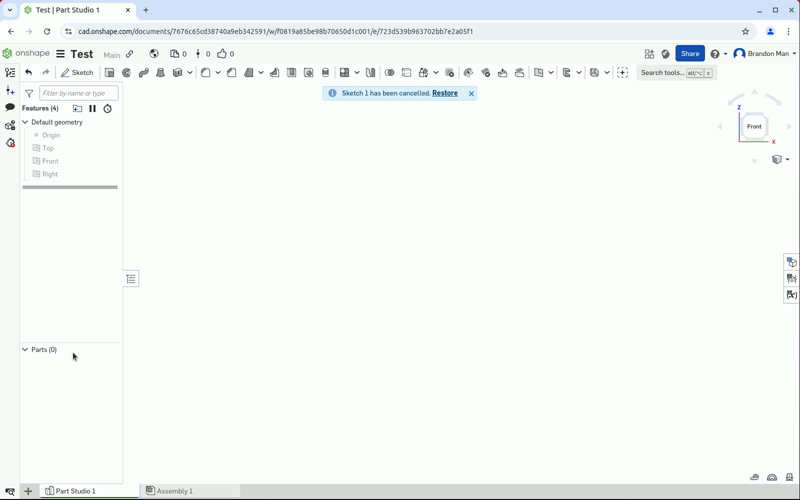
key_down(shift)
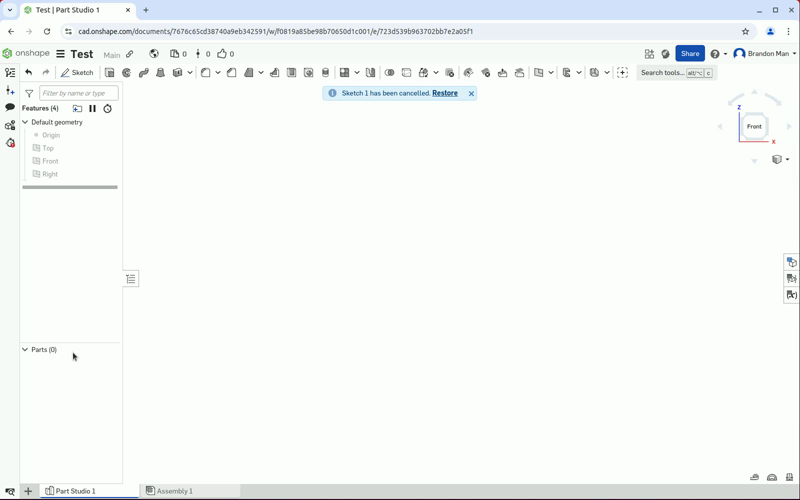
key(left)
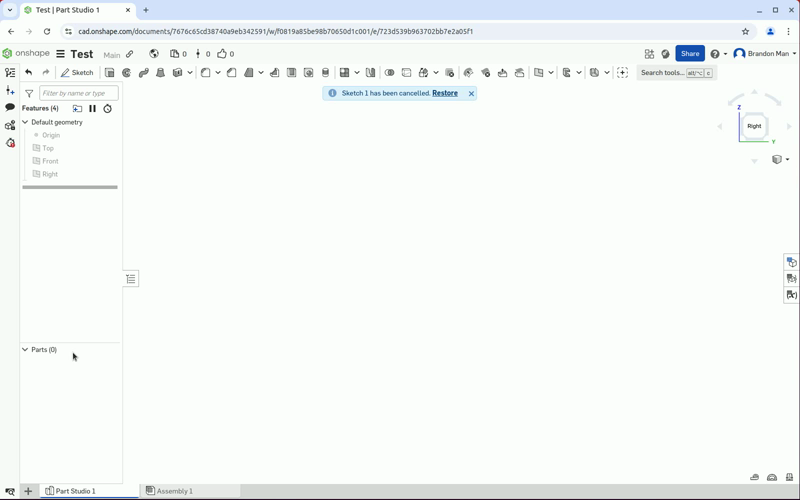
key_up(shift)
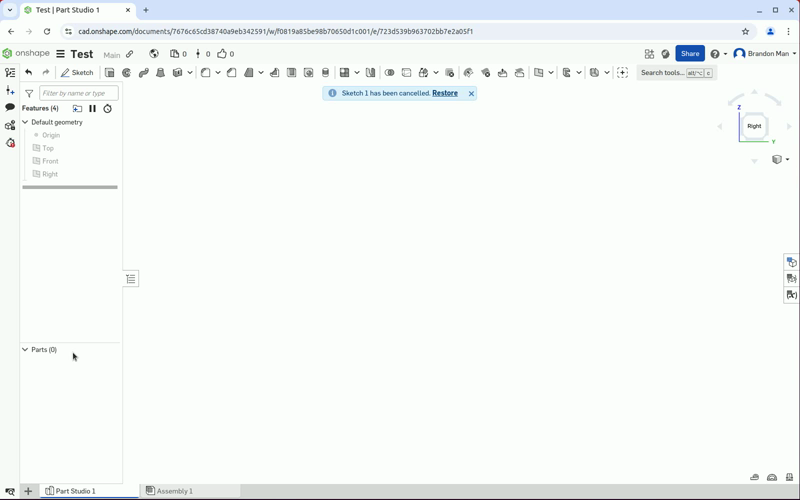
mouse_move(73, 352)
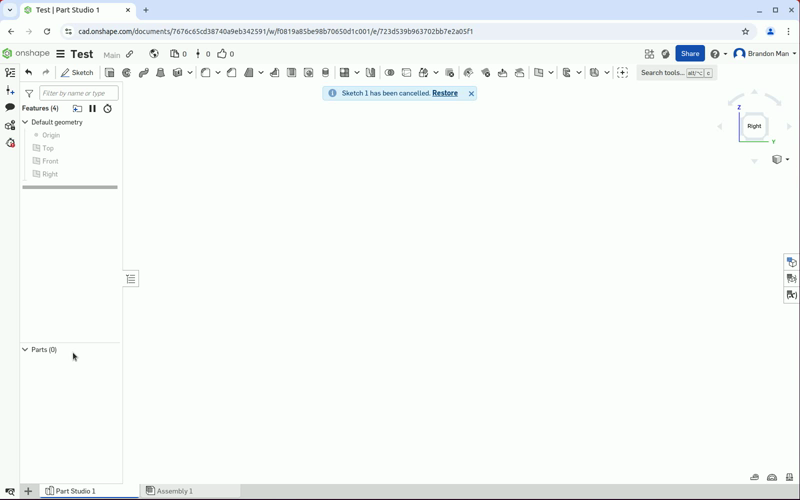
key(shift+y)
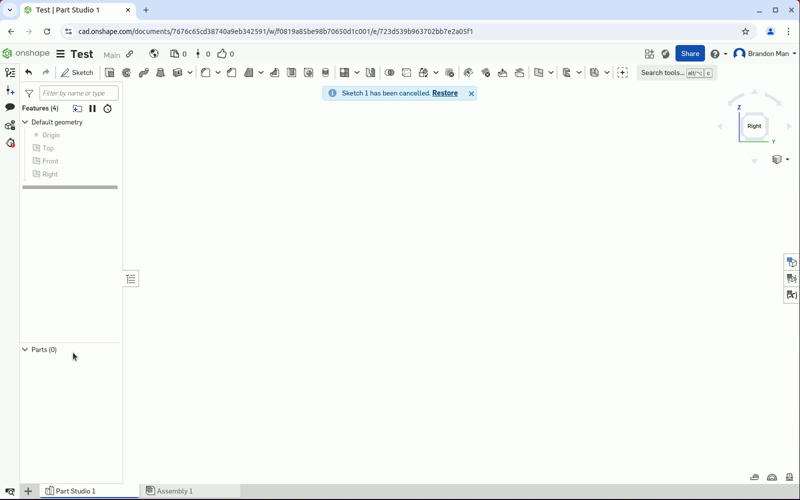
key(shift+s)
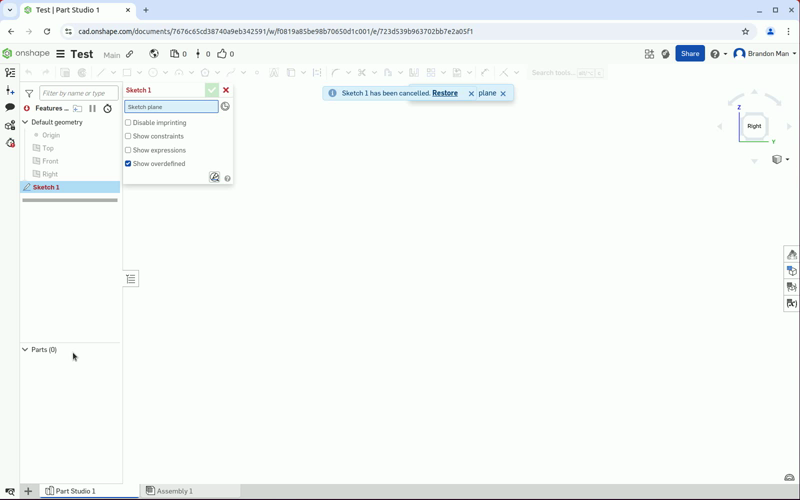
mouse_move(73, 176)
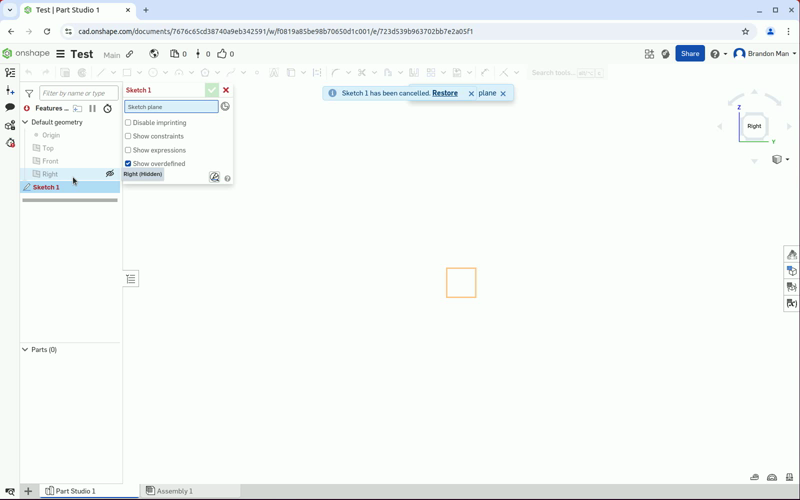
click(73, 176)
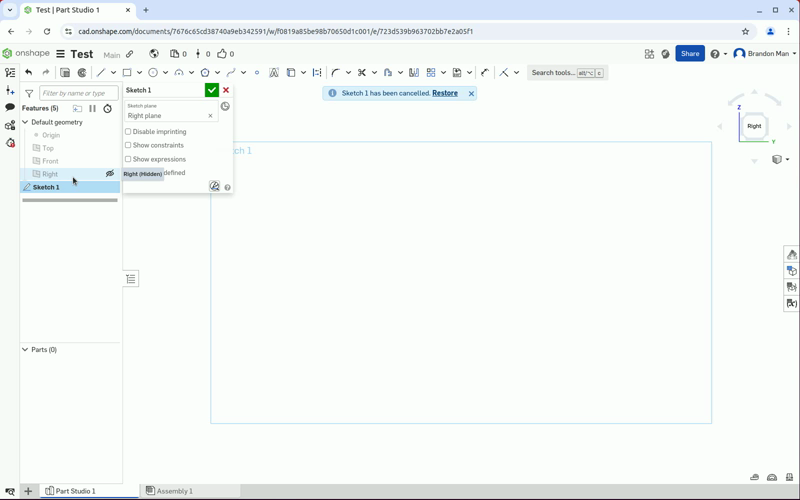
mouse_move(73, 352)
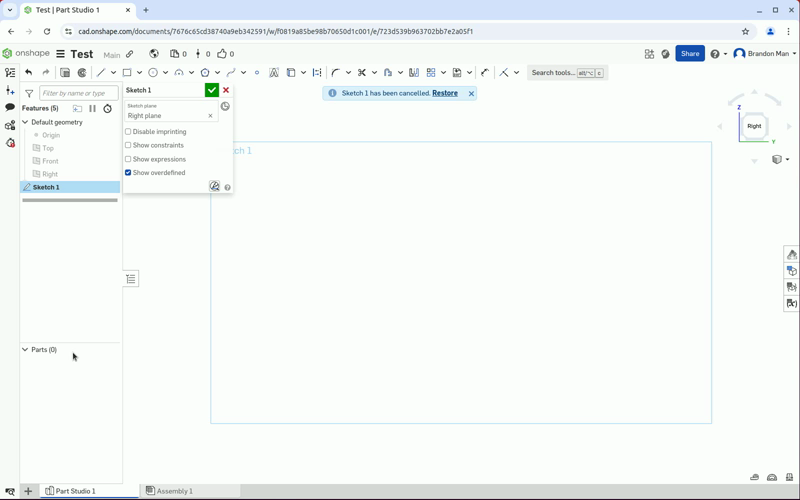
key(y)
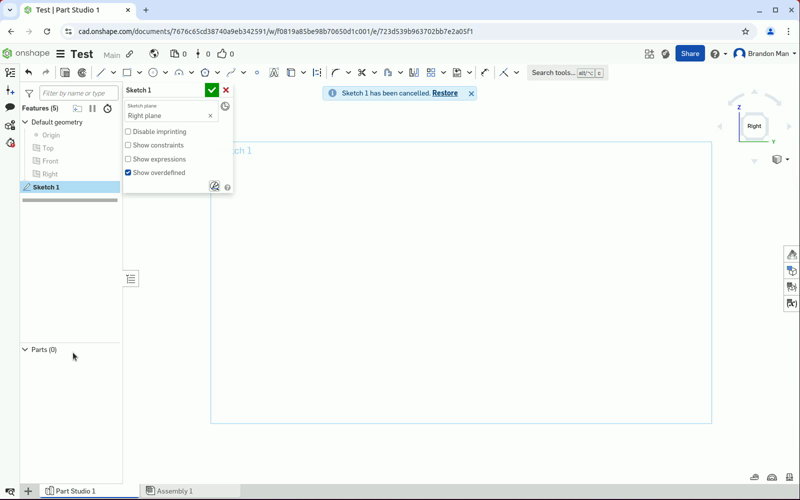
key(l)
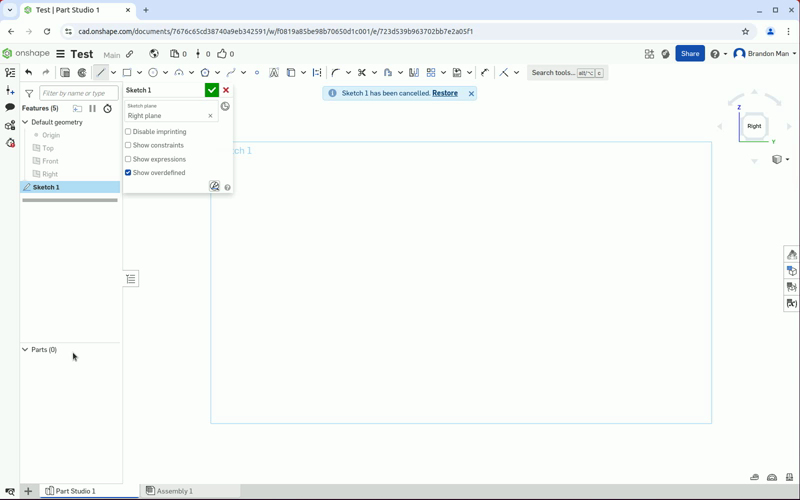
key_down(shift)
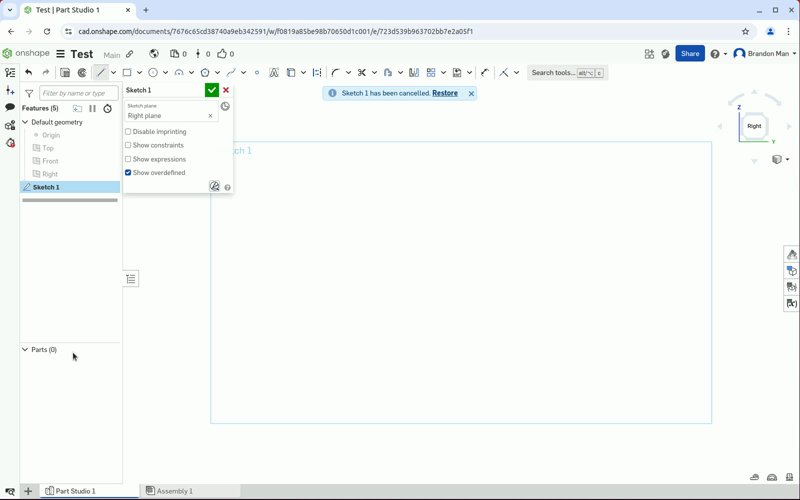
mouse_move(348, 336)
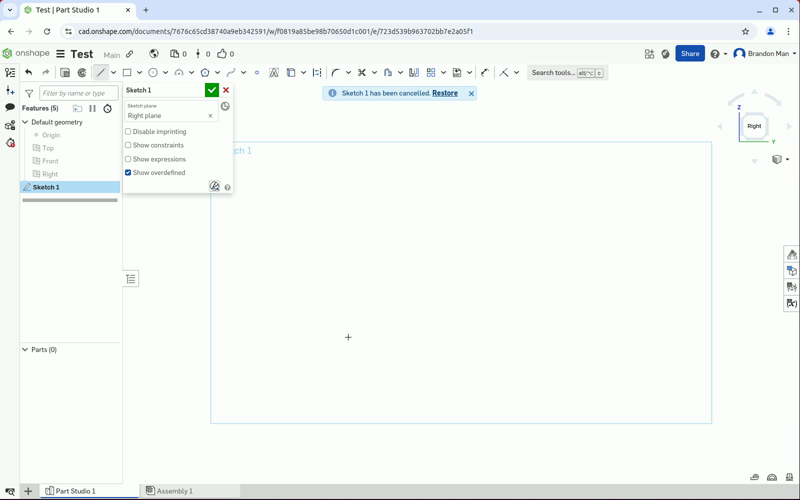
click(348, 336)
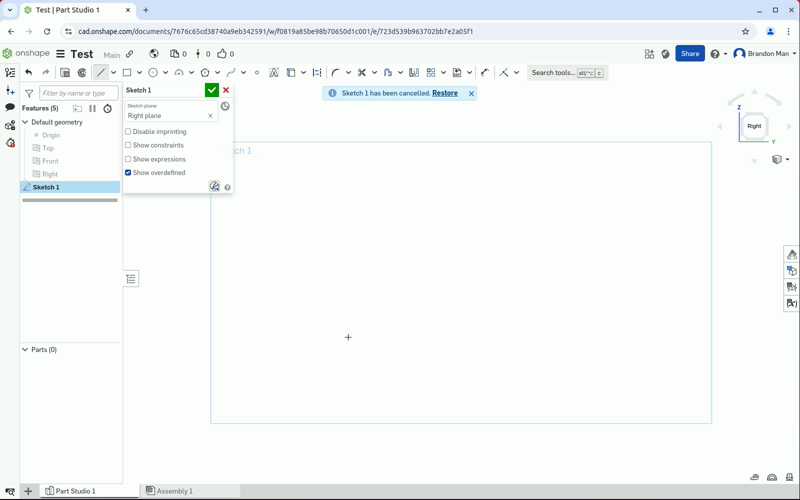
key_up(shift)
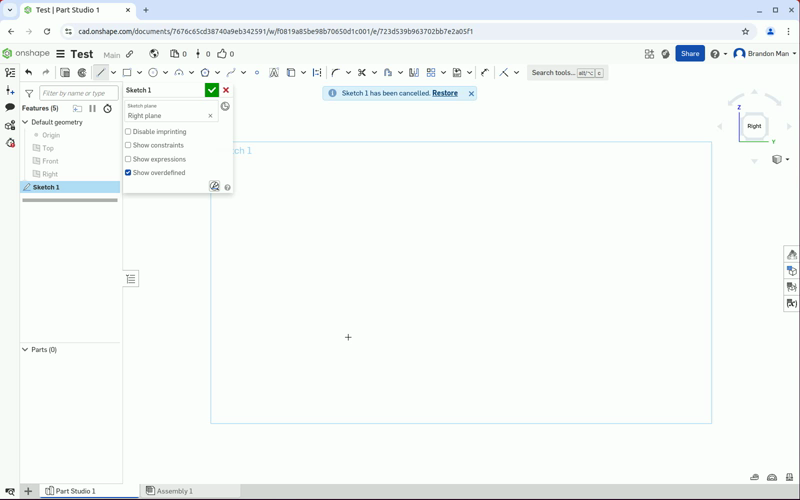
key_down(shift)
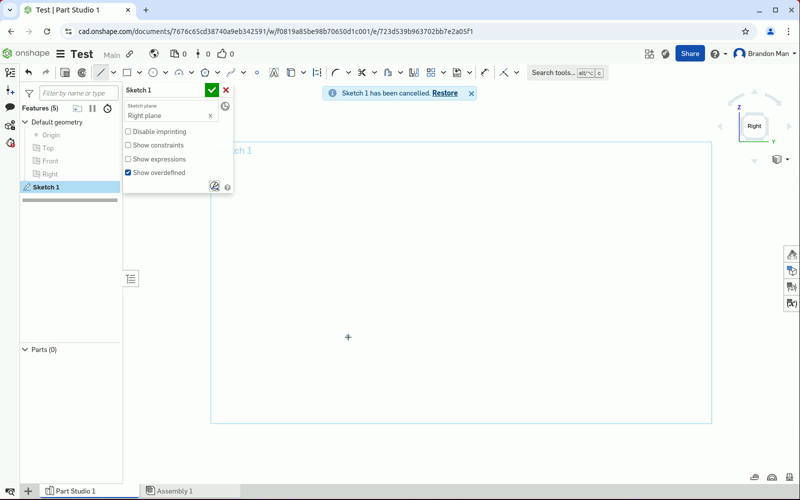
mouse_move(568, 336)
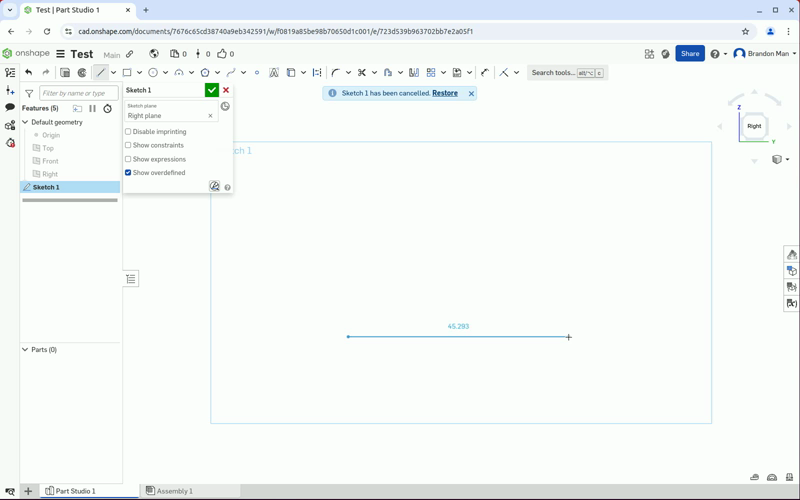
click(568, 336)
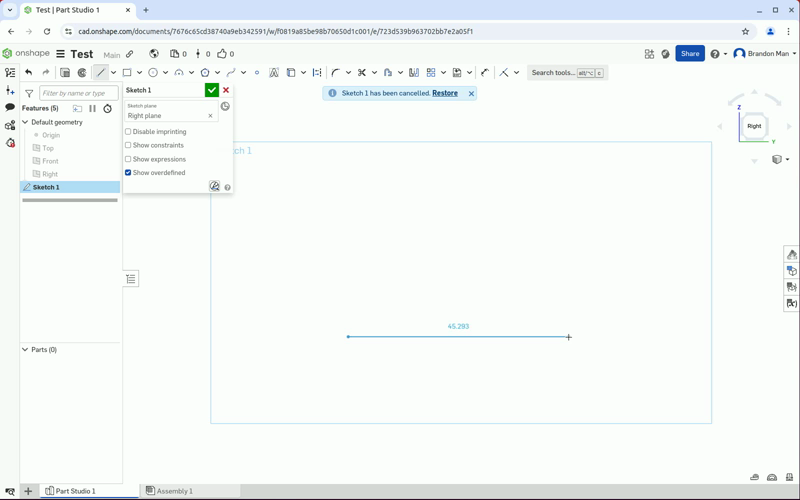
key_up(shift)
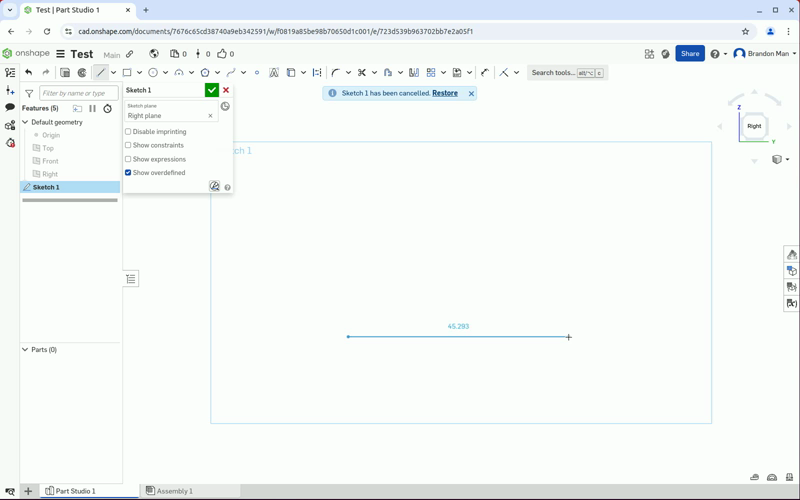
key_down(shift)
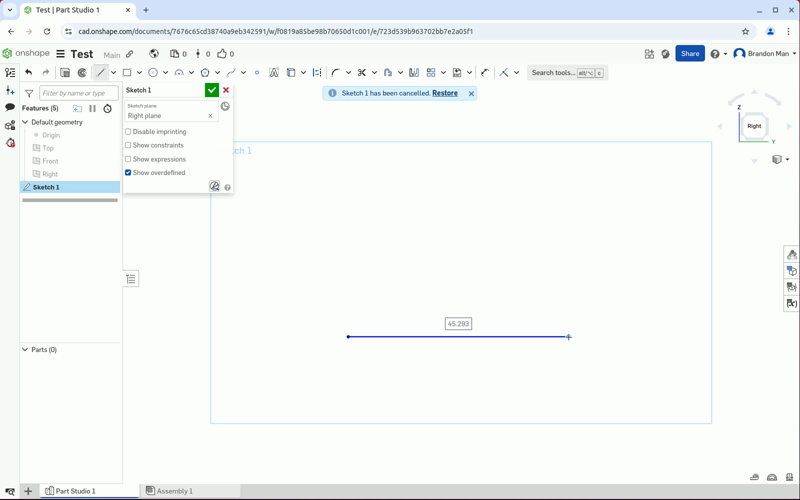
mouse_move(568, 232)
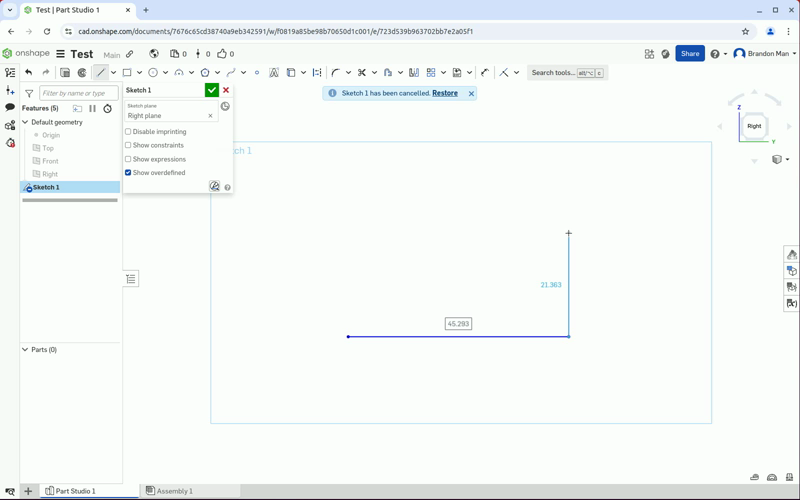
click(568, 232)
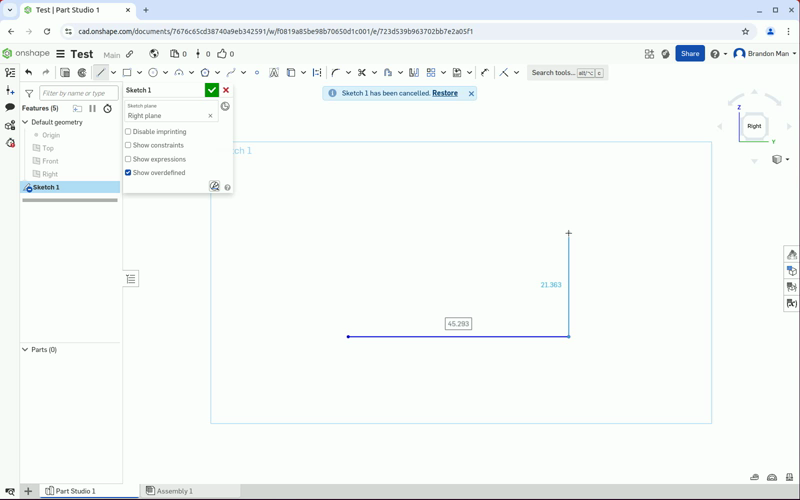
key_up(shift)
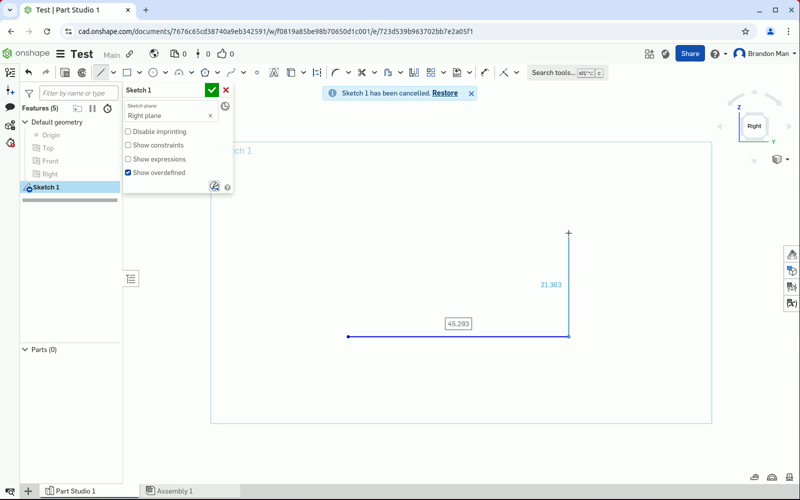
key_down(shift)
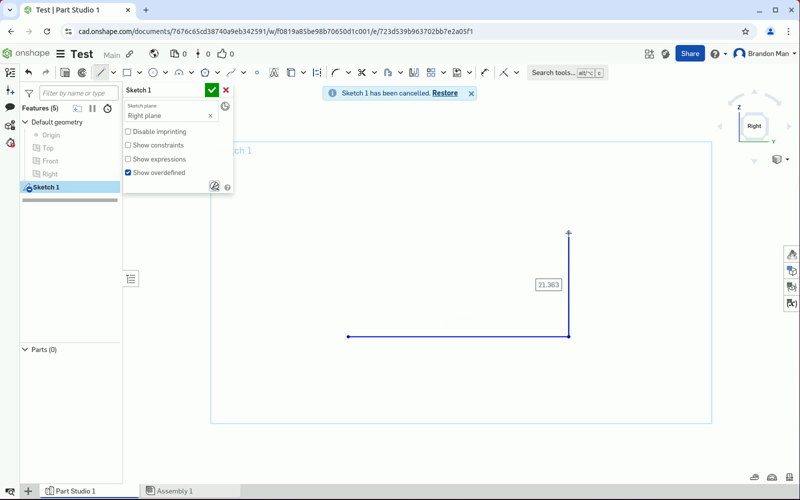
mouse_move(348, 232)
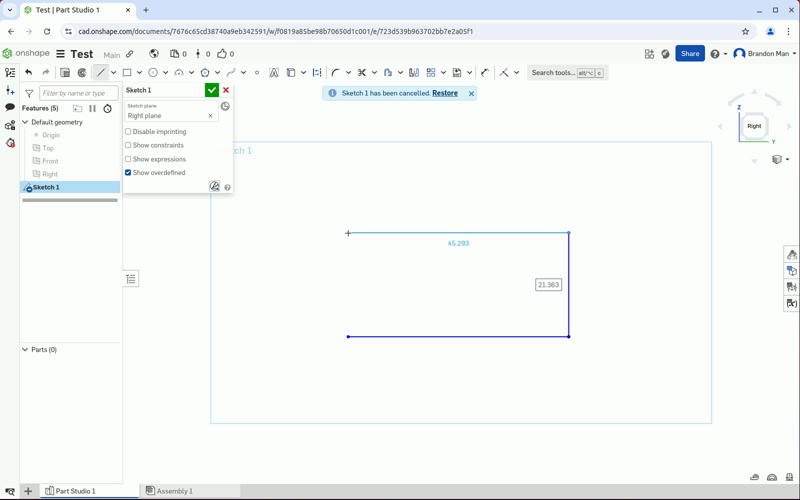
click(348, 232)
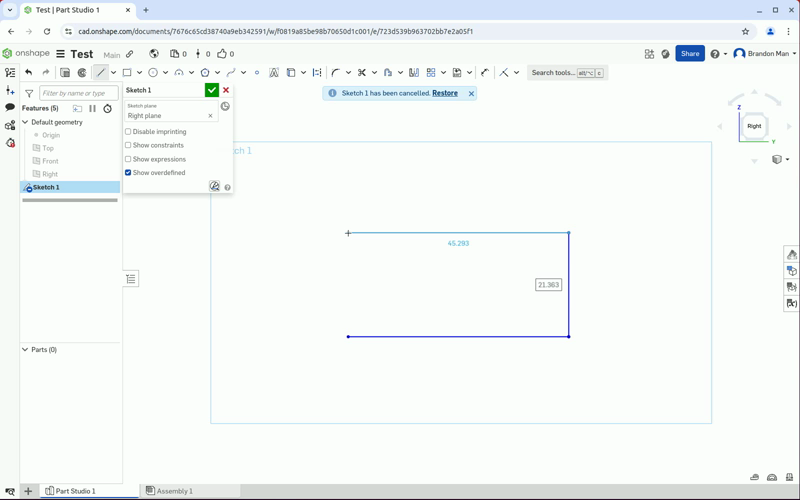
key_up(shift)
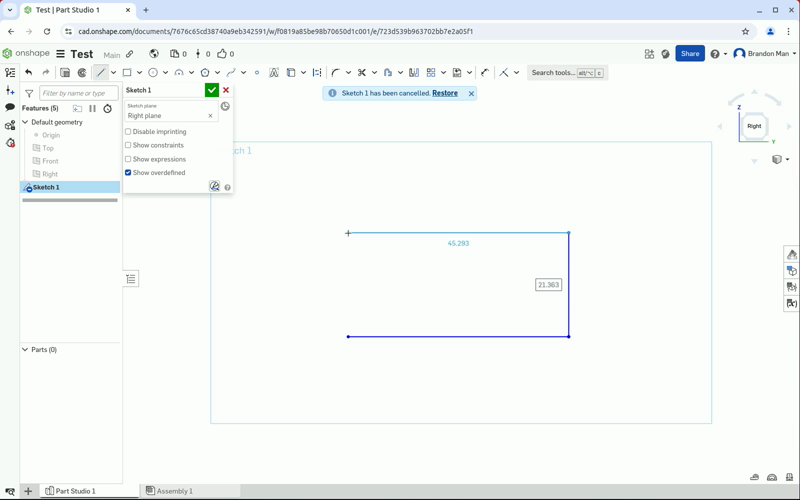
key_down(shift)
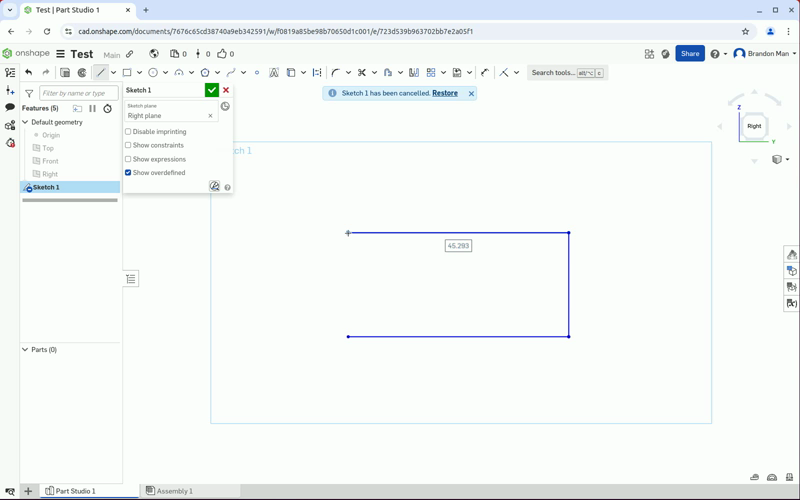
mouse_move(348, 336)
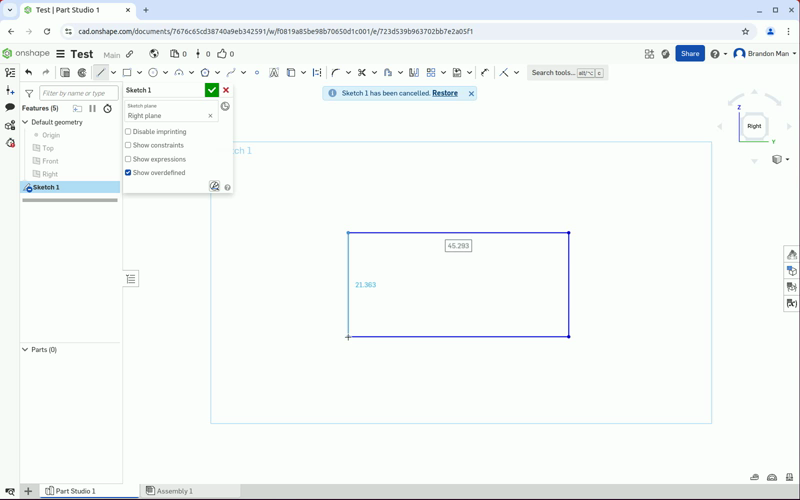
key_up(shift)
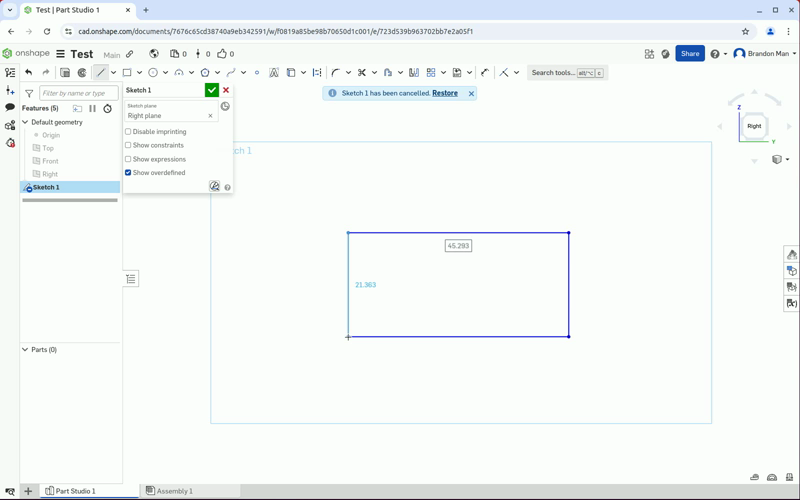
click(348, 336)
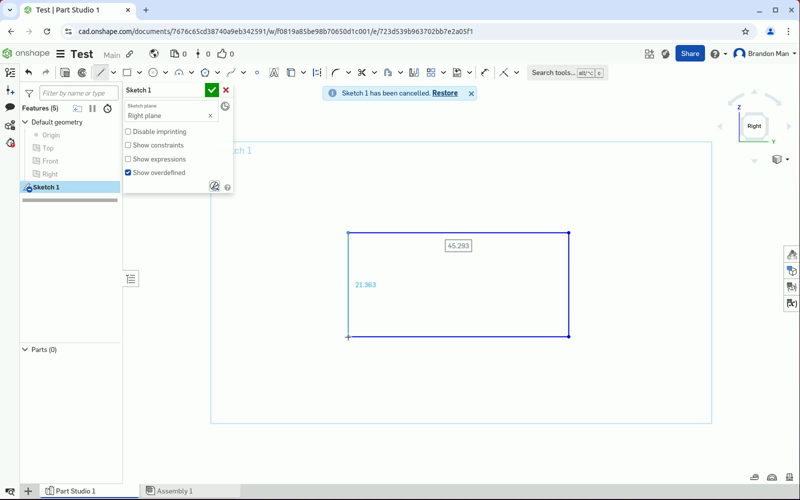
key(esc)
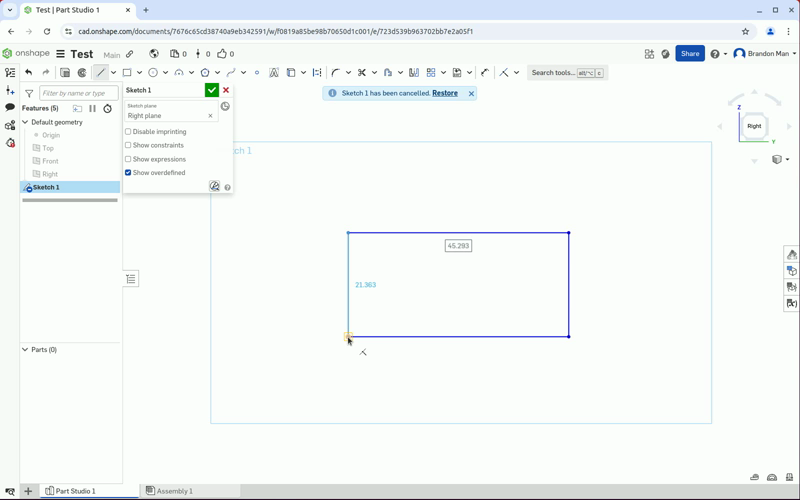
mouse_move(435, 256)
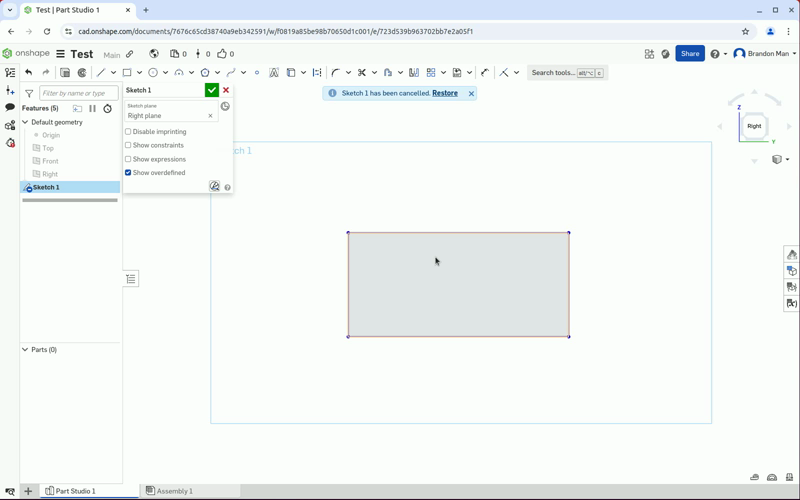
click(435, 256)
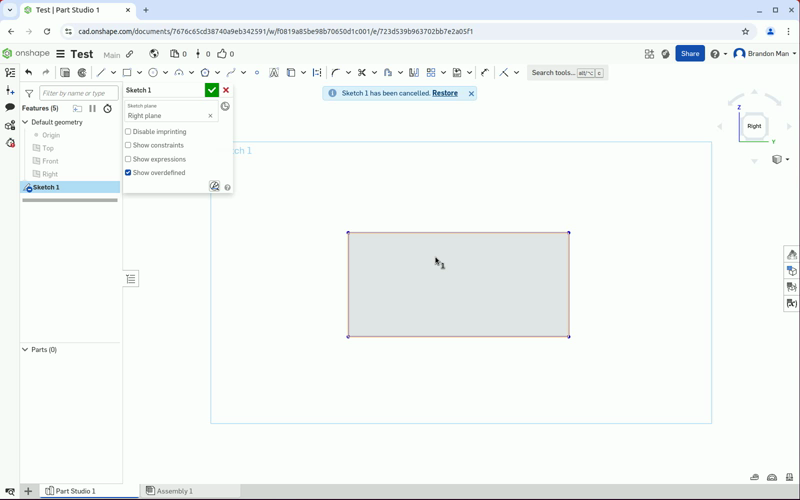
mouse_move(73, 352)
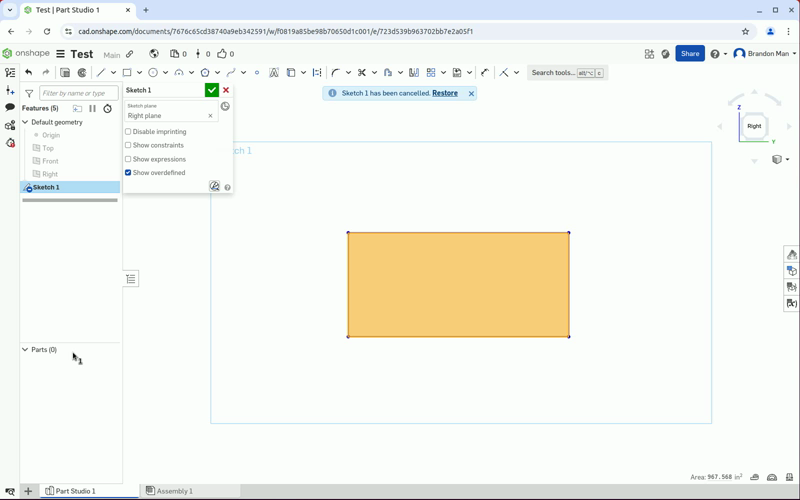
key(shift+y)
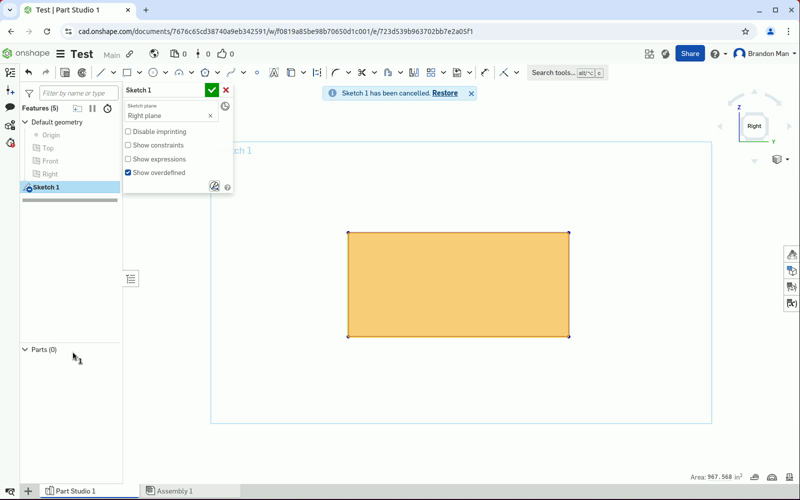
key(shift+e)
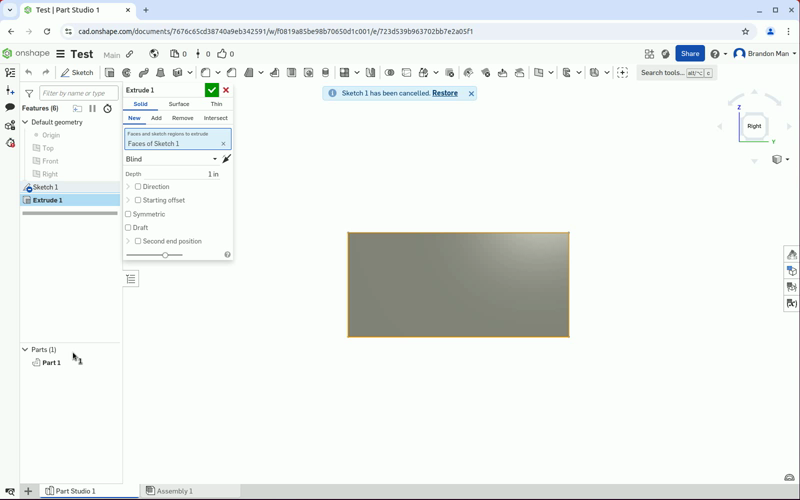
mouse_move(143, 106)
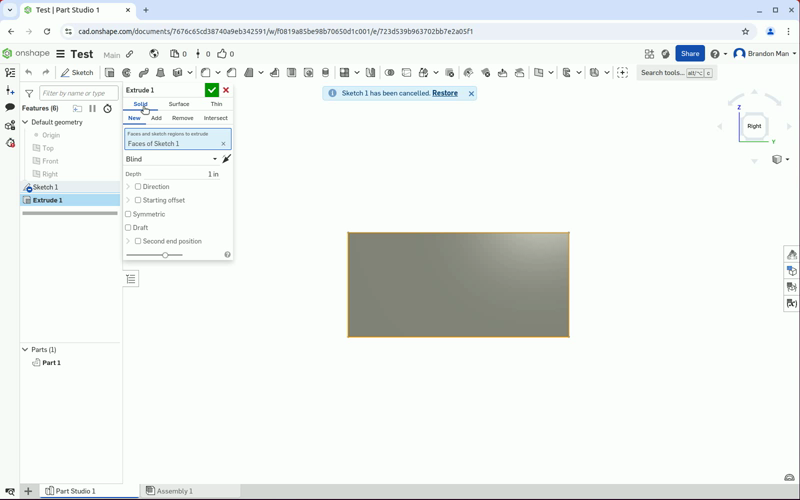
click(143, 106)
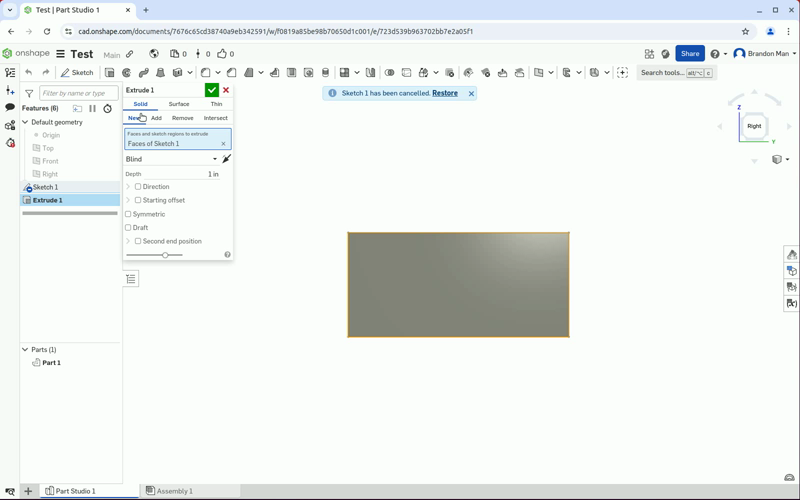
mouse_move(137, 120)
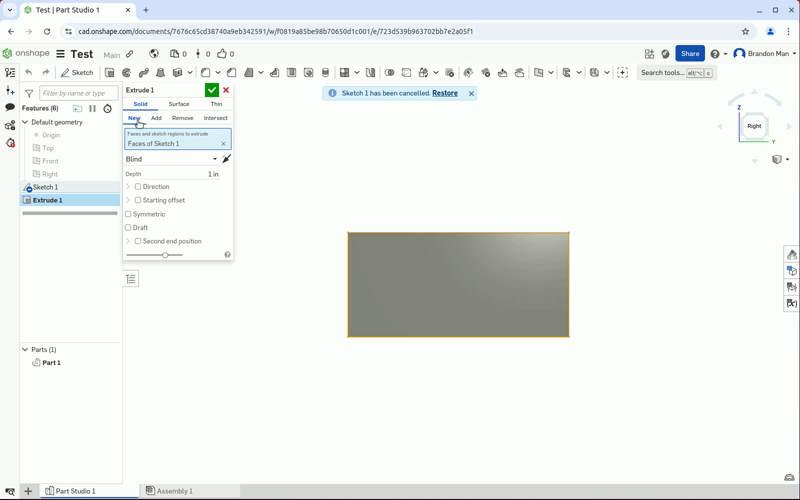
click(137, 120)
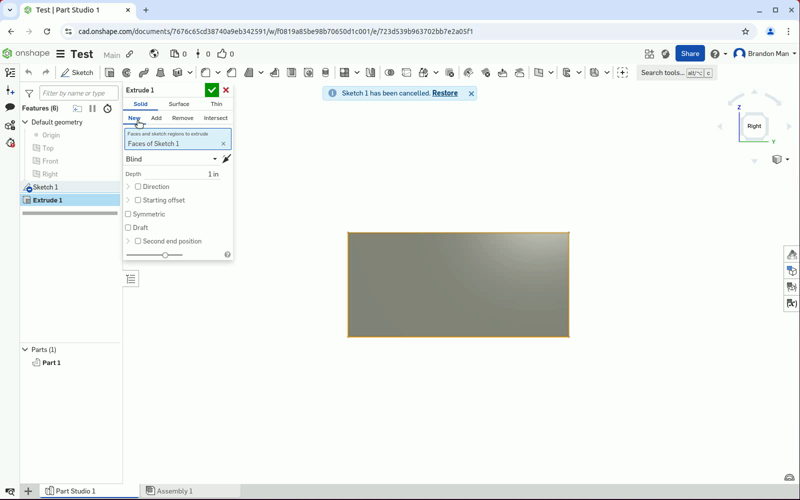
key(tab, 4)
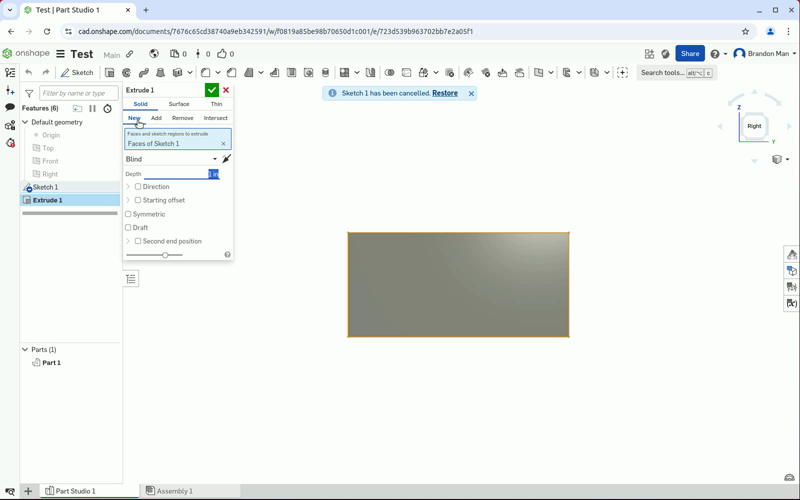
text(1.685)
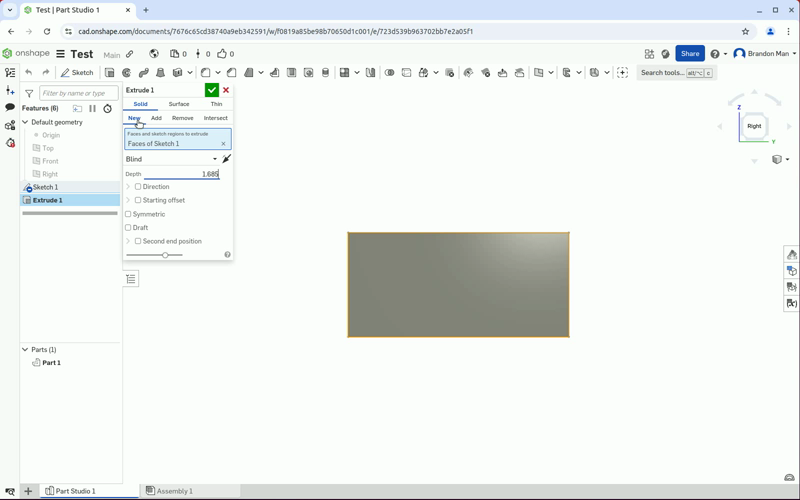
key(enter)
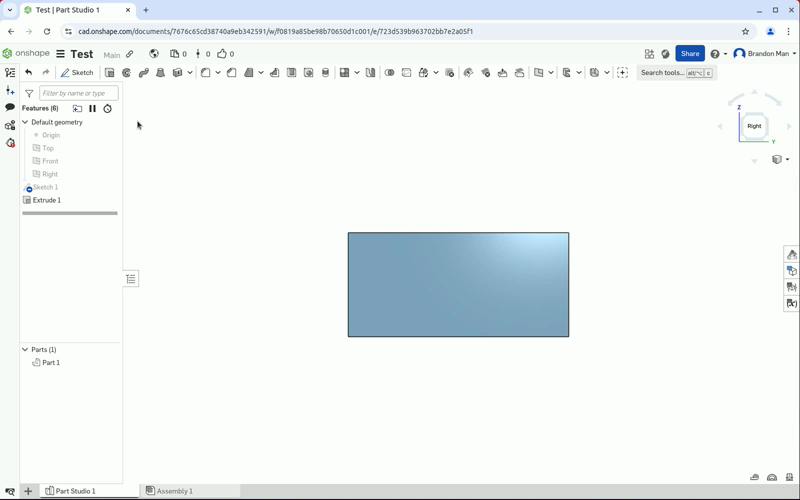
key(shift+h)
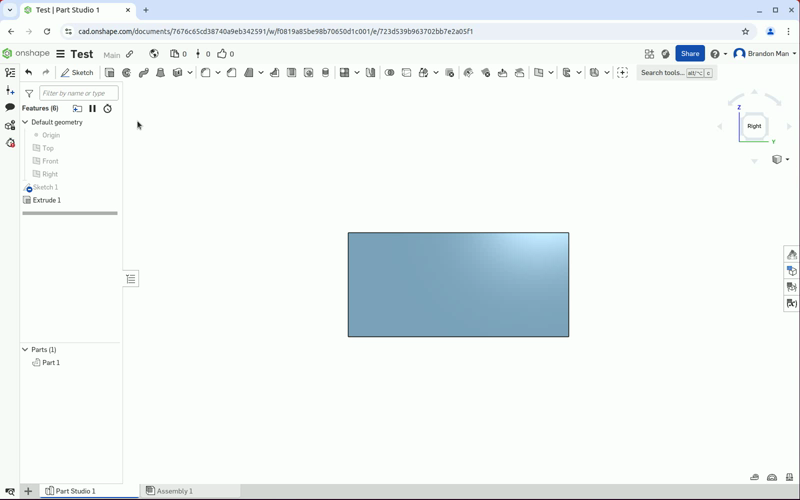
key(shift+h)
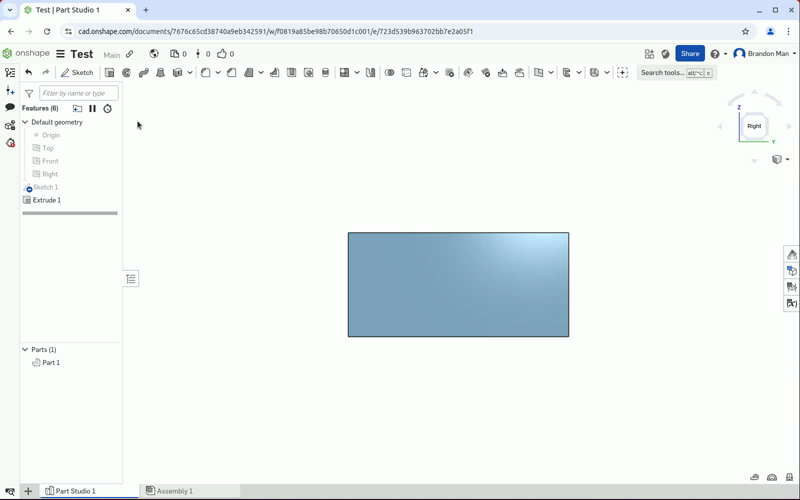
mouse_move(73, 189)
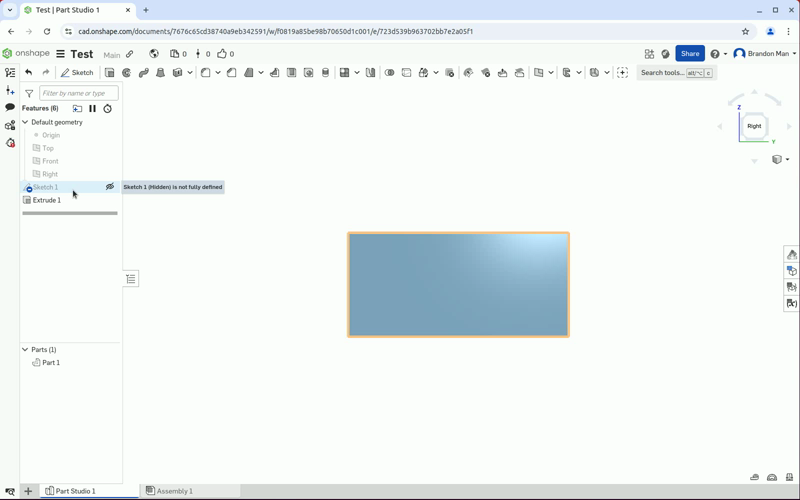
click(73, 189)
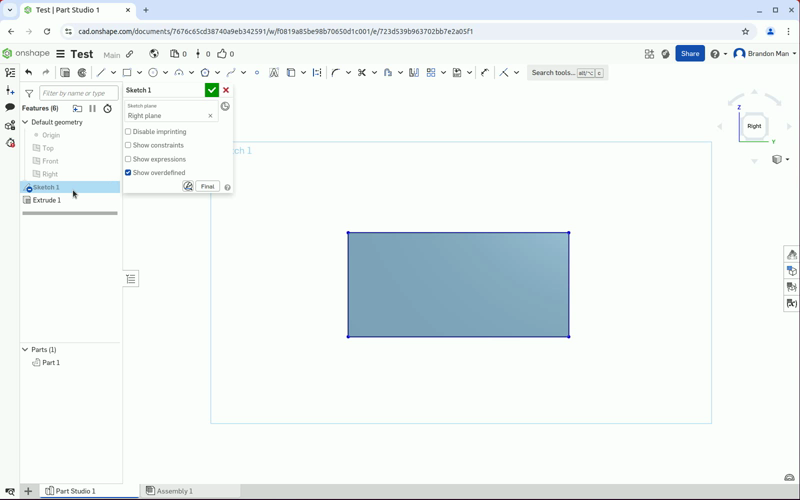
mouse_move(229, 92)
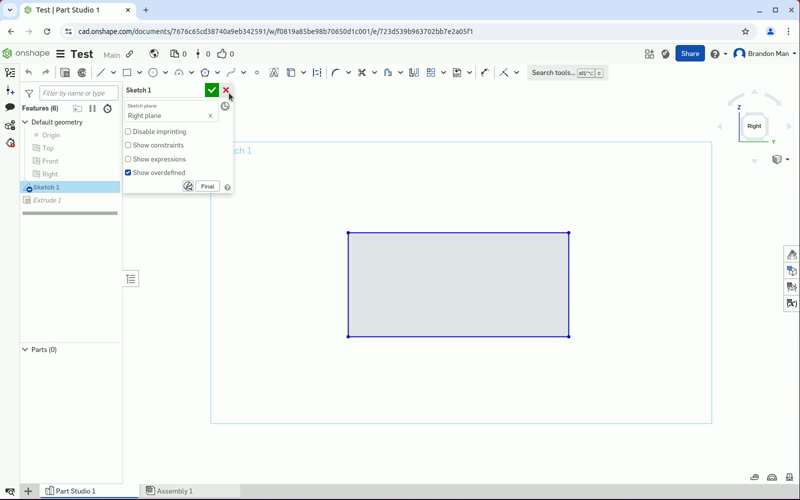
click(229, 92)
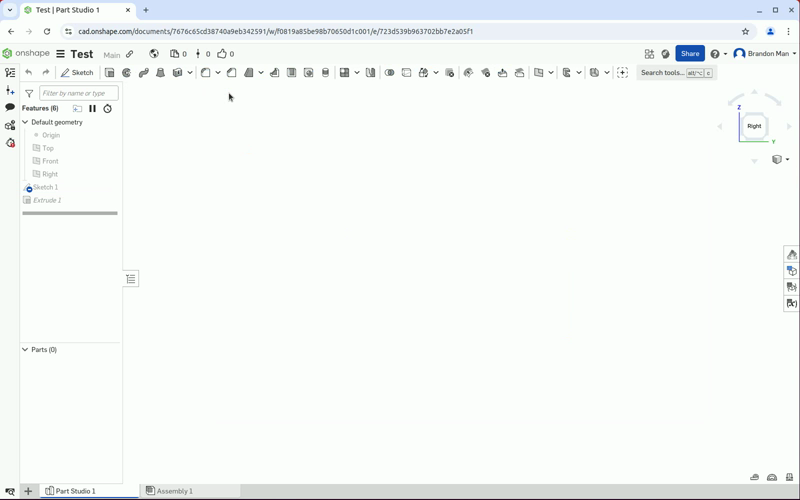
mouse_move(541, 75)
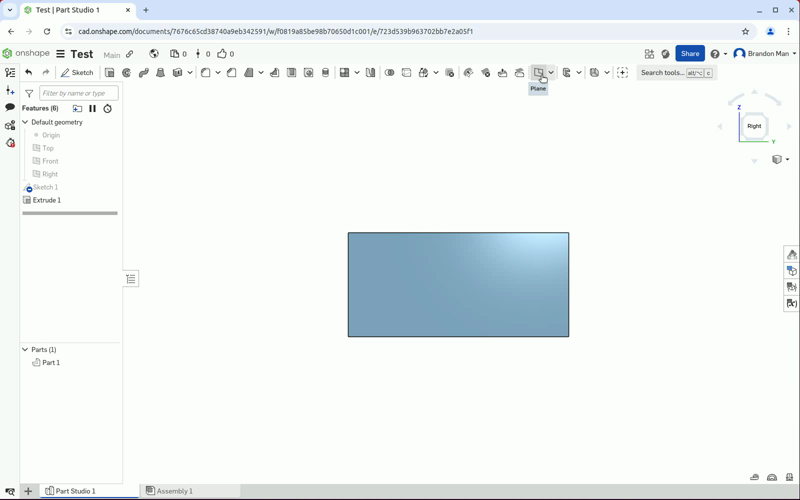
click(541, 75)
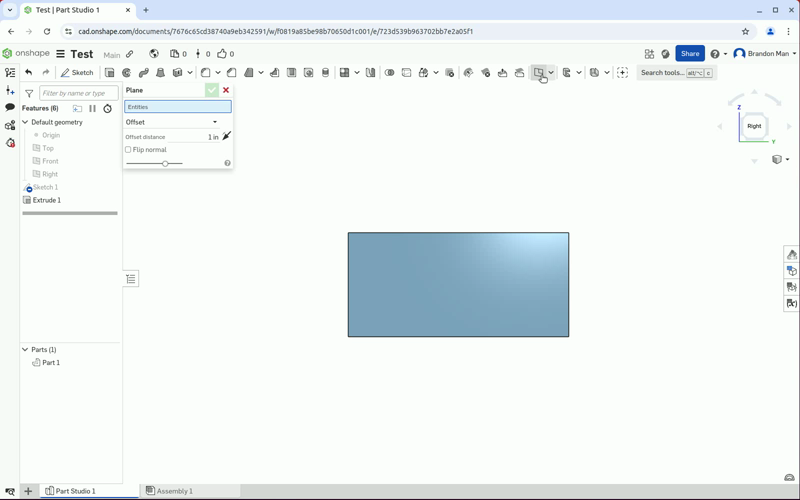
mouse_move(73, 176)
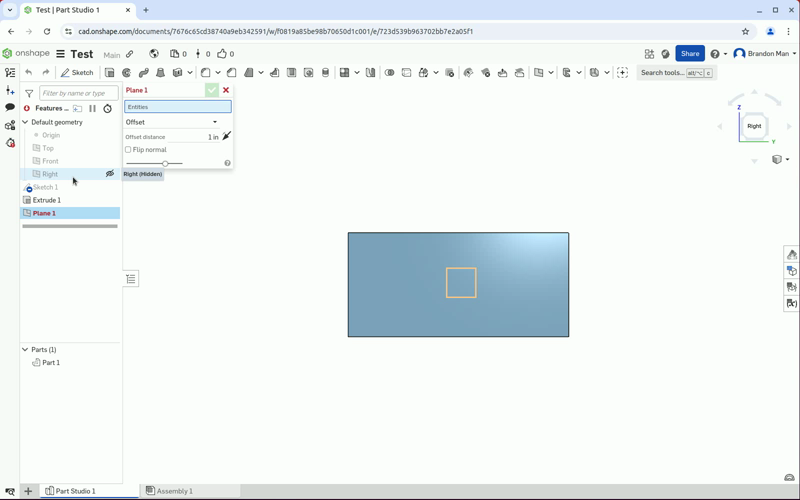
click(73, 176)
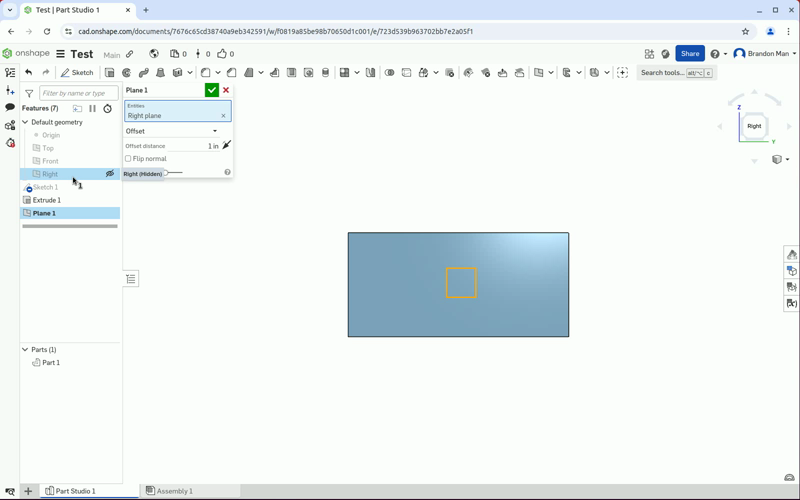
key(tab, 2)
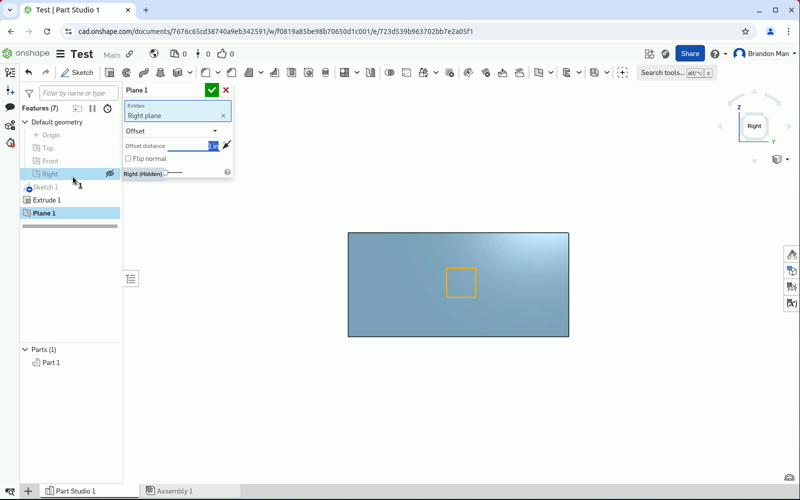
text(1.695)
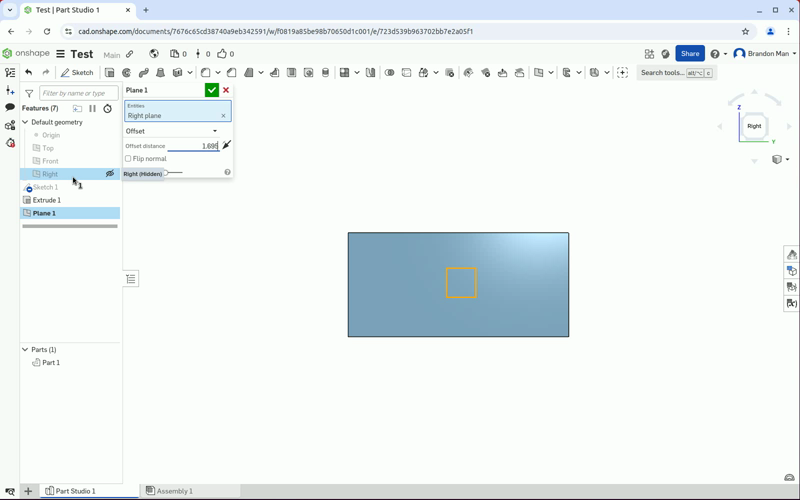
key(enter, 2)
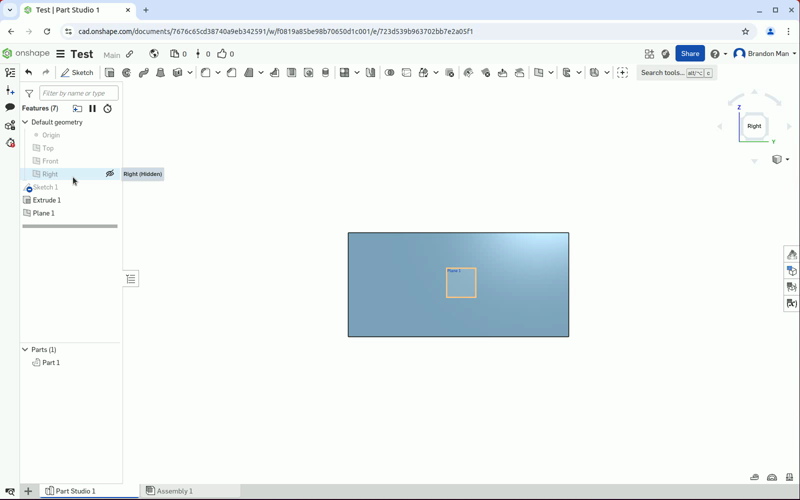
key(shift+s)
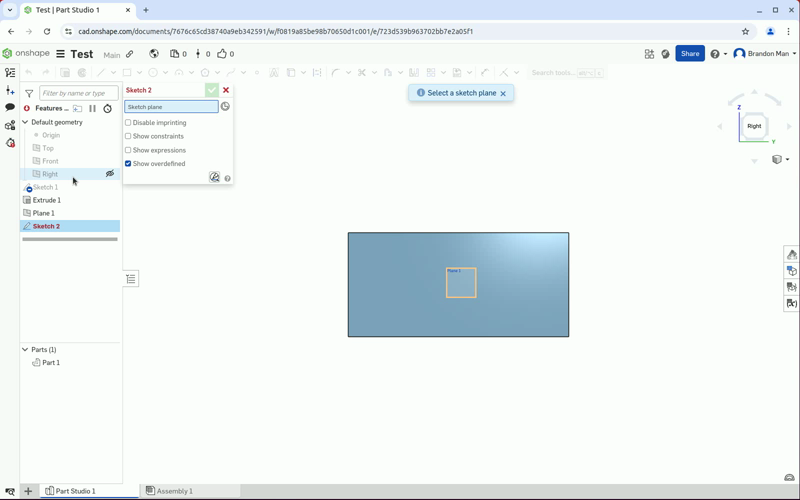
mouse_move(73, 215)
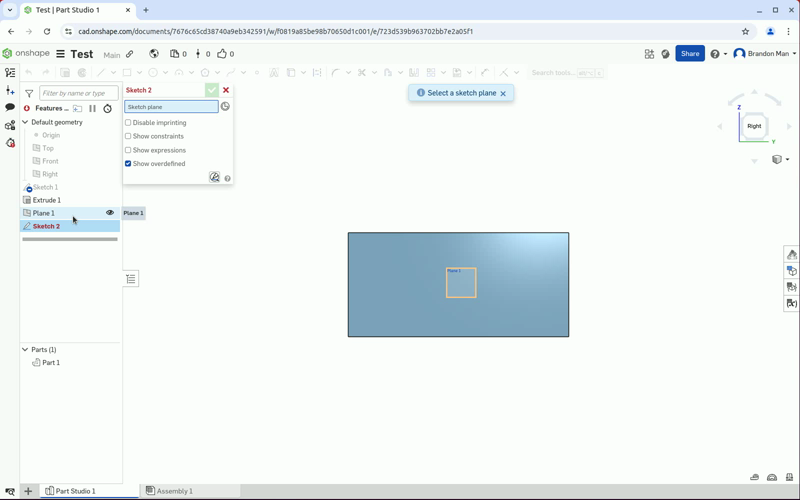
click(73, 215)
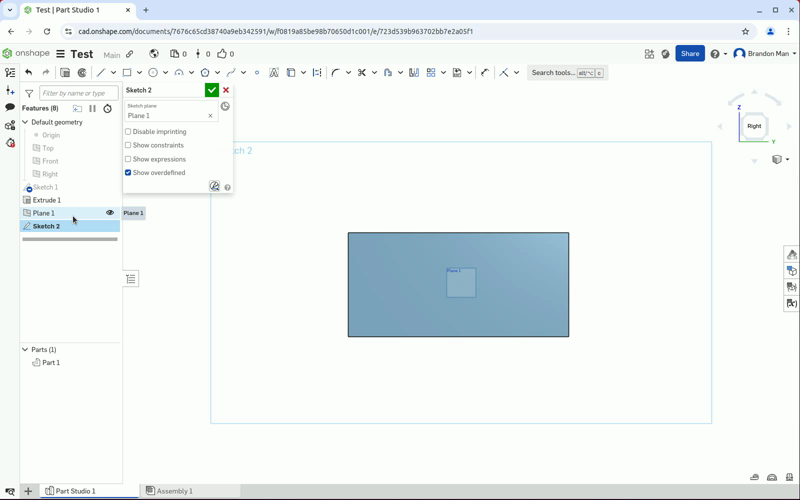
mouse_move(73, 352)
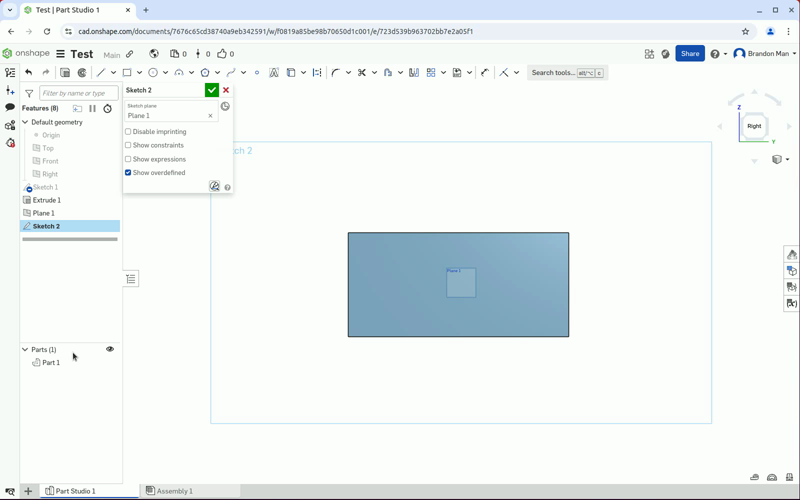
key(y)
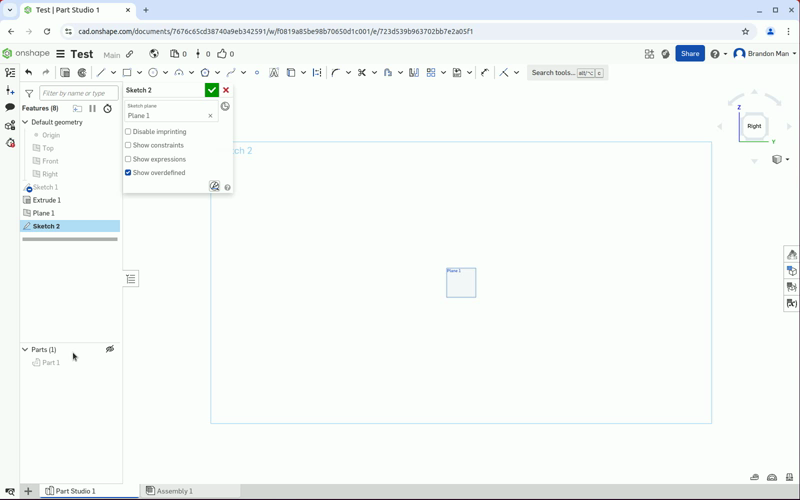
key(l)
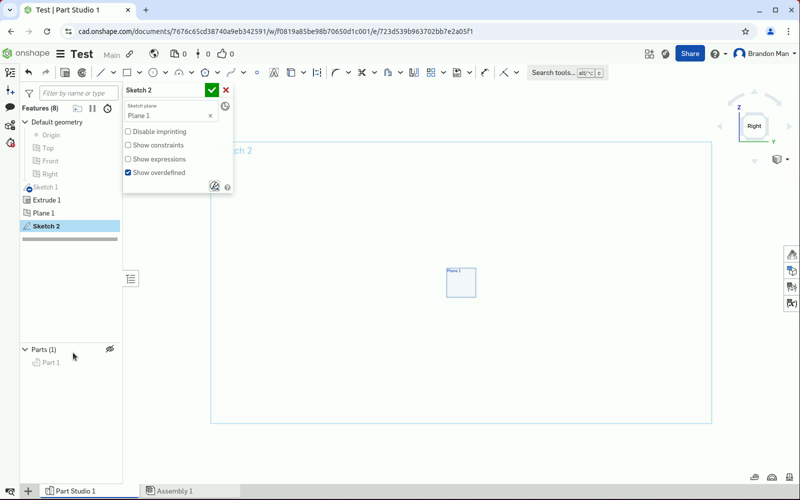
key_down(shift)
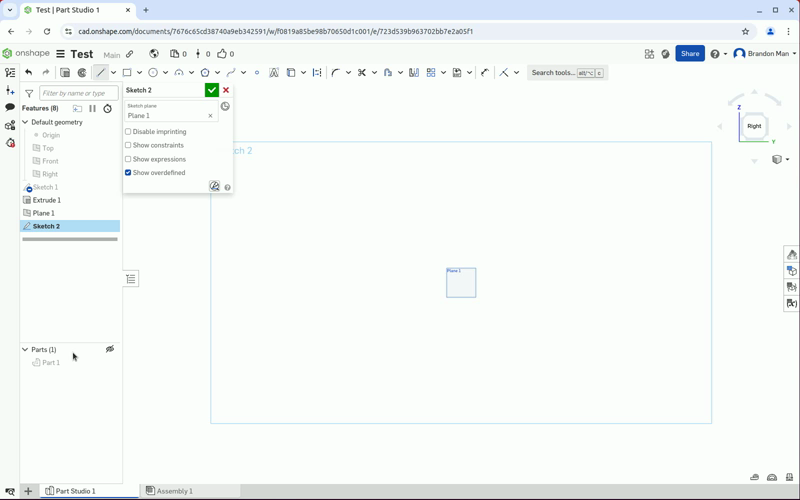
mouse_move(561, 247)
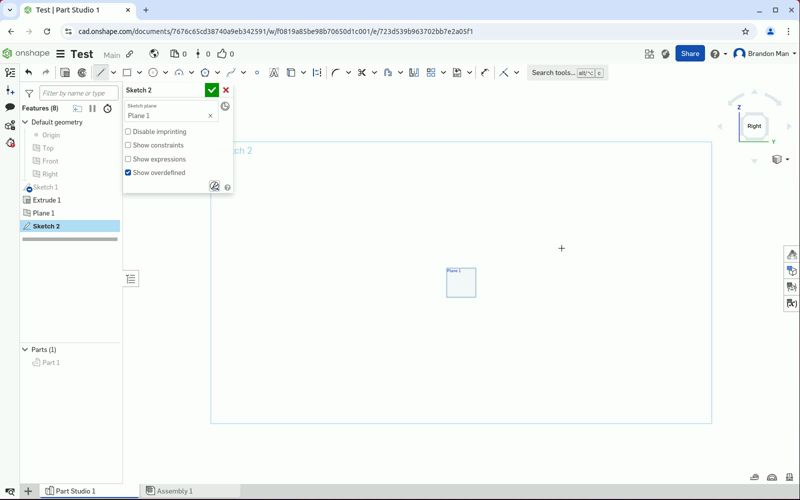
click(561, 247)
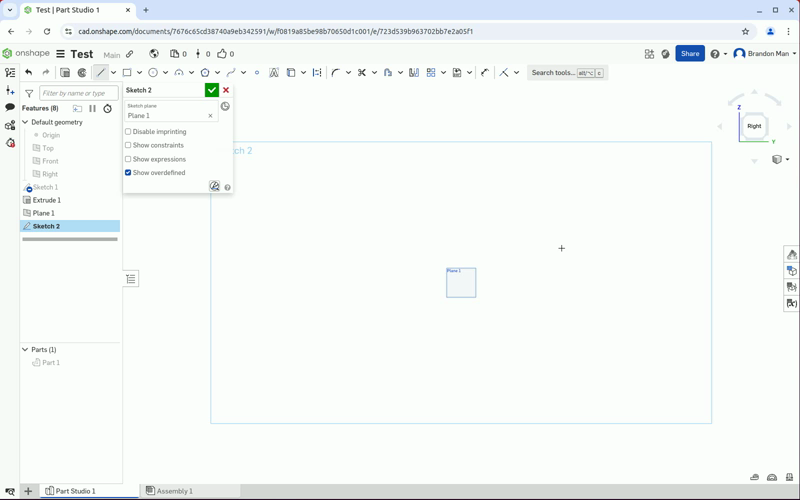
key_up(shift)
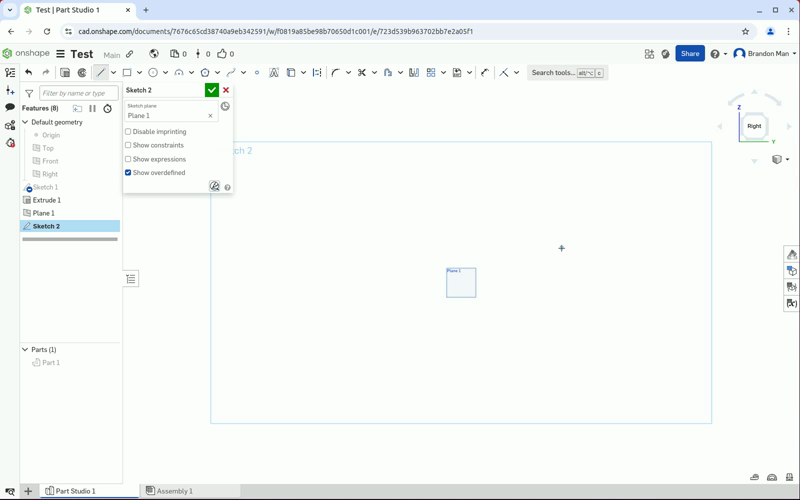
key_down(shift)
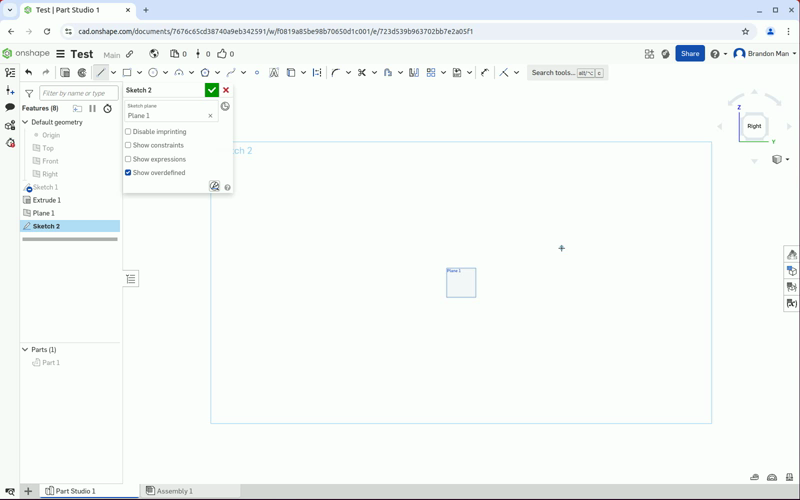
mouse_move(589, 247)
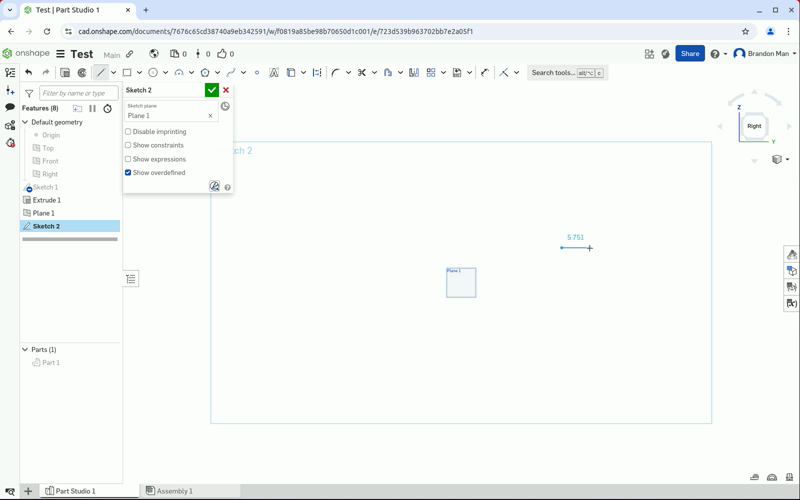
mouse_move(570, 247)
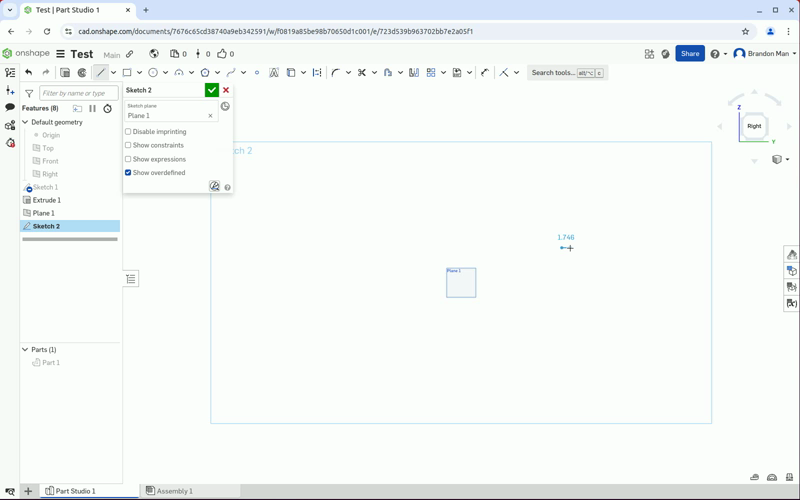
click(570, 247)
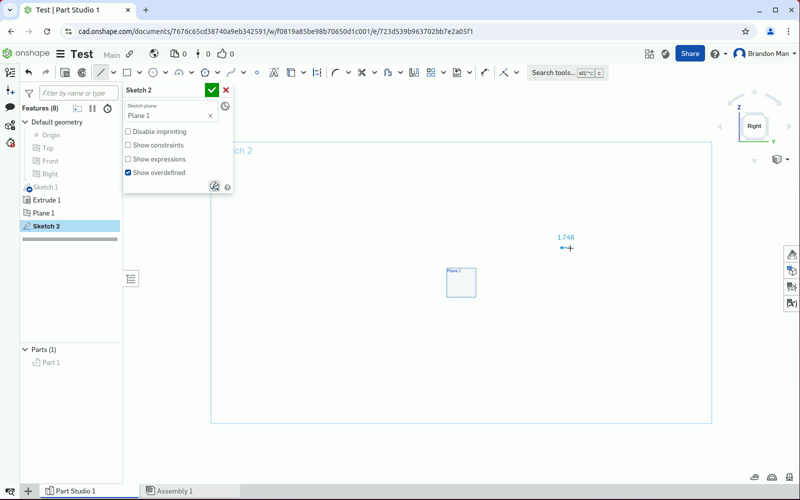
key_up(shift)
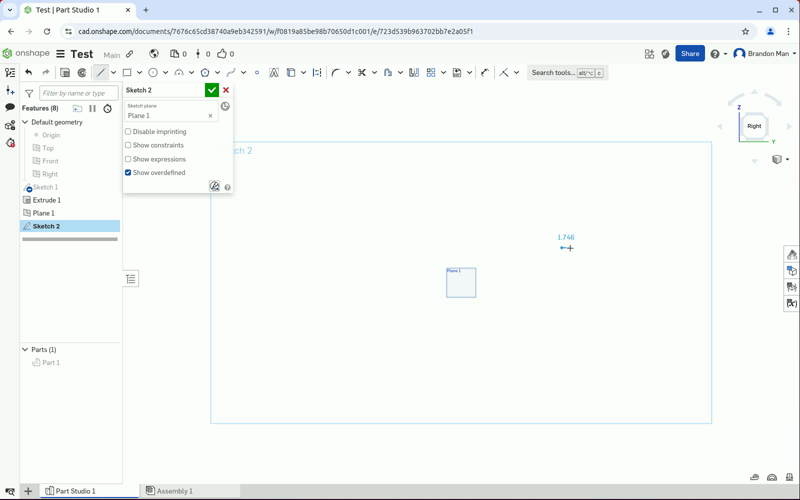
key_down(shift)
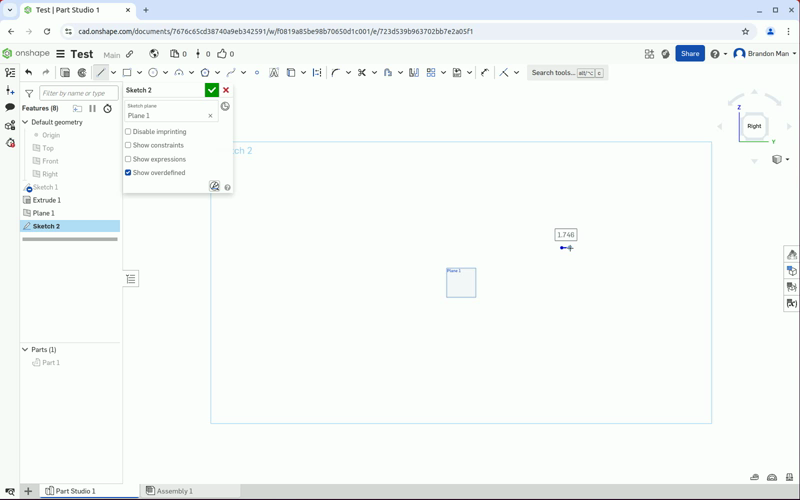
mouse_move(589, 247)
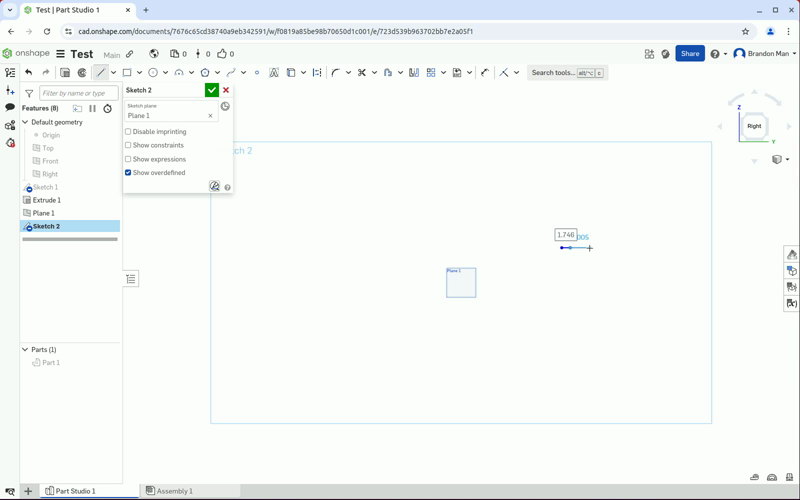
mouse_move(570, 229)
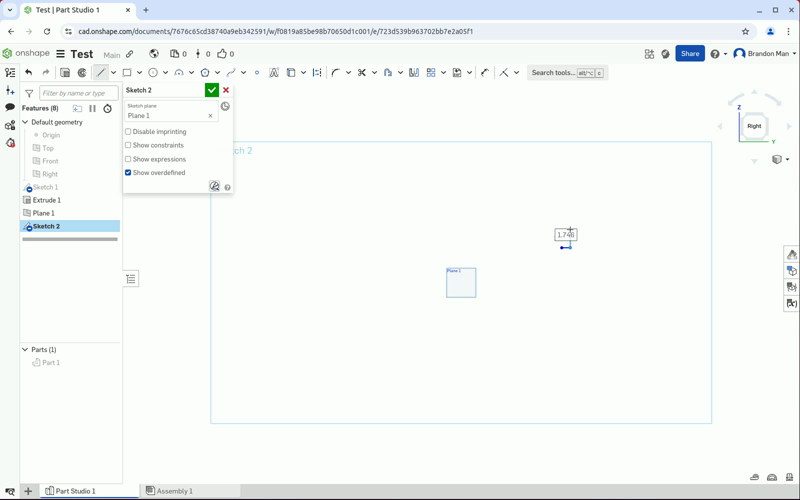
click(570, 229)
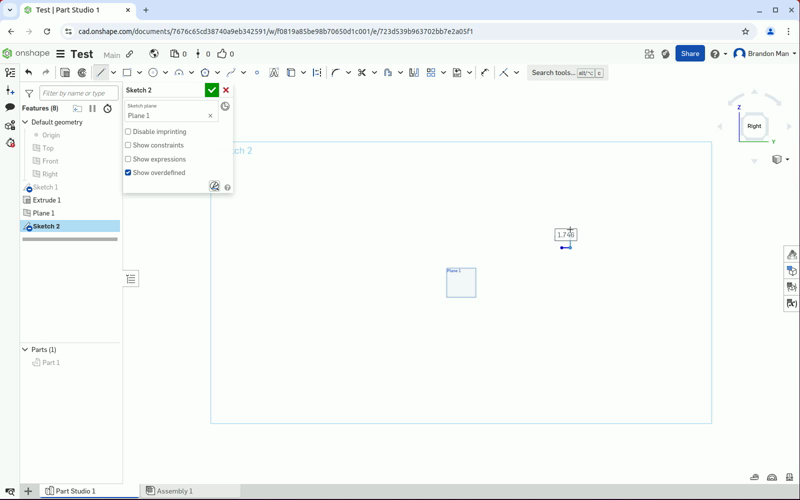
key_up(shift)
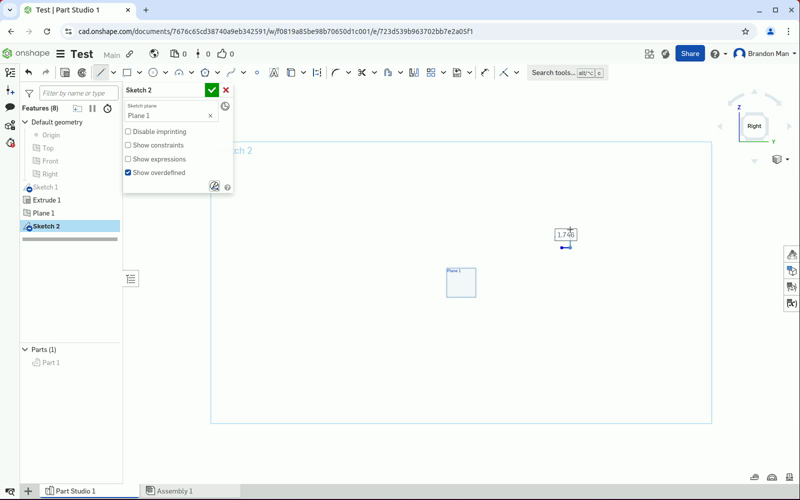
key_down(shift)
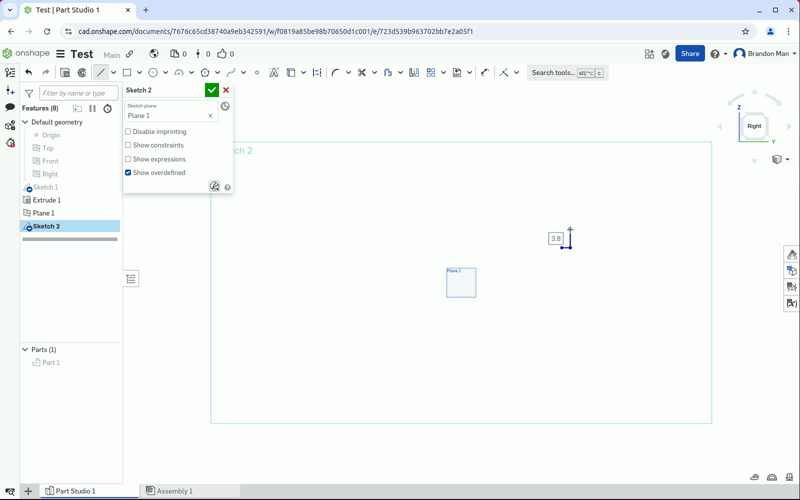
mouse_move(589, 229)
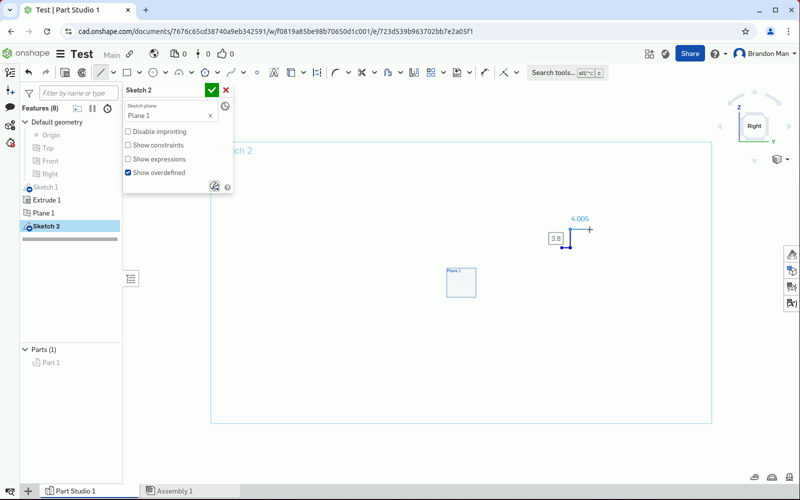
mouse_move(561, 229)
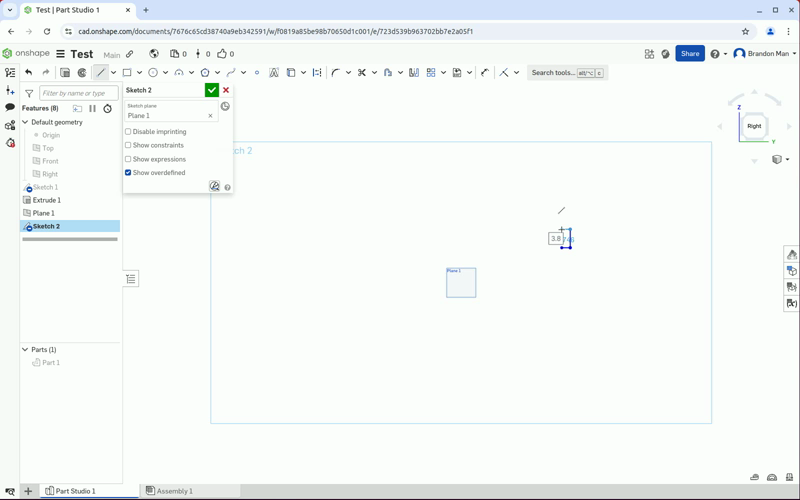
click(561, 229)
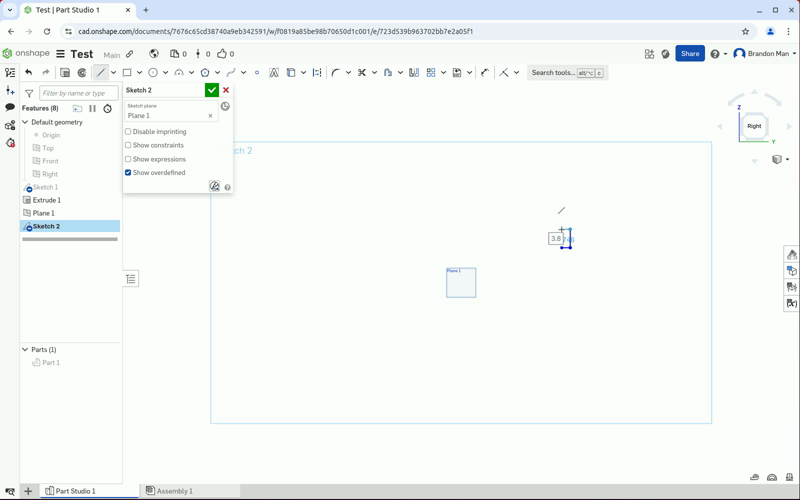
key_up(shift)
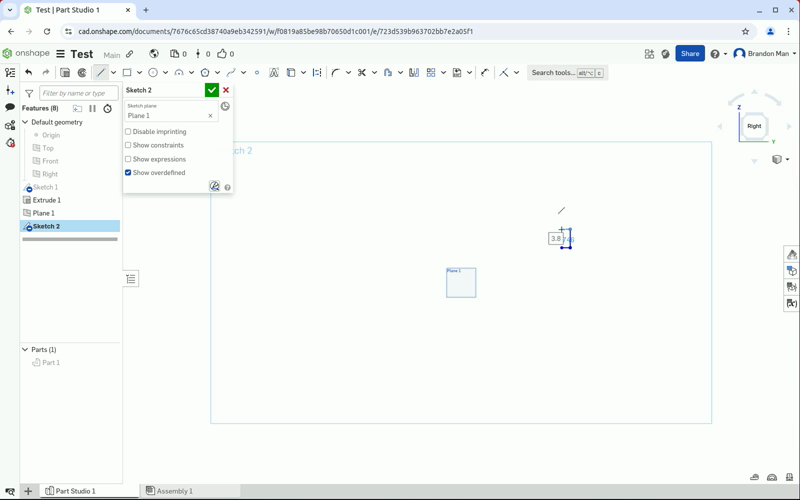
mouse_move(589, 229)
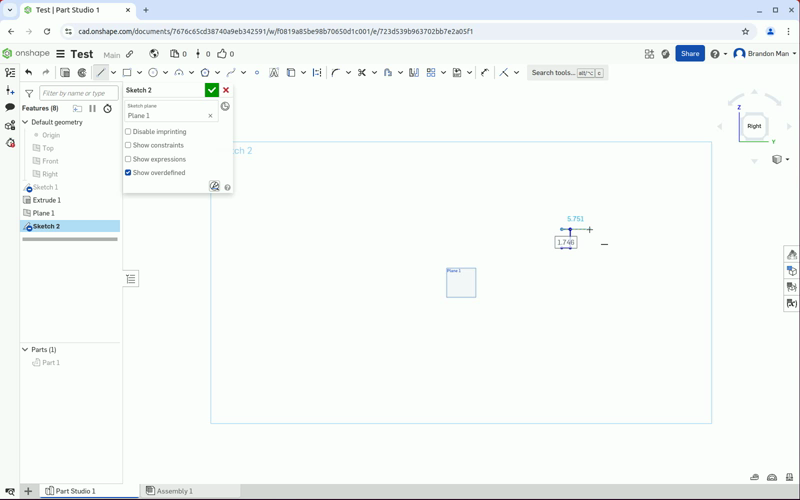
key_down(shift)
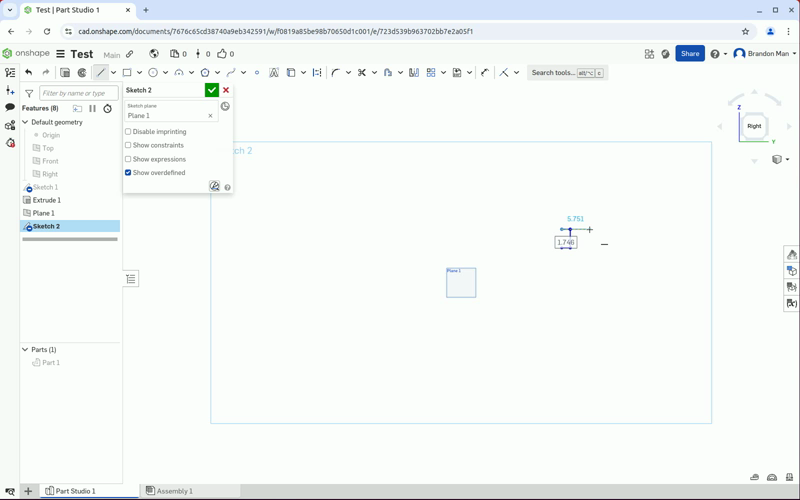
mouse_move(561, 247)
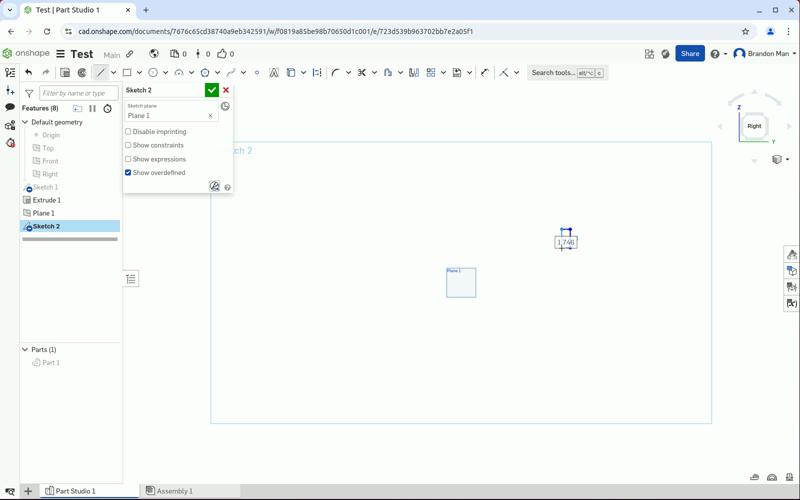
key_up(shift)
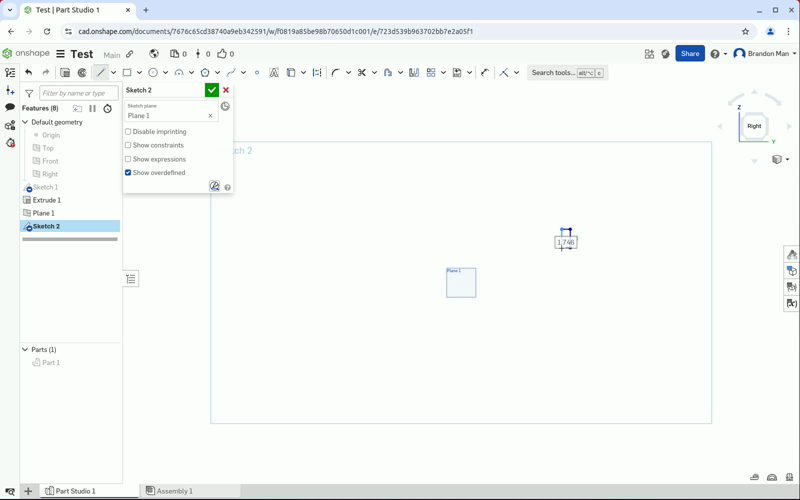
click(561, 247)
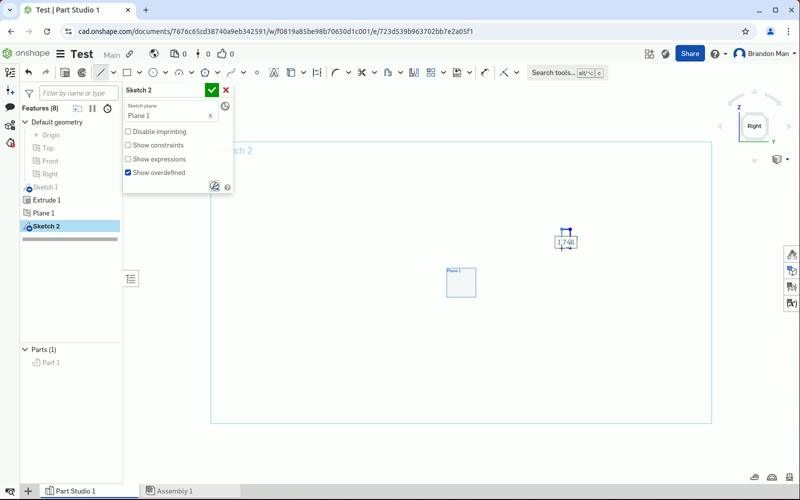
key(esc)
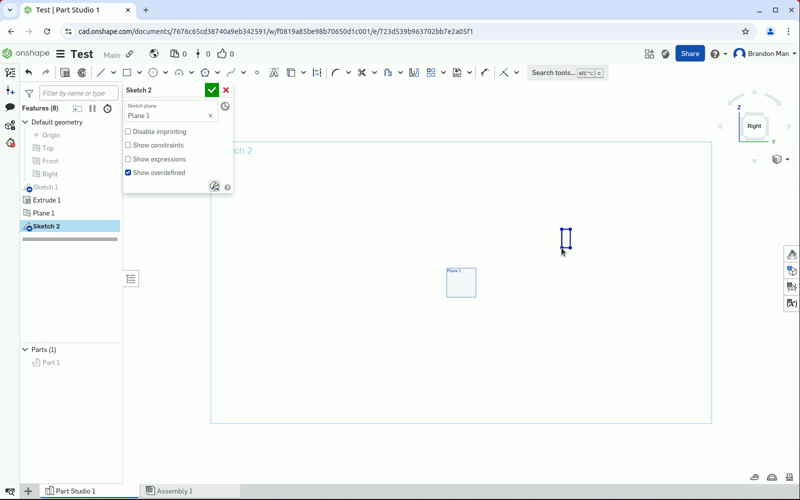
mouse_move(566, 237)
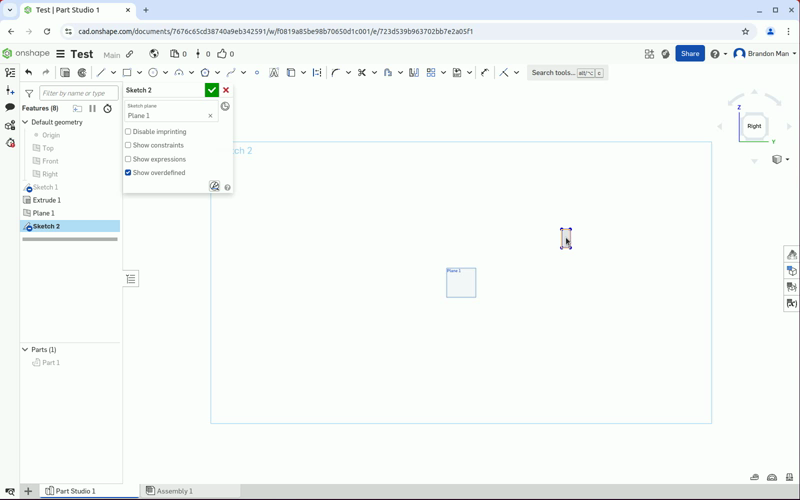
scroll(6)
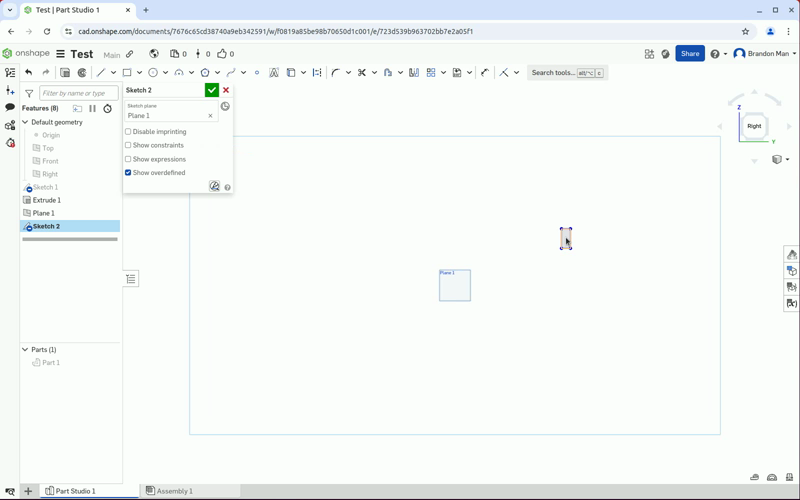
scroll(6)
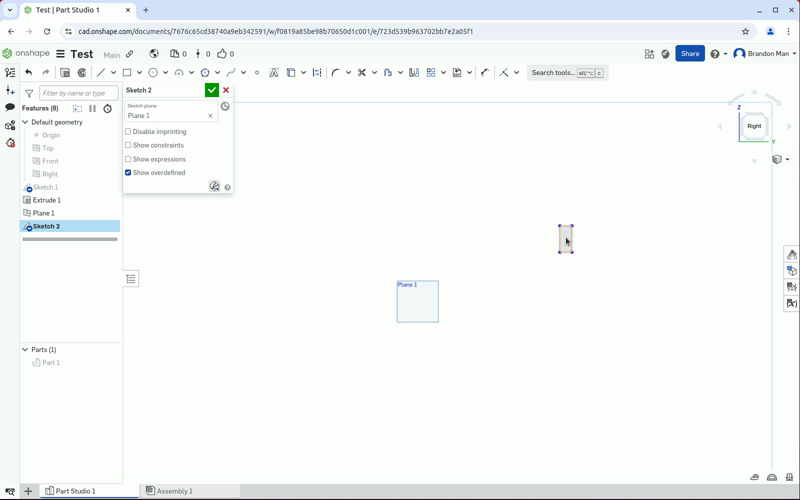
scroll(6)
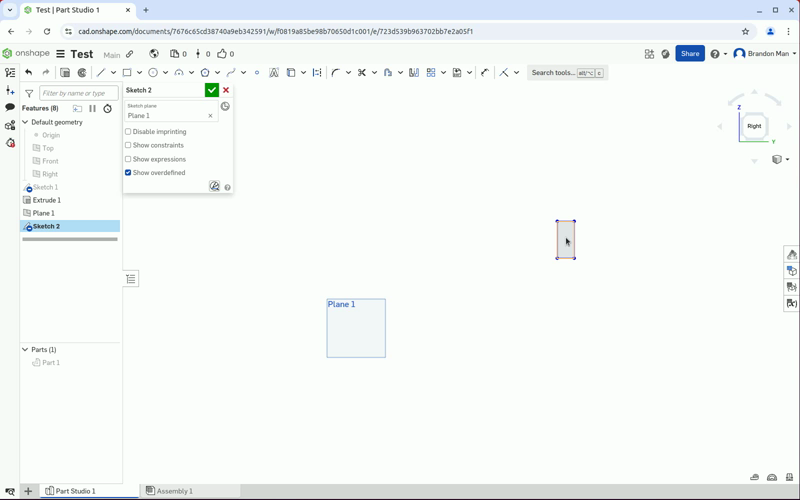
scroll(6)
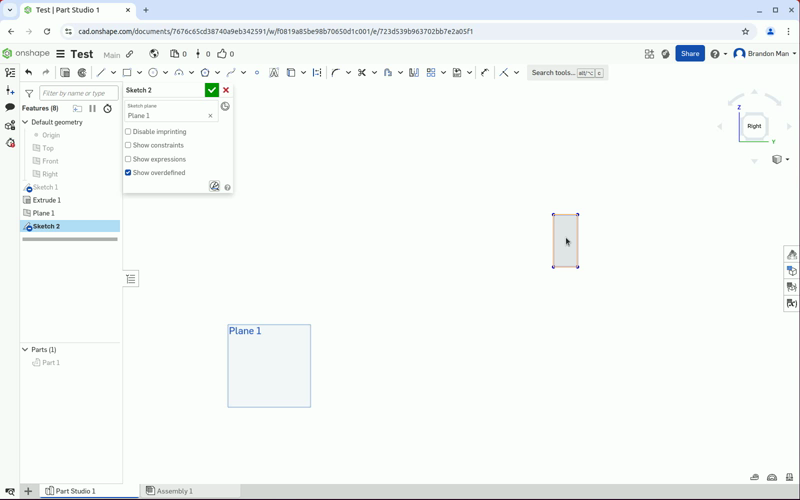
scroll(6)
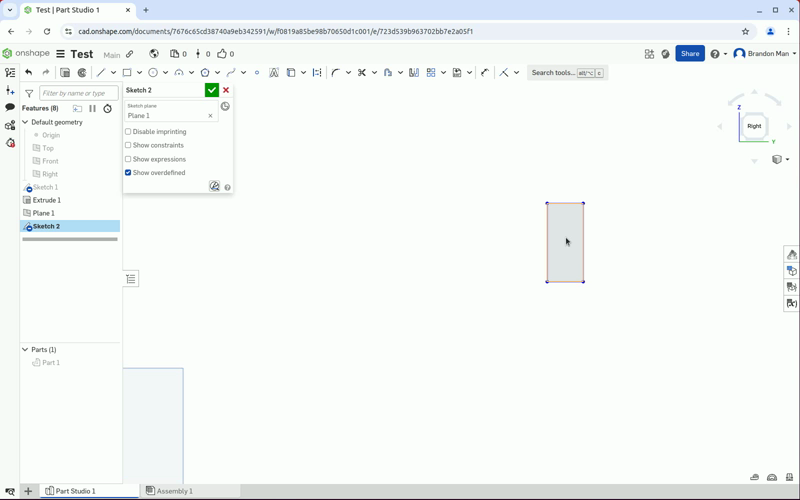
scroll(6)
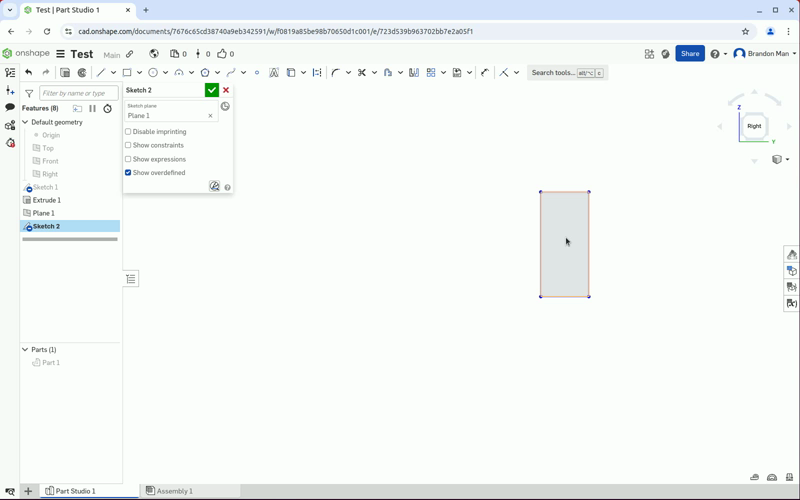
scroll(6)
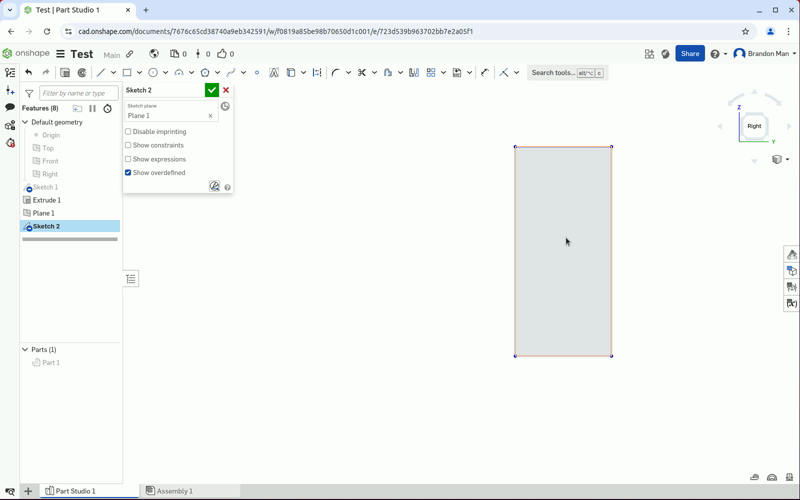
click(566, 237)
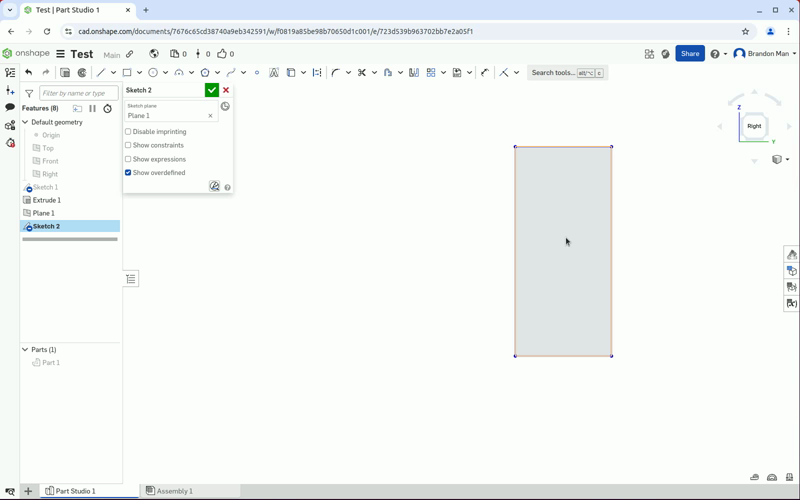
scroll(-6)
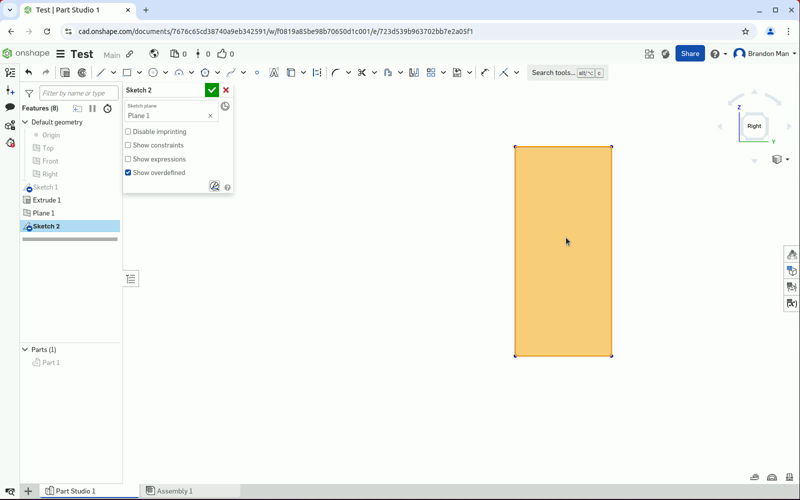
scroll(-6)
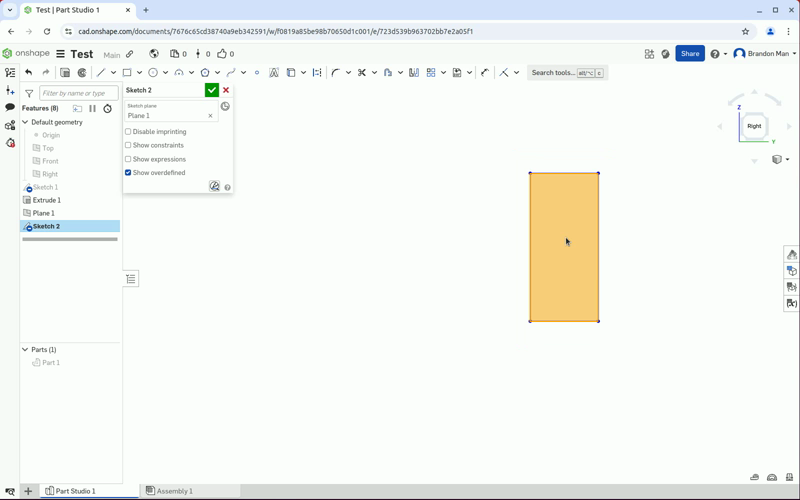
scroll(-6)
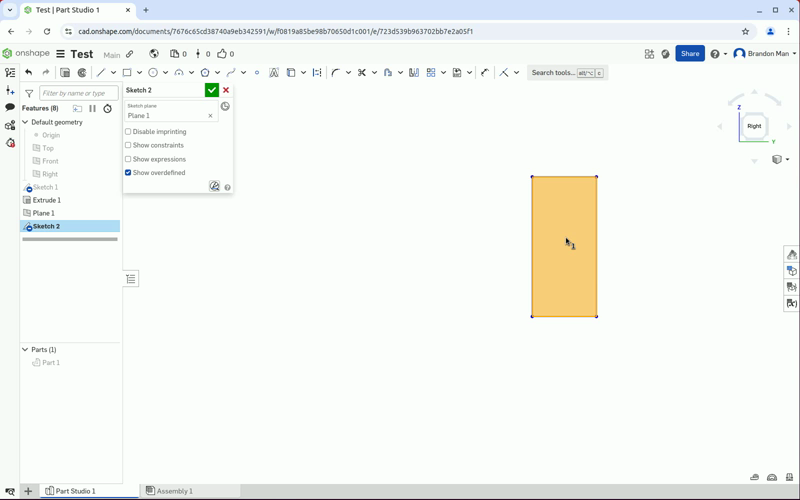
scroll(-6)
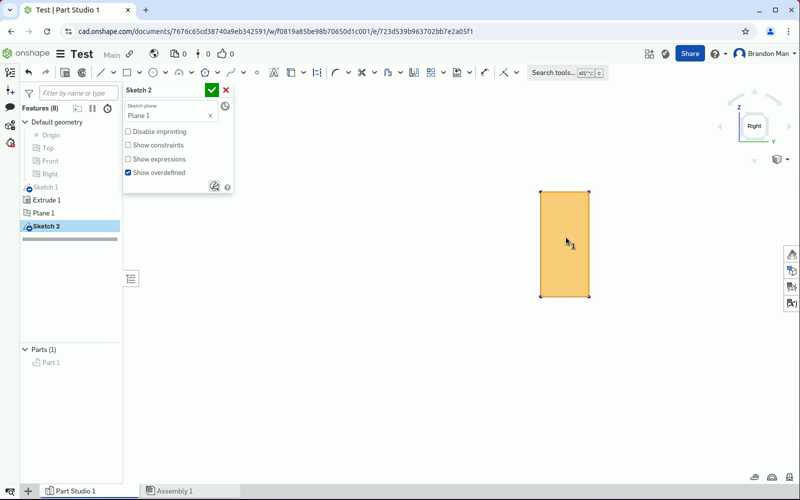
scroll(-6)
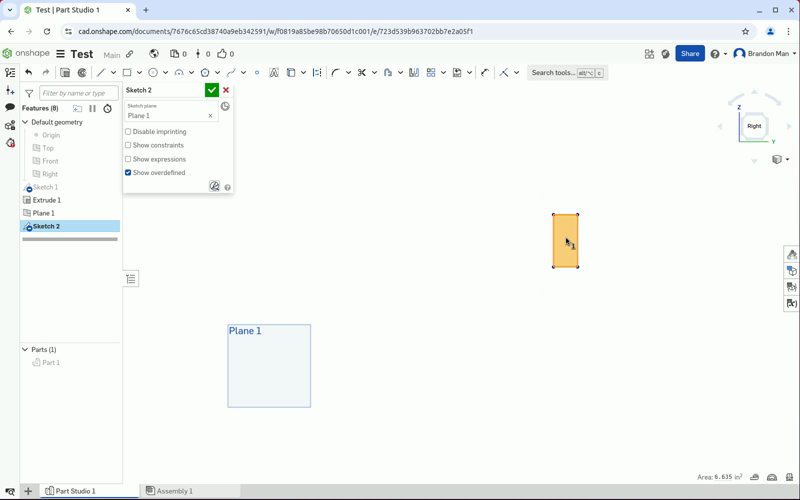
scroll(-6)
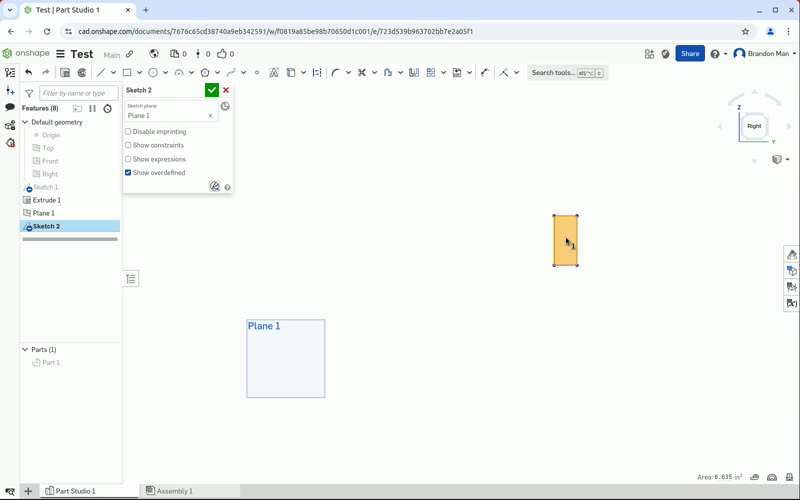
scroll(-6)
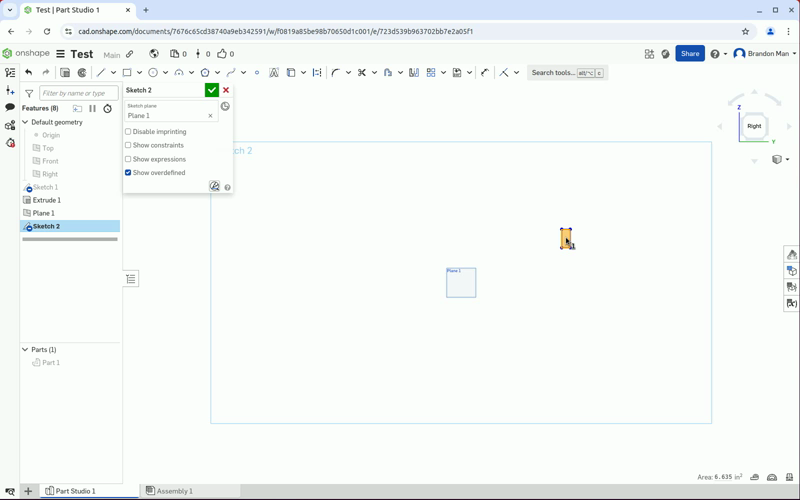
mouse_move(73, 352)
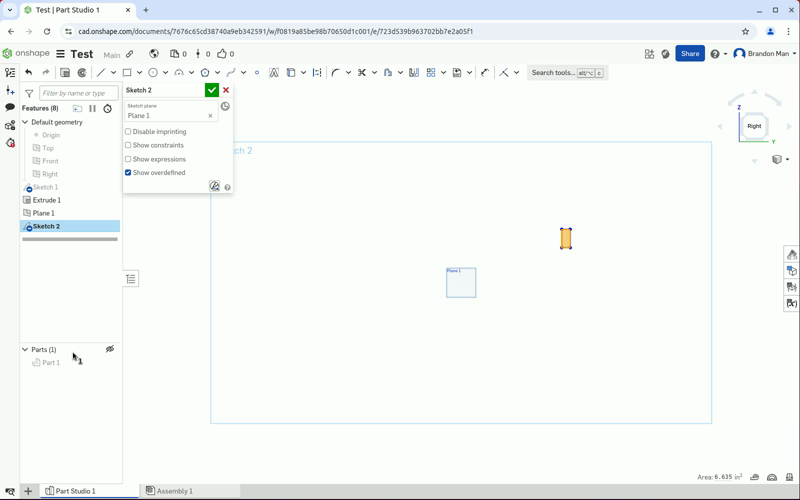
key(shift+y)
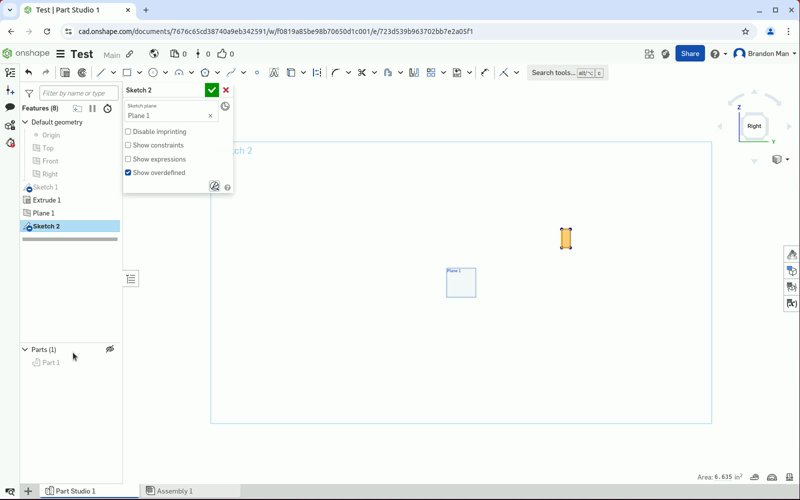
key(shift+e)
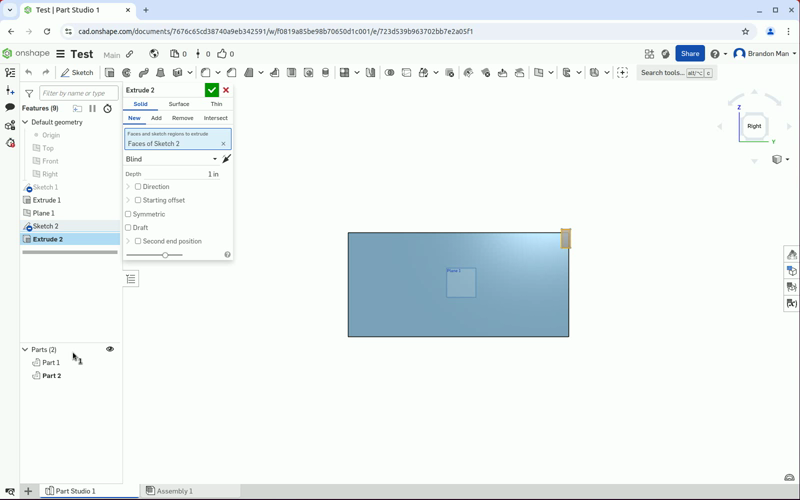
mouse_move(143, 106)
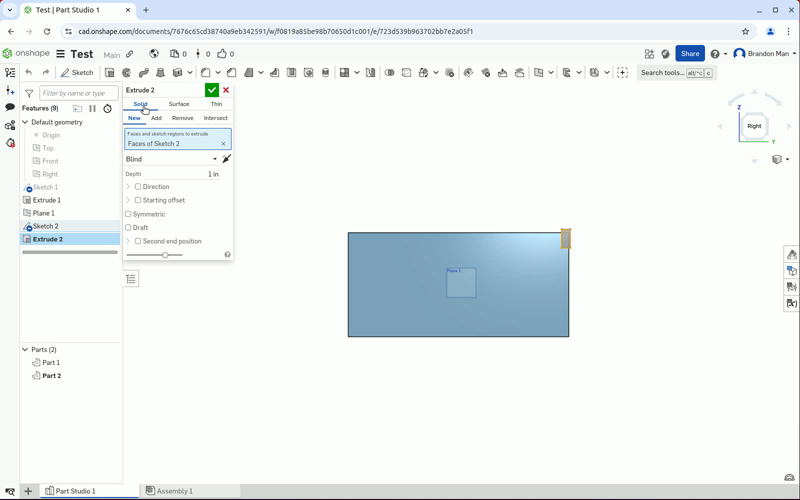
click(143, 106)
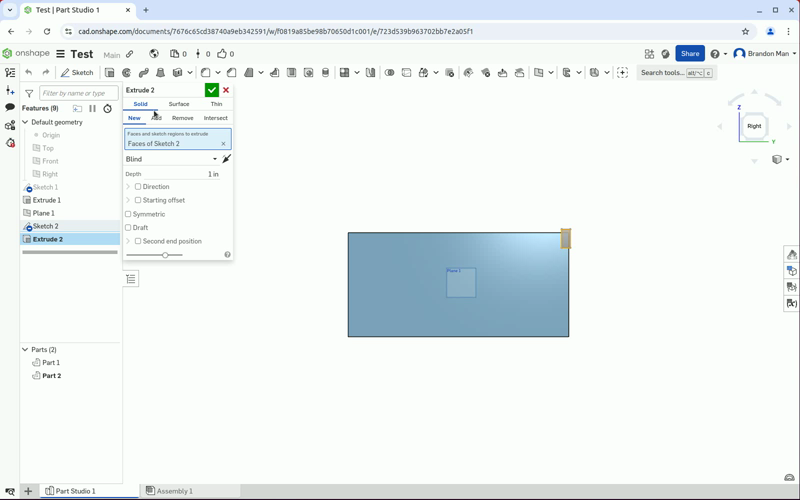
mouse_move(186, 120)
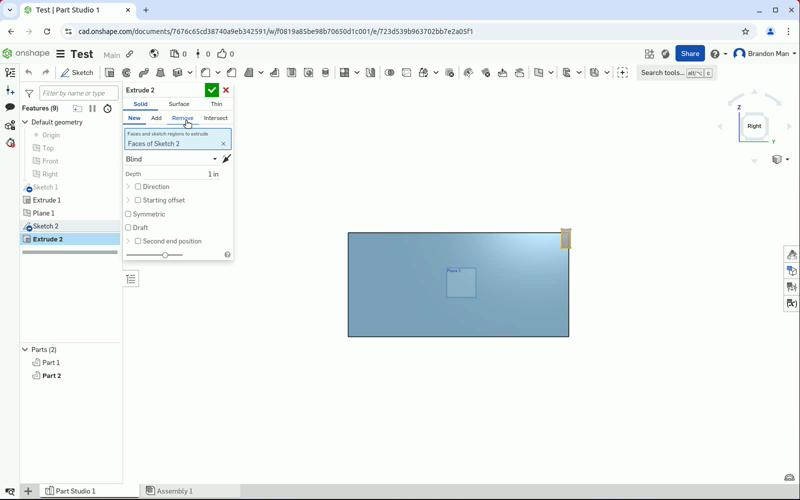
click(186, 120)
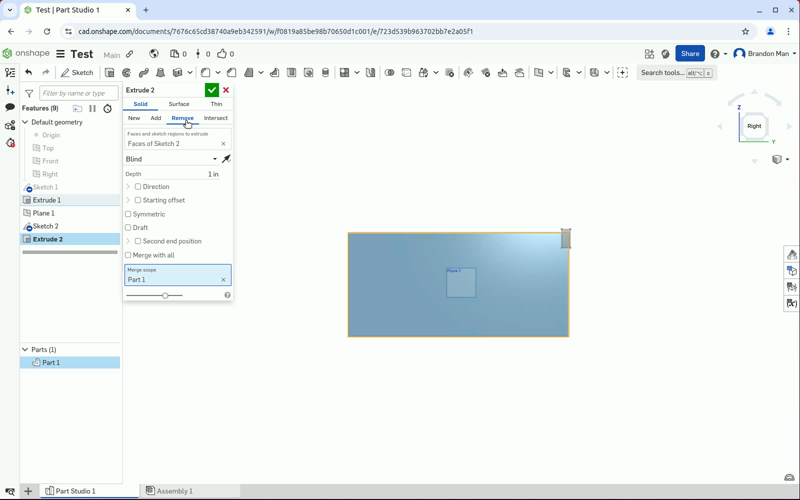
key(tab, 4)
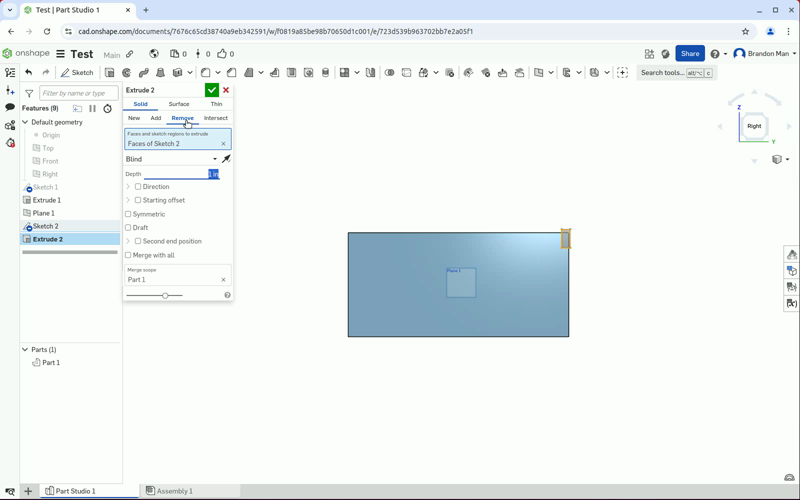
text(2.166)
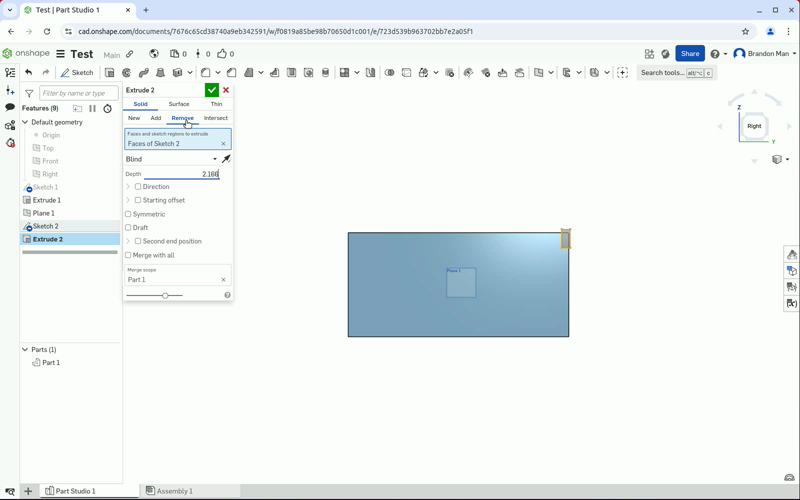
key(tab, 6)
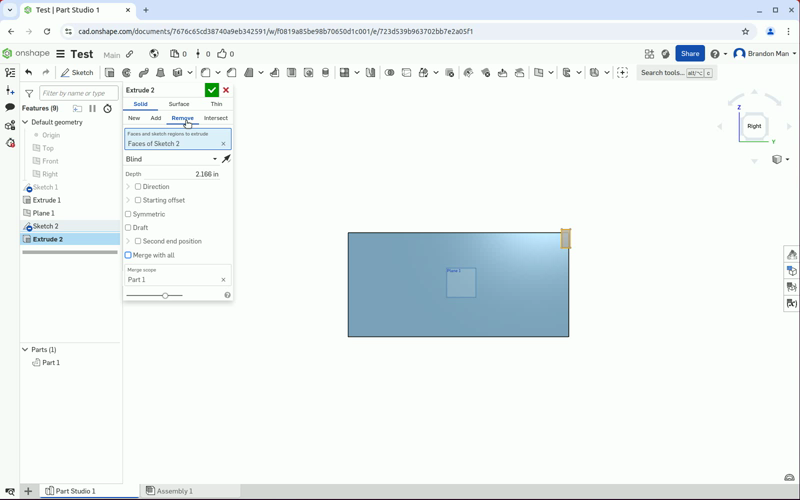
key(space)
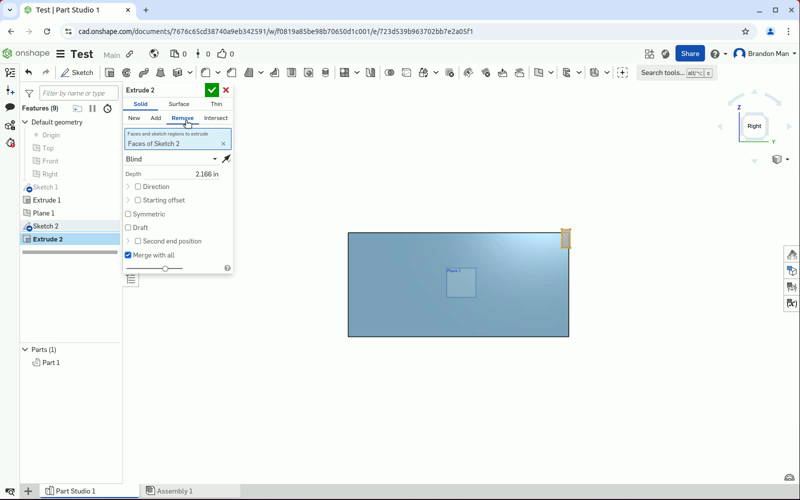
key(enter)
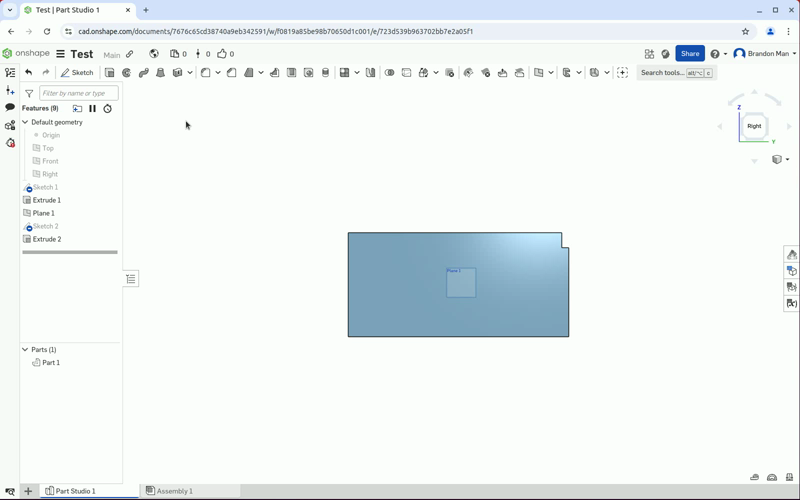
key(shift+h)
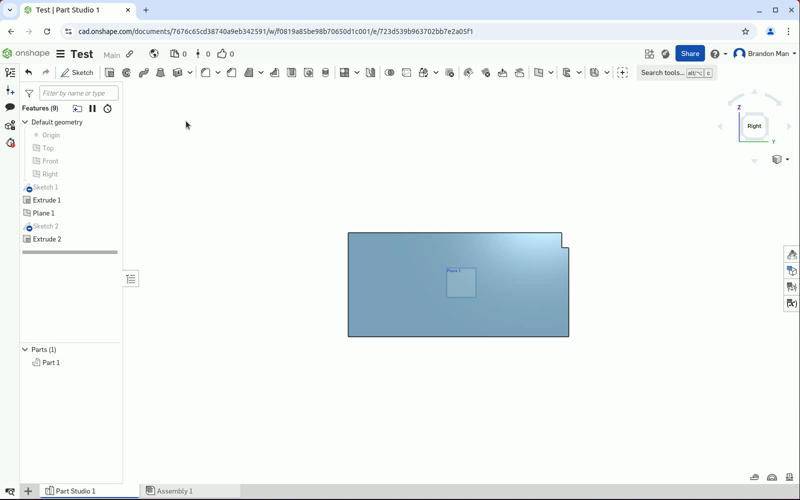
key(shift+h)
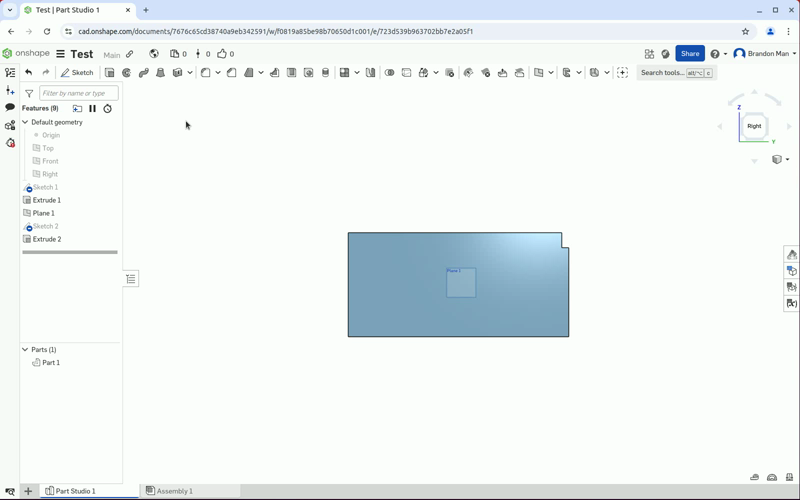
mouse_move(73, 189)
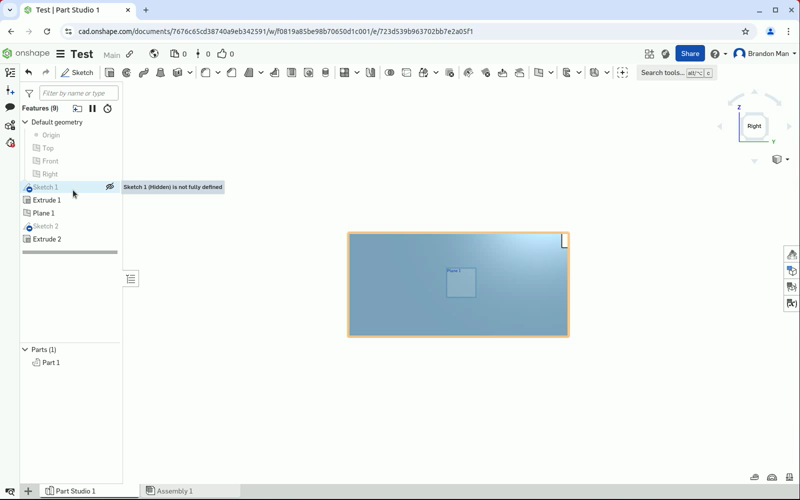
click(73, 189)
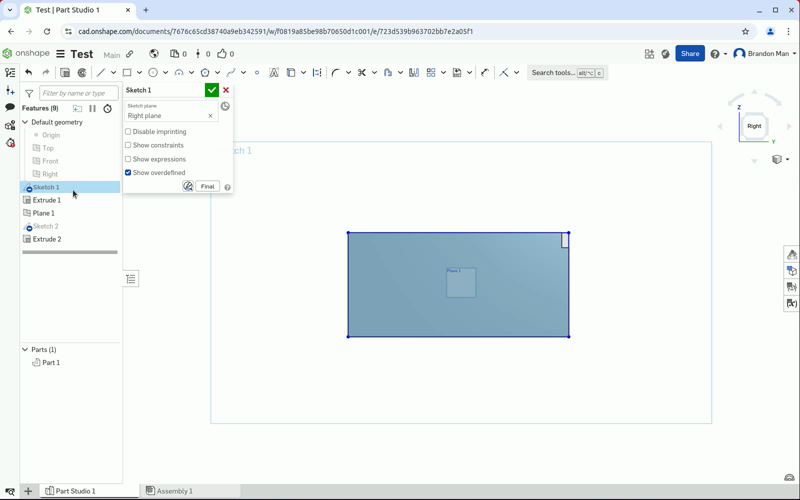
mouse_move(229, 92)
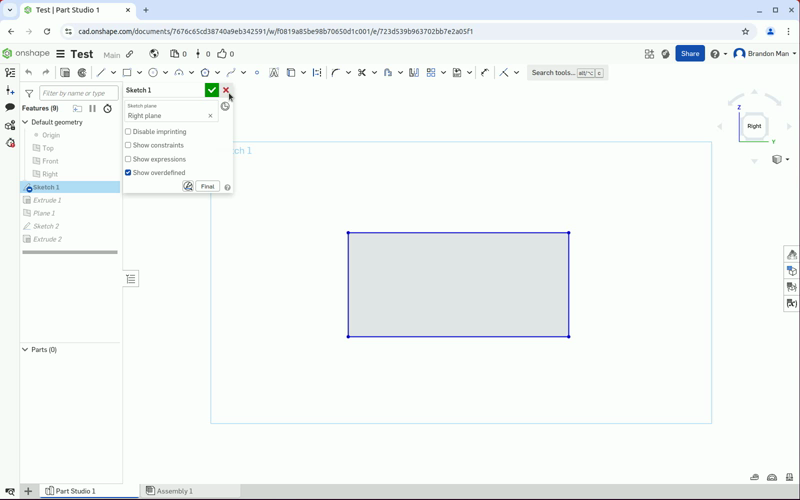
click(229, 92)
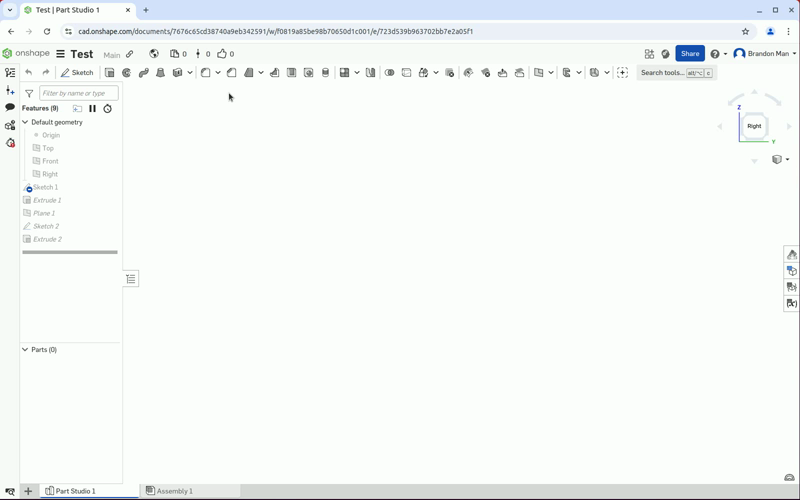
key(shift+s)
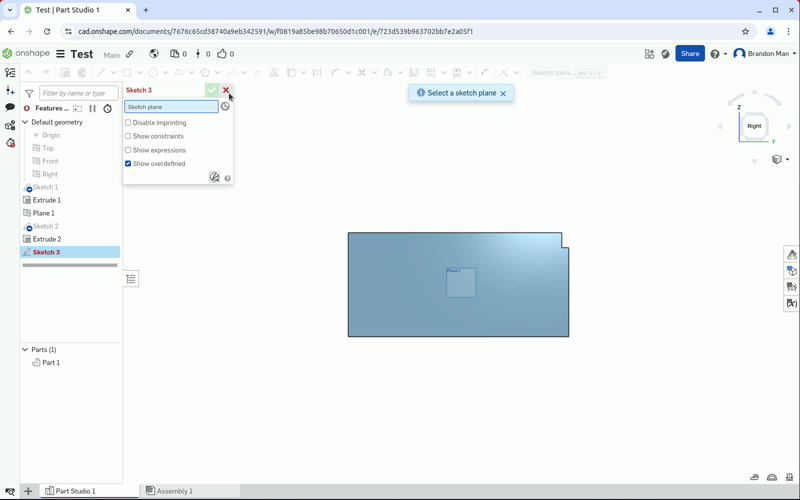
mouse_move(73, 215)
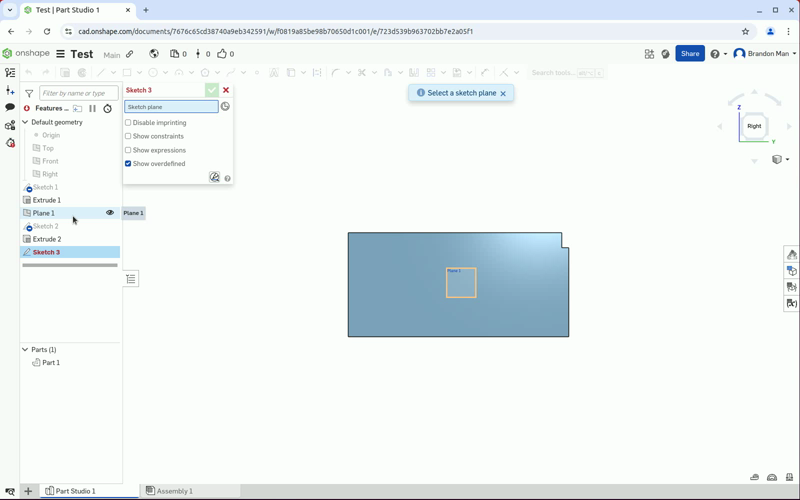
click(73, 215)
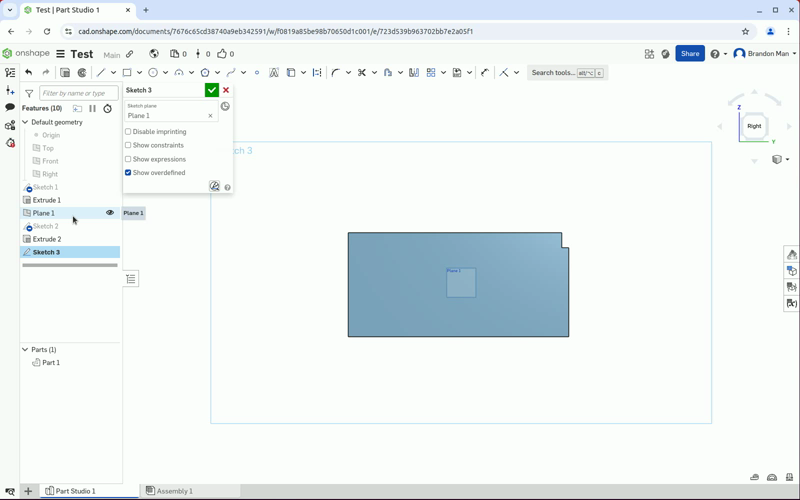
mouse_move(73, 352)
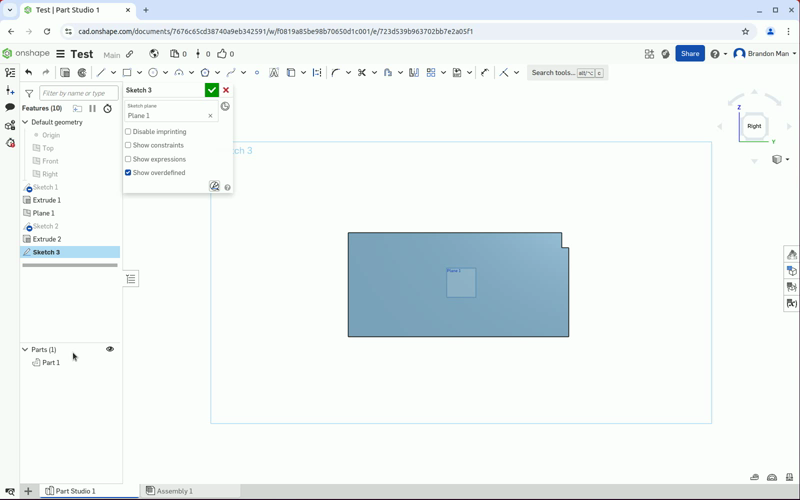
key(y)
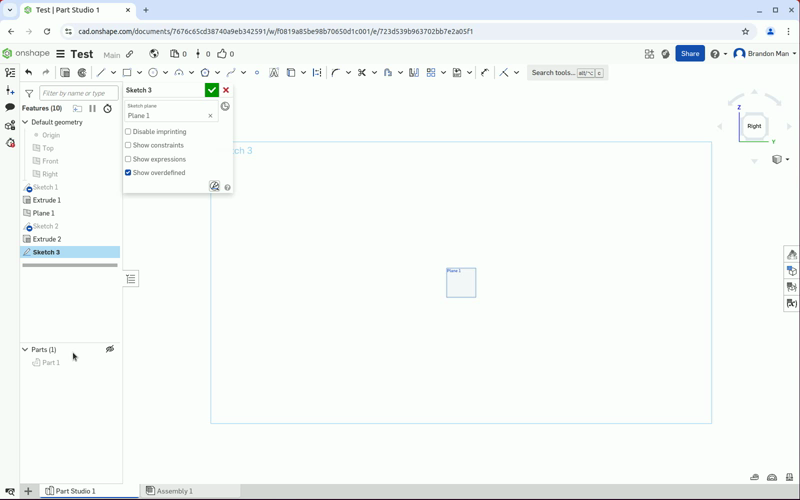
key(l)
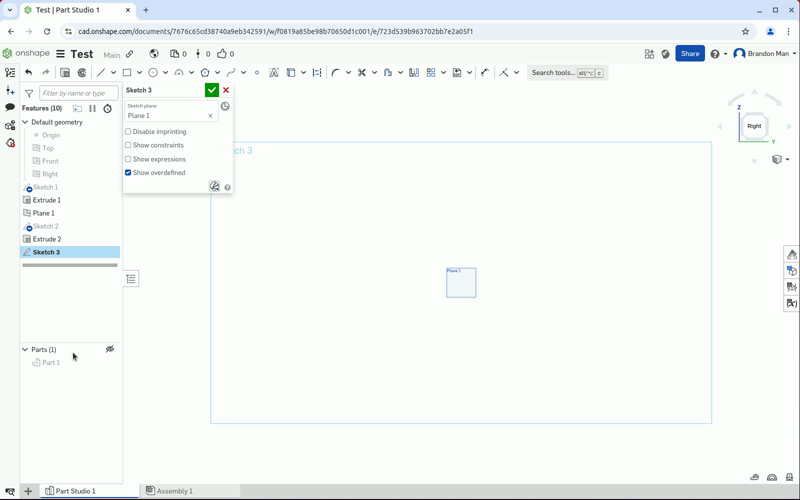
key_down(shift)
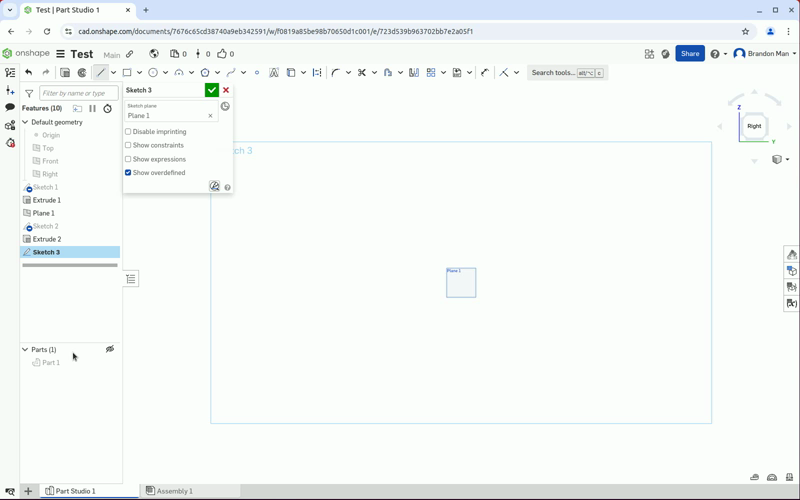
mouse_move(561, 284)
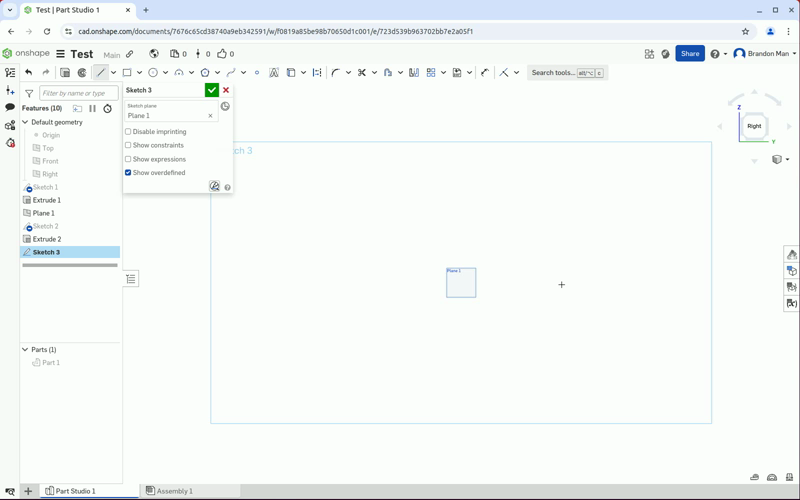
click(561, 284)
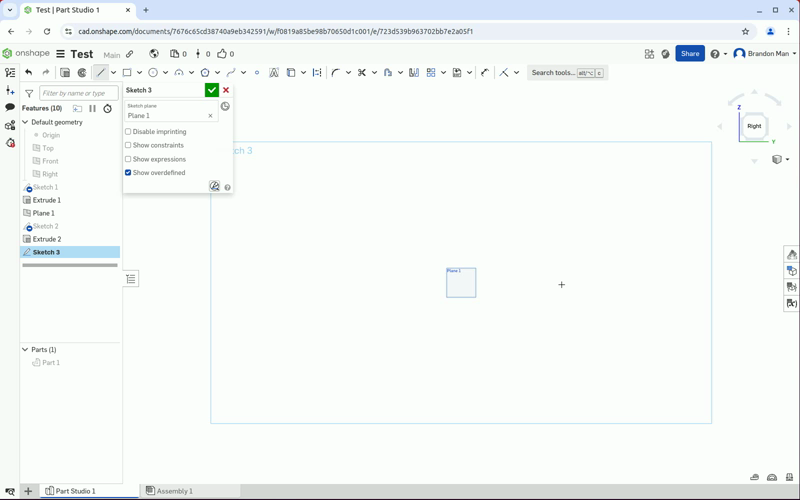
key_up(shift)
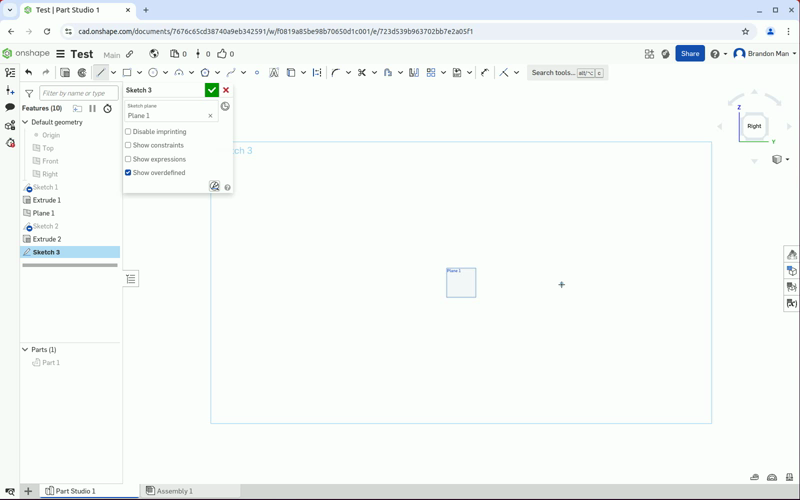
key_down(shift)
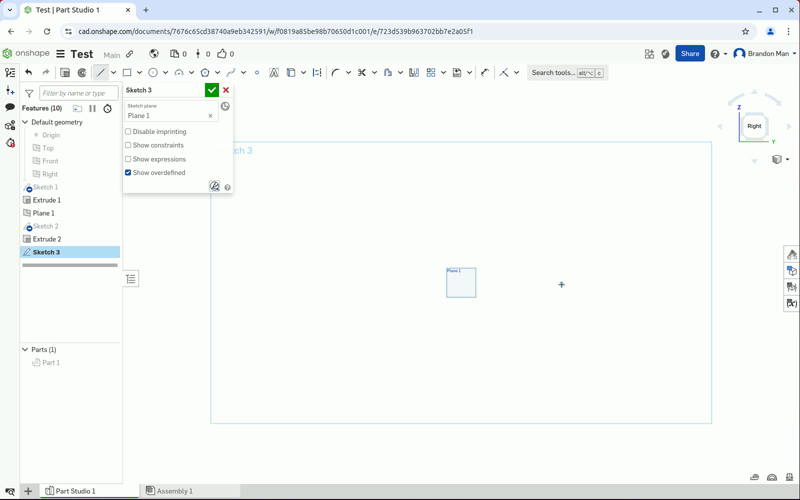
mouse_move(589, 284)
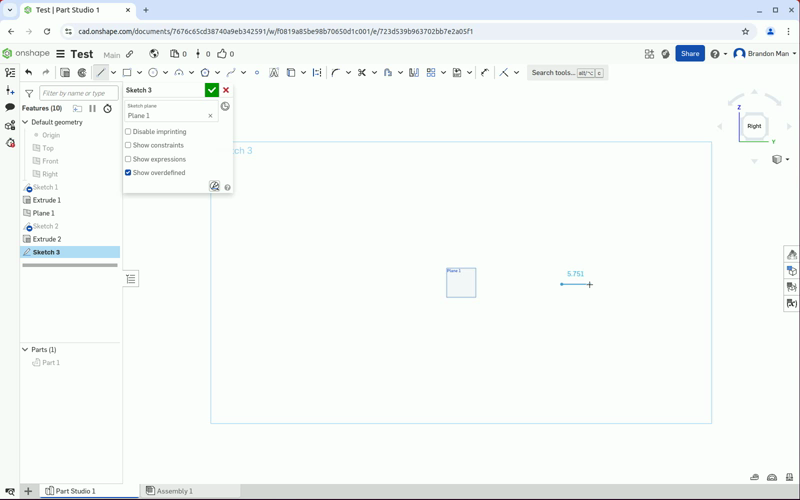
mouse_move(570, 284)
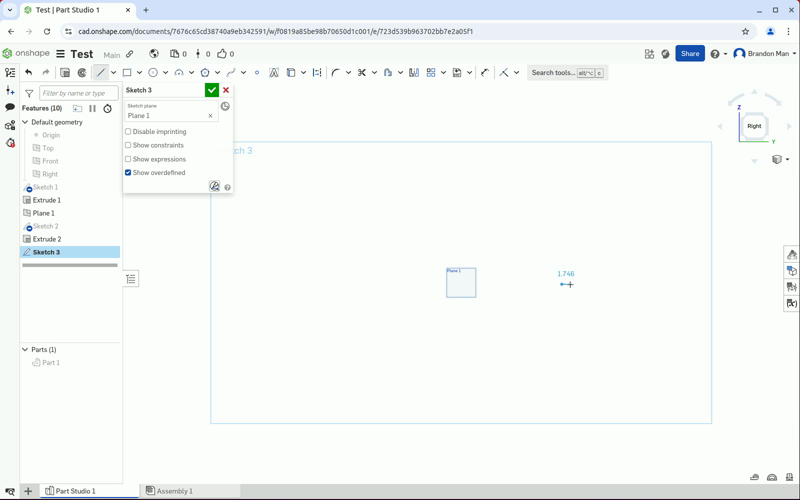
click(570, 284)
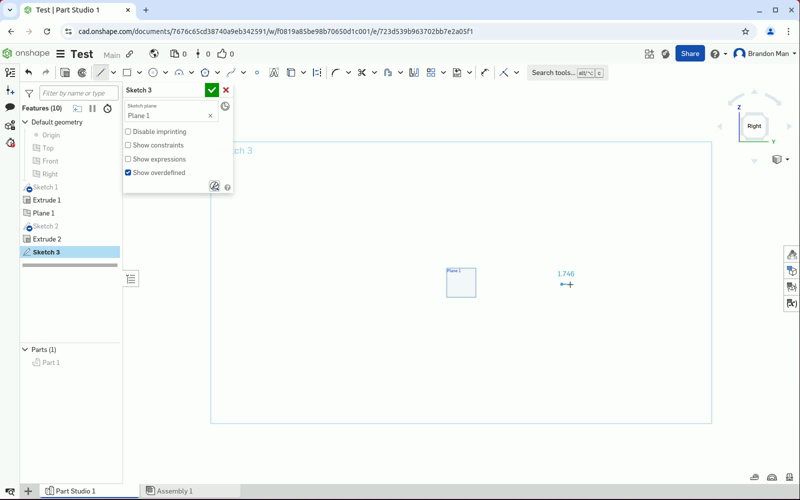
key_up(shift)
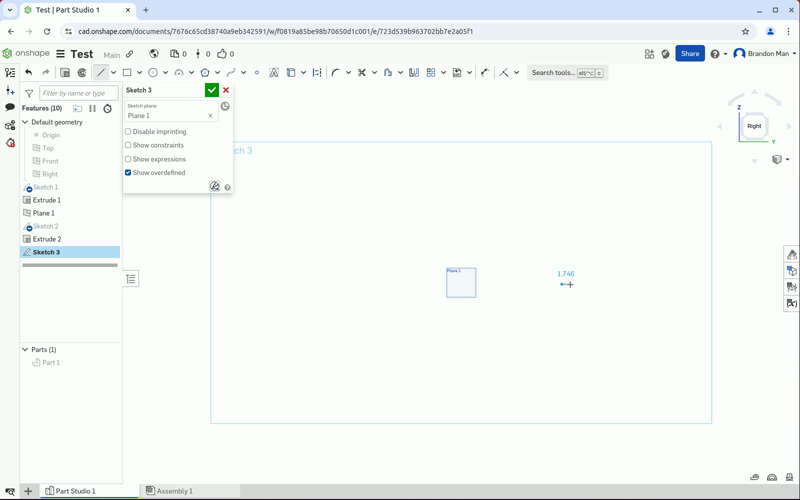
key_down(shift)
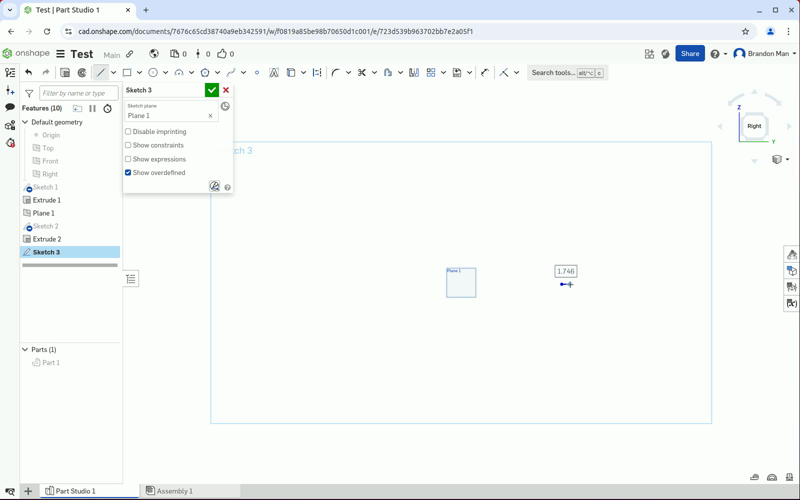
mouse_move(589, 284)
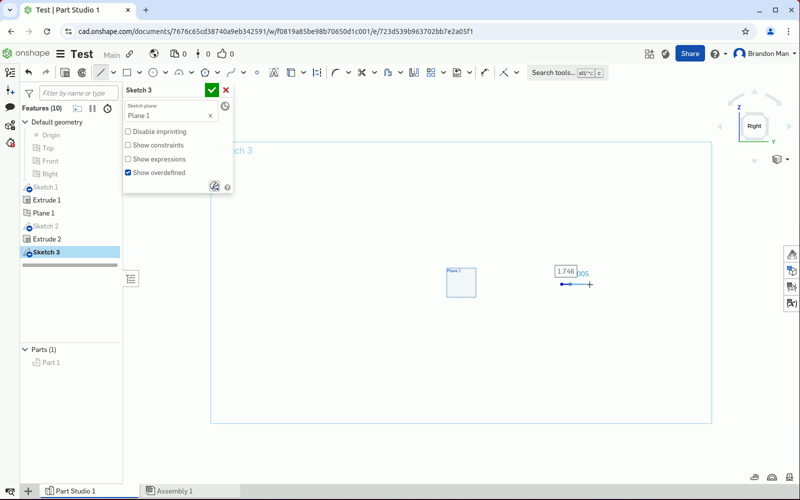
mouse_move(570, 265)
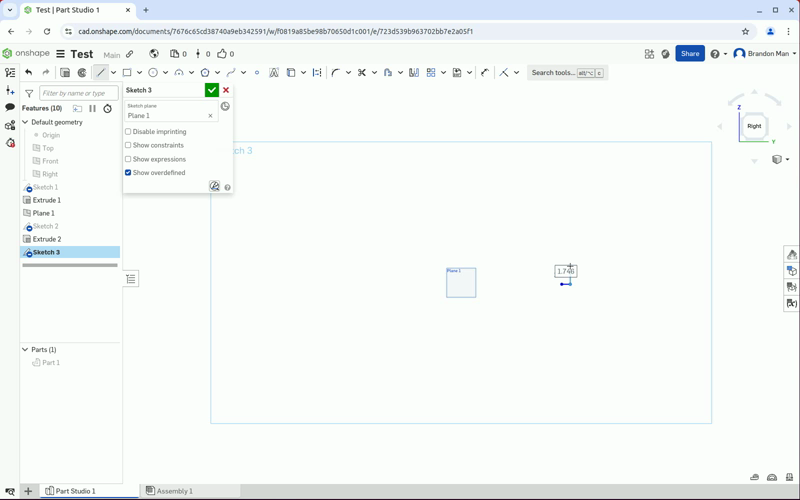
click(570, 265)
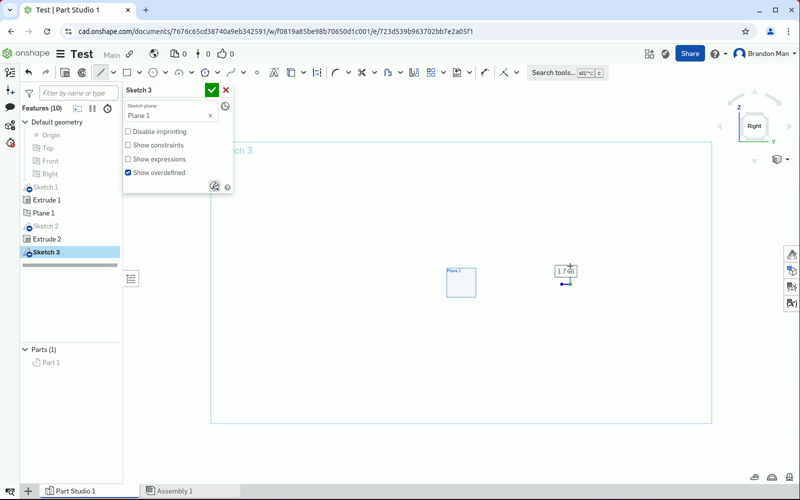
key_up(shift)
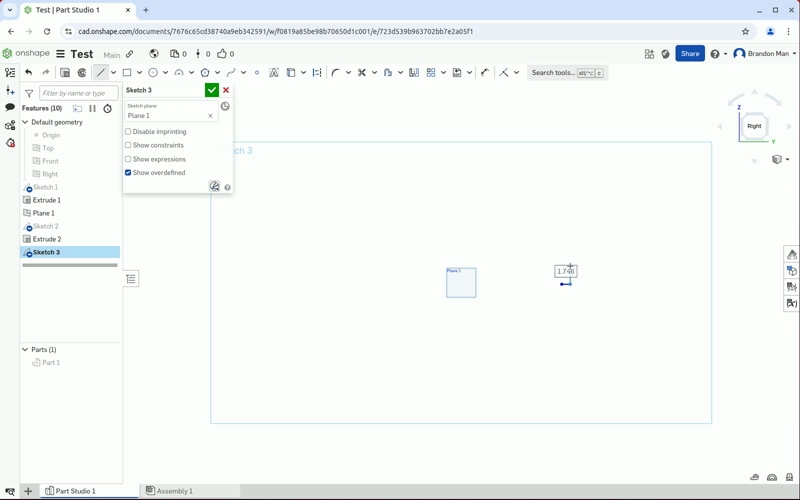
key_down(shift)
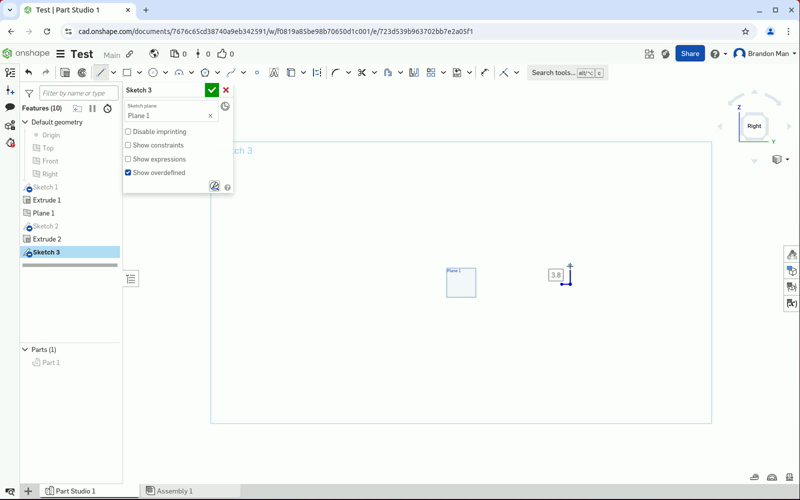
mouse_move(589, 265)
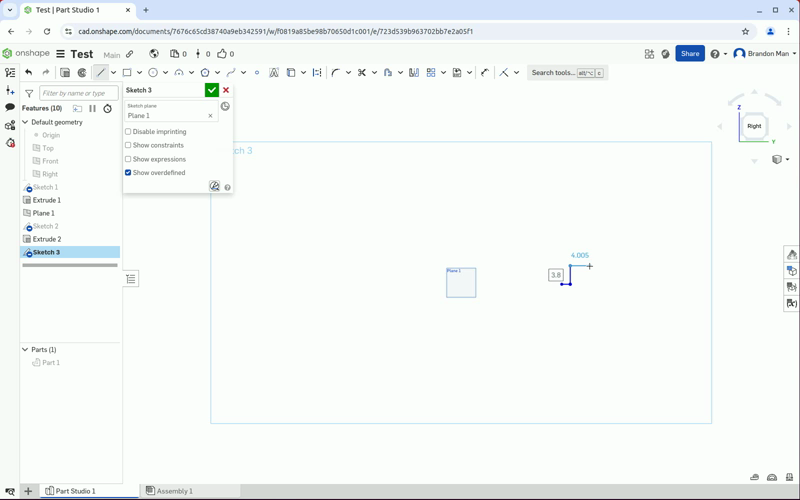
mouse_move(561, 265)
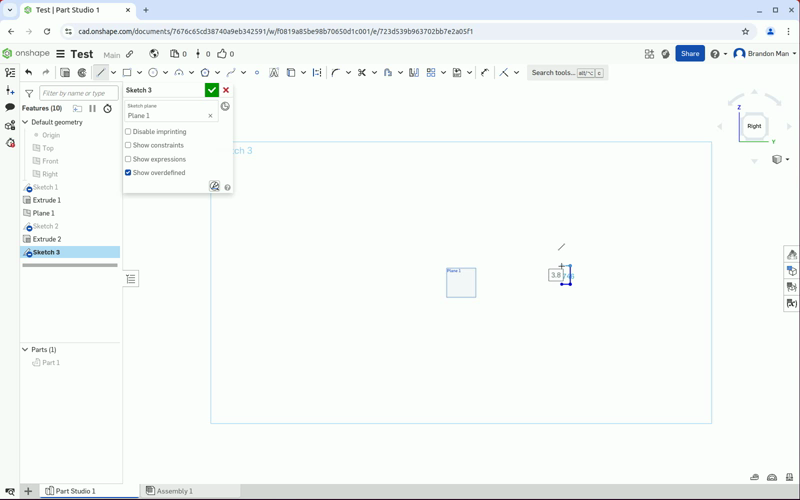
click(561, 265)
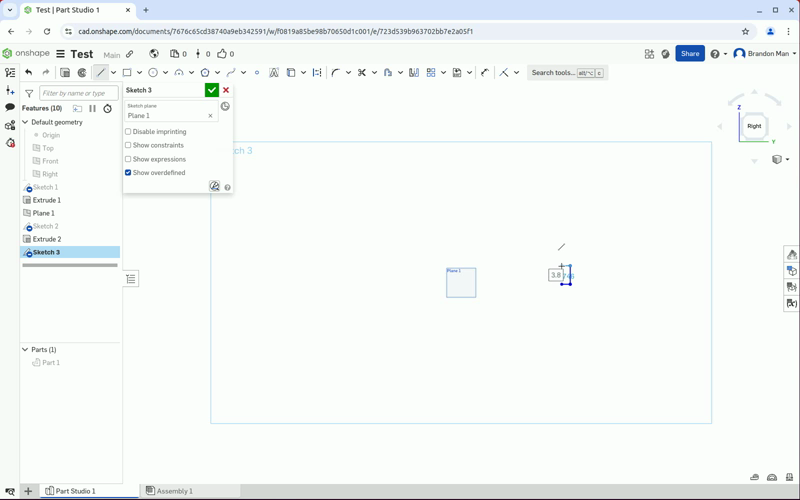
key_up(shift)
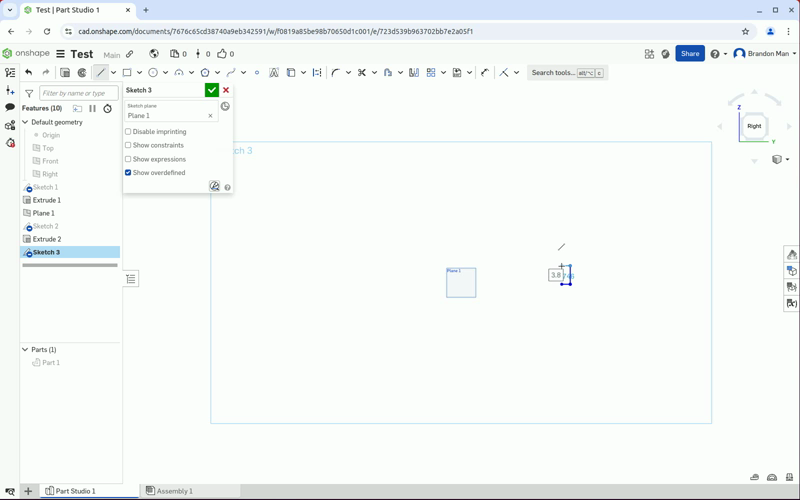
mouse_move(589, 265)
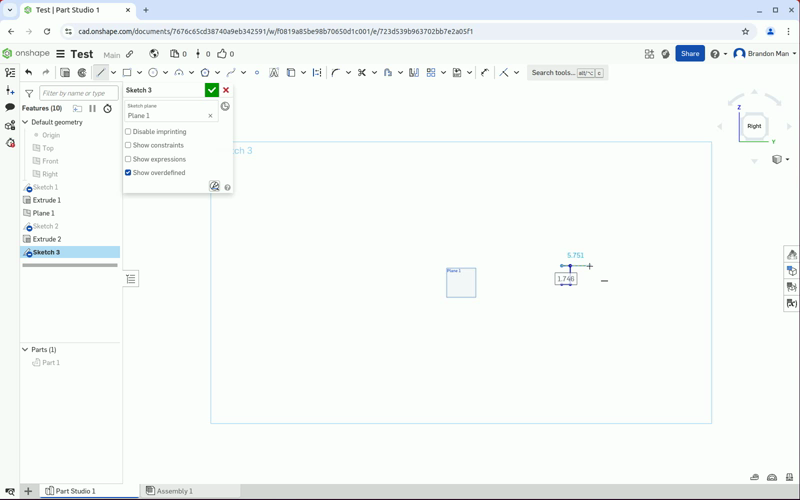
key_down(shift)
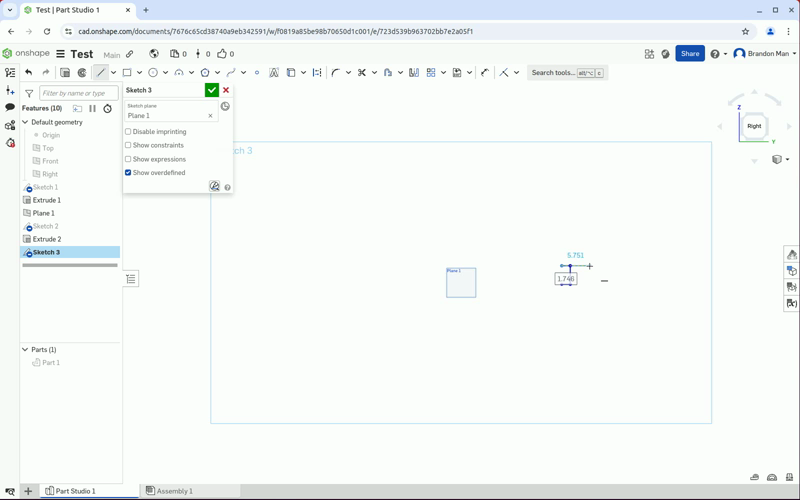
mouse_move(561, 284)
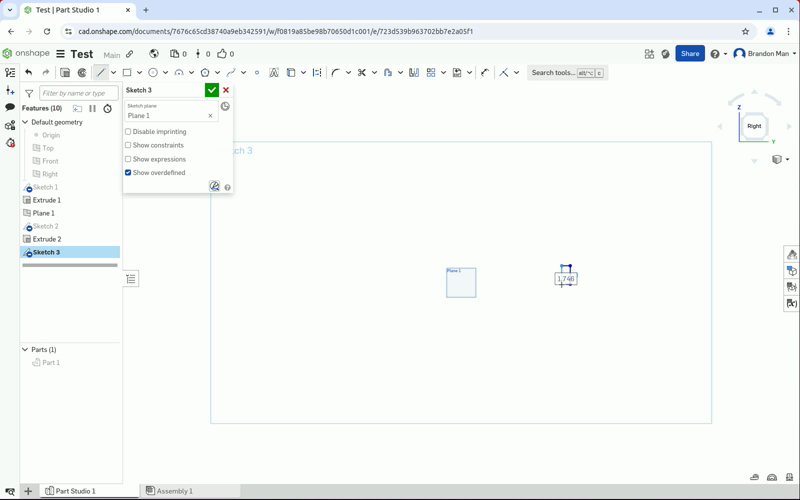
key_up(shift)
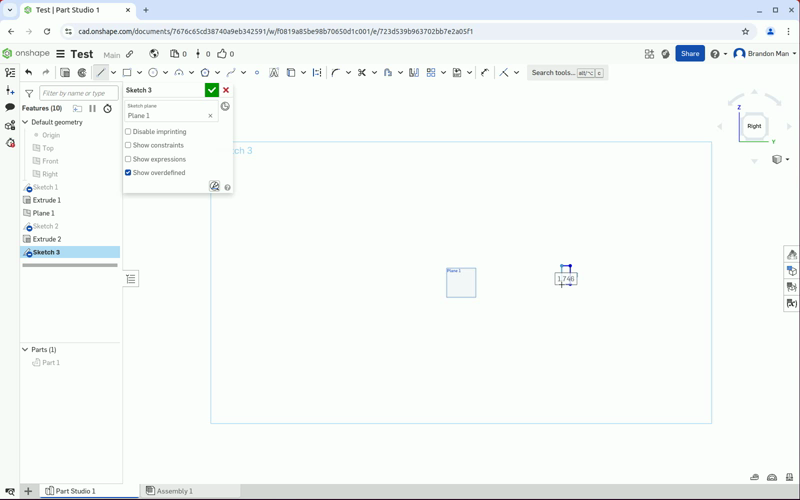
click(561, 284)
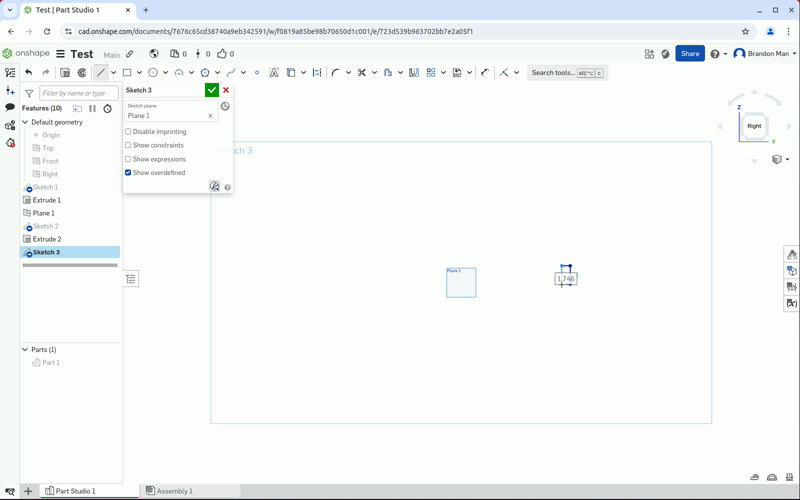
key(esc)
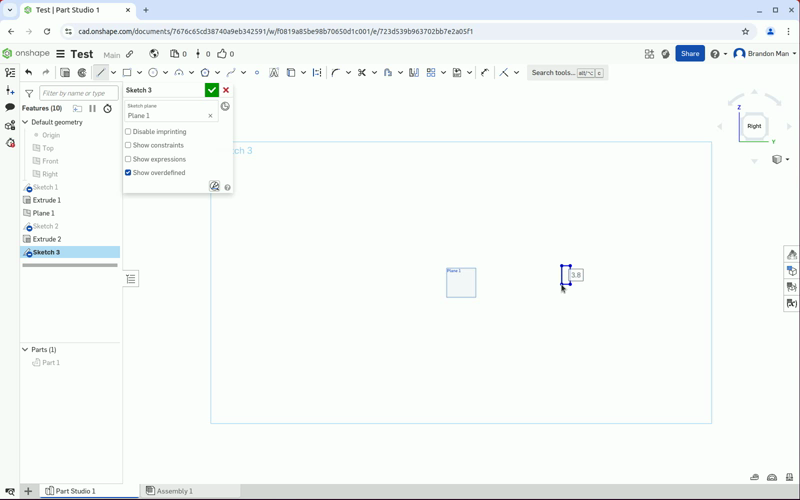
mouse_move(568, 280)
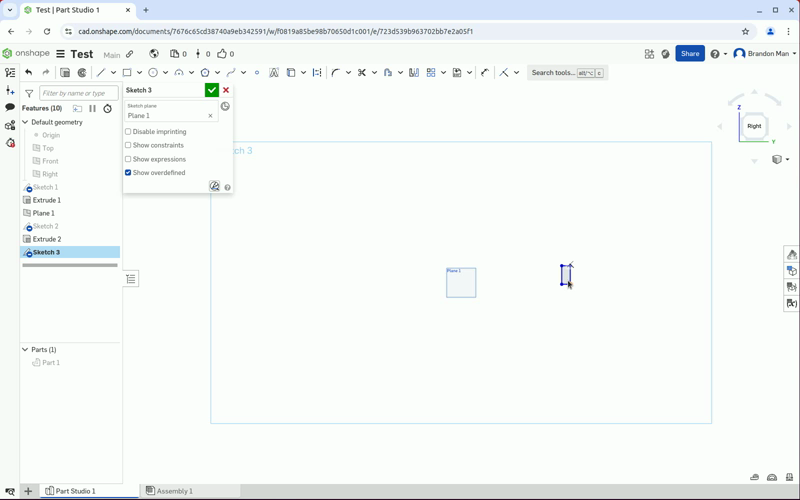
scroll(6)
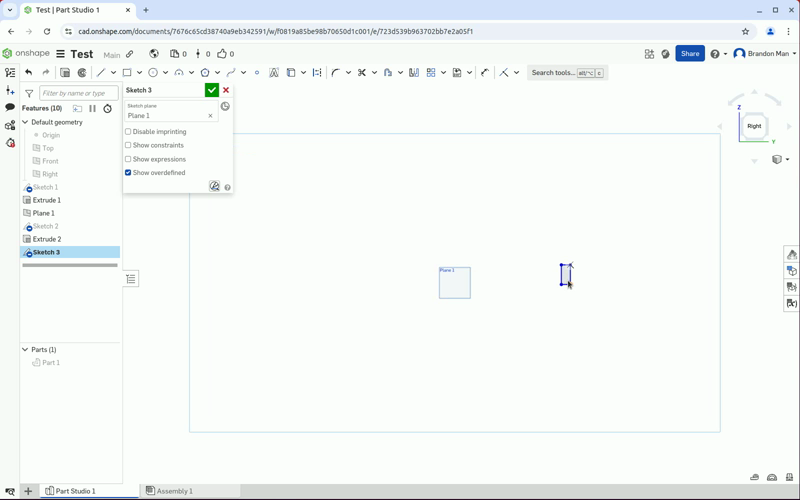
scroll(6)
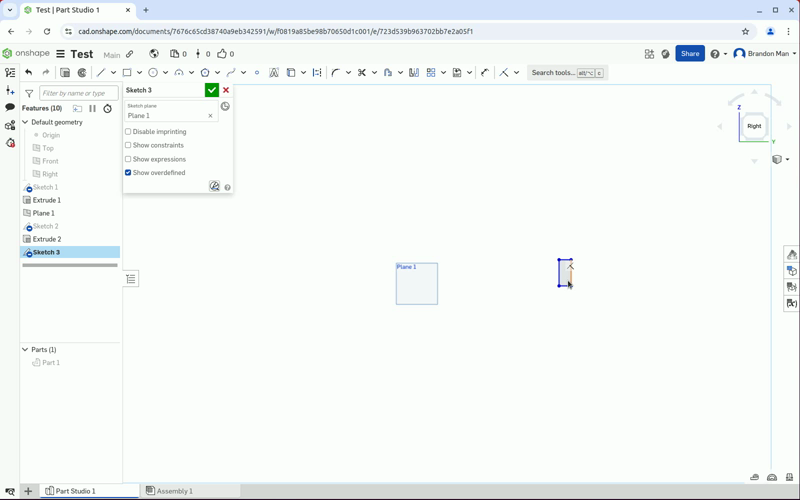
scroll(6)
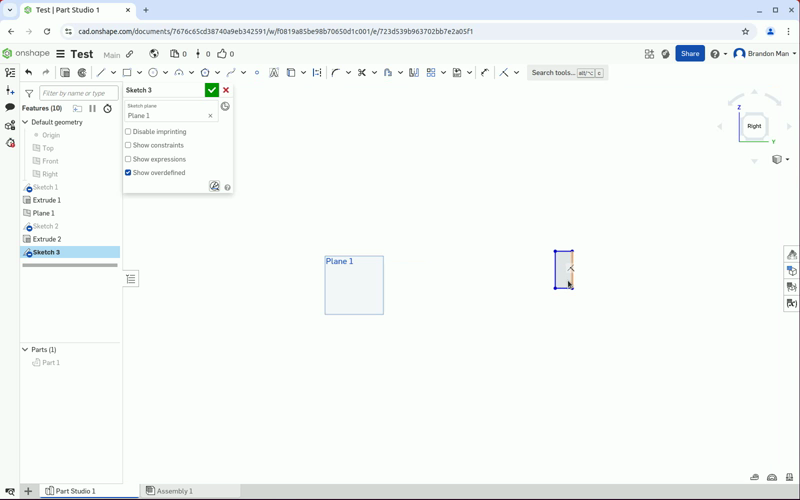
scroll(6)
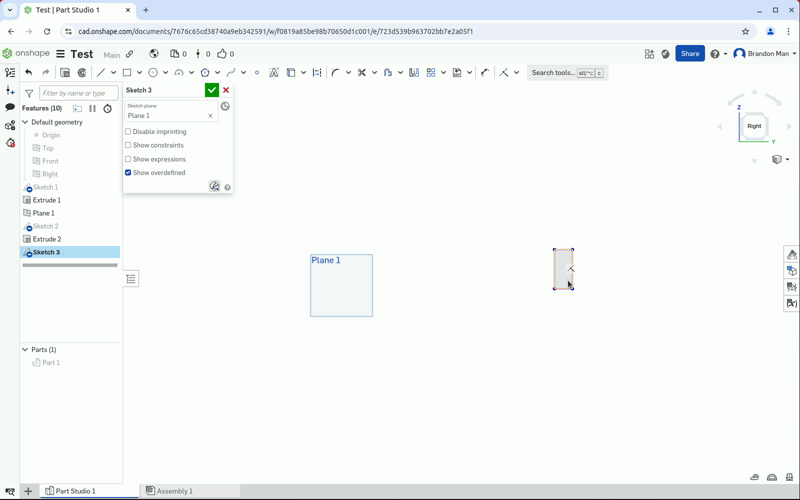
scroll(6)
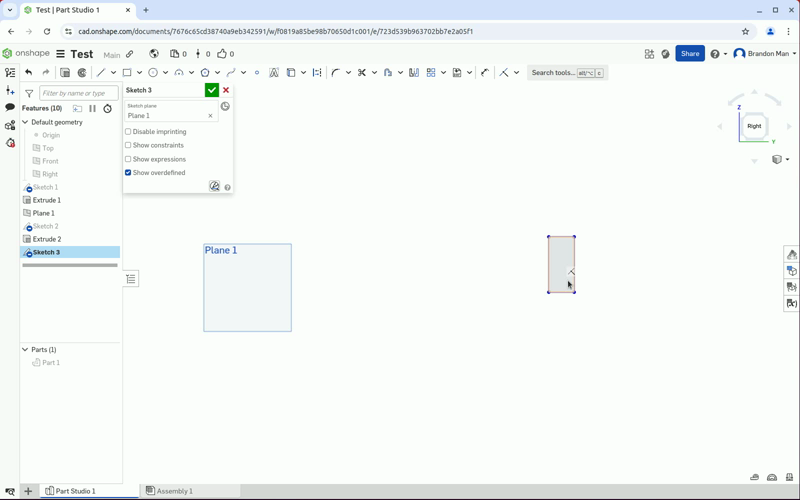
scroll(6)
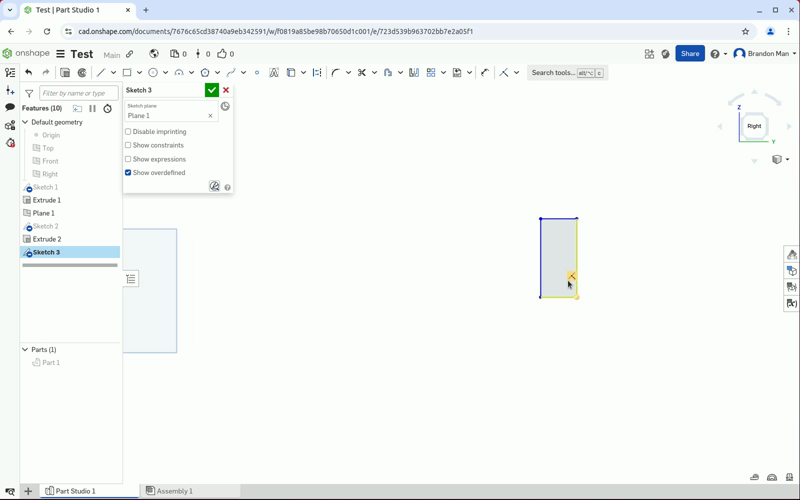
scroll(6)
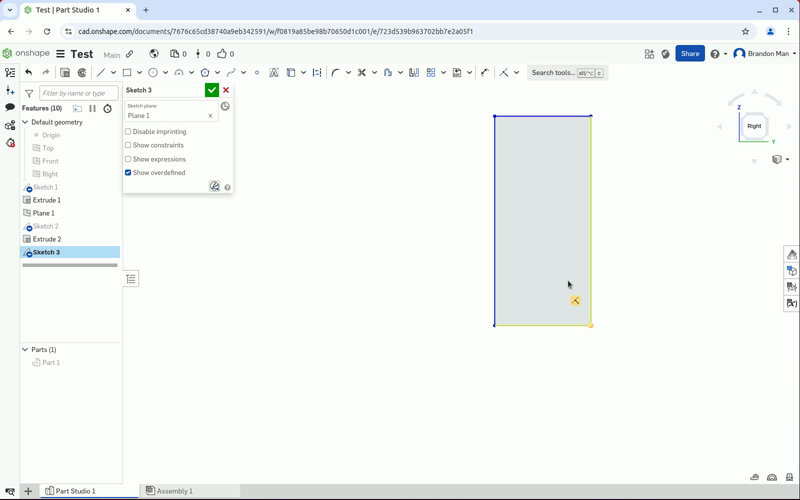
click(568, 280)
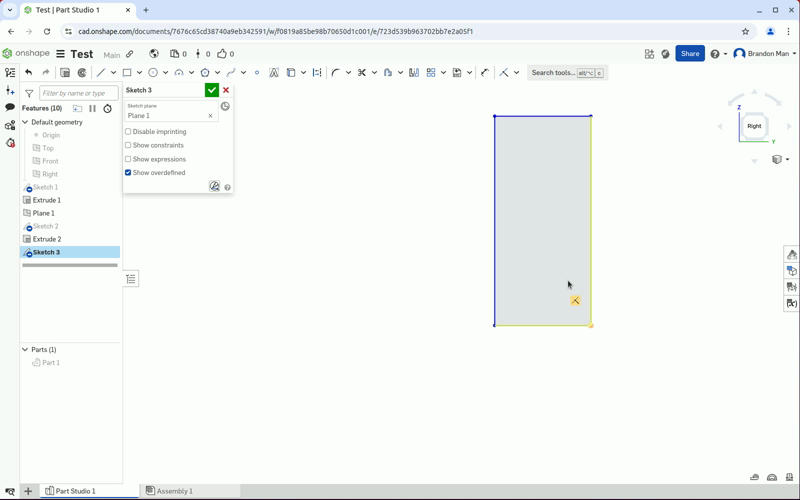
scroll(-6)
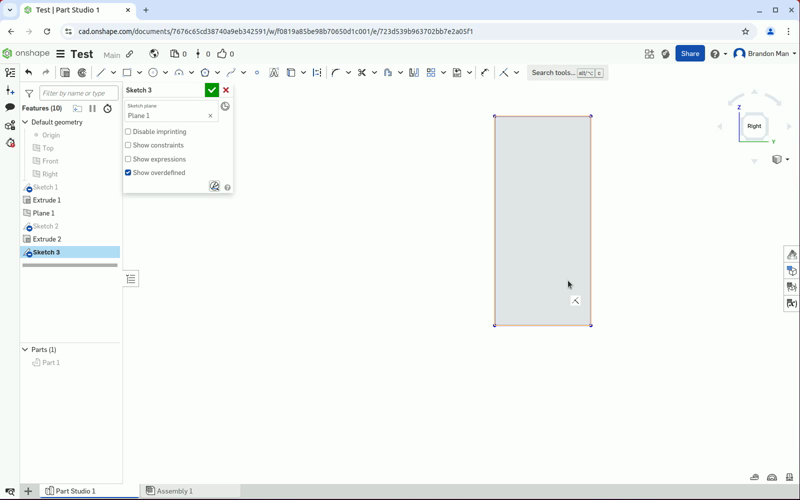
scroll(-6)
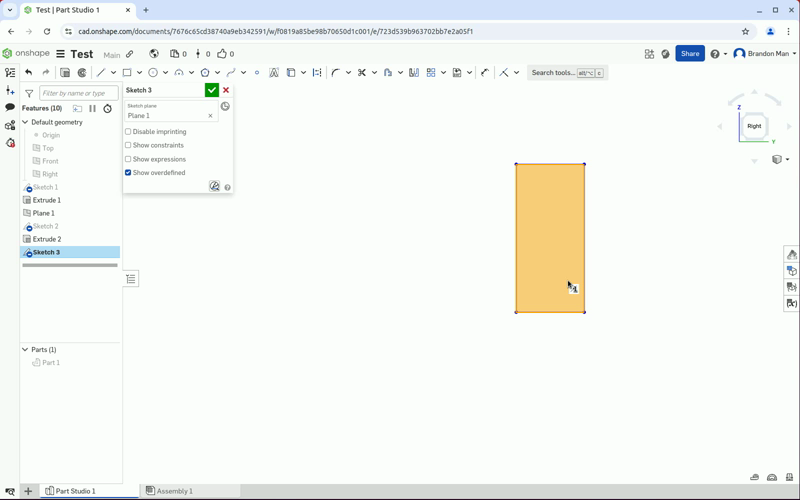
scroll(-6)
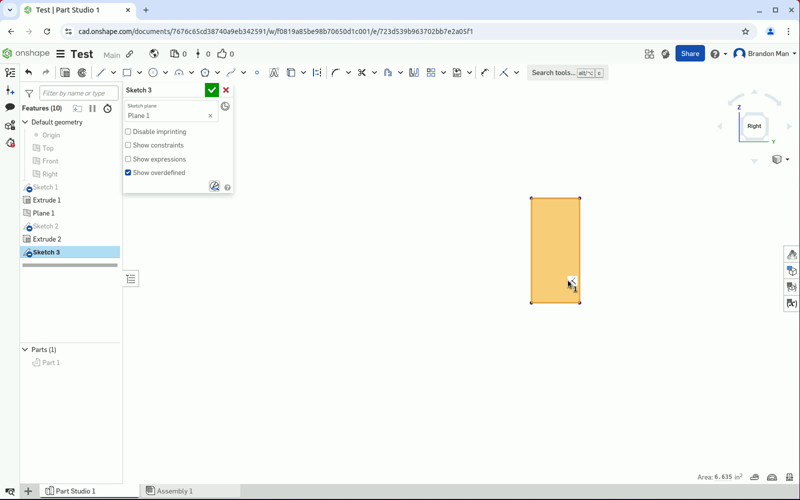
scroll(-6)
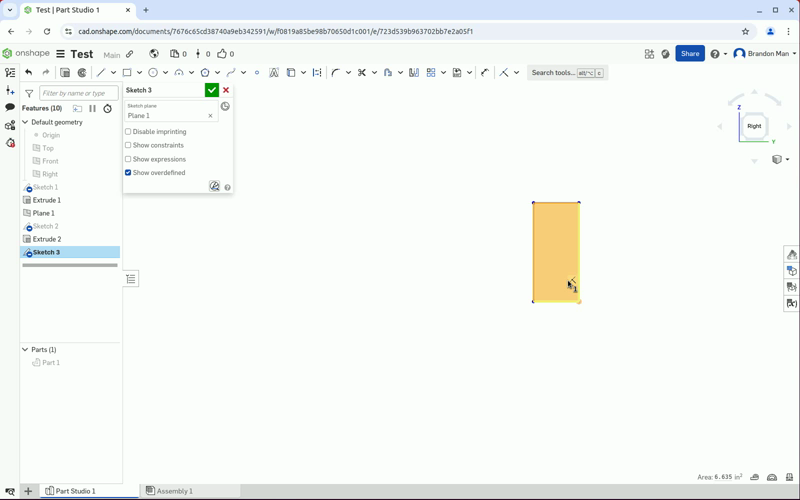
scroll(-6)
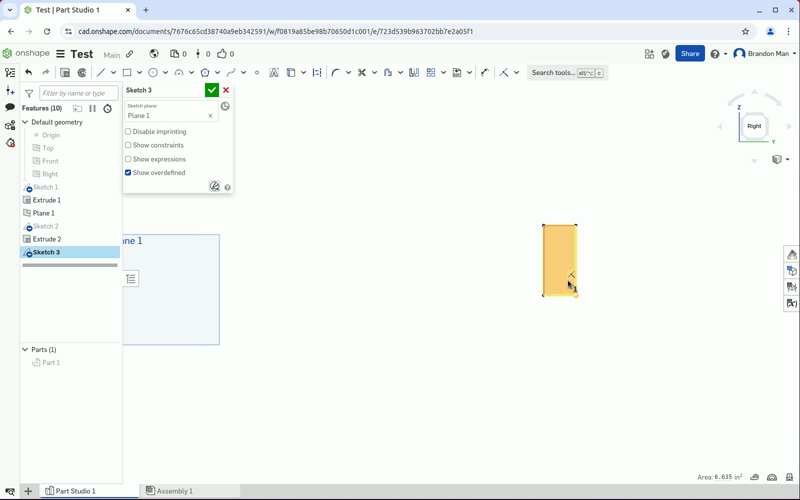
scroll(-6)
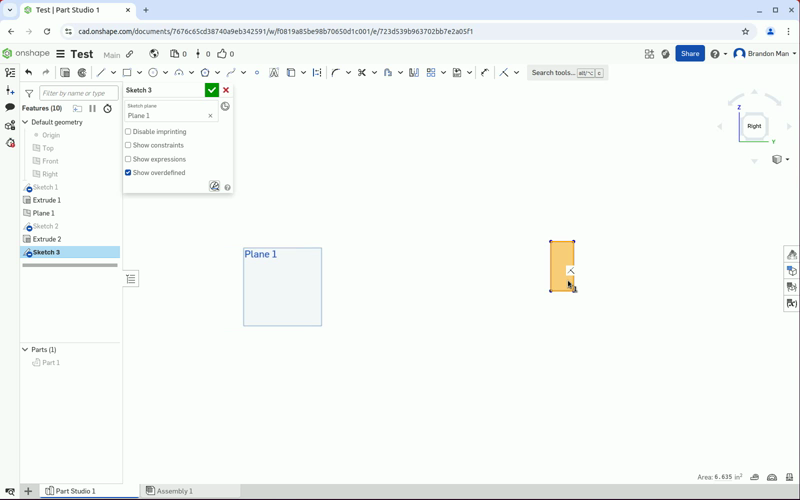
scroll(-6)
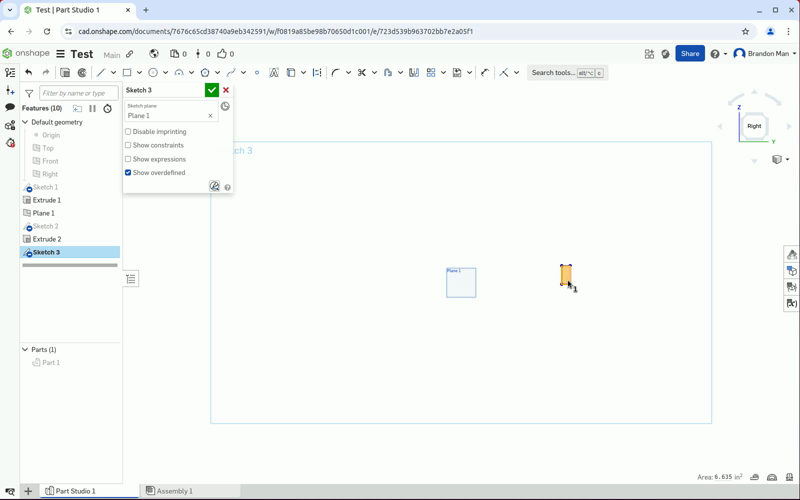
mouse_move(73, 352)
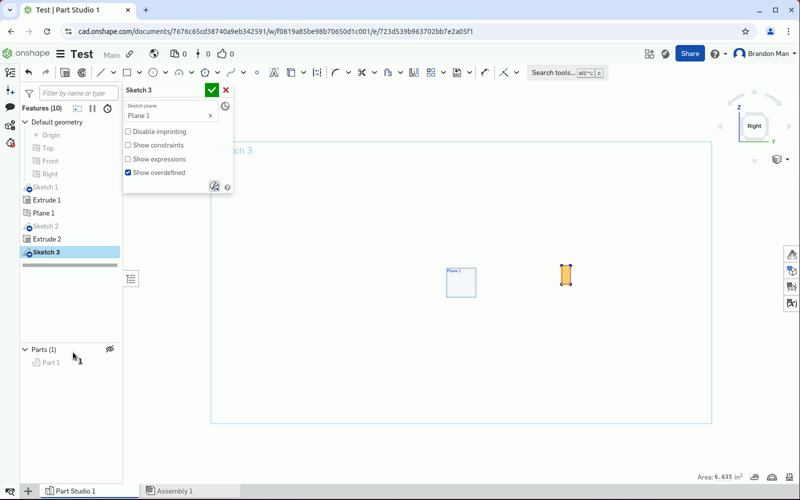
key(shift+y)
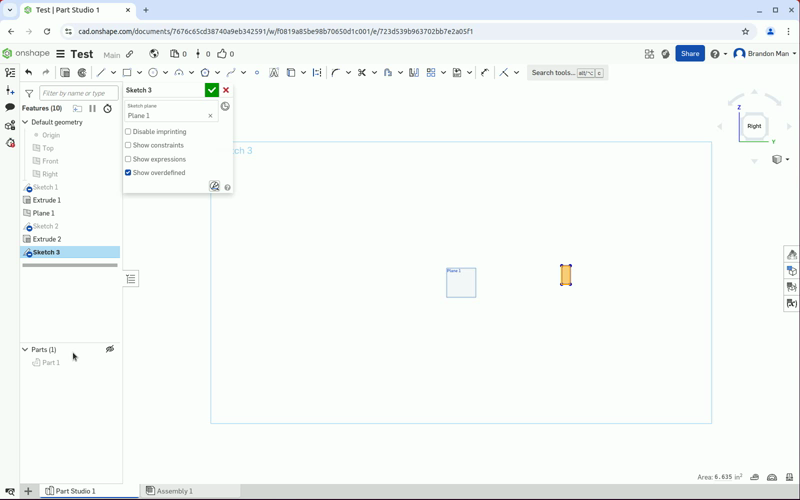
key(shift+e)
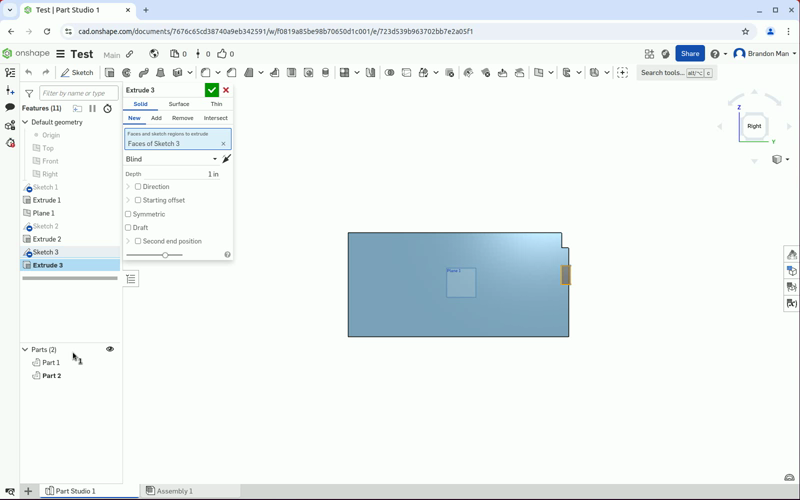
mouse_move(143, 106)
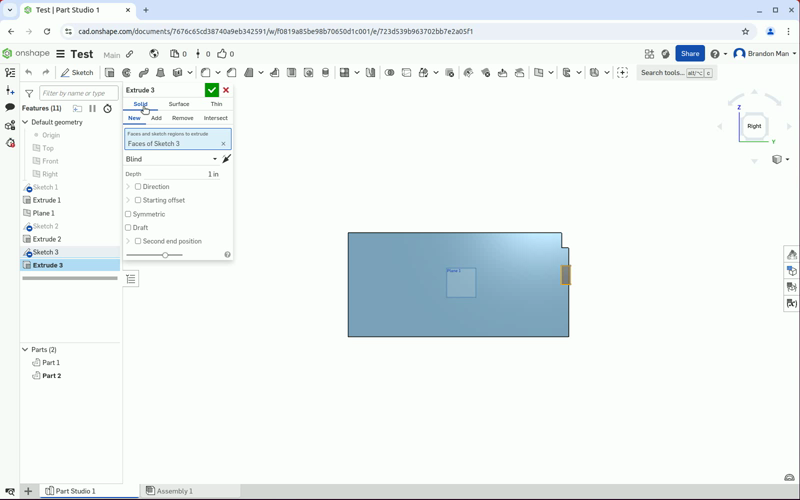
click(143, 106)
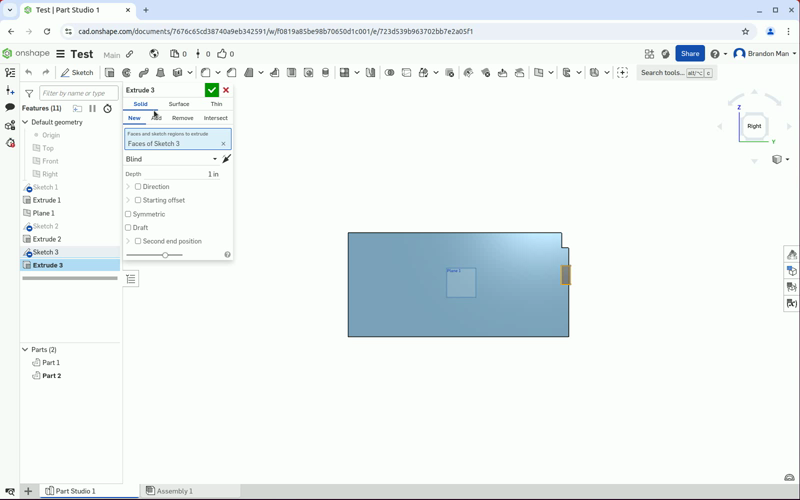
mouse_move(186, 120)
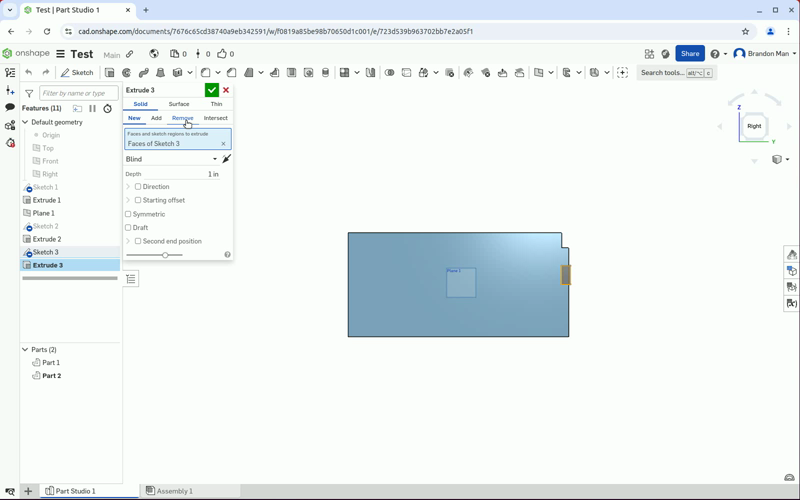
click(186, 120)
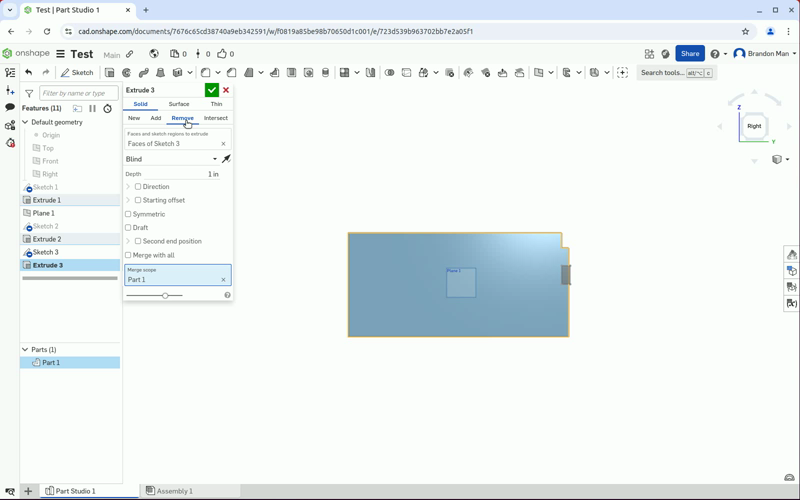
key(tab, 4)
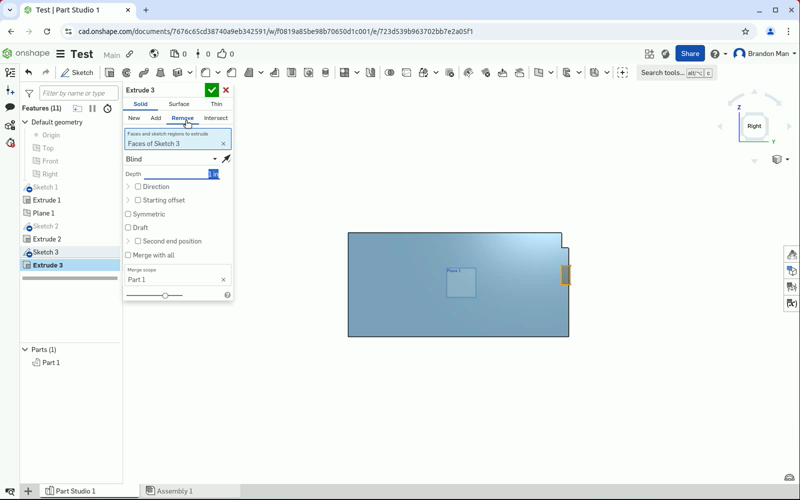
text(2.166)
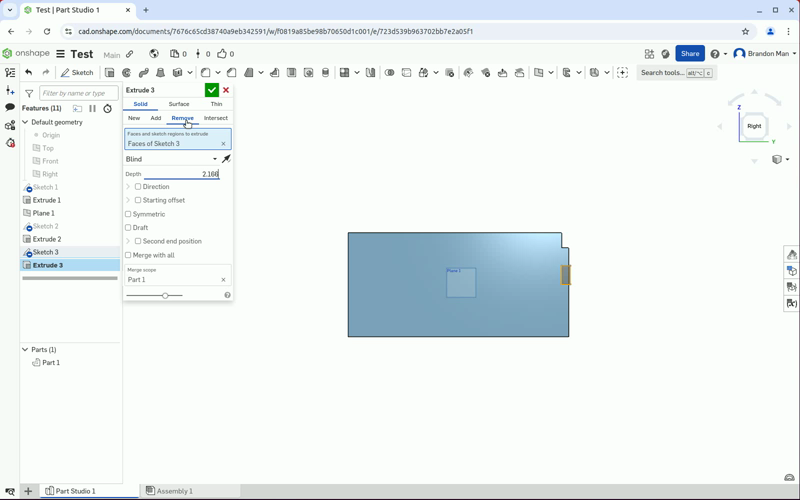
key(tab, 6)
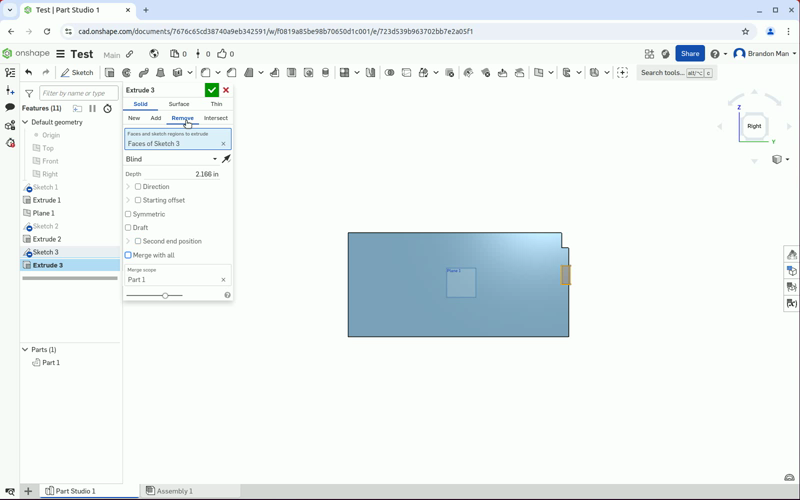
key(space)
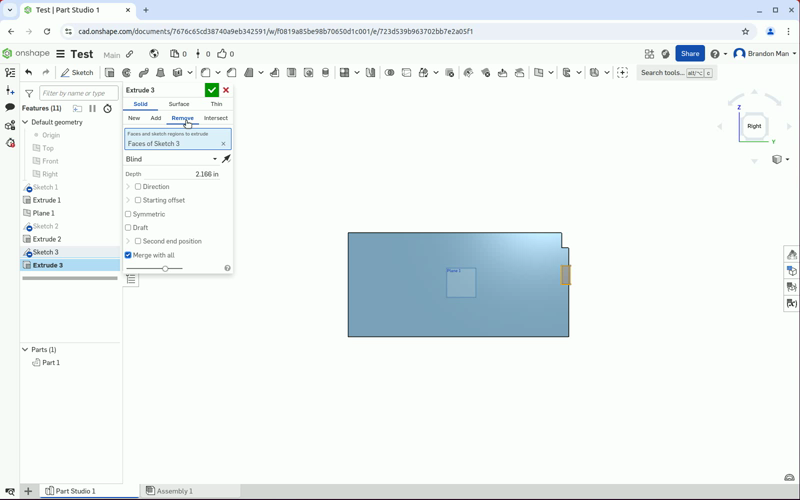
key(enter)
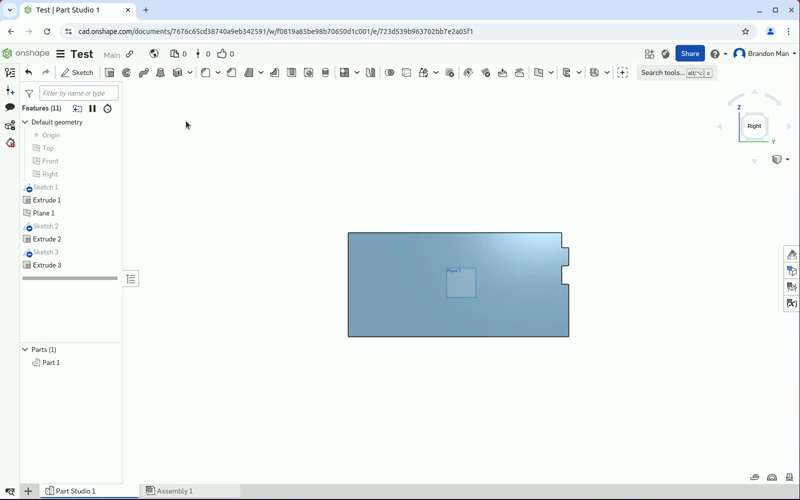
key(shift+h)
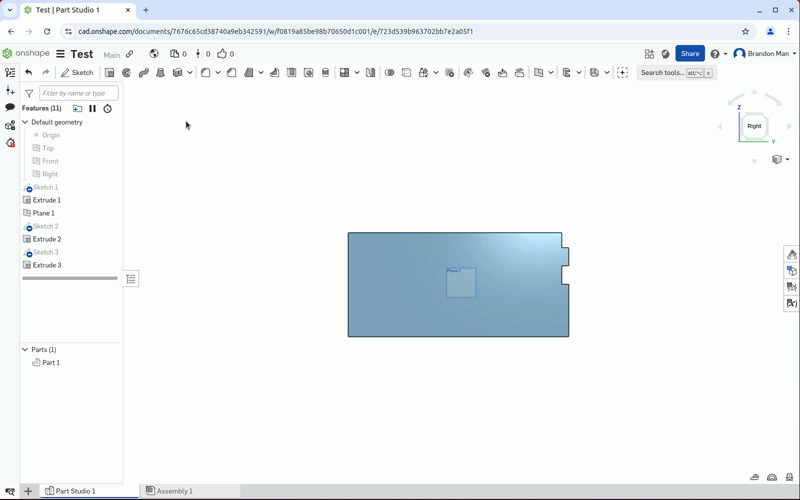
key(shift+h)
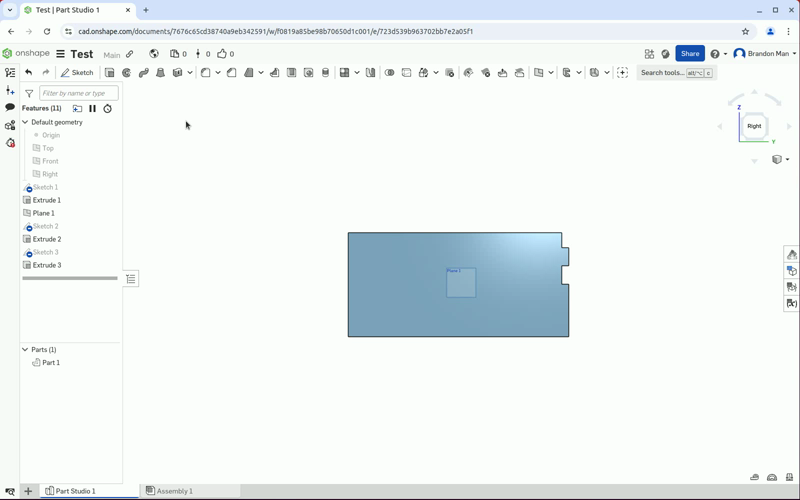
mouse_move(73, 189)
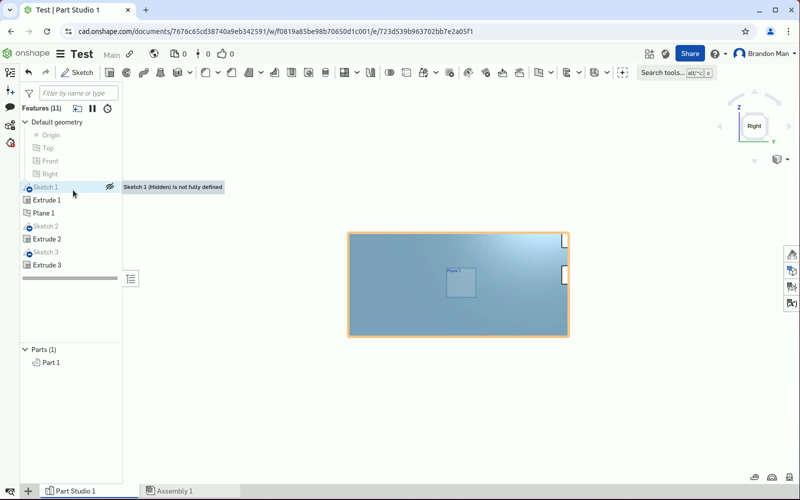
click(73, 189)
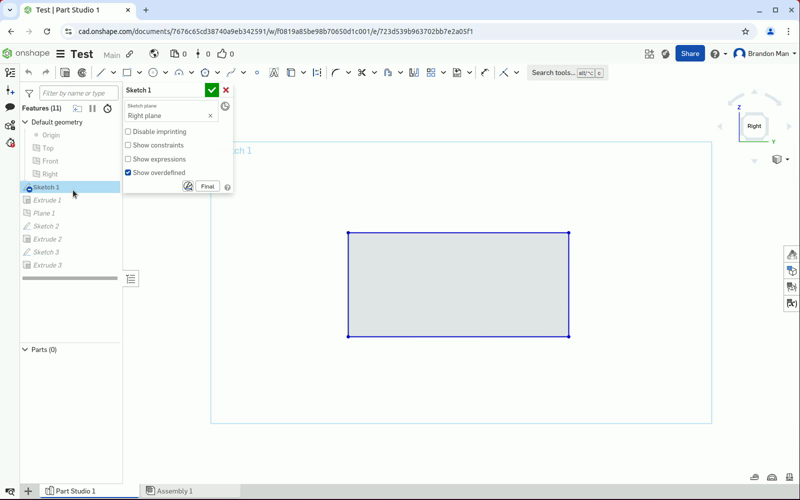
mouse_move(229, 92)
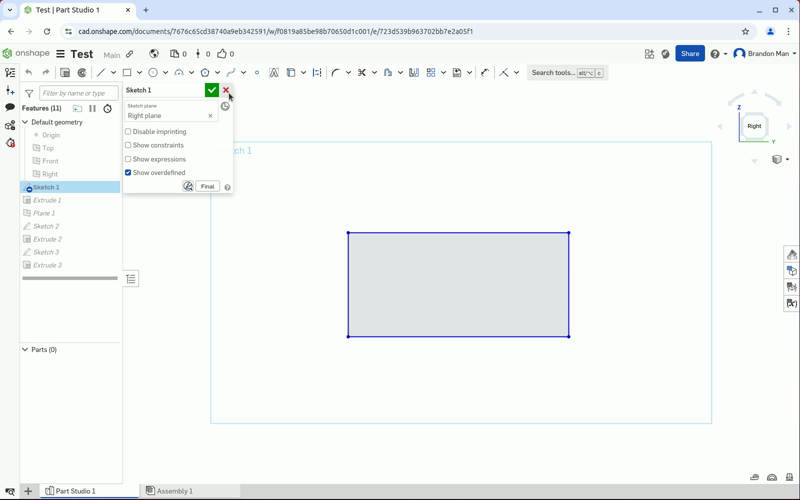
click(229, 92)
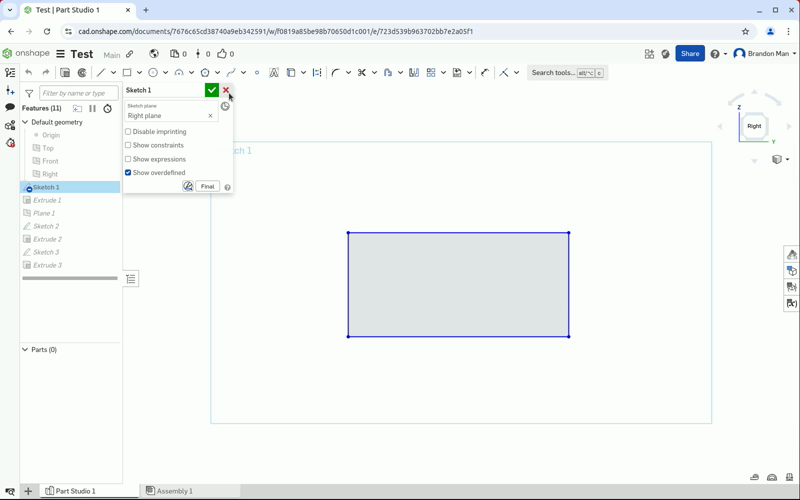
key(shift+s)
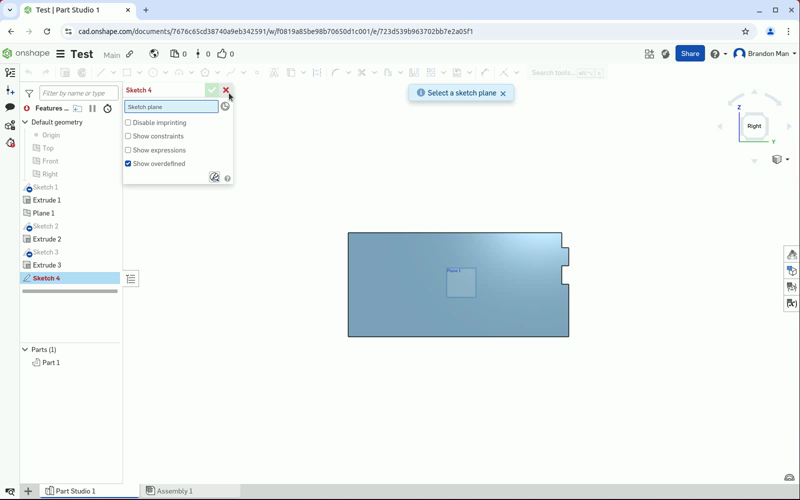
mouse_move(73, 215)
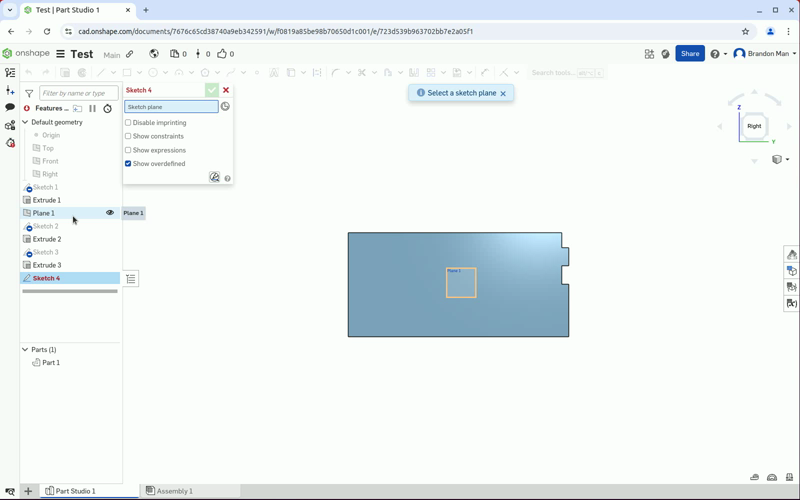
click(73, 215)
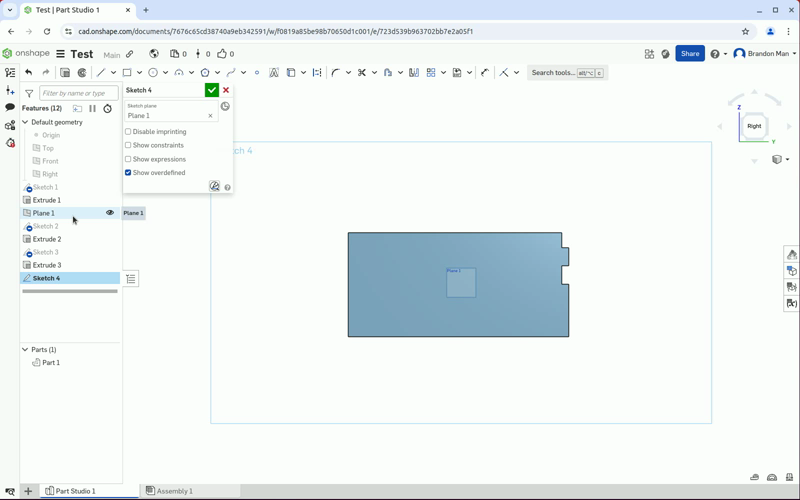
mouse_move(73, 352)
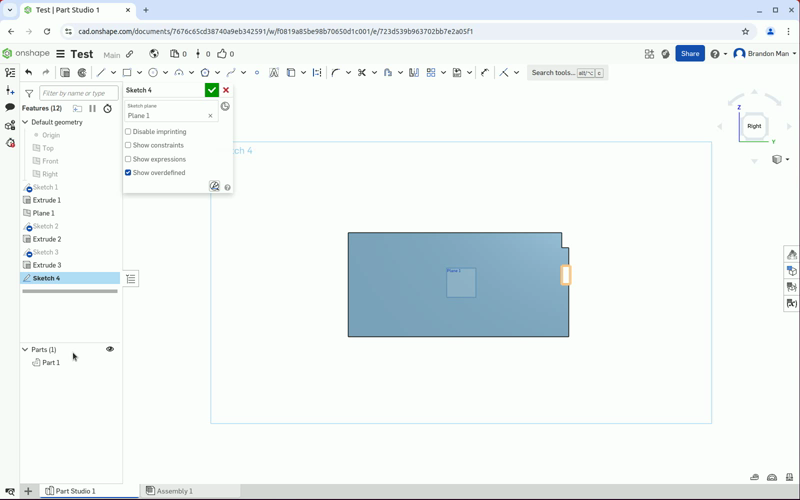
key(y)
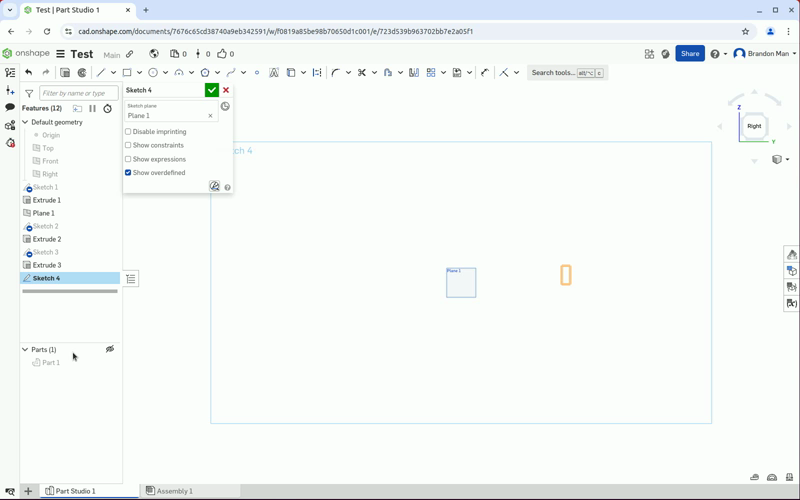
key(l)
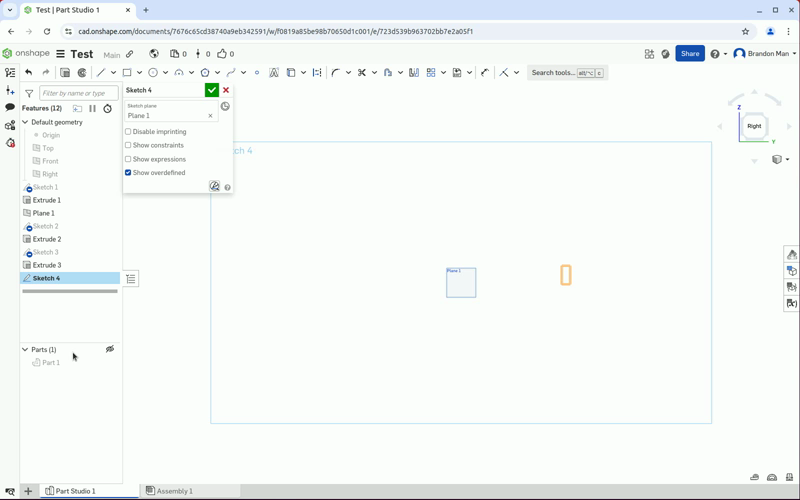
key_down(shift)
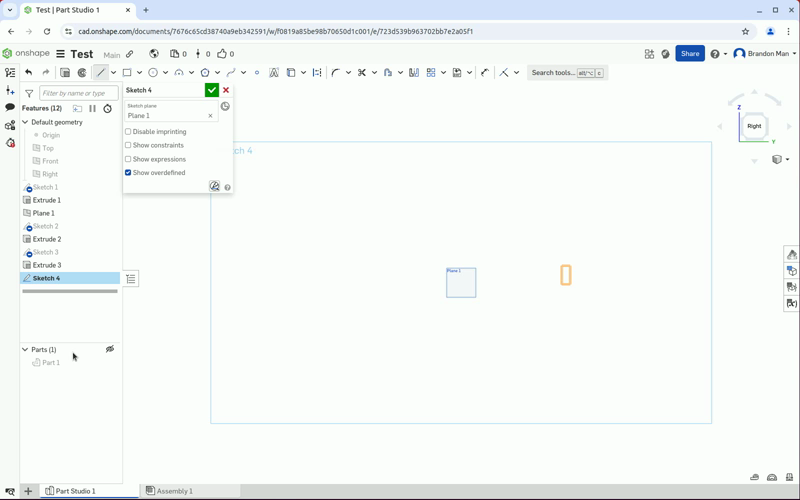
mouse_move(561, 319)
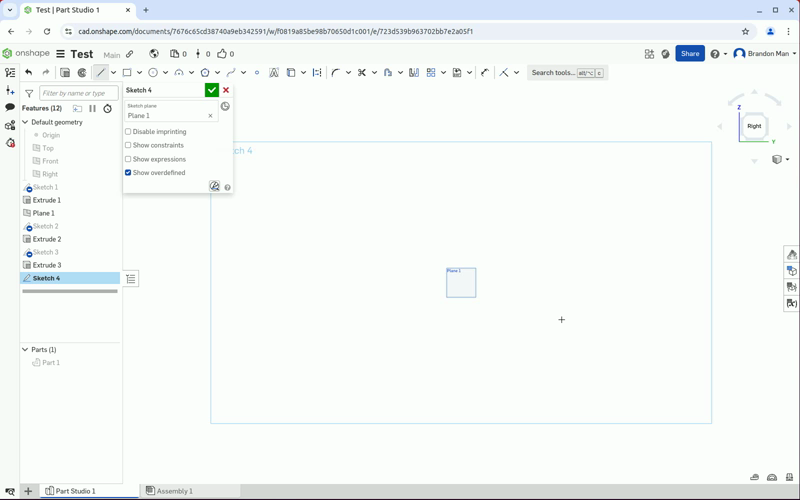
click(561, 319)
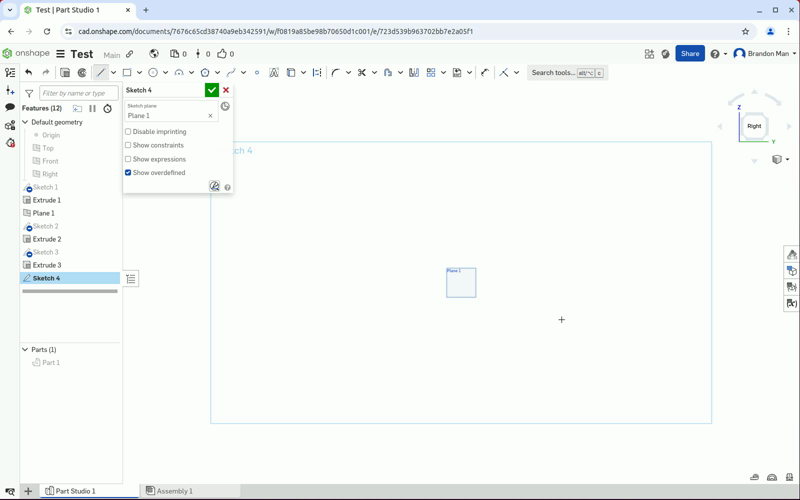
key_up(shift)
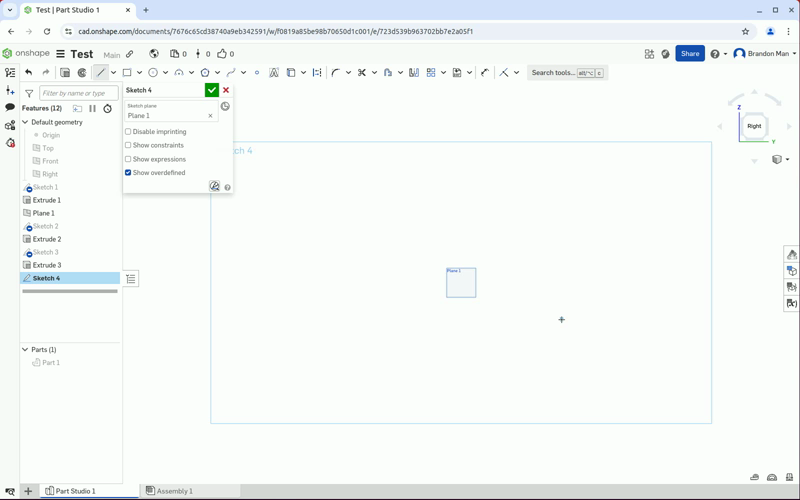
key_down(shift)
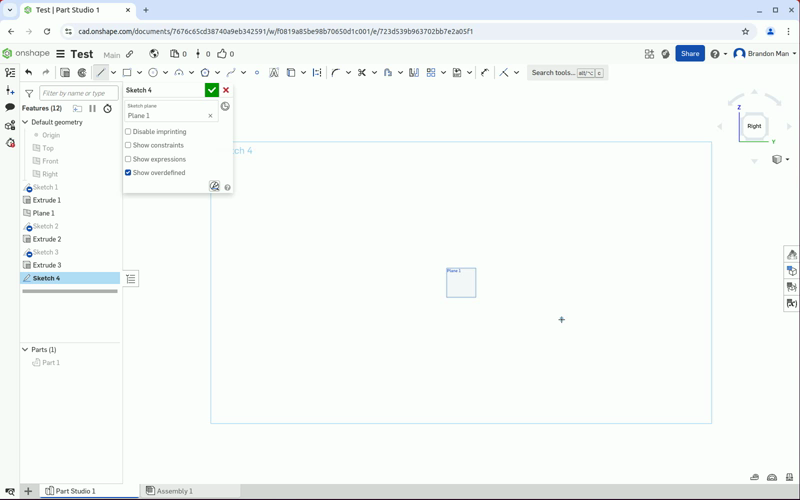
mouse_move(589, 319)
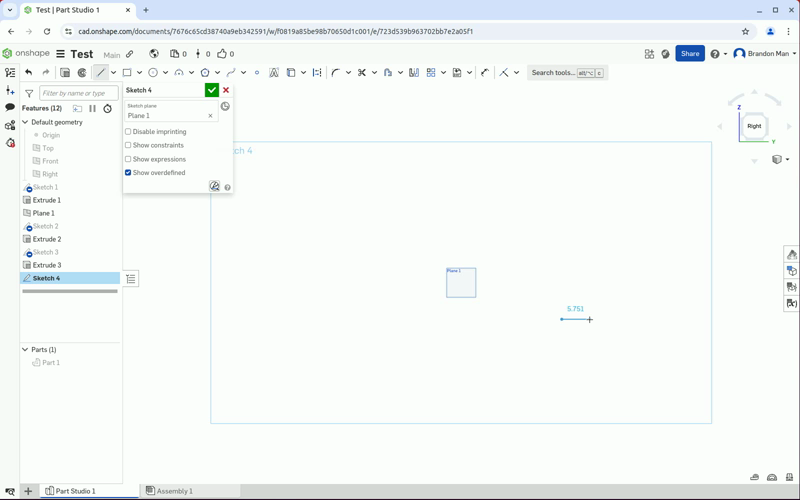
mouse_move(570, 319)
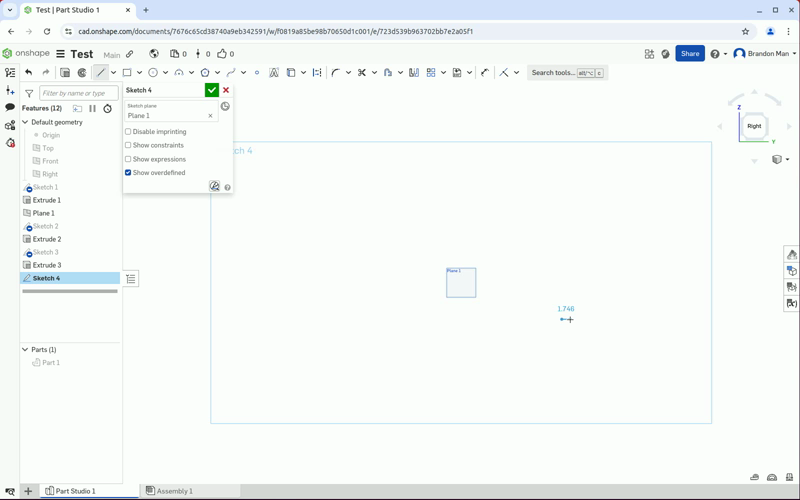
click(570, 319)
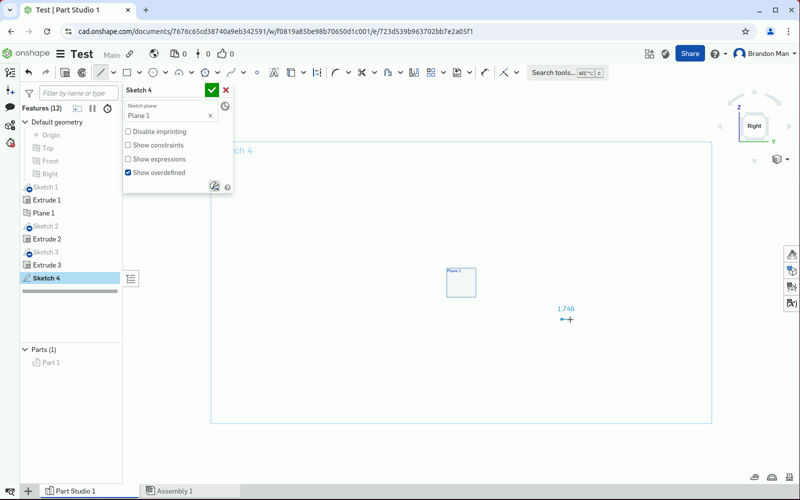
key_up(shift)
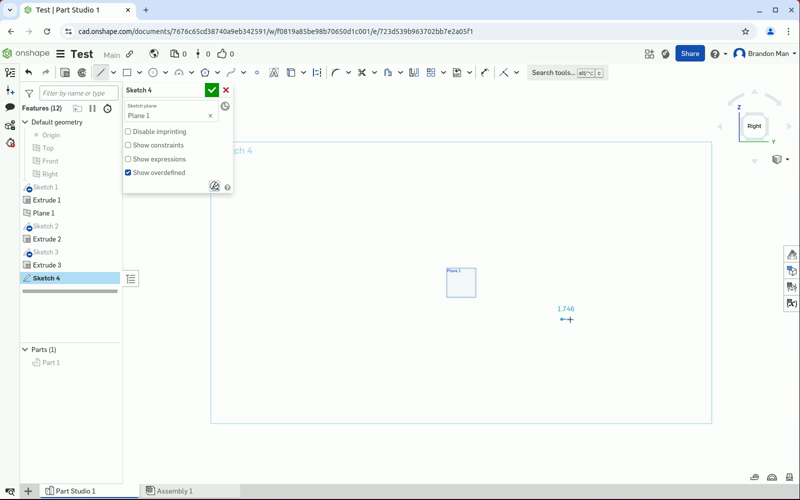
key_down(shift)
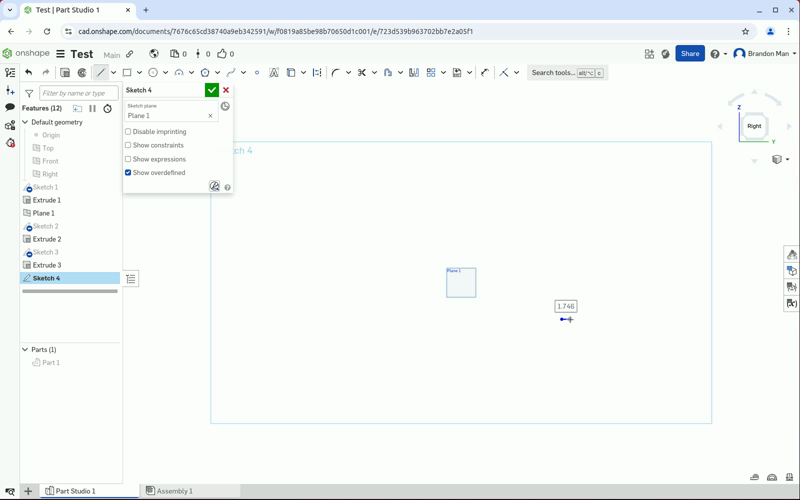
mouse_move(589, 319)
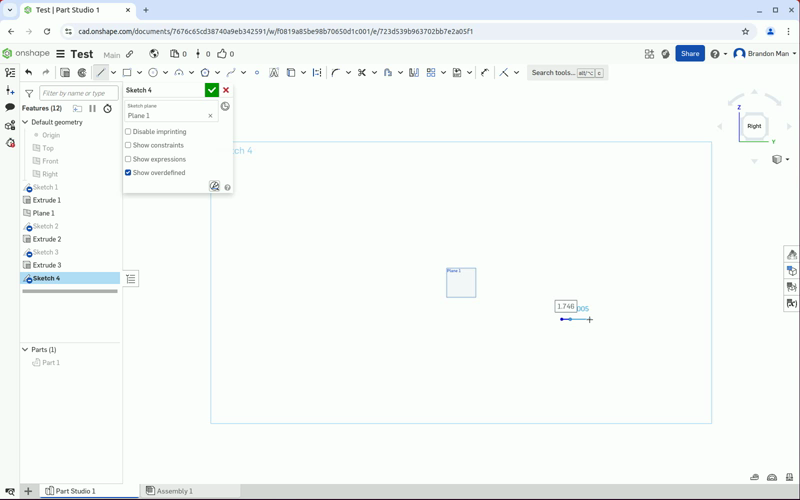
mouse_move(570, 300)
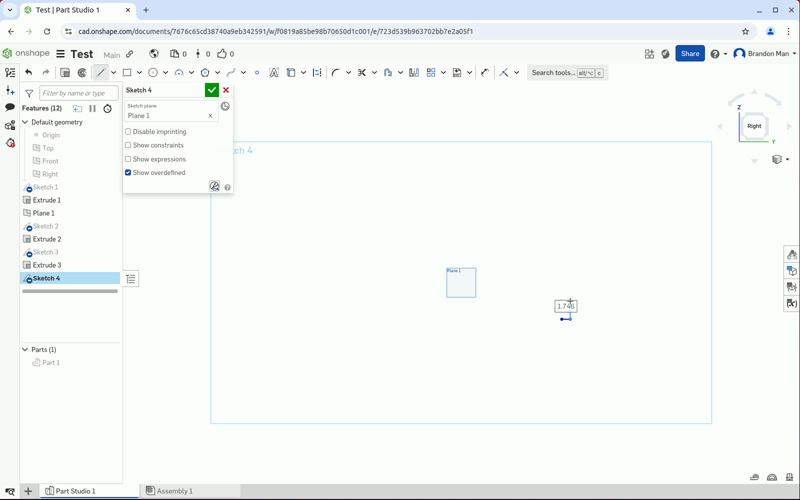
click(570, 300)
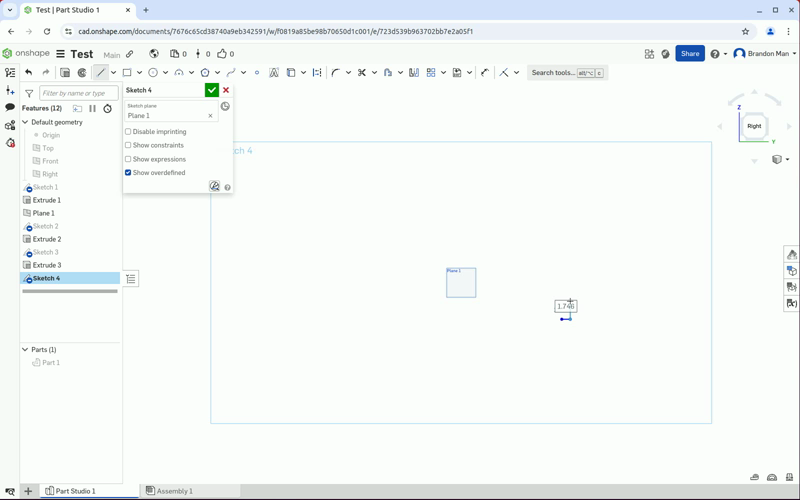
key_up(shift)
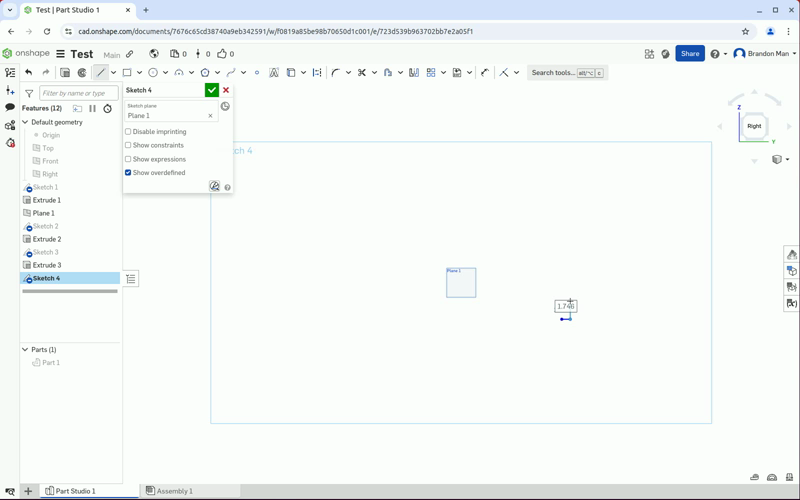
key_down(shift)
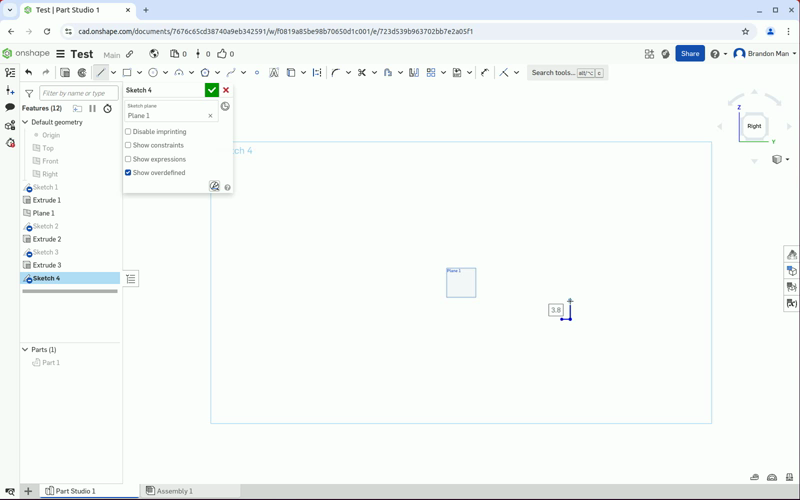
mouse_move(589, 300)
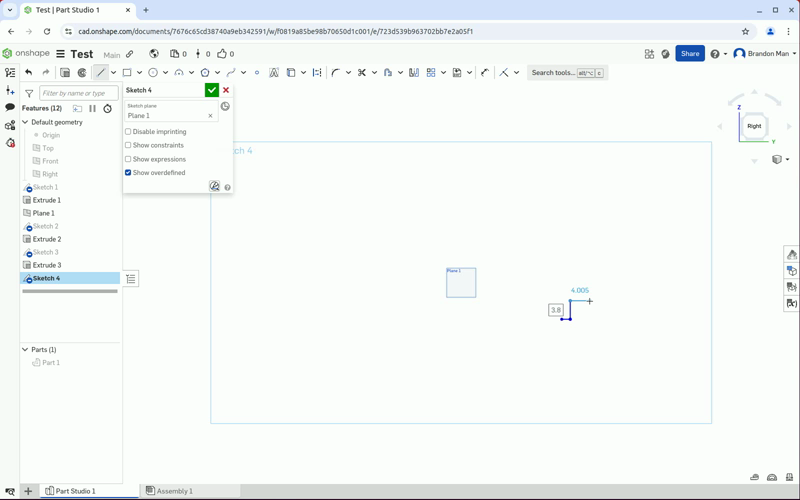
mouse_move(561, 300)
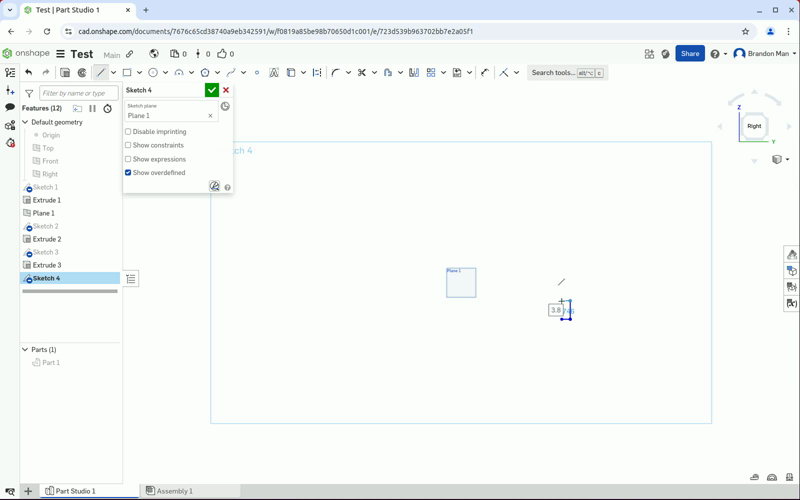
click(561, 300)
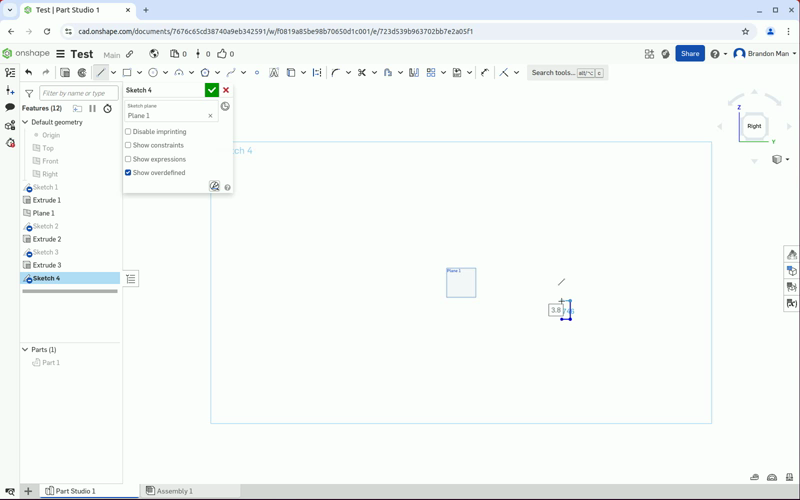
key_up(shift)
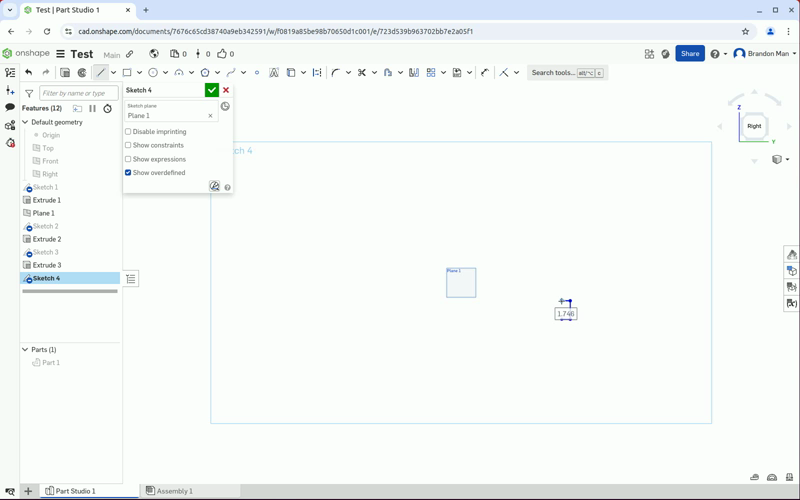
mouse_move(589, 300)
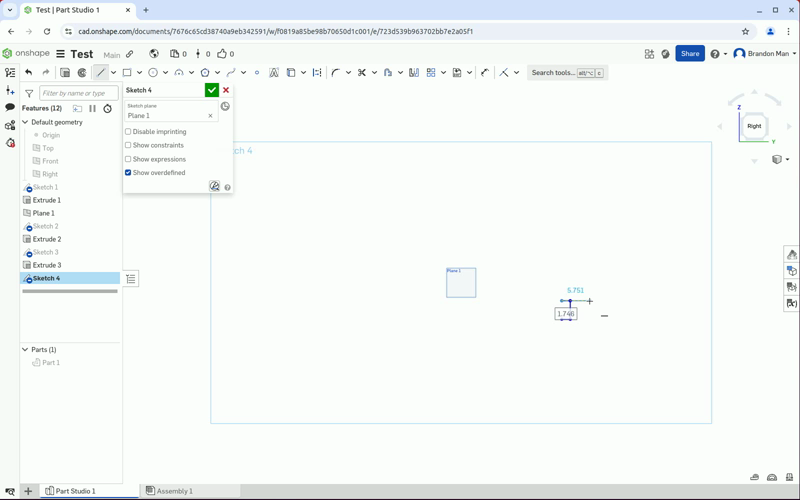
key_down(shift)
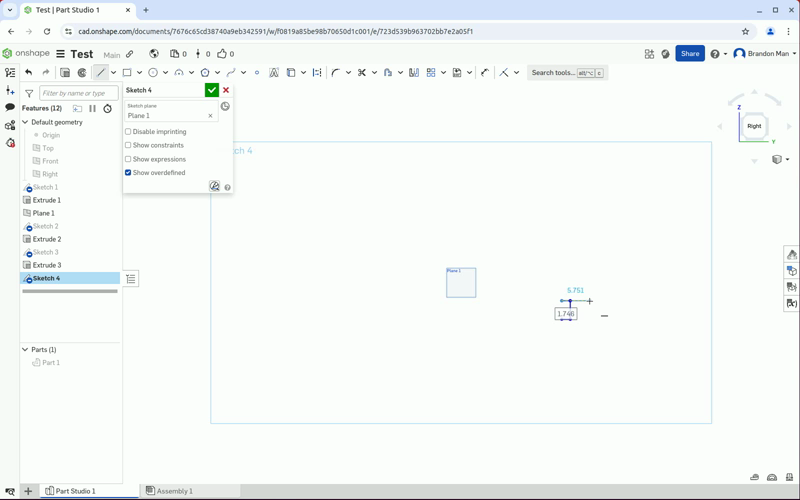
mouse_move(561, 319)
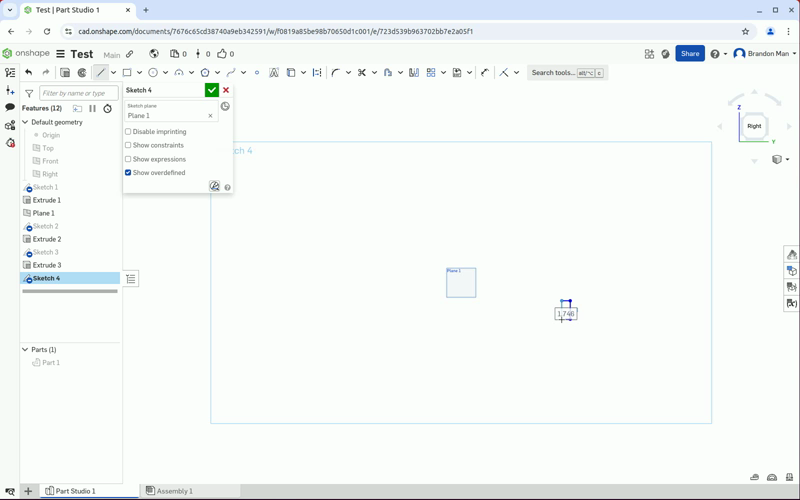
key_up(shift)
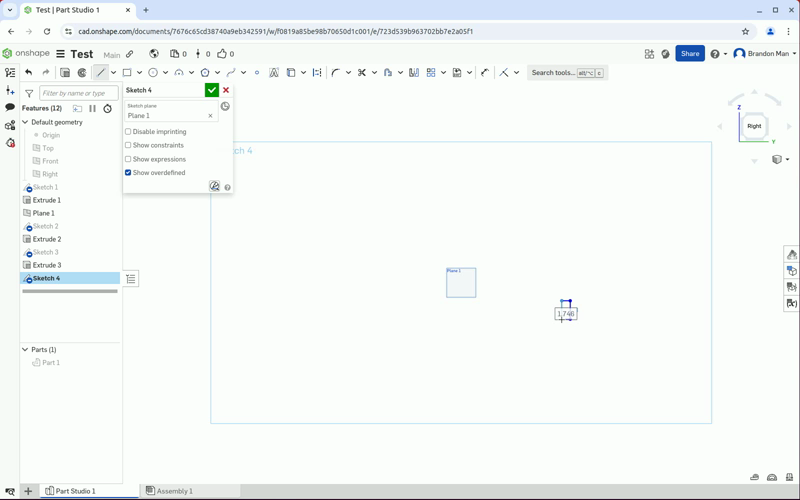
click(561, 319)
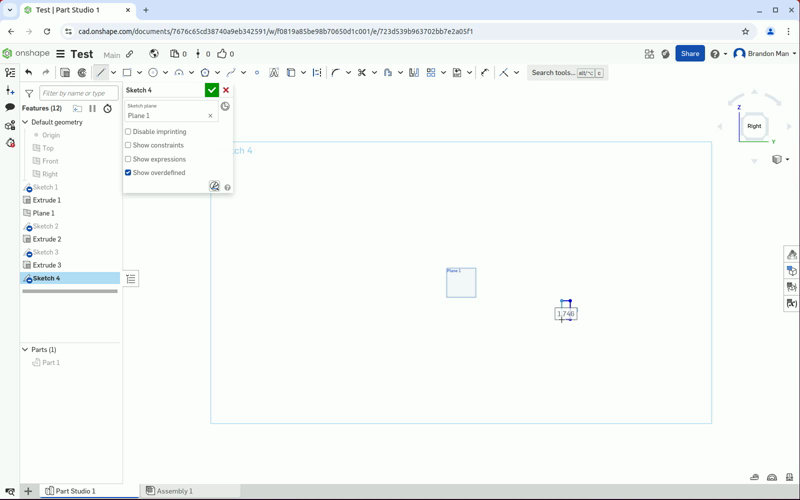
key(esc)
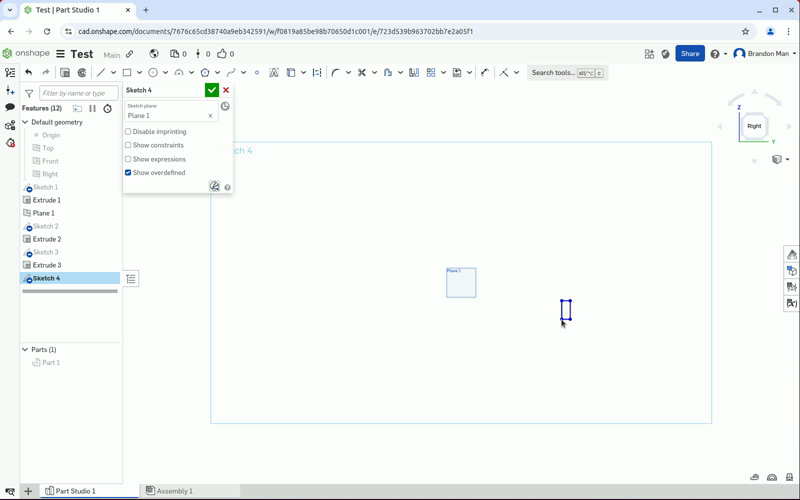
mouse_move(568, 301)
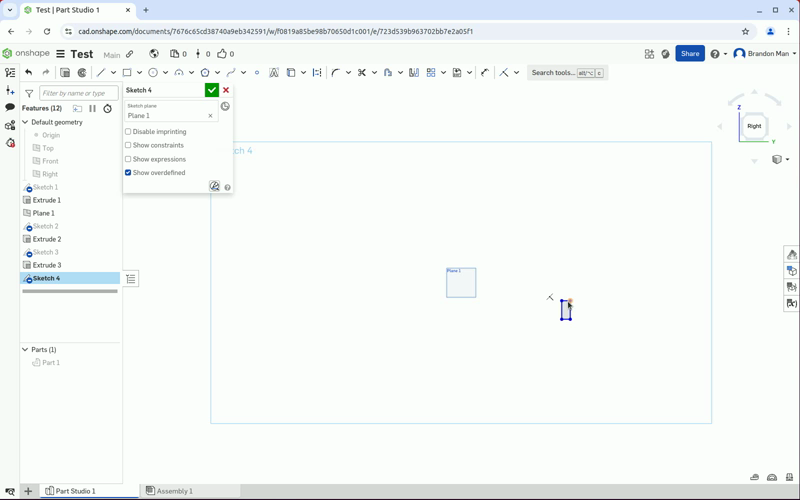
scroll(6)
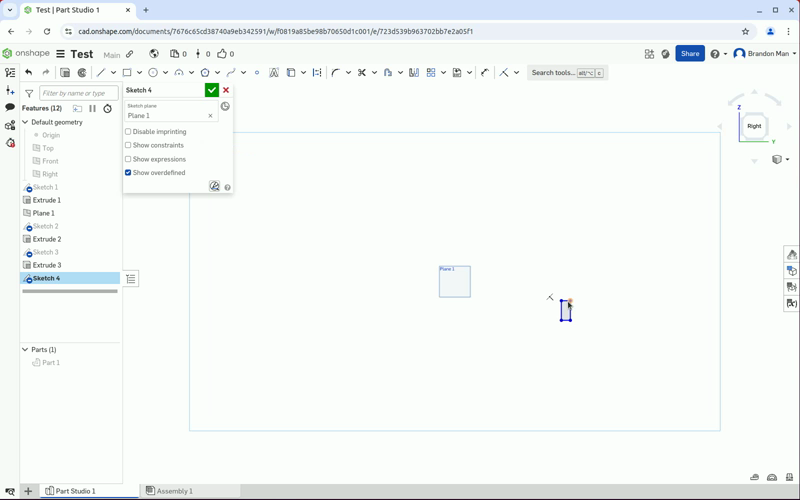
scroll(6)
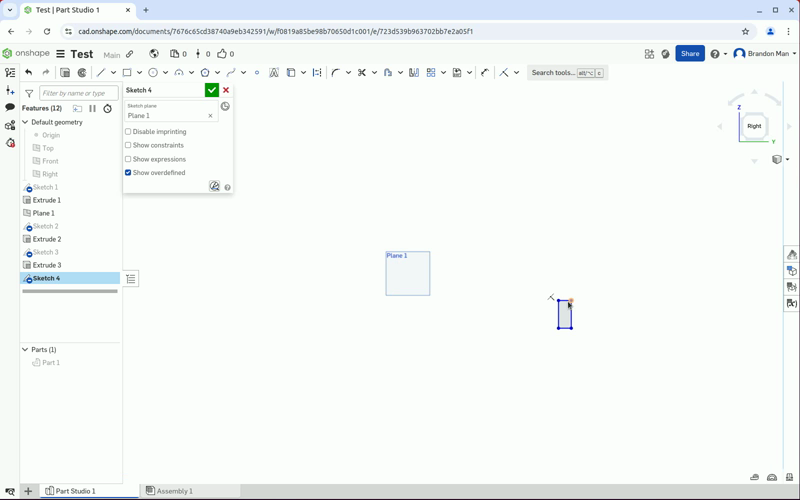
scroll(6)
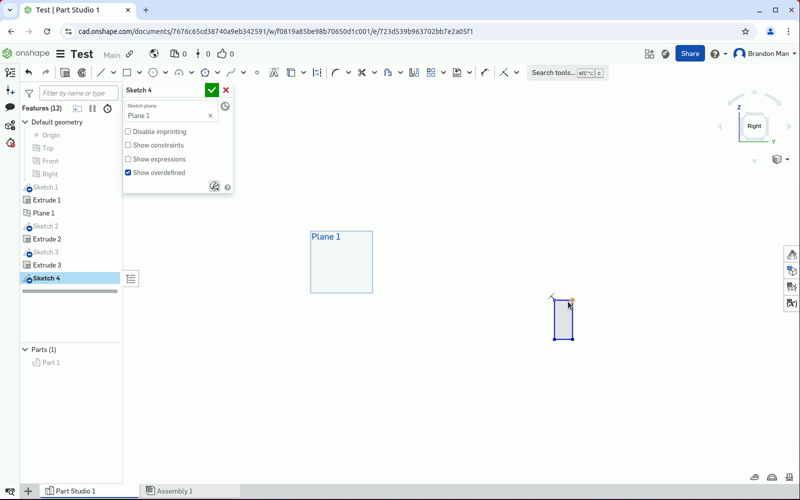
scroll(6)
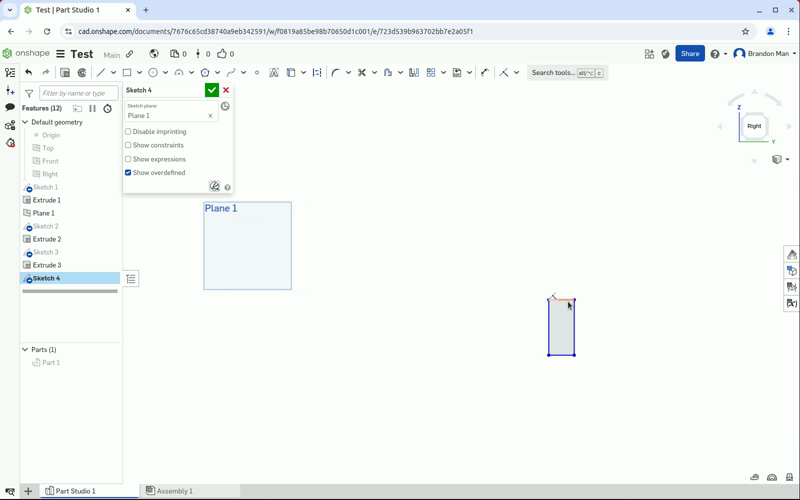
scroll(6)
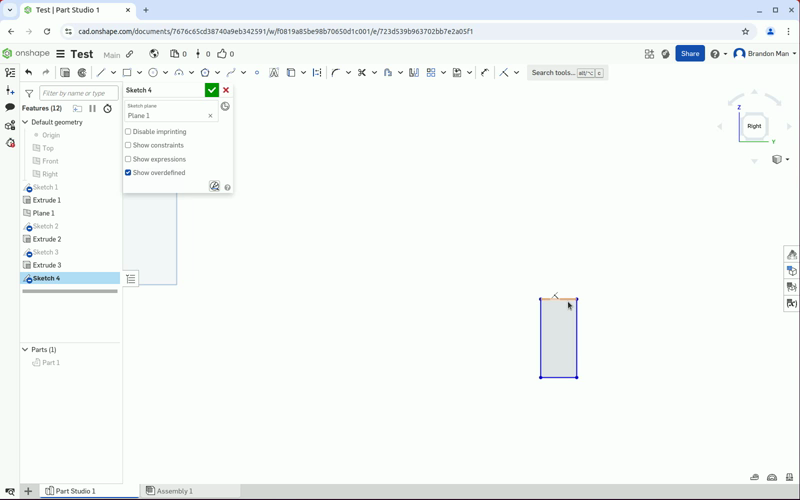
scroll(6)
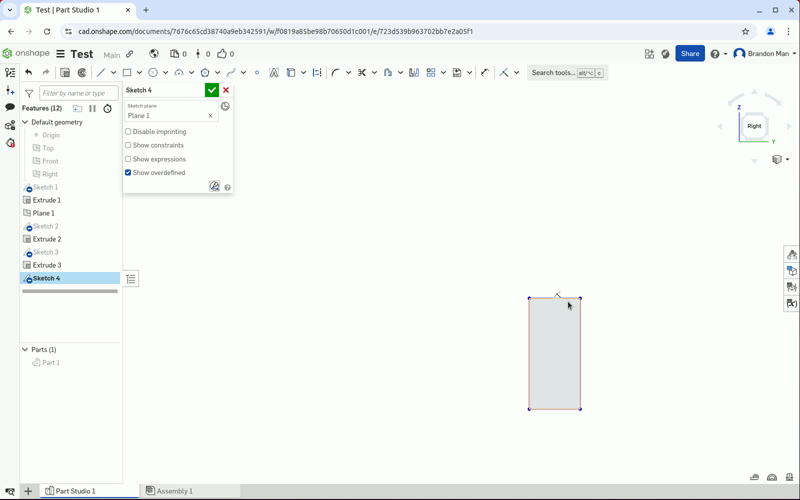
scroll(6)
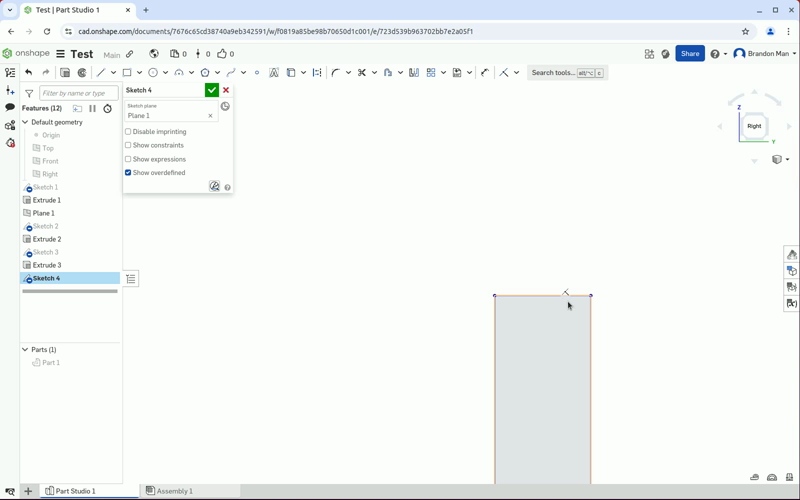
click(568, 301)
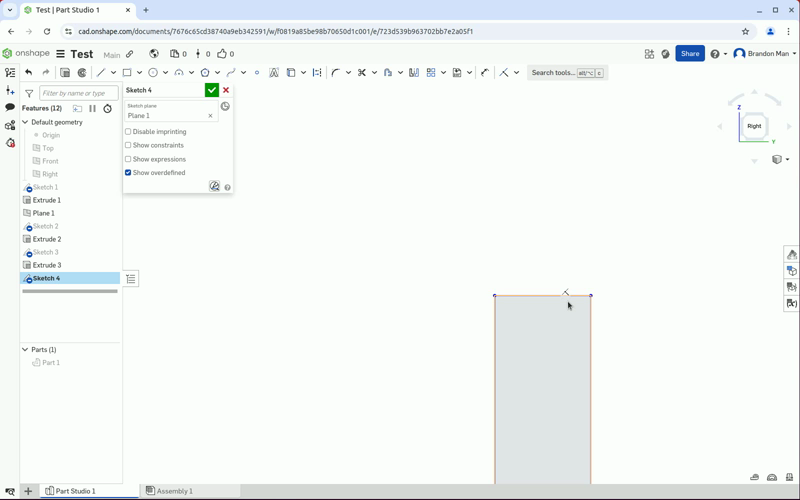
scroll(-6)
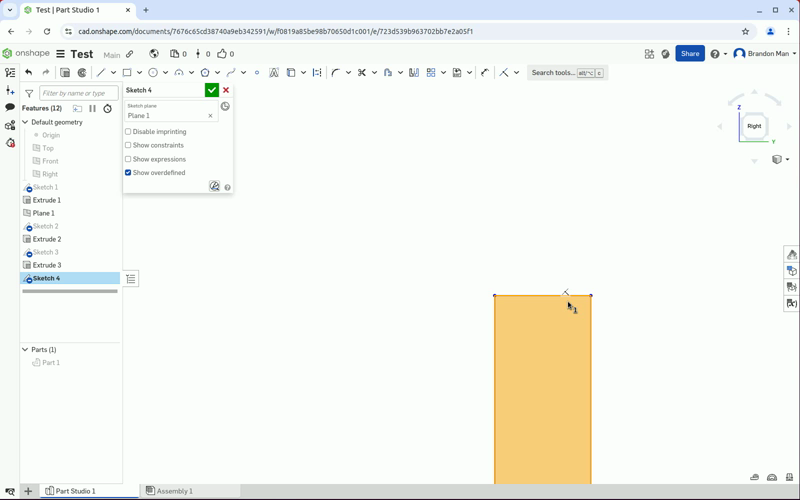
scroll(-6)
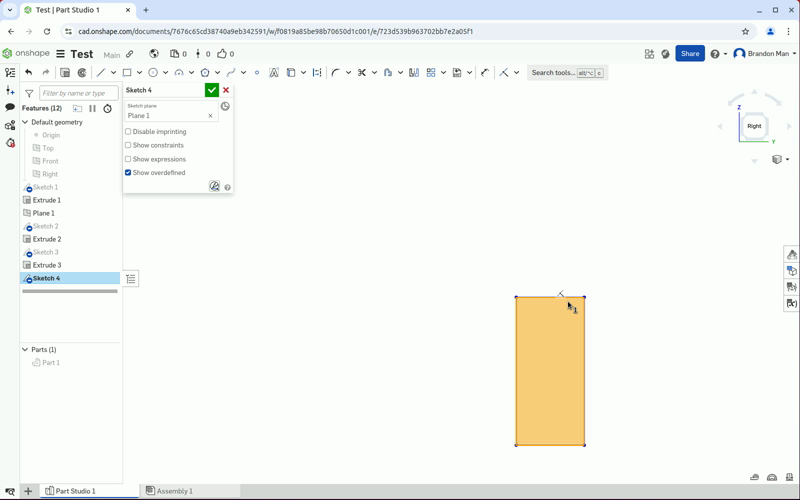
scroll(-6)
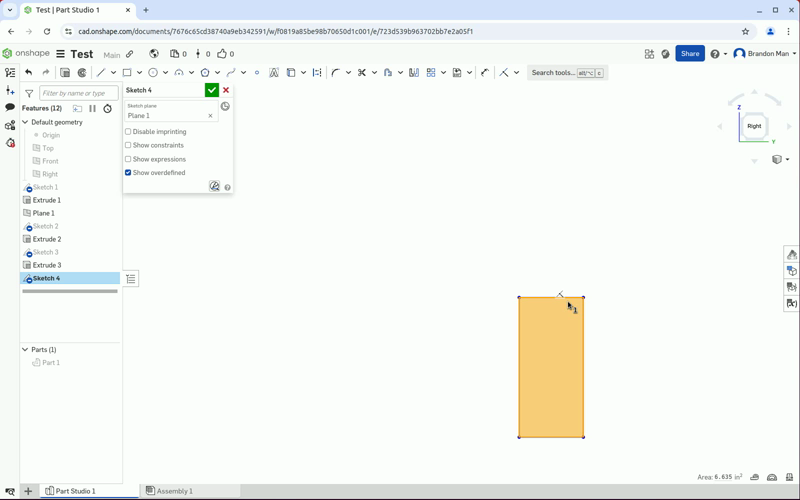
scroll(-6)
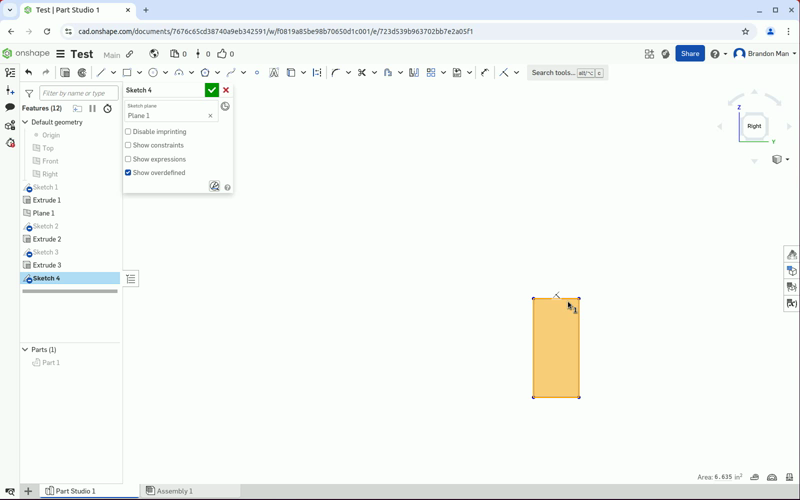
scroll(-6)
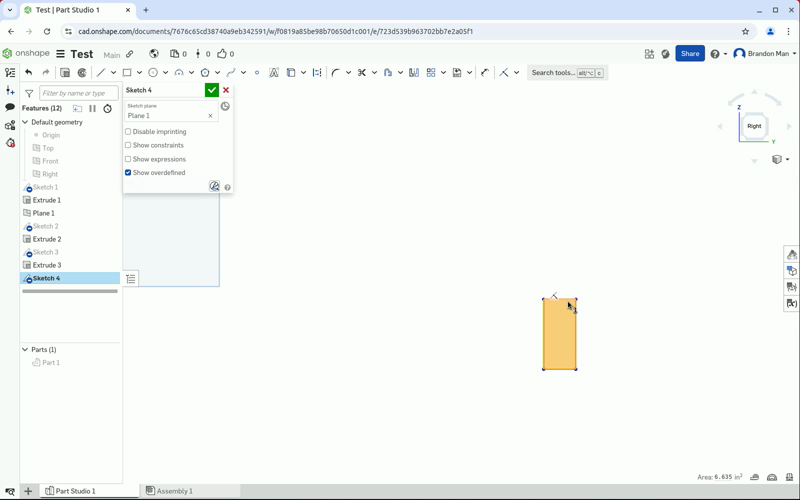
scroll(-6)
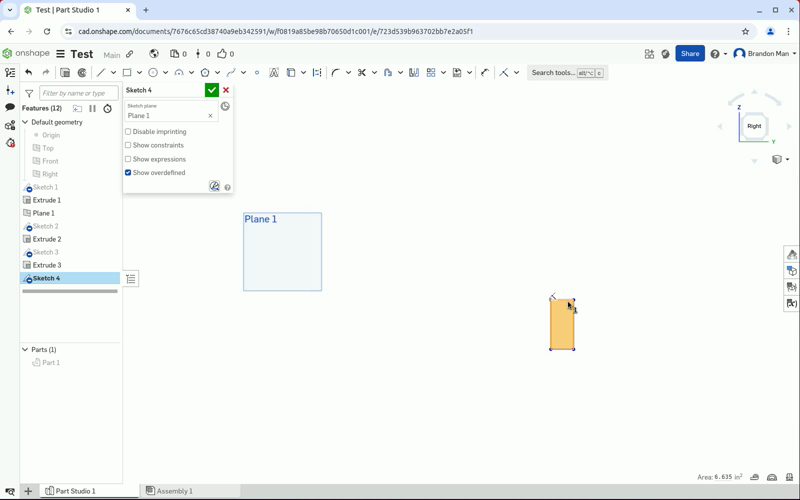
scroll(-6)
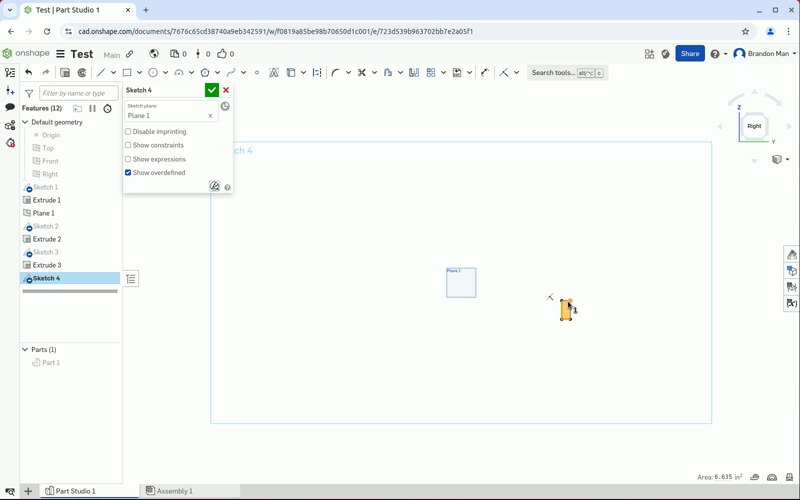
mouse_move(73, 352)
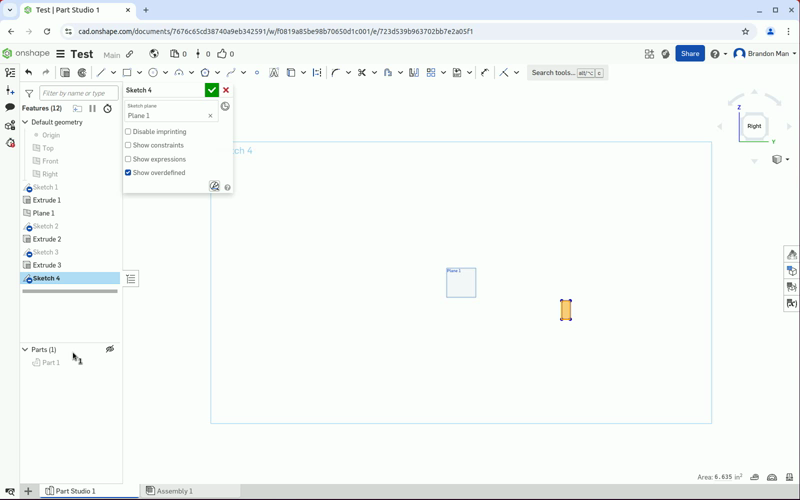
key(shift+y)
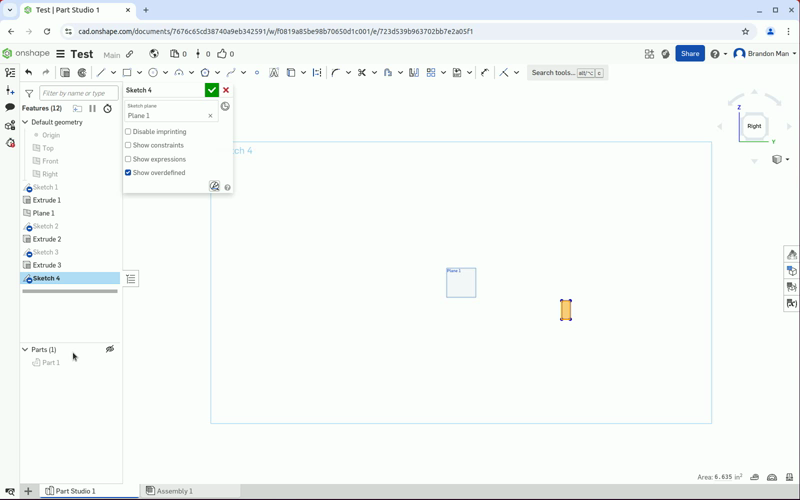
key(shift+e)
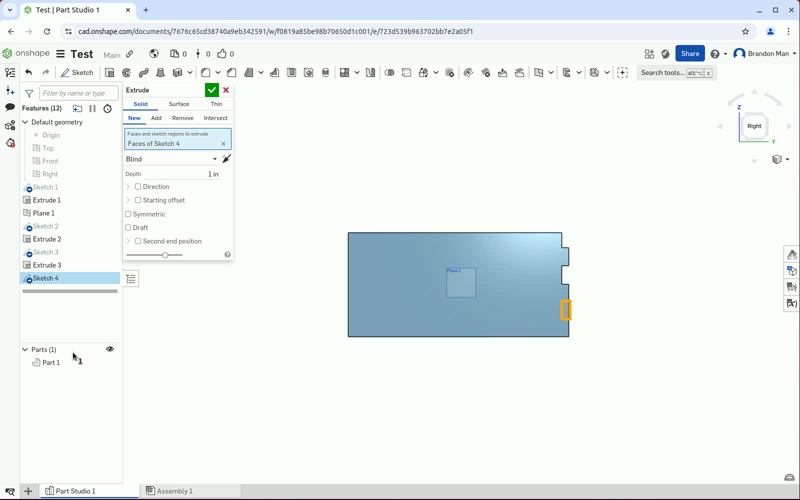
mouse_move(143, 106)
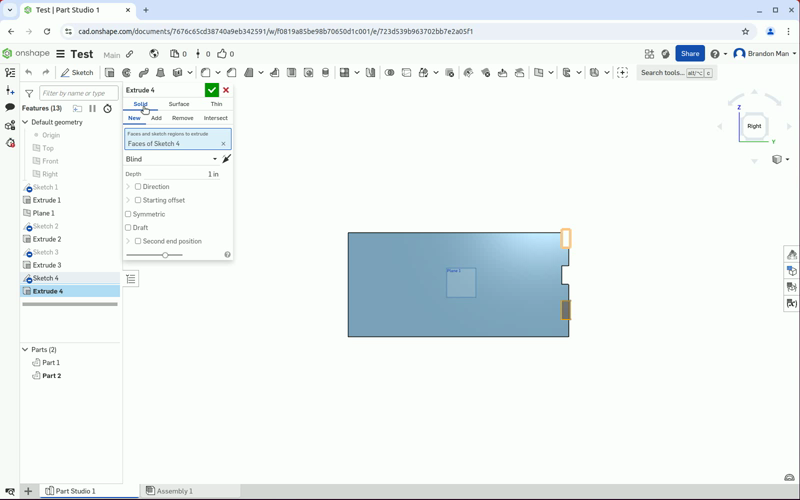
click(143, 106)
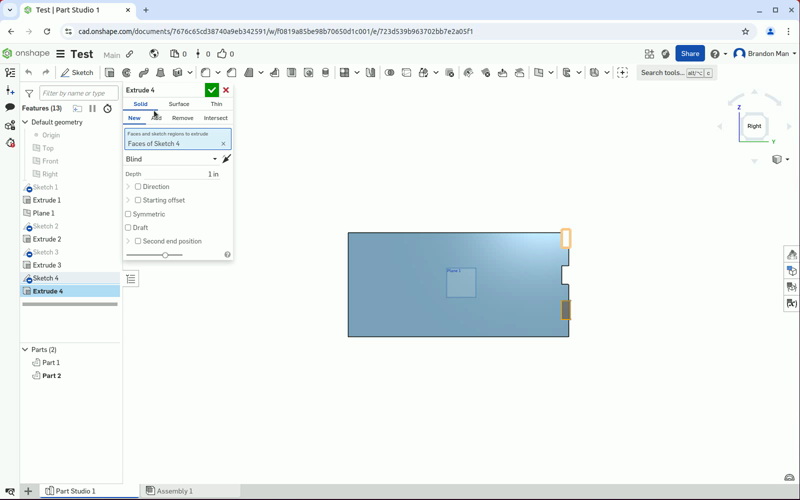
mouse_move(186, 120)
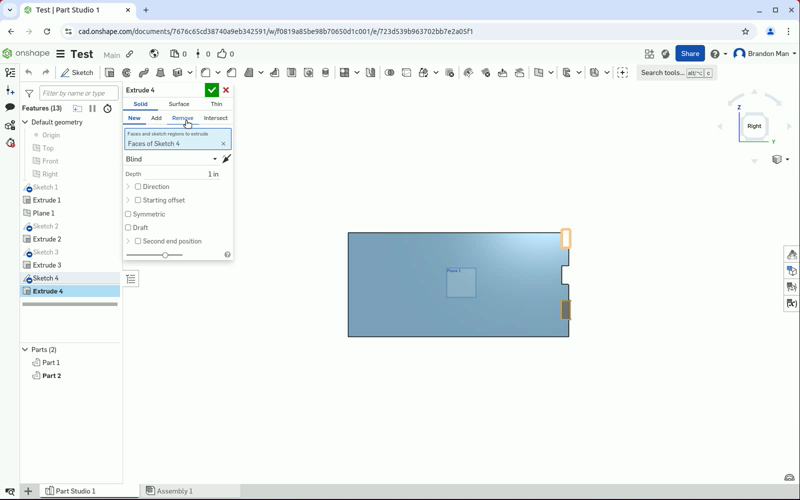
click(186, 120)
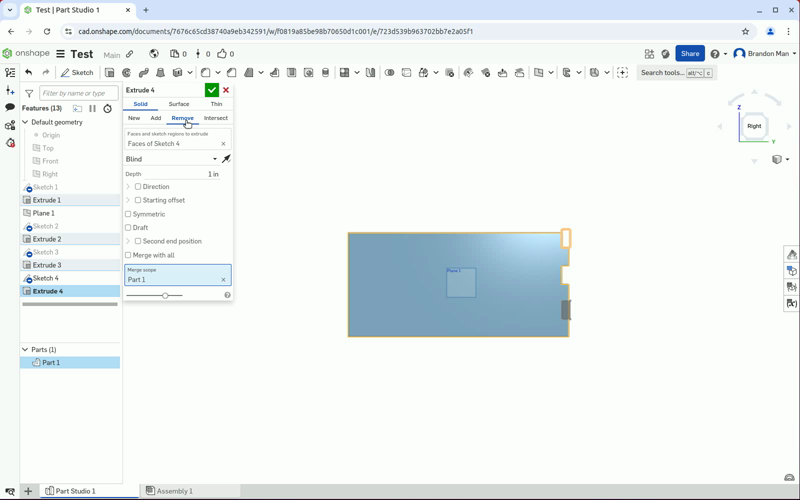
key(tab, 4)
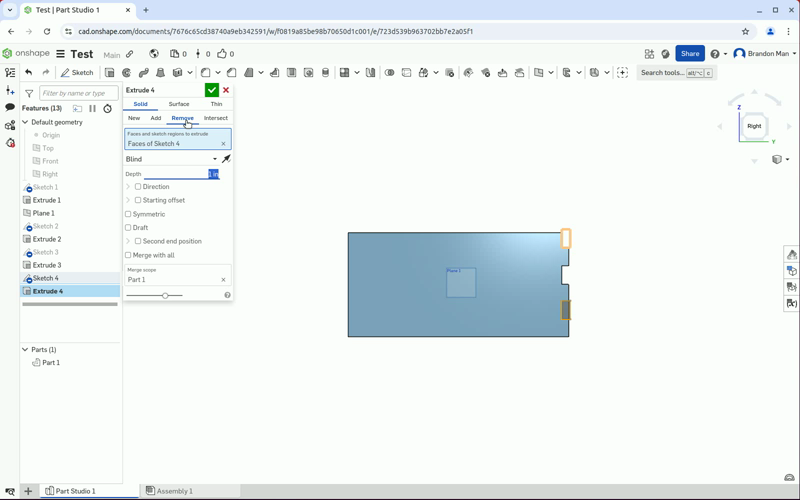
text(2.166)
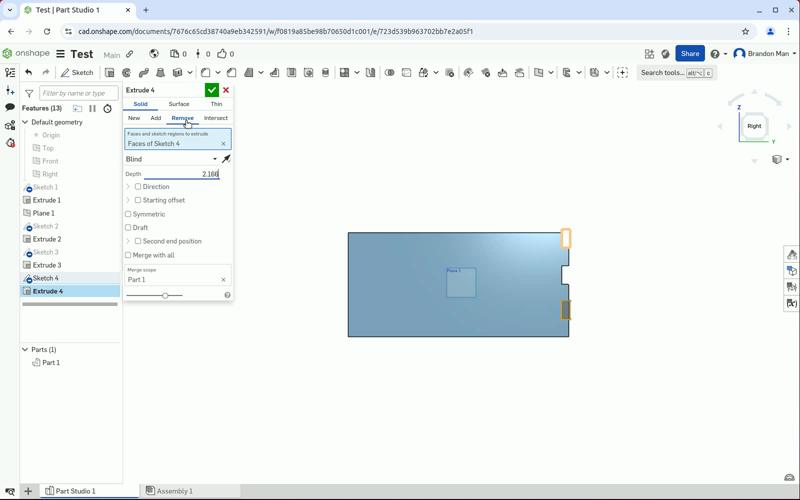
key(tab, 6)
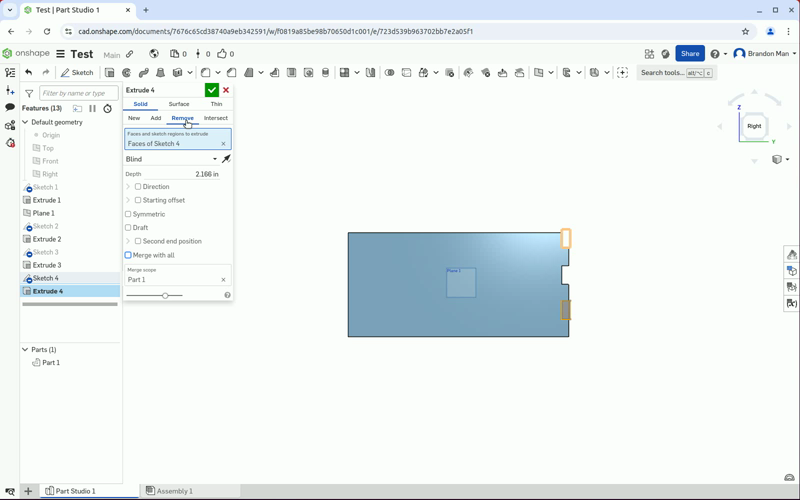
key(space)
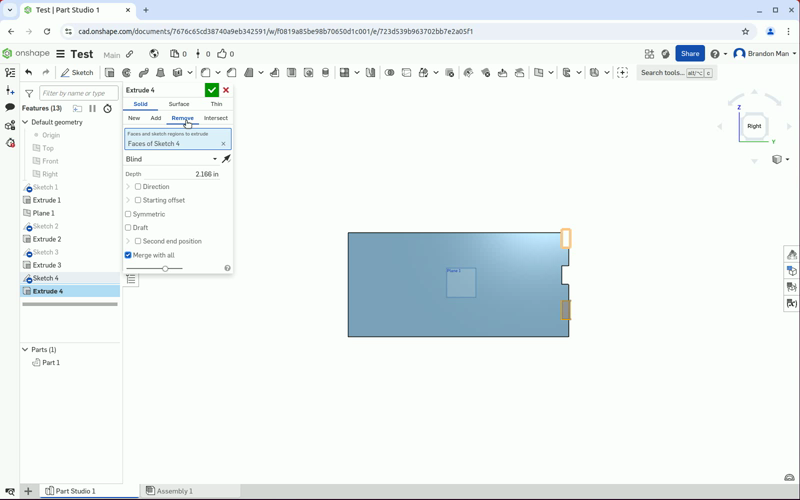
key(enter)
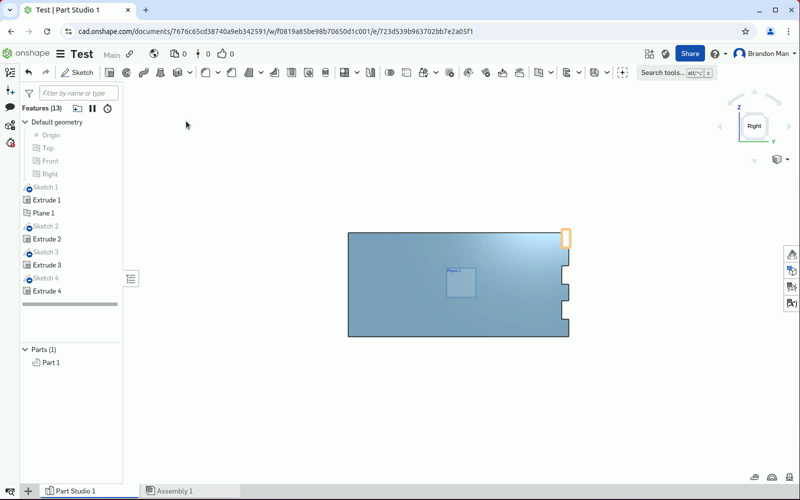
key(shift+h)
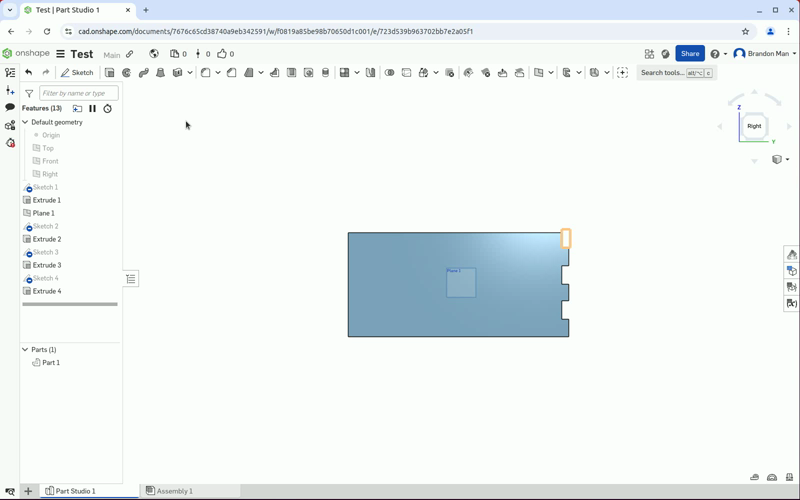
key(shift+h)
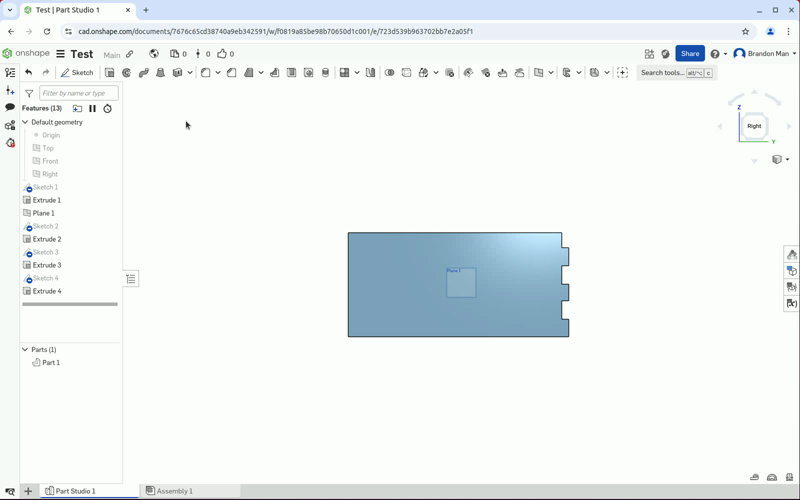
mouse_move(73, 189)
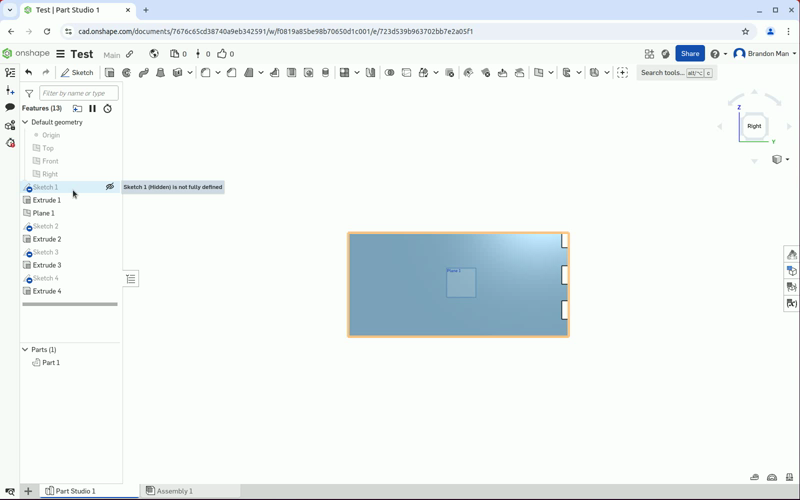
click(73, 189)
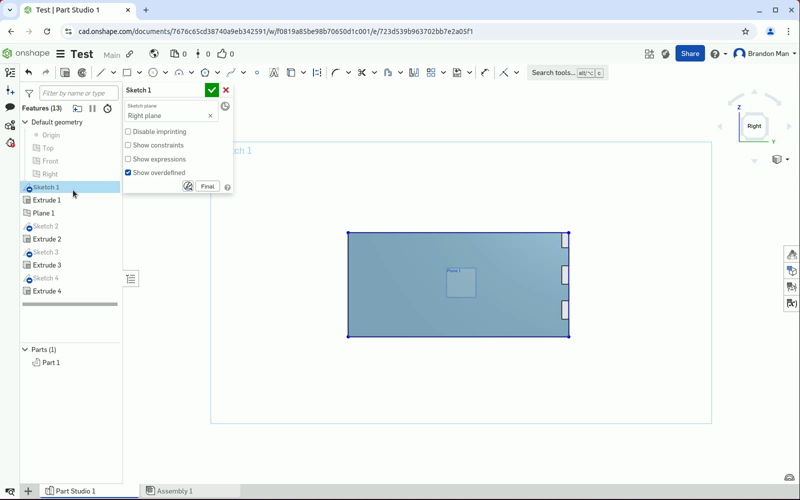
mouse_move(229, 92)
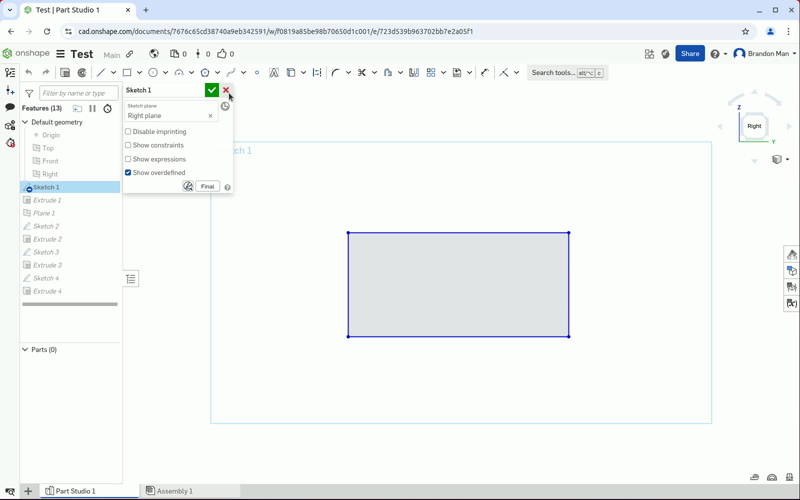
click(229, 92)
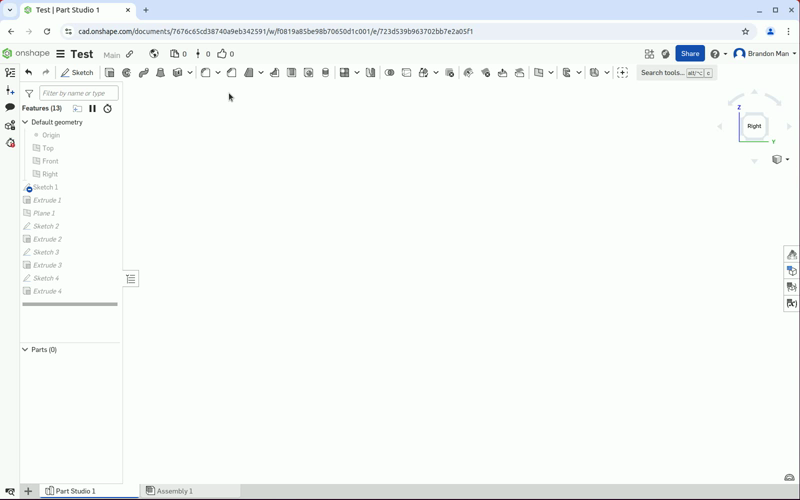
key(shift+s)
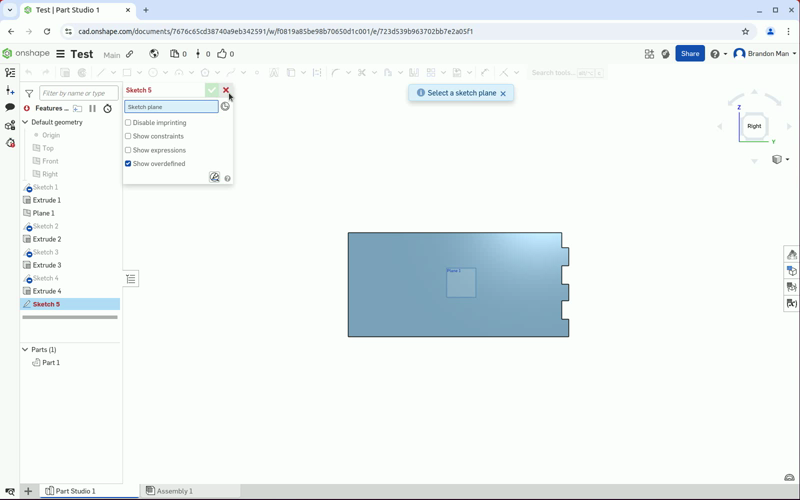
mouse_move(73, 215)
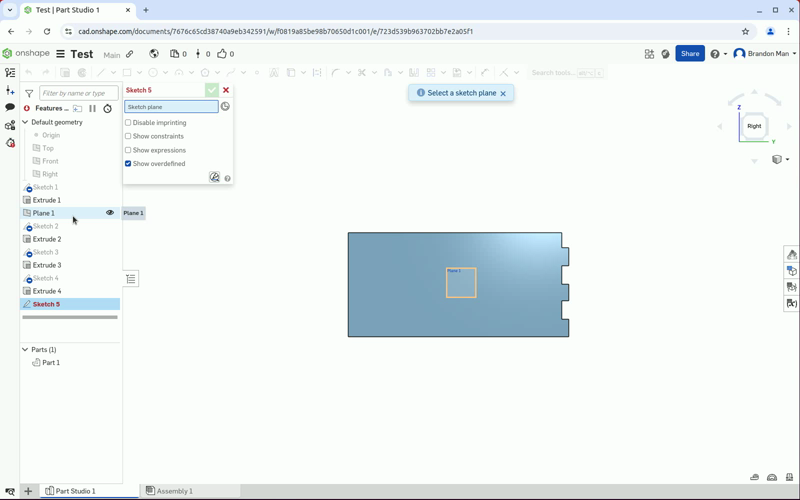
click(73, 215)
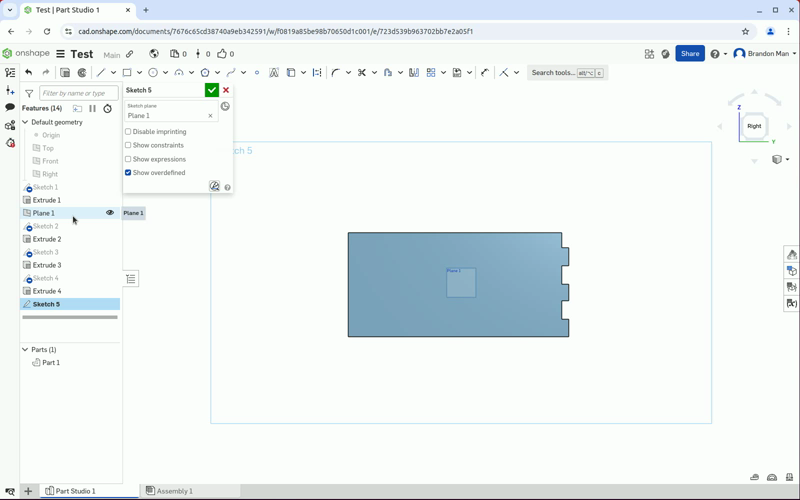
mouse_move(73, 352)
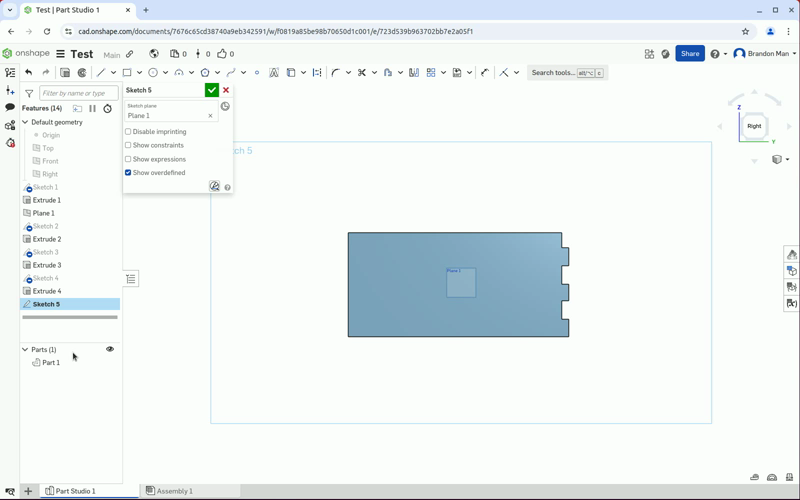
key(y)
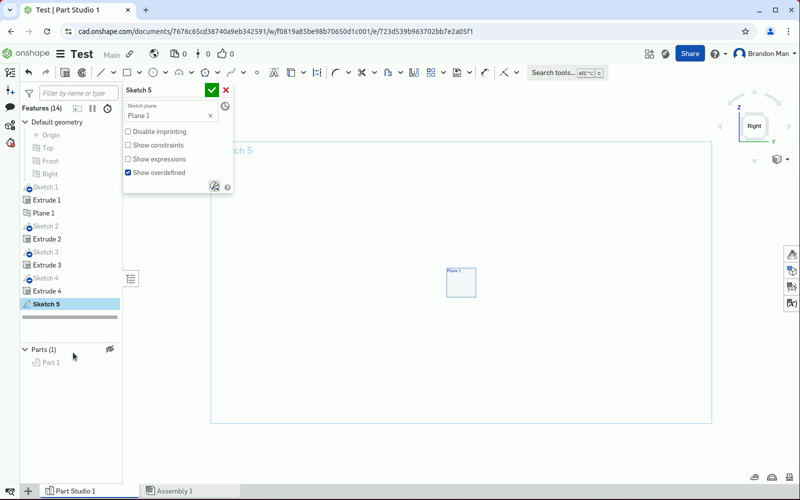
key(l)
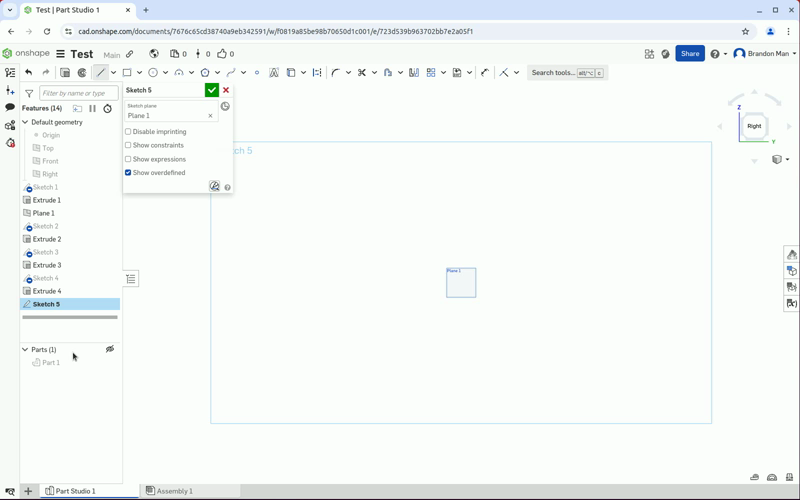
key_down(shift)
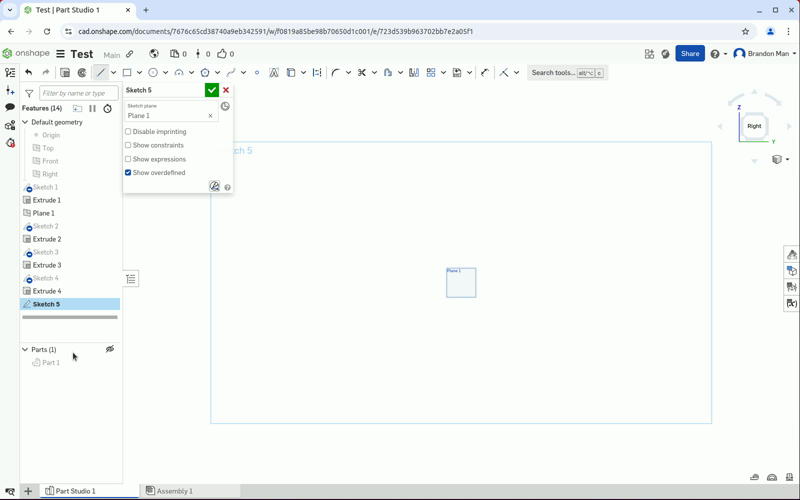
mouse_move(348, 319)
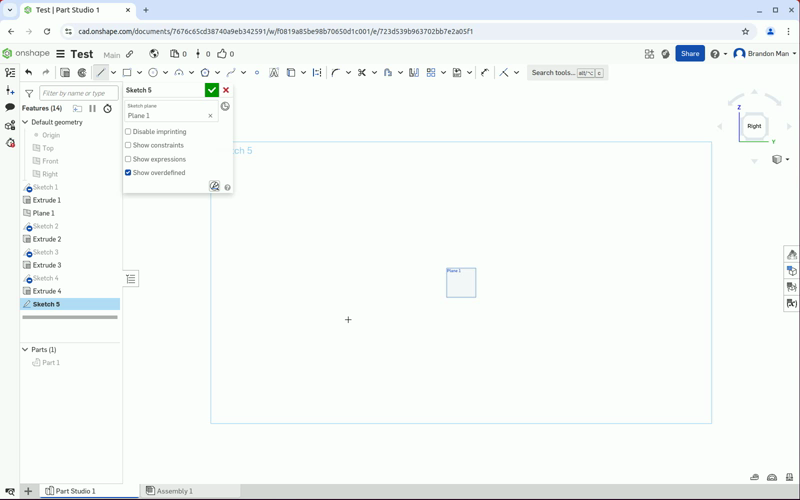
click(348, 319)
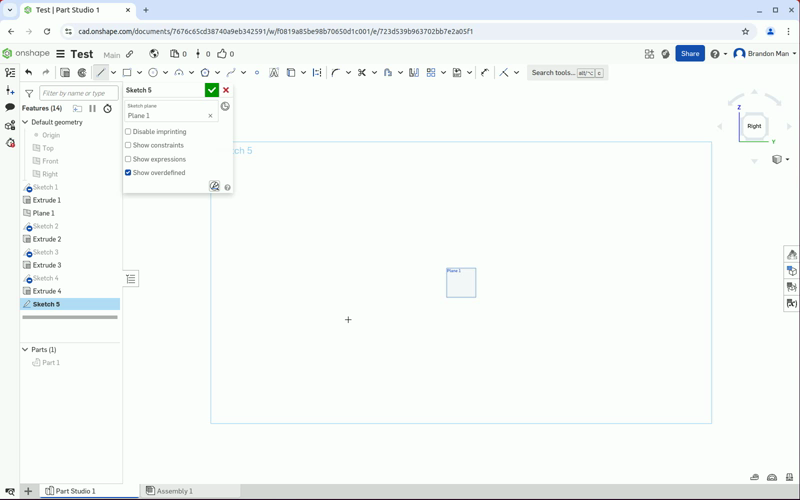
key_up(shift)
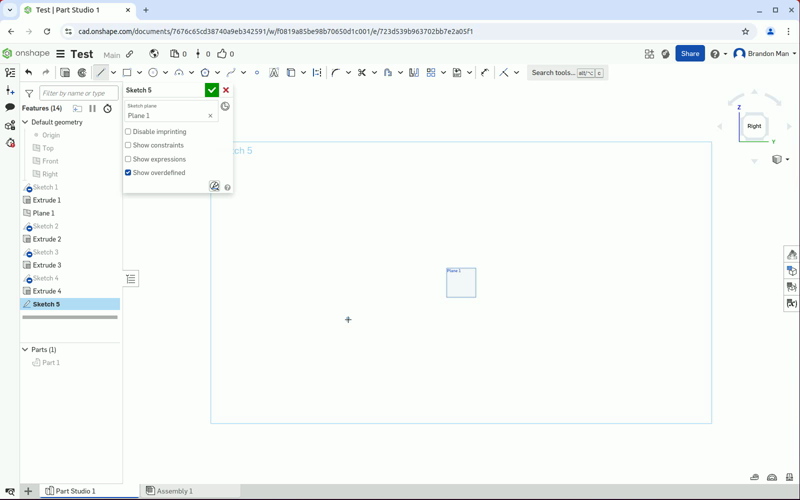
key_down(shift)
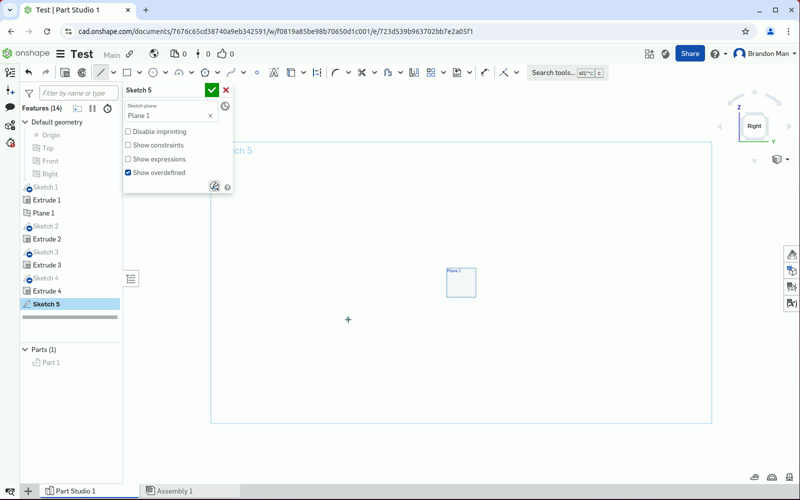
mouse_move(378, 319)
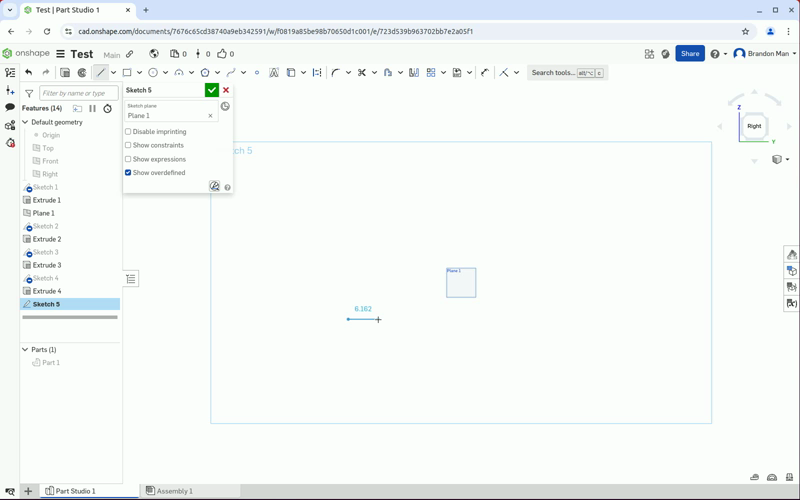
mouse_move(356, 319)
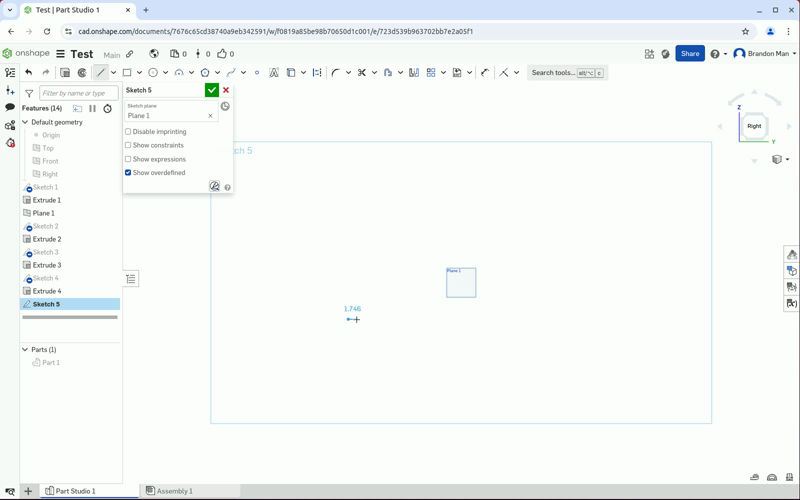
click(356, 319)
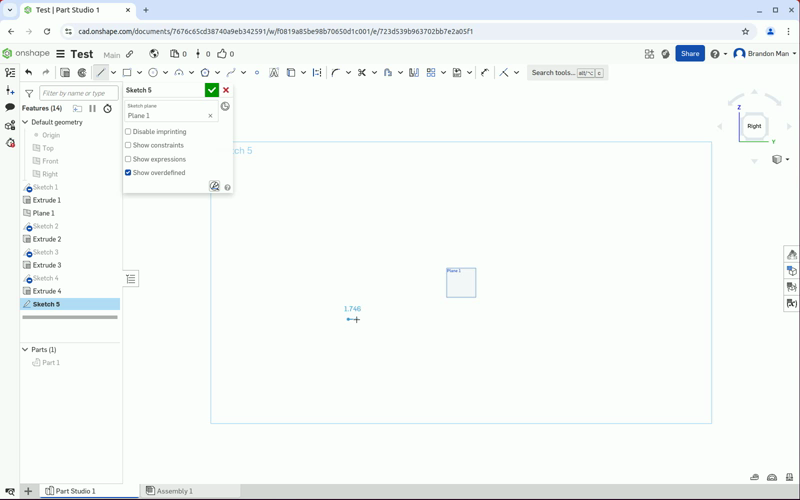
key_up(shift)
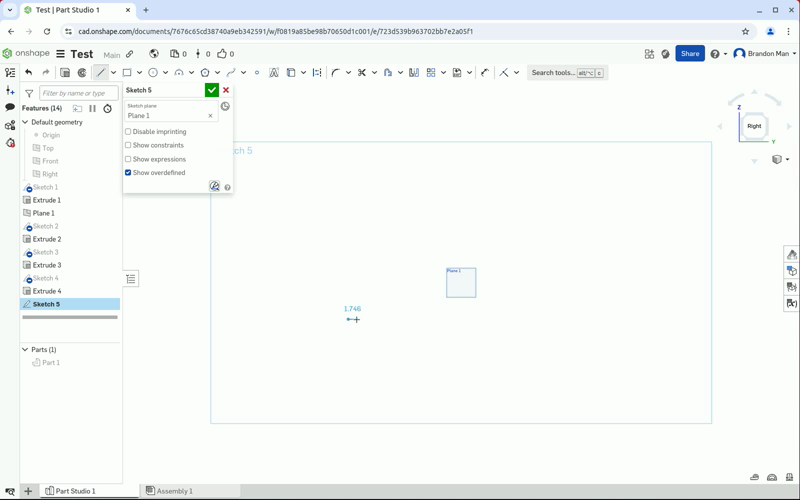
key_down(shift)
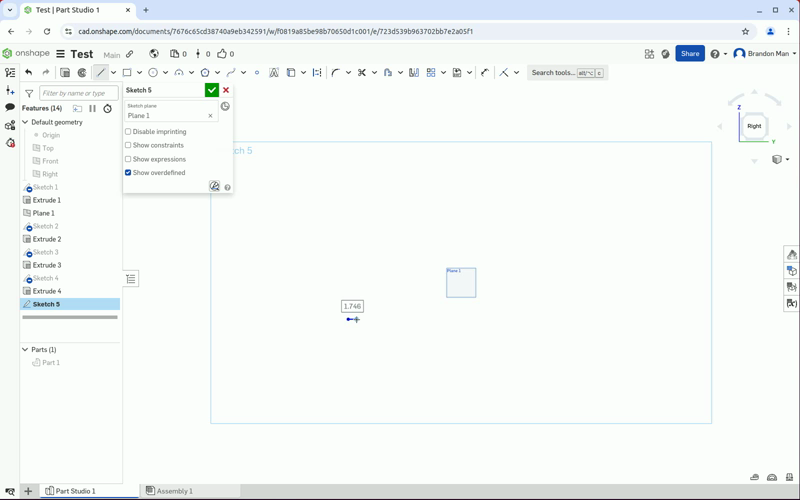
mouse_move(386, 319)
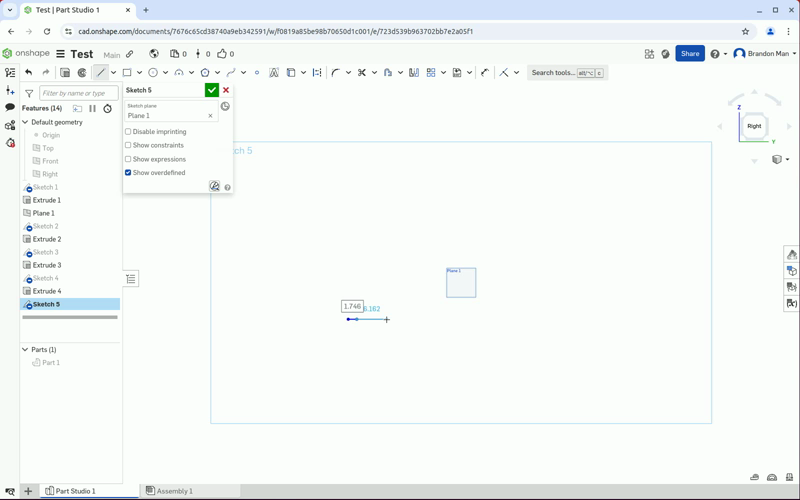
mouse_move(356, 300)
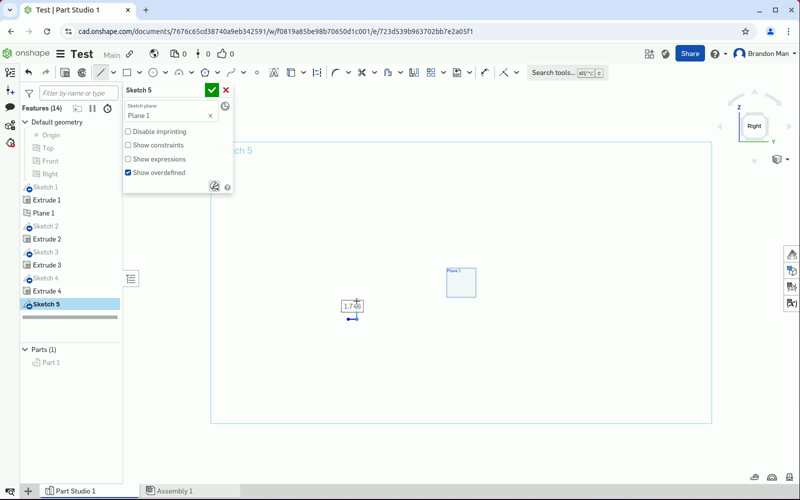
click(356, 300)
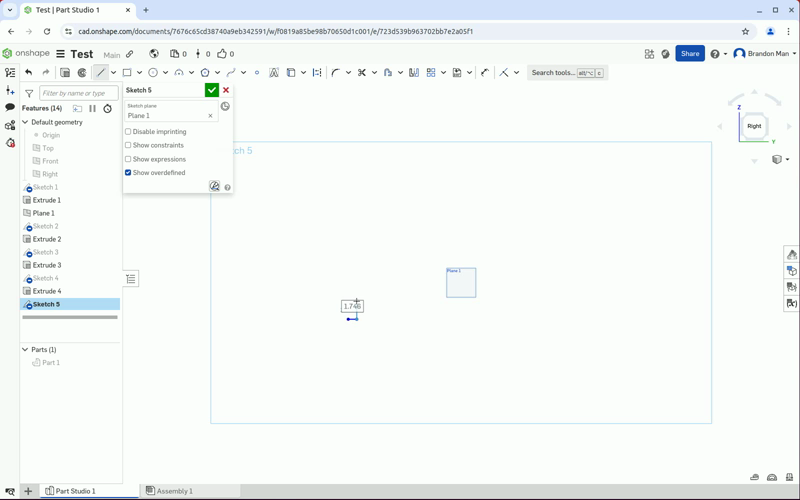
key_up(shift)
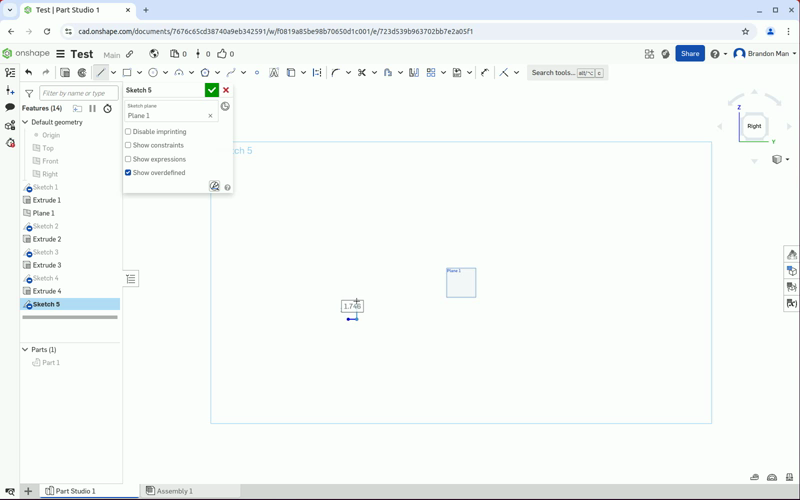
key_down(shift)
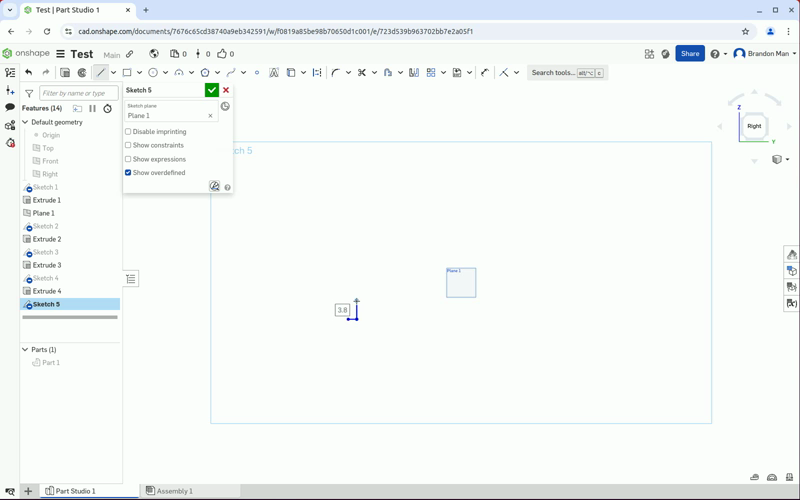
mouse_move(386, 300)
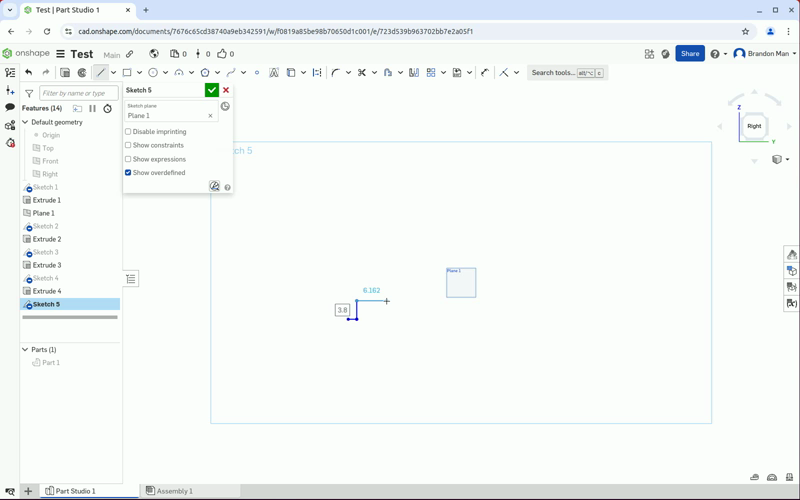
mouse_move(348, 300)
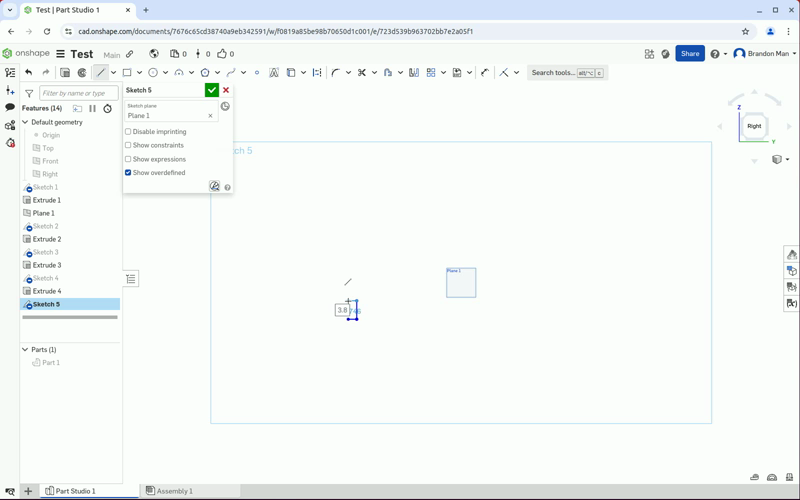
click(348, 300)
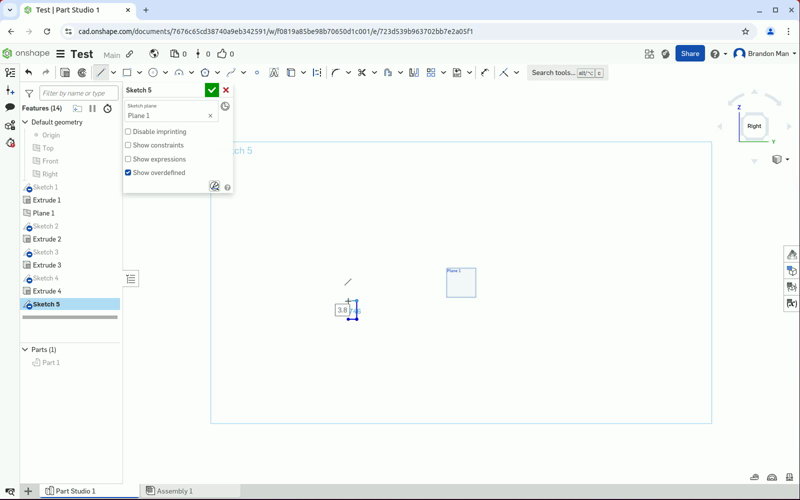
key_up(shift)
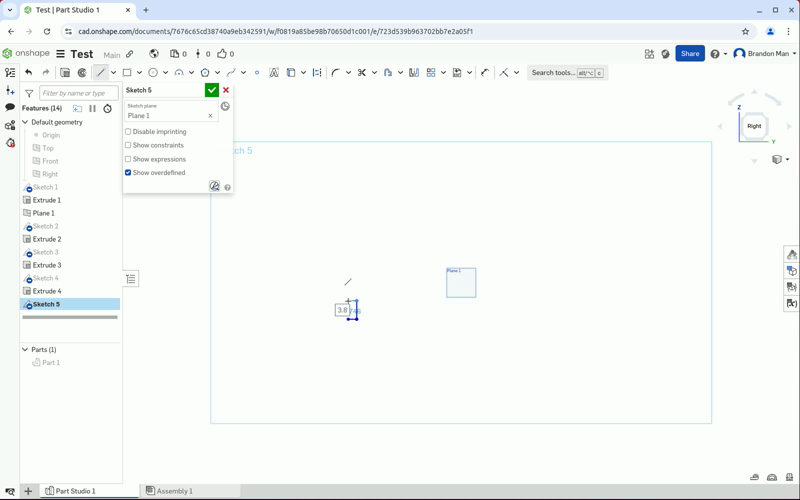
mouse_move(378, 300)
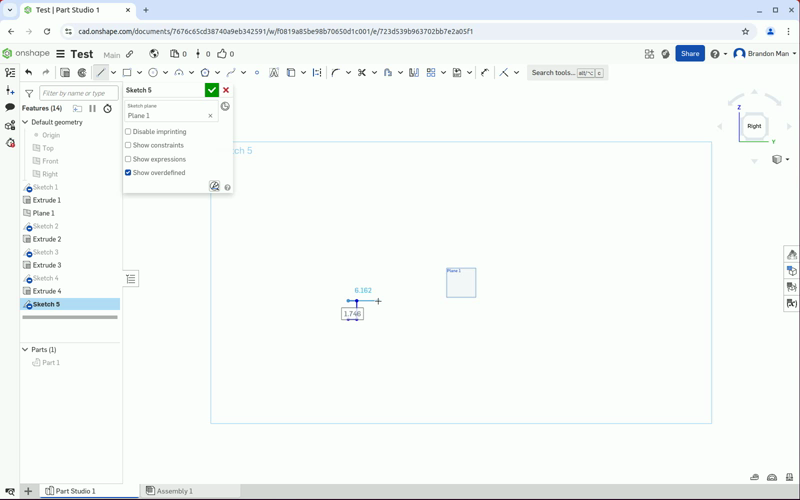
key_down(shift)
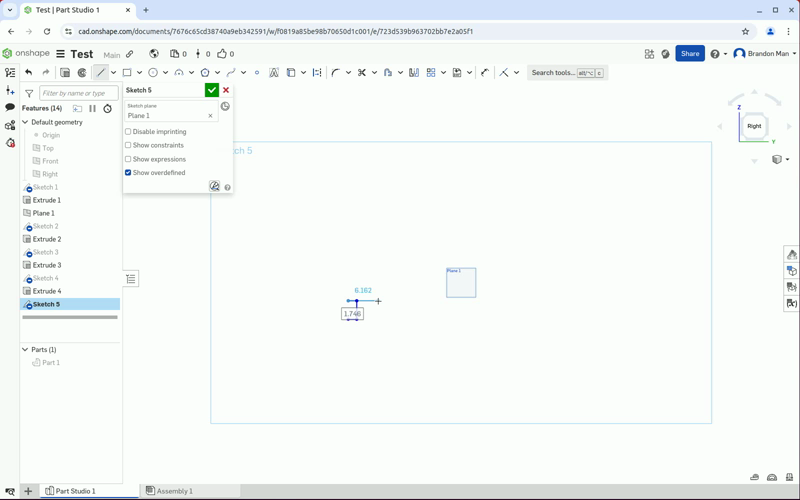
mouse_move(348, 319)
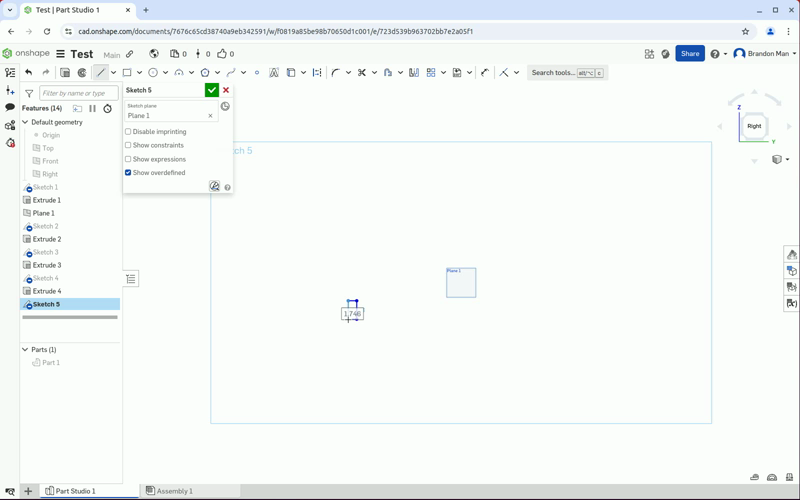
key_up(shift)
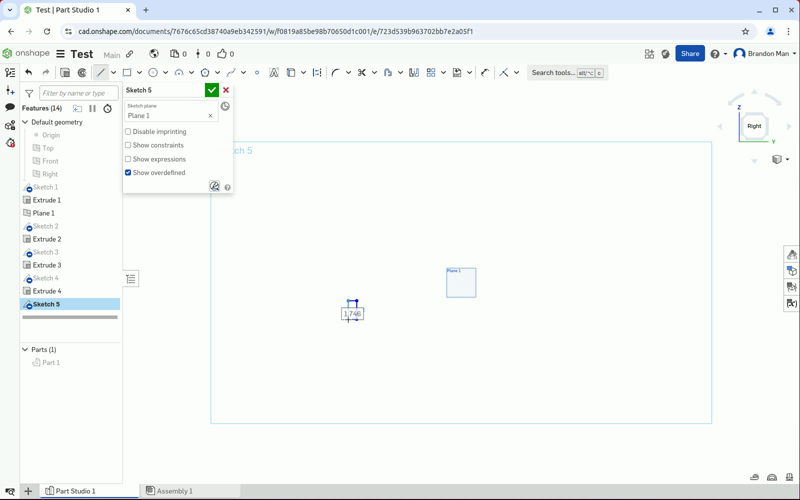
click(348, 319)
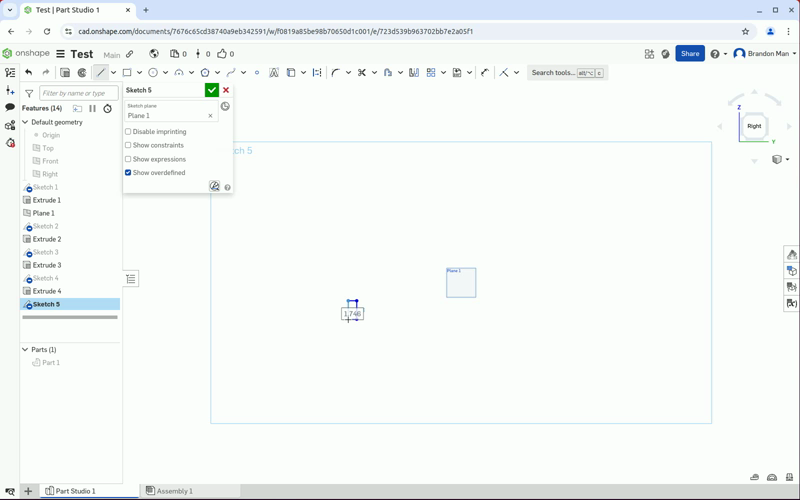
key(esc)
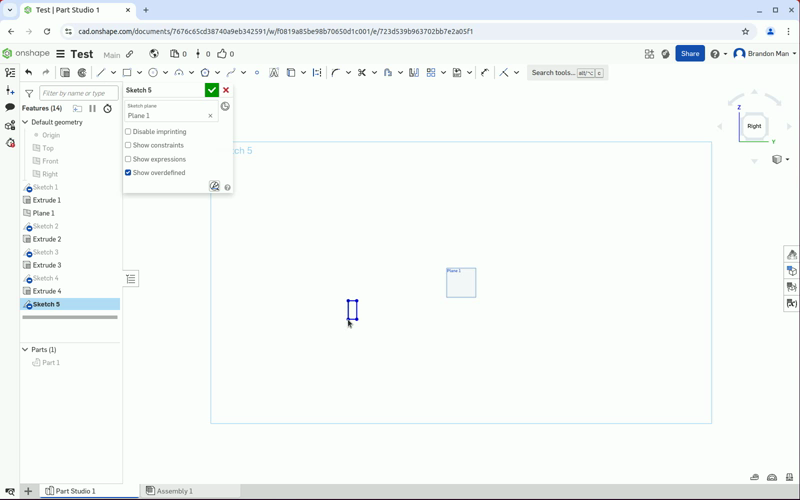
mouse_move(351, 301)
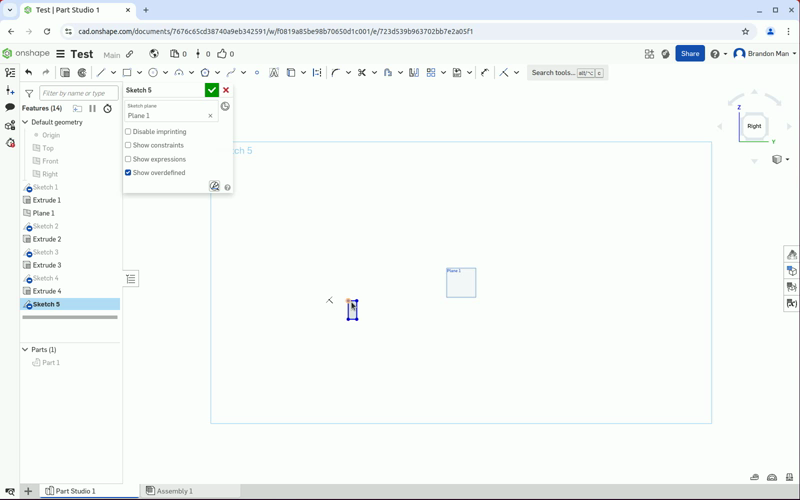
scroll(6)
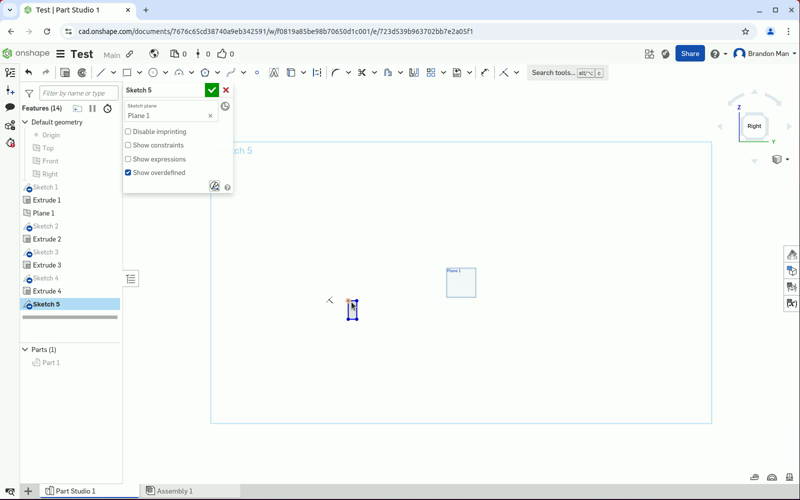
scroll(6)
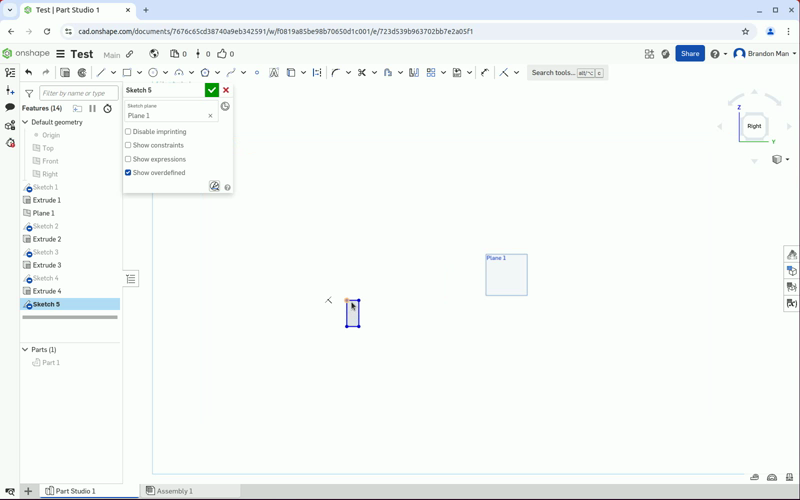
scroll(6)
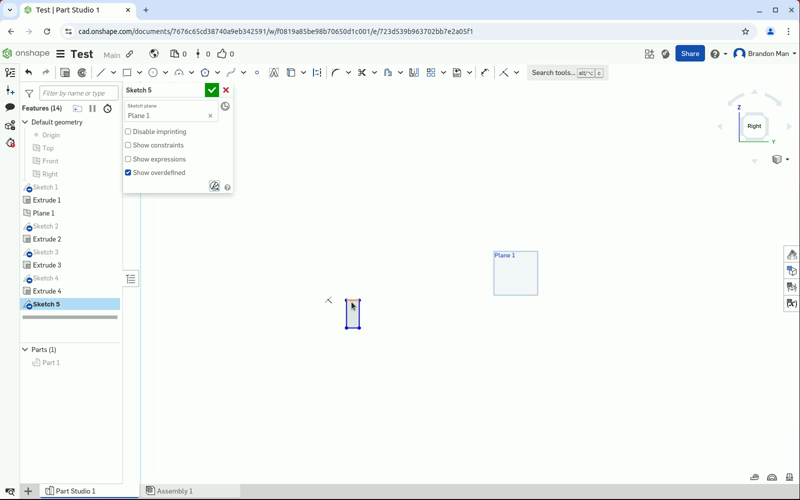
scroll(6)
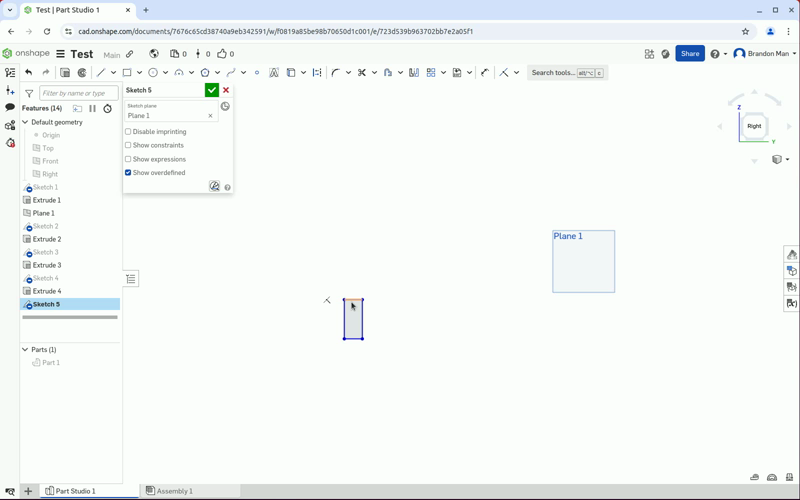
scroll(6)
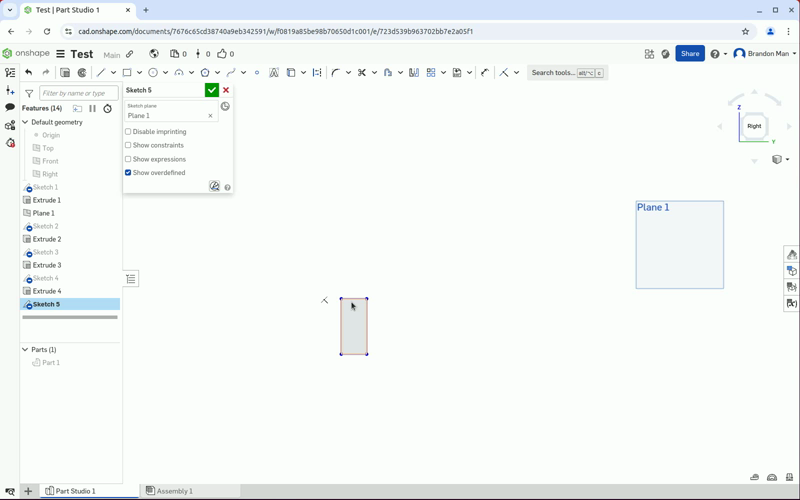
scroll(6)
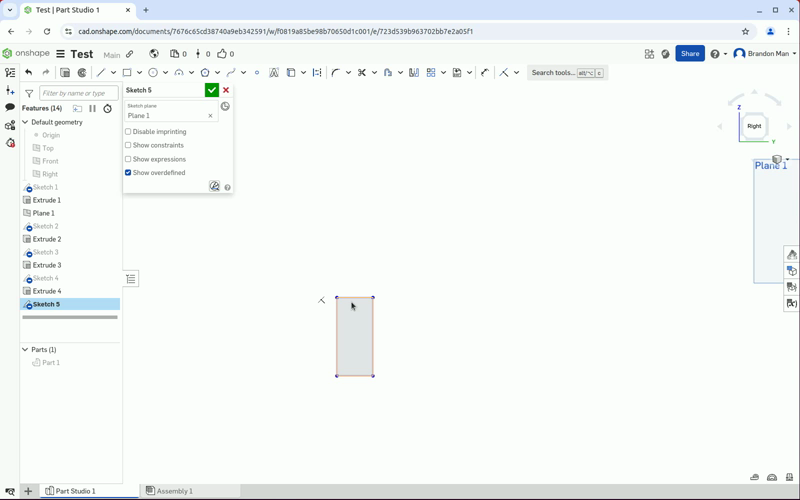
scroll(6)
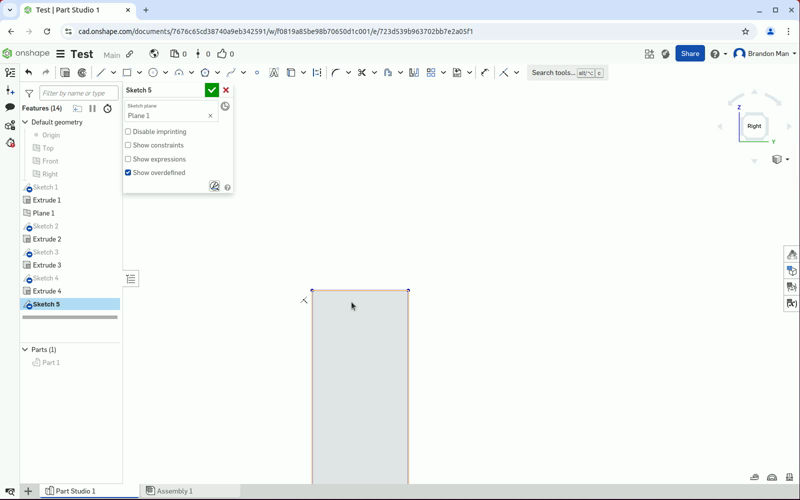
click(351, 301)
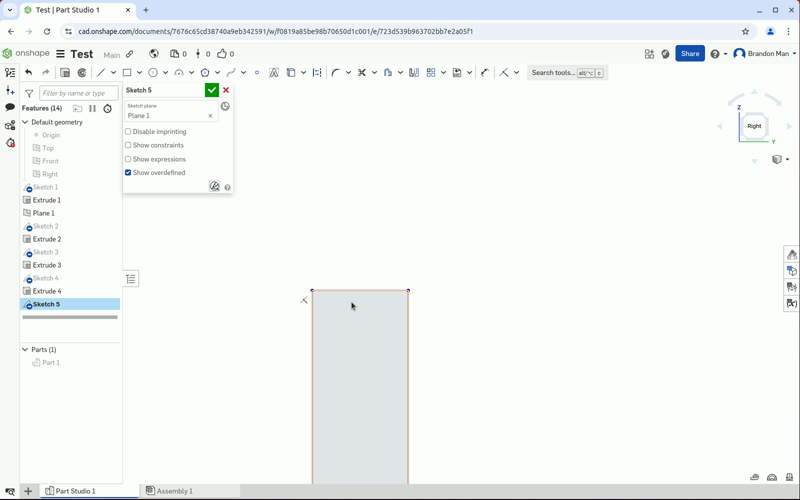
scroll(-6)
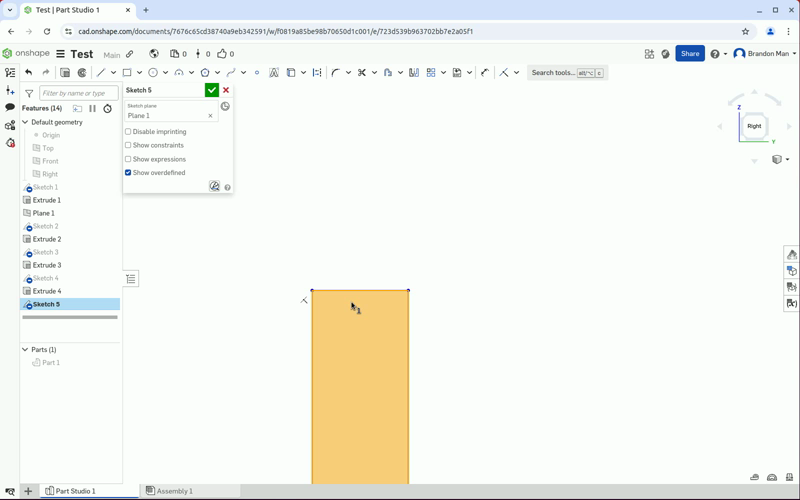
scroll(-6)
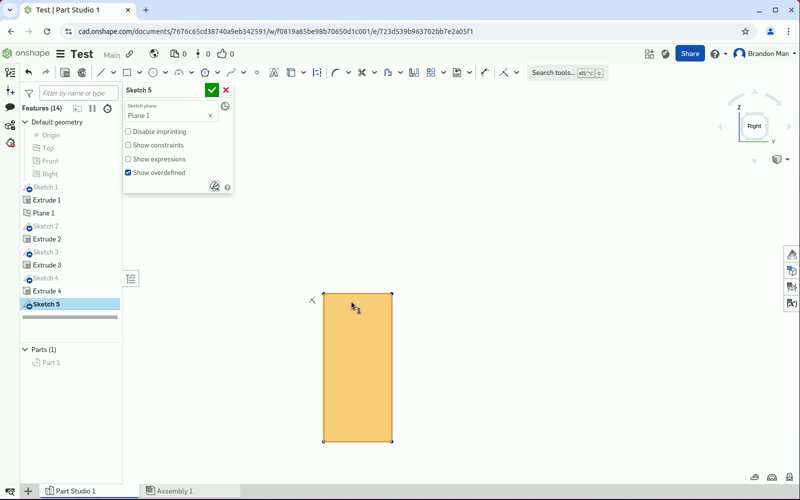
scroll(-6)
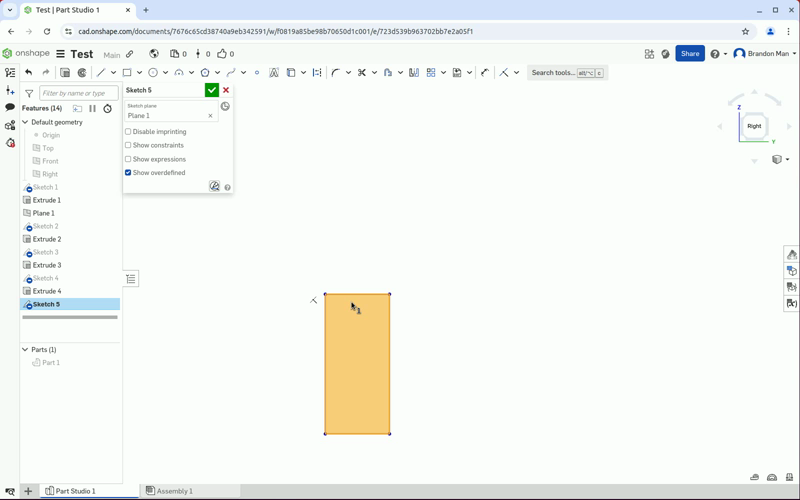
scroll(-6)
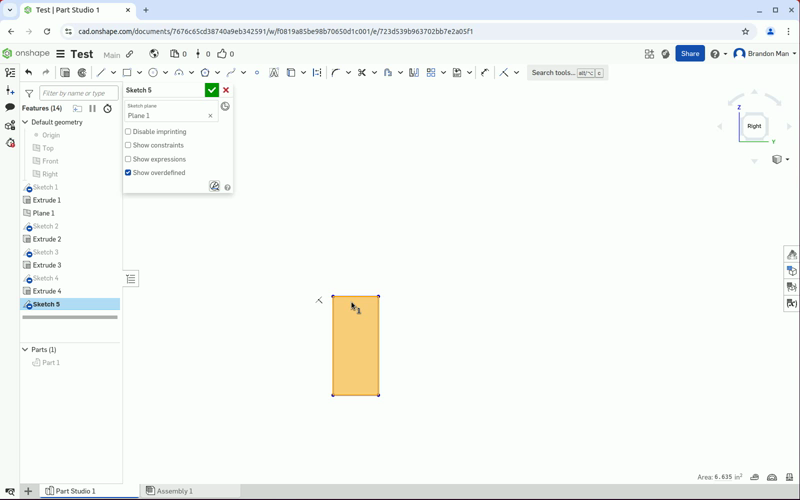
scroll(-6)
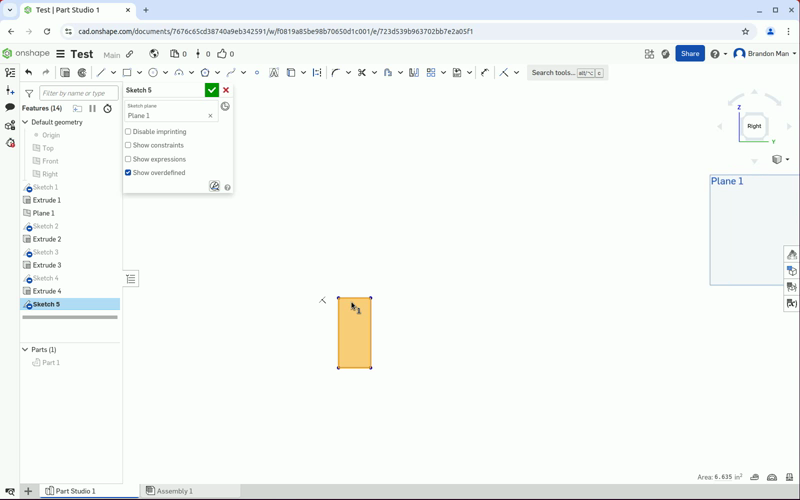
scroll(-6)
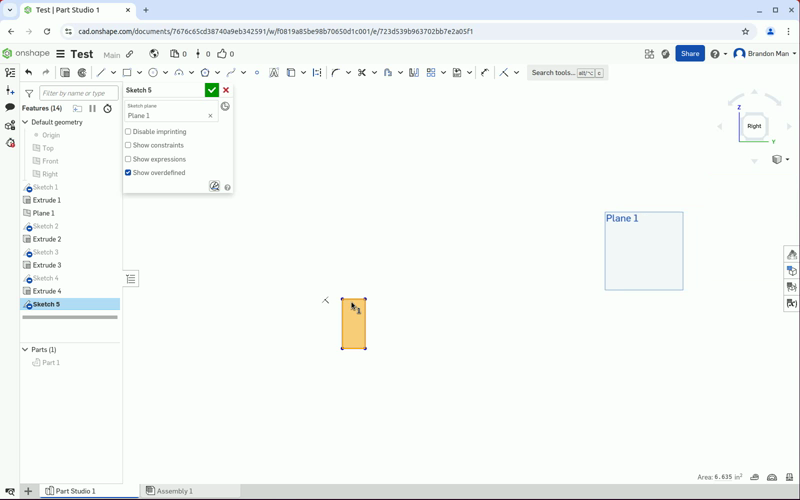
scroll(-6)
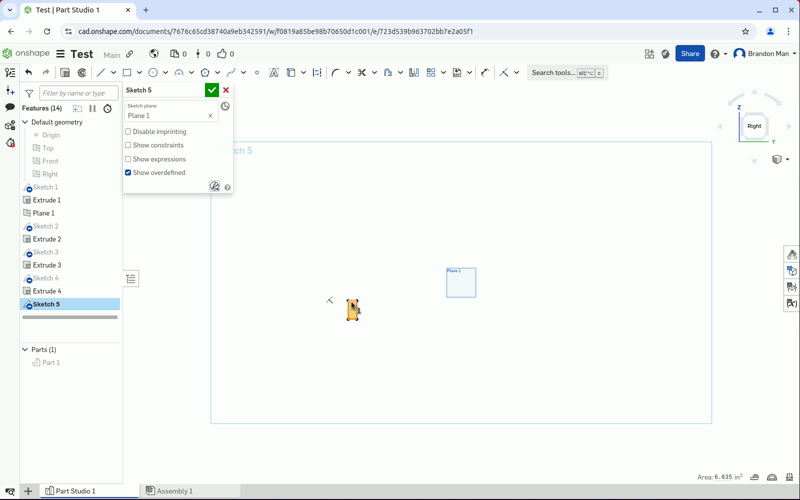
mouse_move(73, 352)
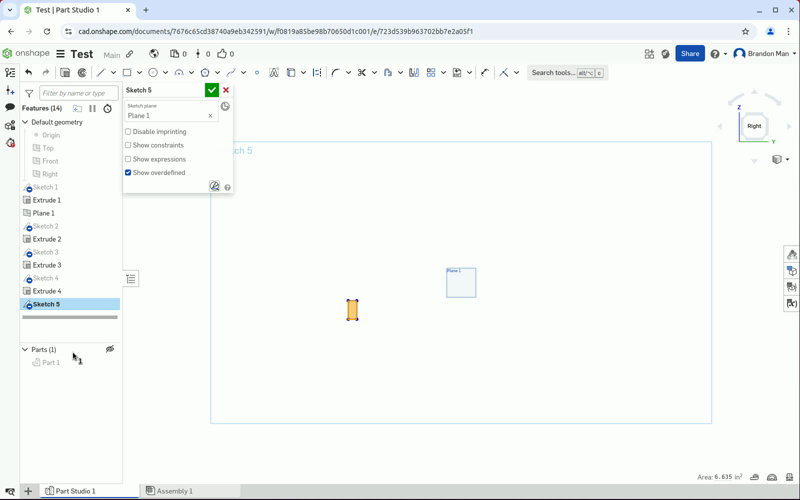
key(shift+y)
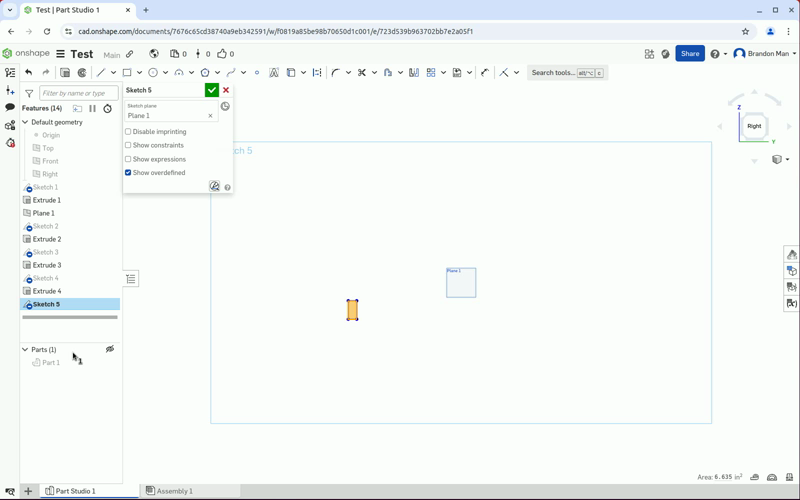
key(shift+e)
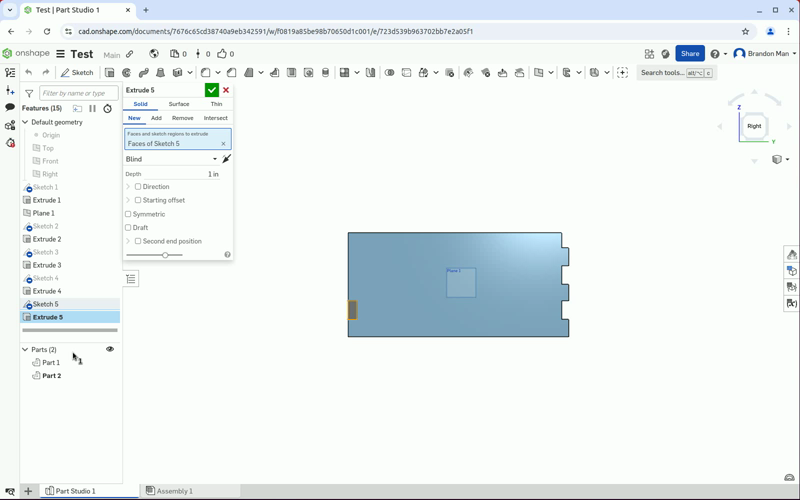
mouse_move(143, 106)
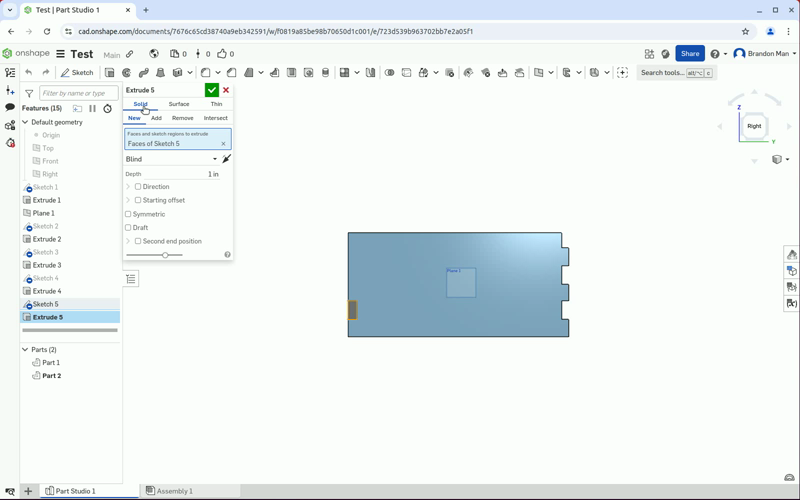
click(143, 106)
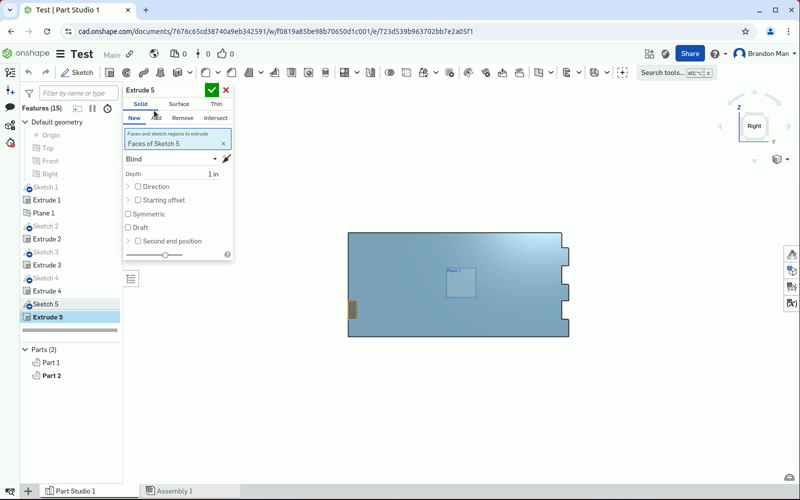
mouse_move(186, 120)
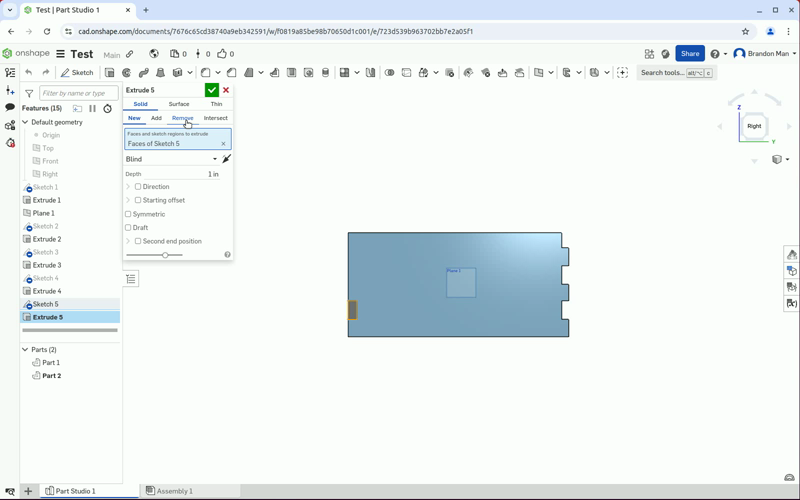
click(186, 120)
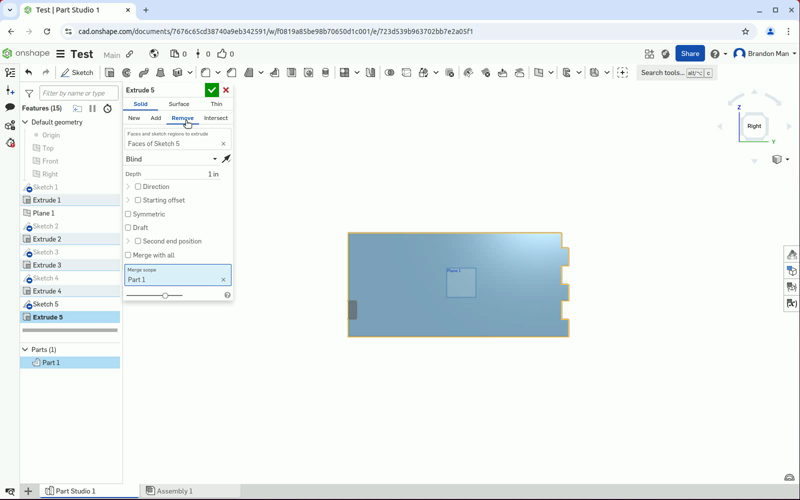
key(tab, 4)
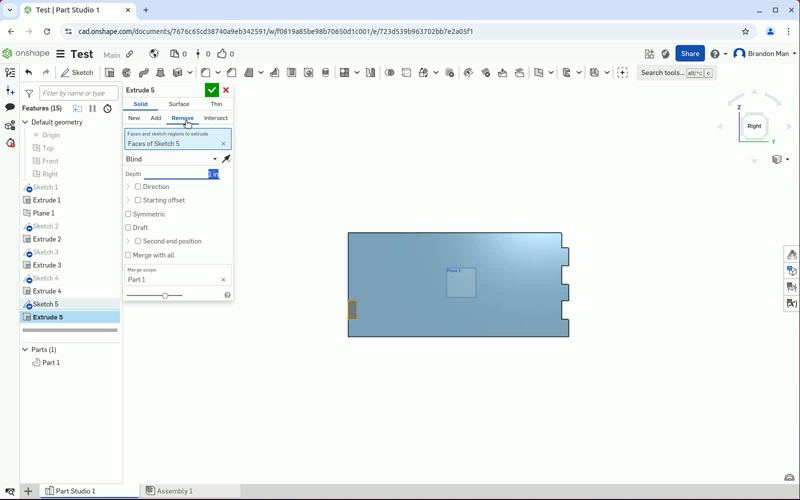
text(2.166)
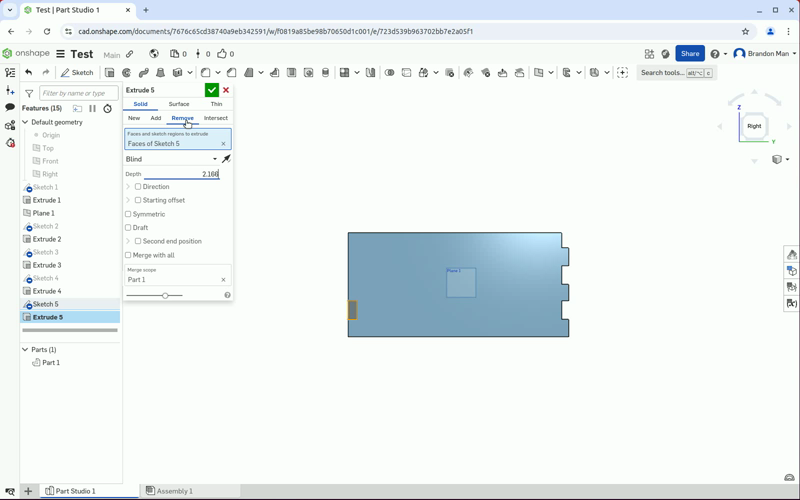
key(tab, 6)
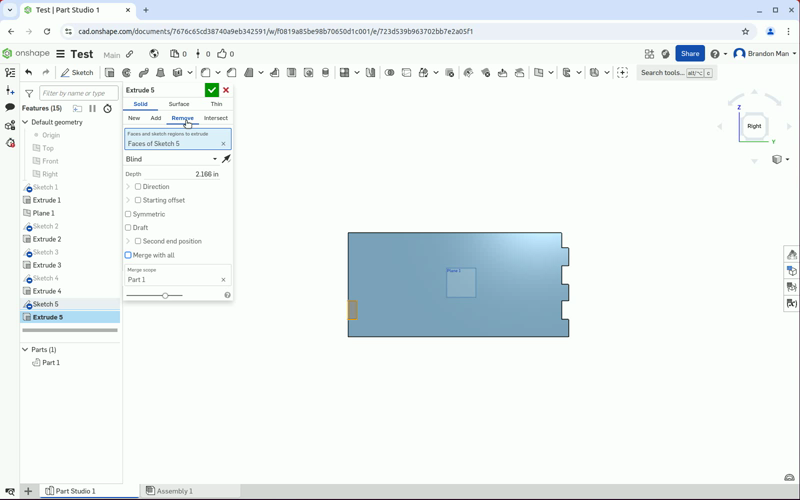
key(space)
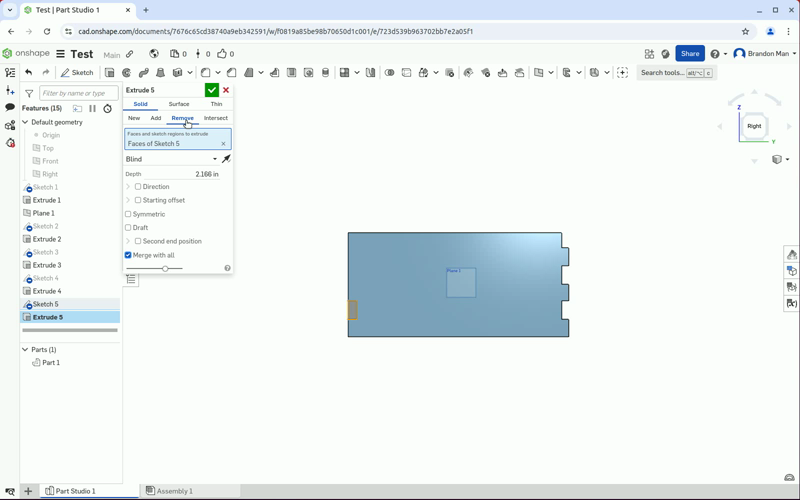
key(enter)
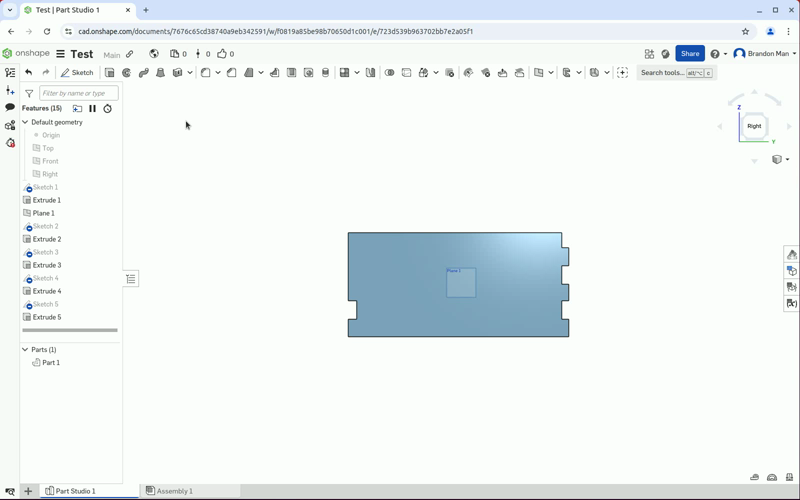
key(shift+h)
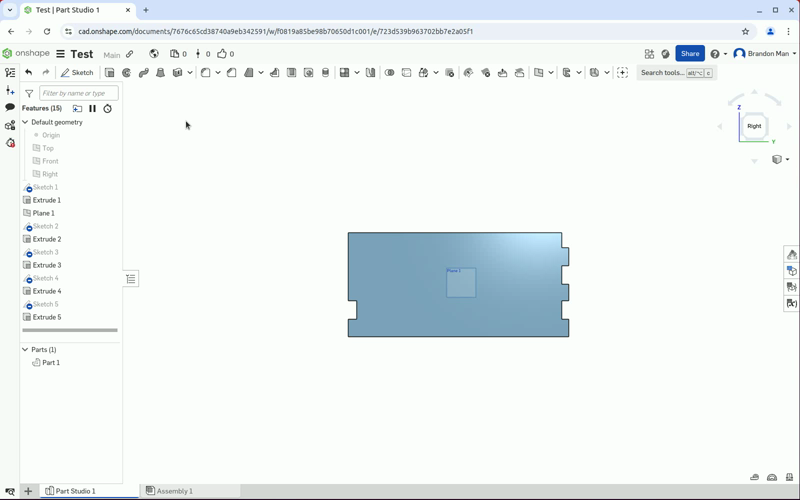
key(shift+h)
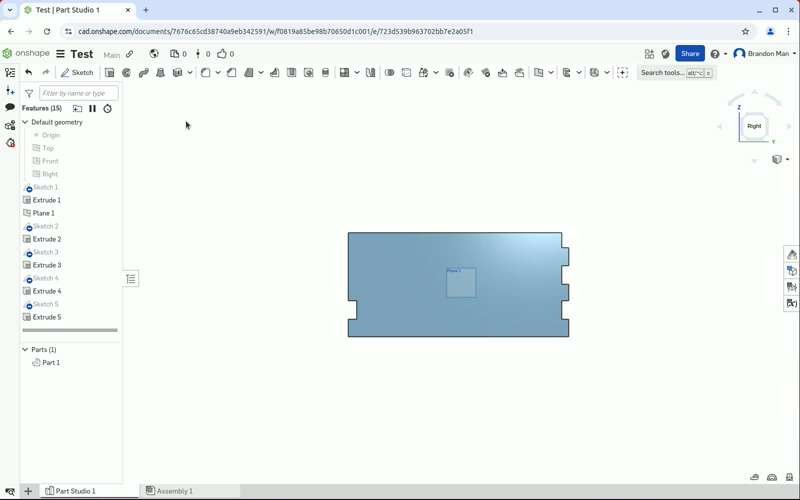
mouse_move(73, 189)
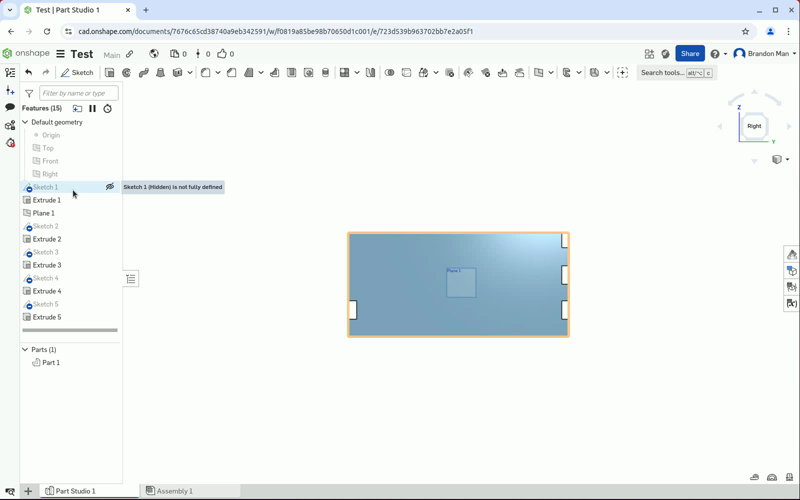
click(73, 189)
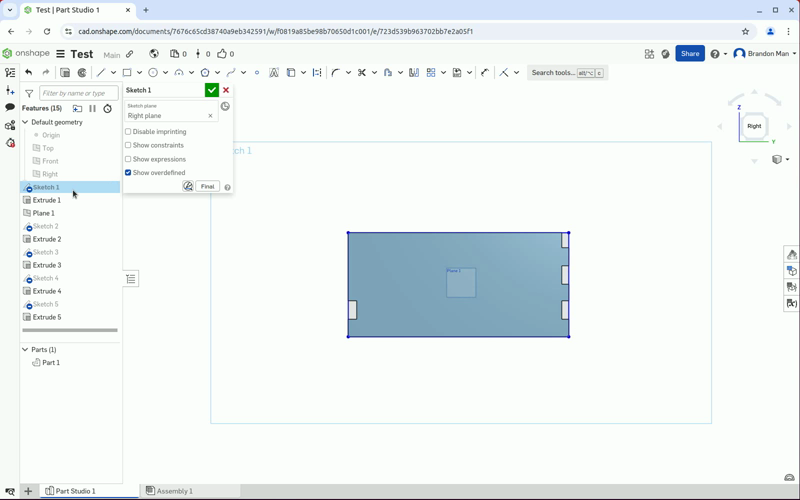
mouse_move(229, 92)
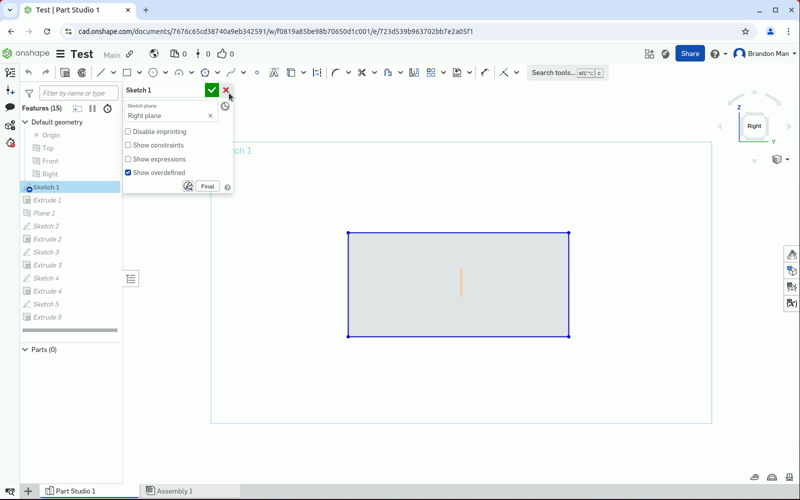
click(229, 92)
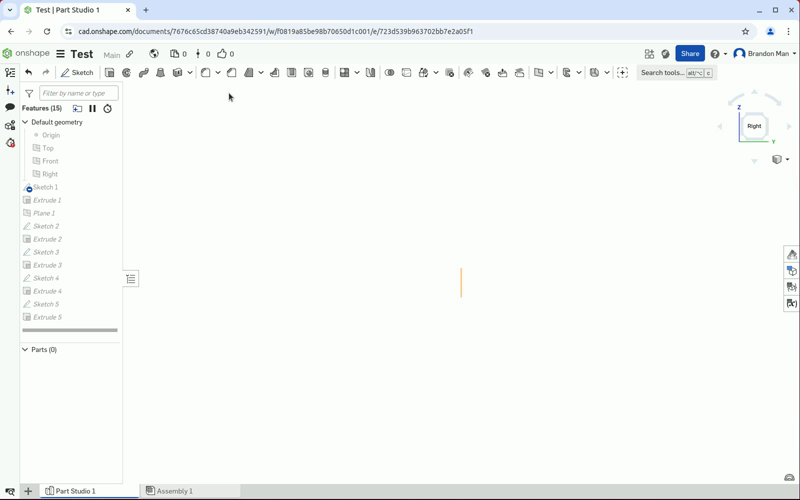
key(shift+s)
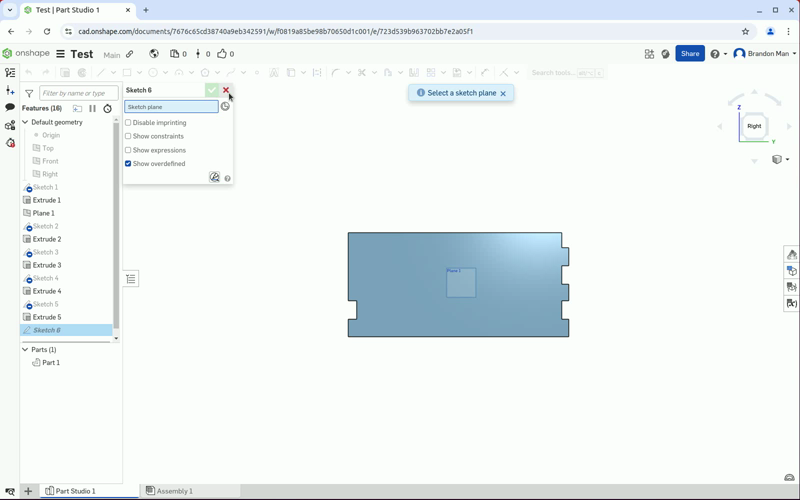
mouse_move(69, 215)
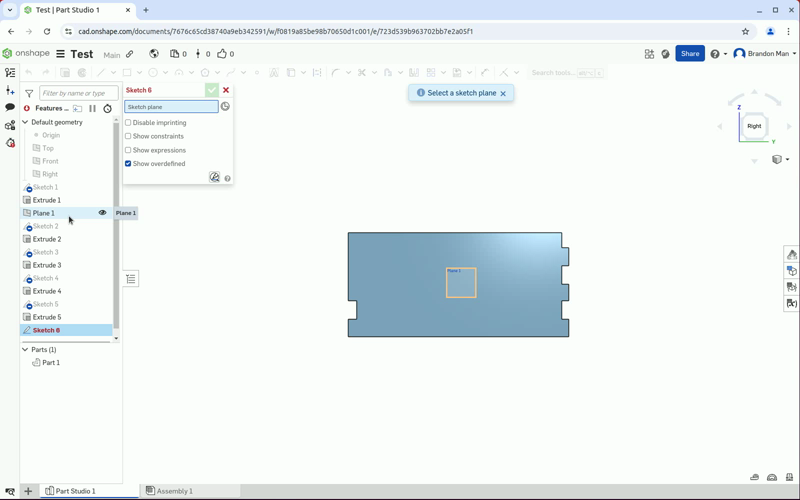
click(69, 215)
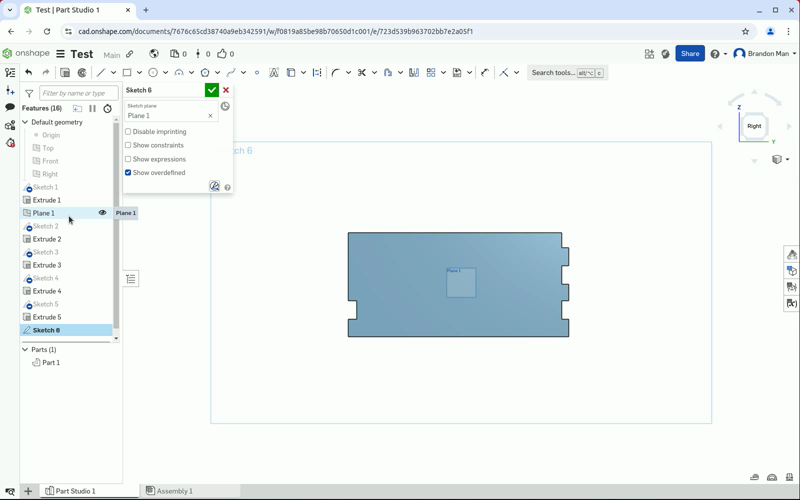
mouse_move(73, 352)
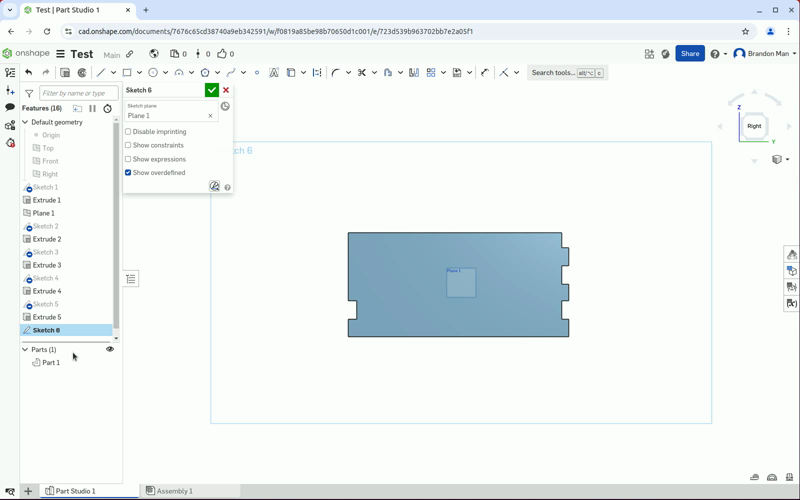
key(y)
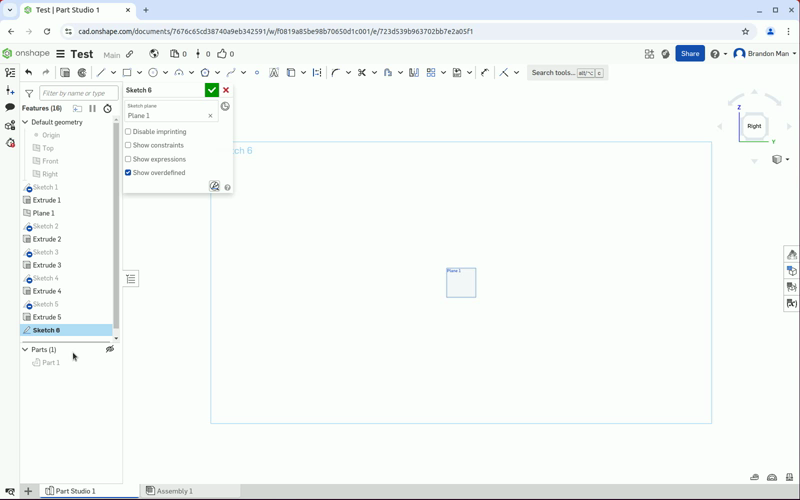
key(l)
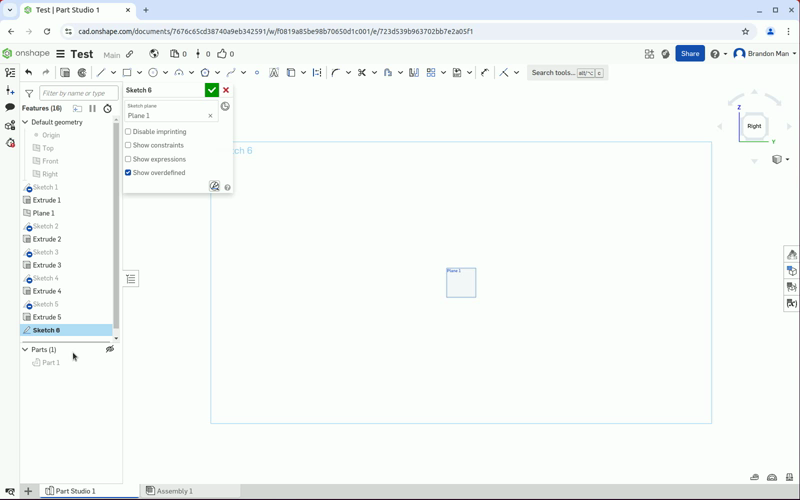
key_down(shift)
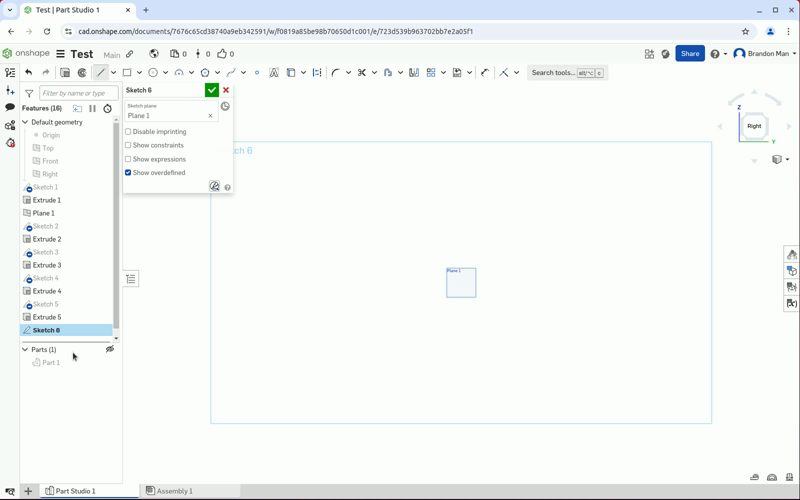
mouse_move(348, 284)
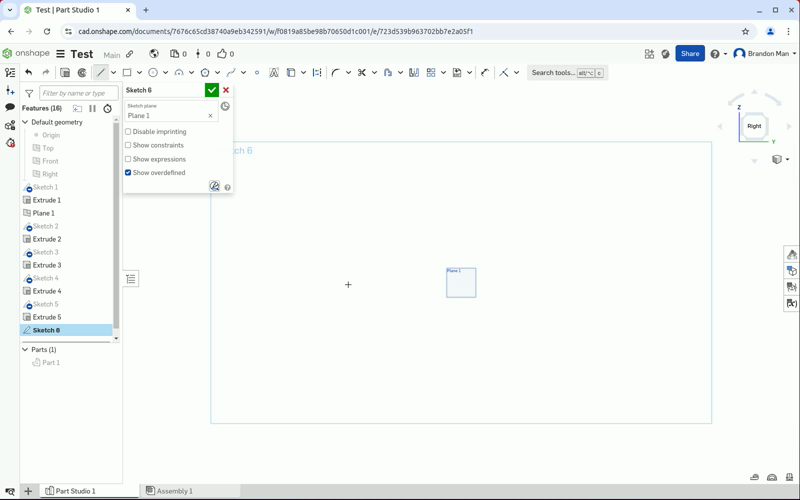
click(348, 284)
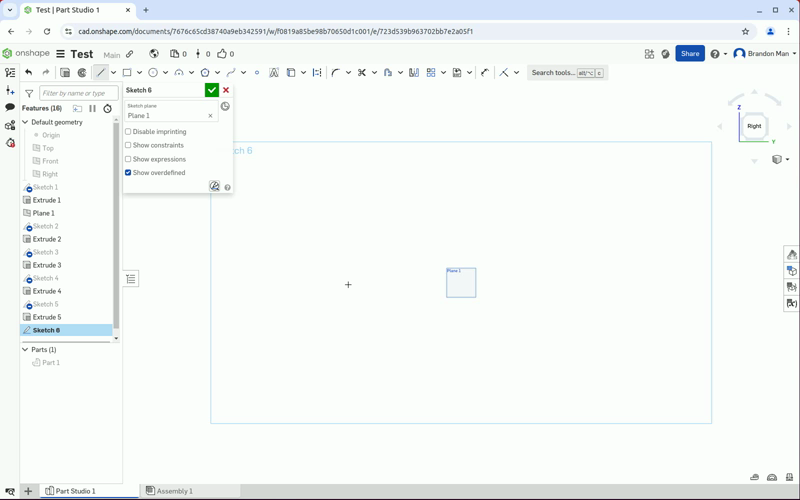
key_up(shift)
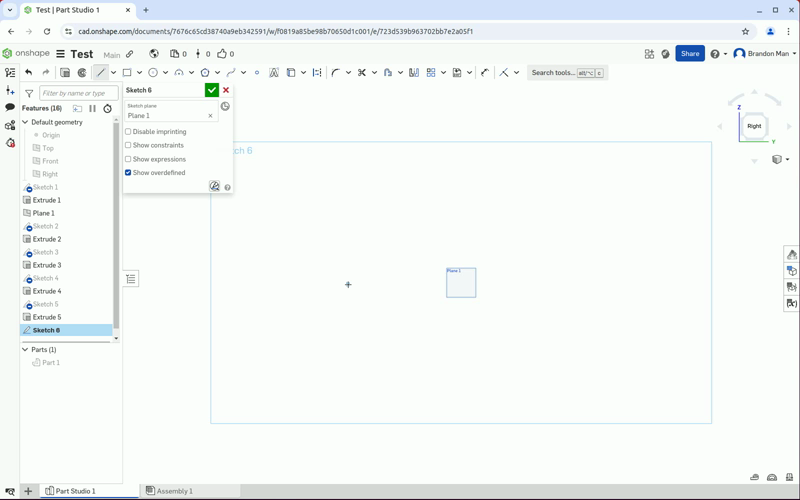
key_down(shift)
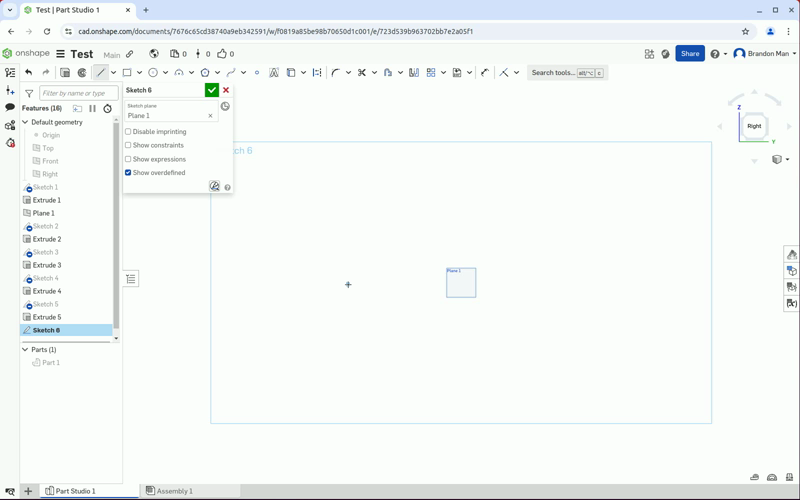
mouse_move(378, 284)
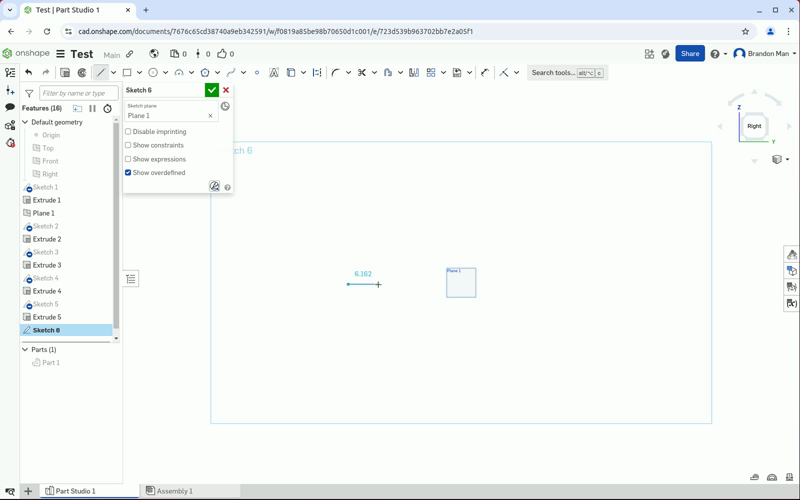
mouse_move(356, 284)
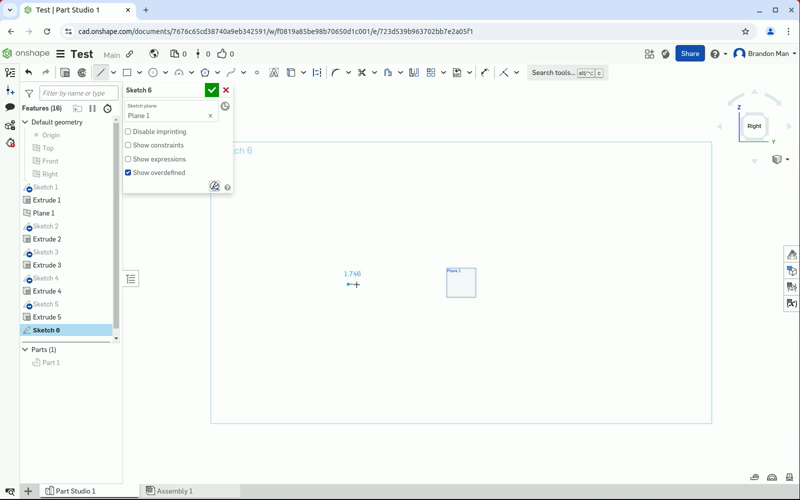
click(356, 284)
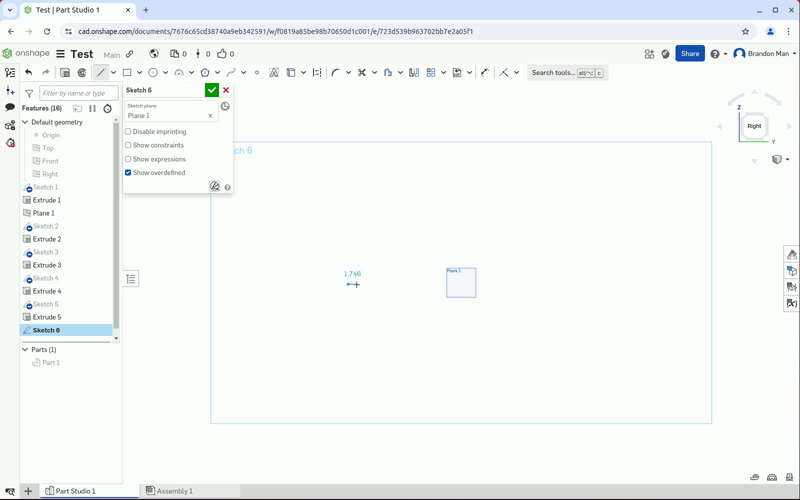
key_up(shift)
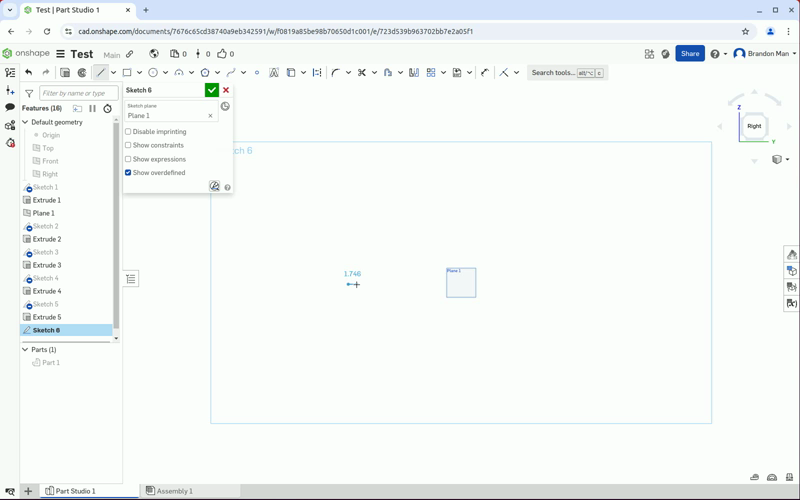
key_down(shift)
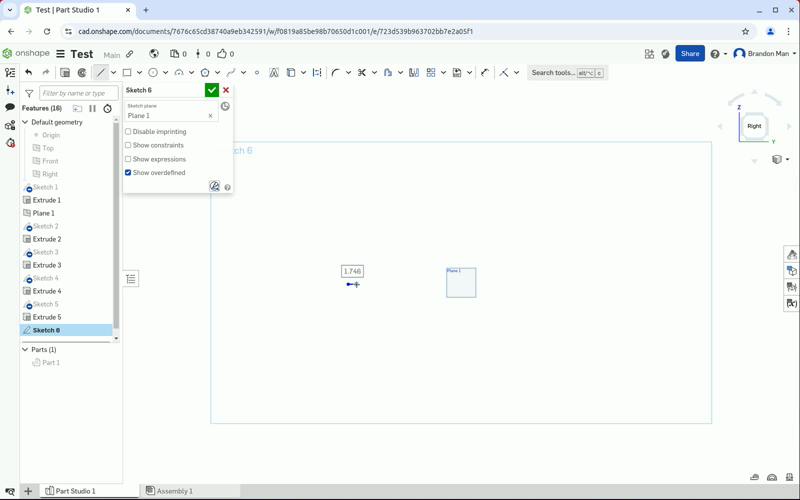
mouse_move(386, 284)
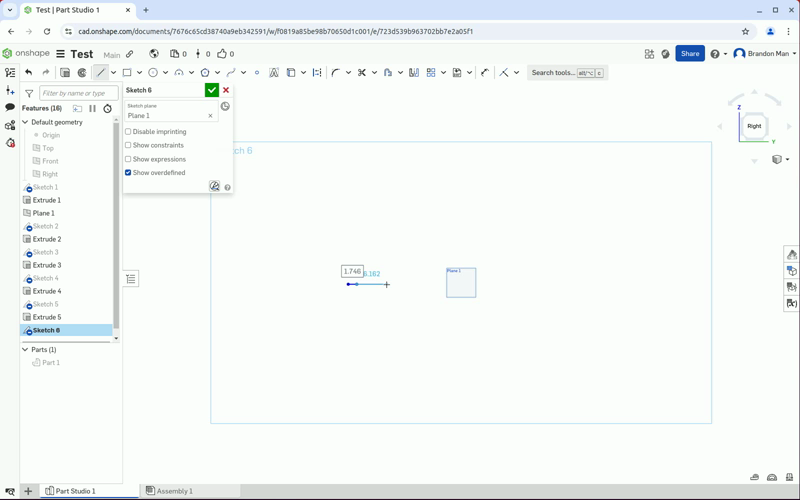
mouse_move(356, 265)
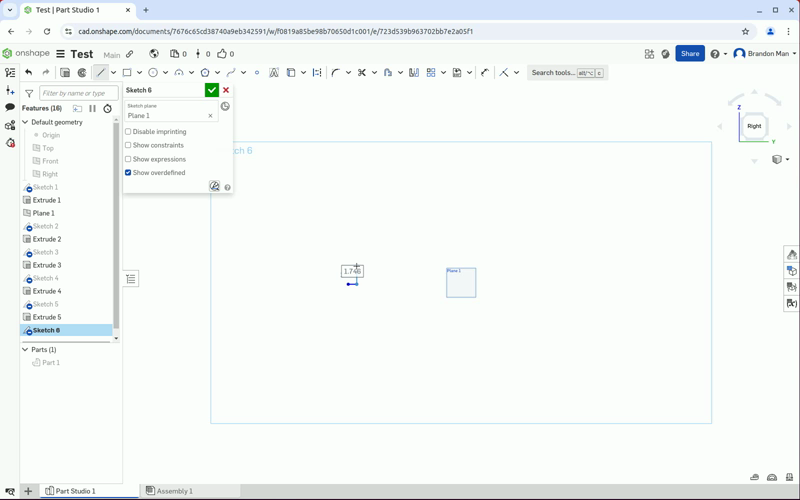
click(356, 265)
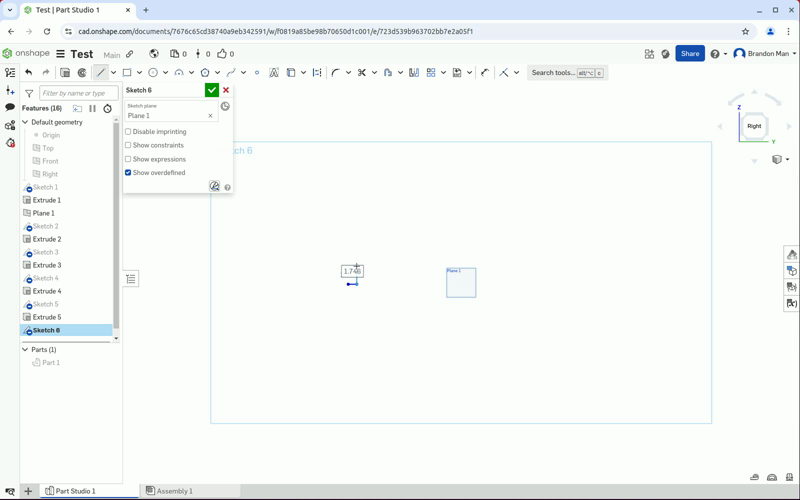
key_up(shift)
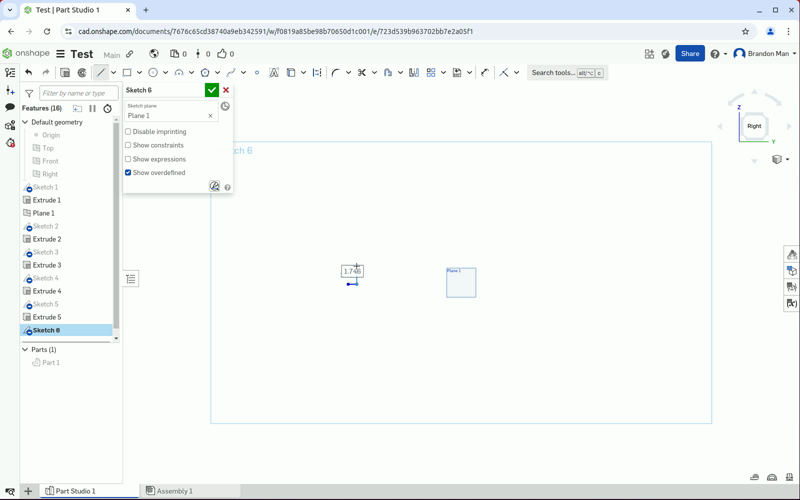
key_down(shift)
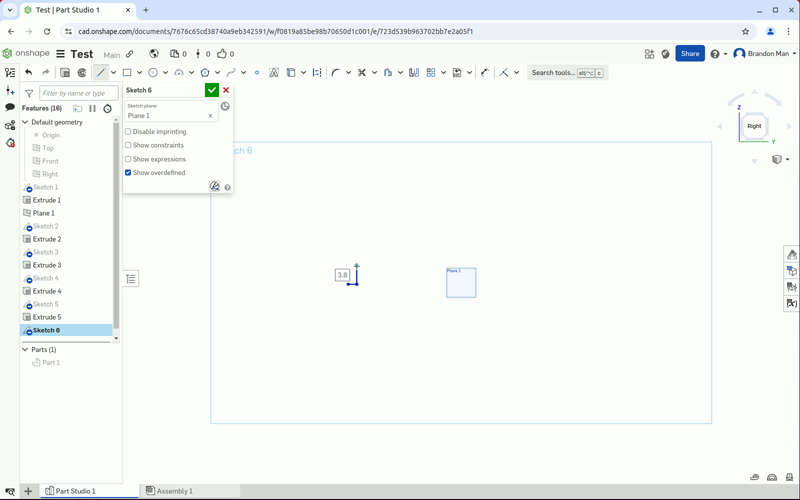
mouse_move(386, 265)
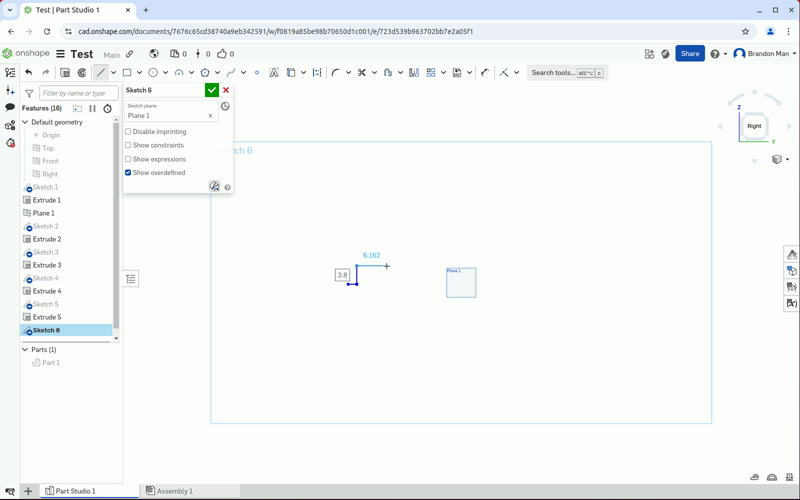
mouse_move(348, 265)
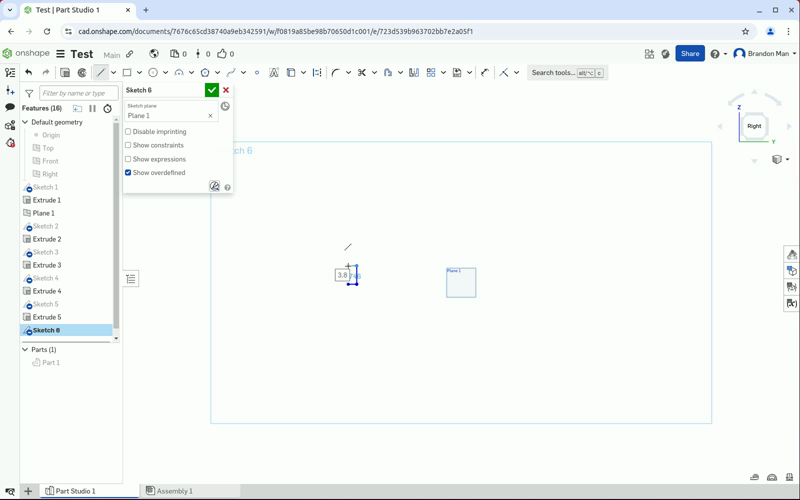
click(348, 265)
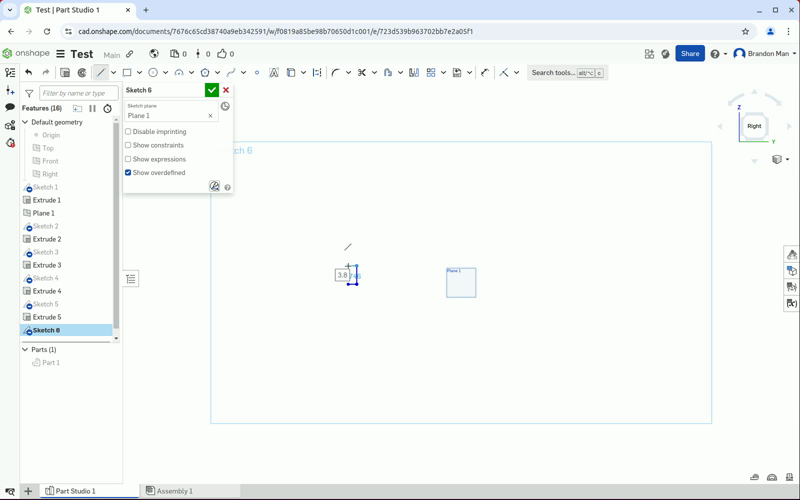
key_up(shift)
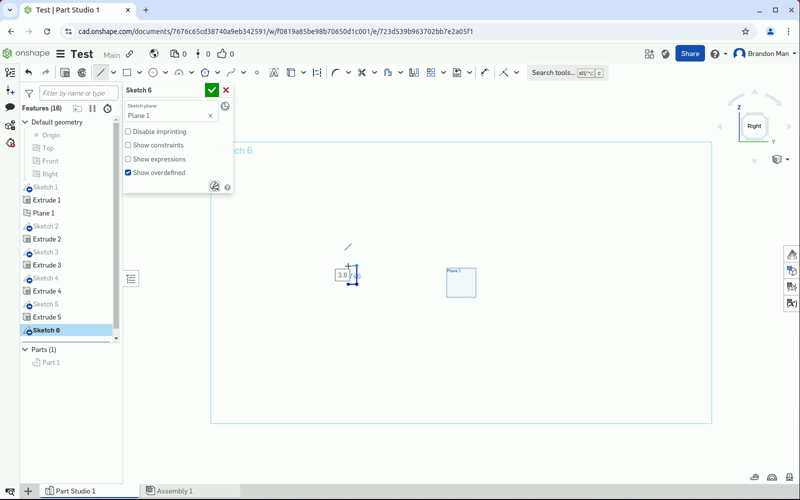
mouse_move(378, 265)
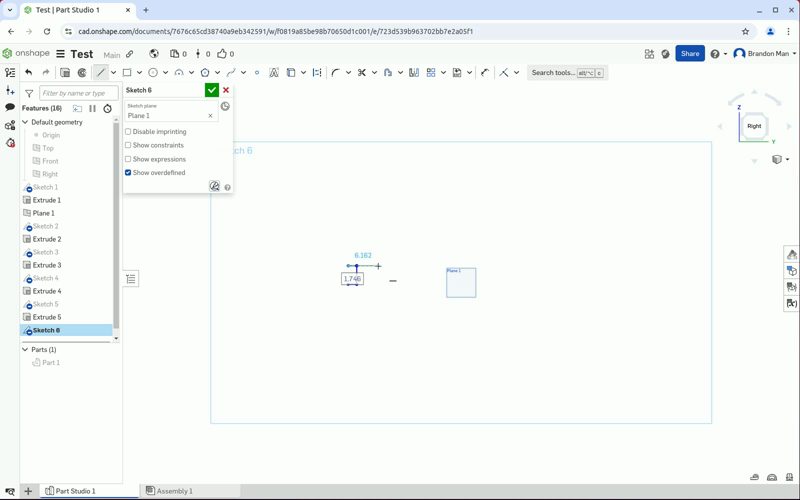
key_down(shift)
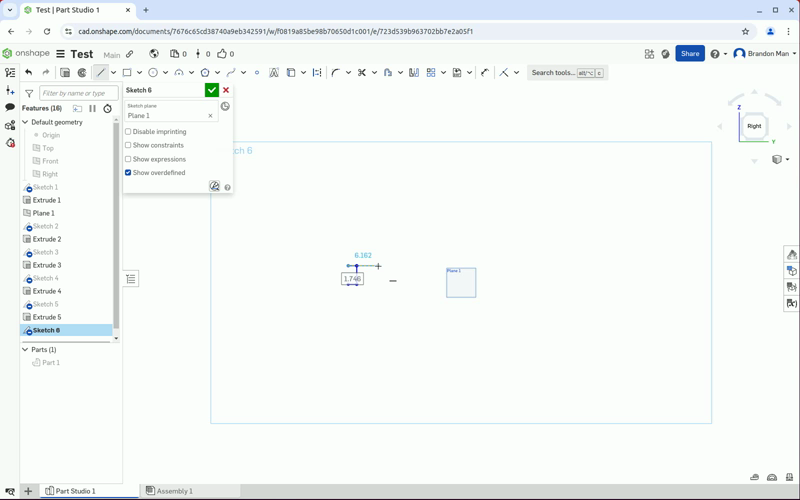
mouse_move(348, 284)
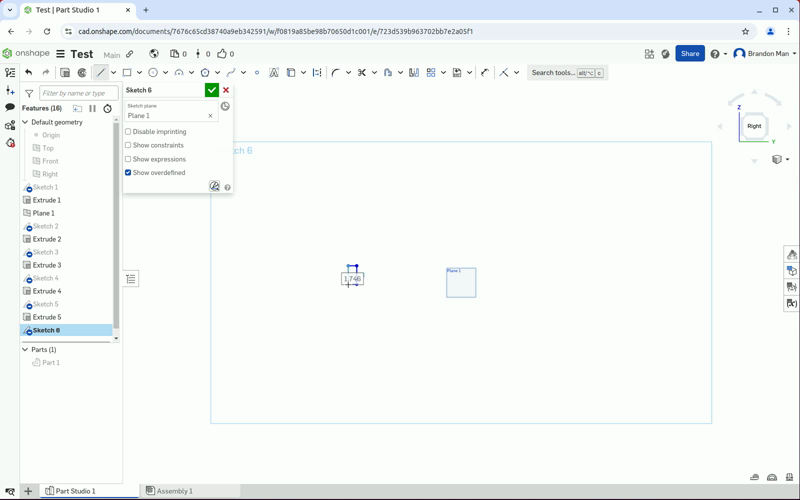
key_up(shift)
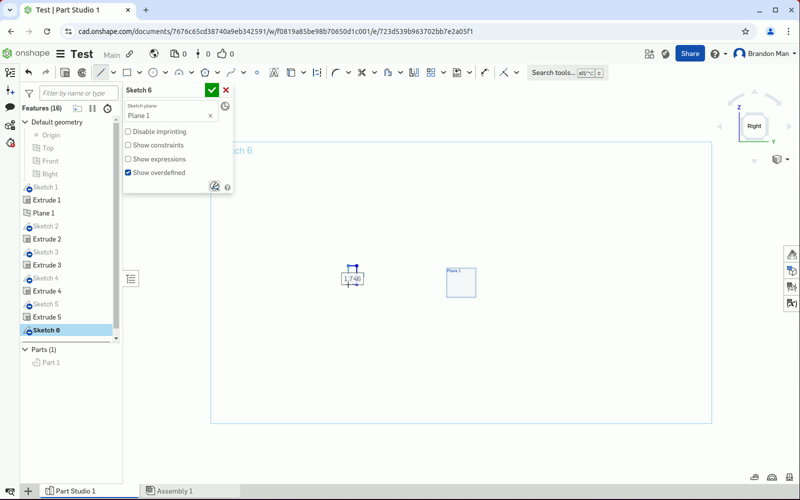
click(348, 284)
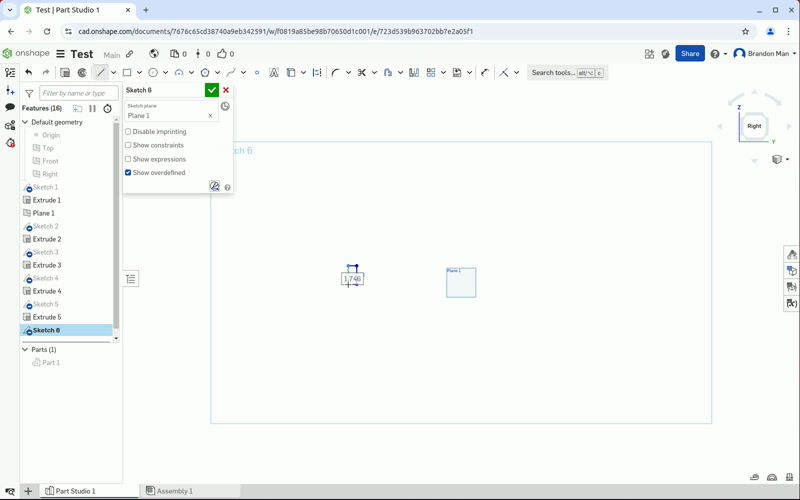
key(esc)
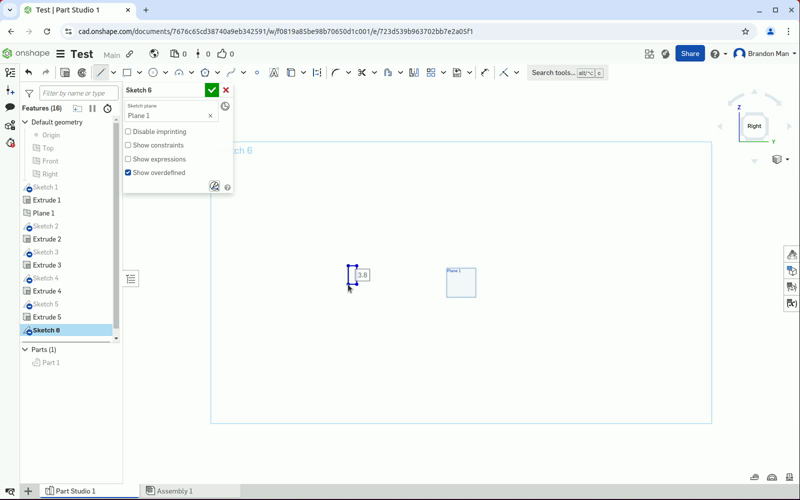
mouse_move(350, 270)
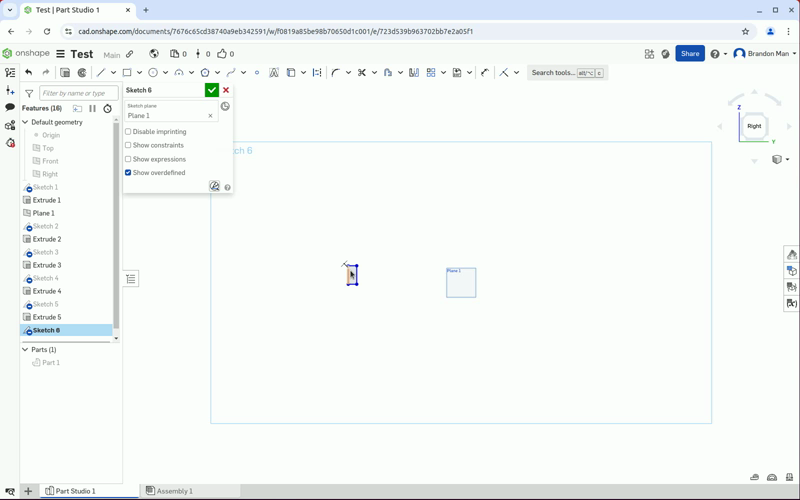
scroll(6)
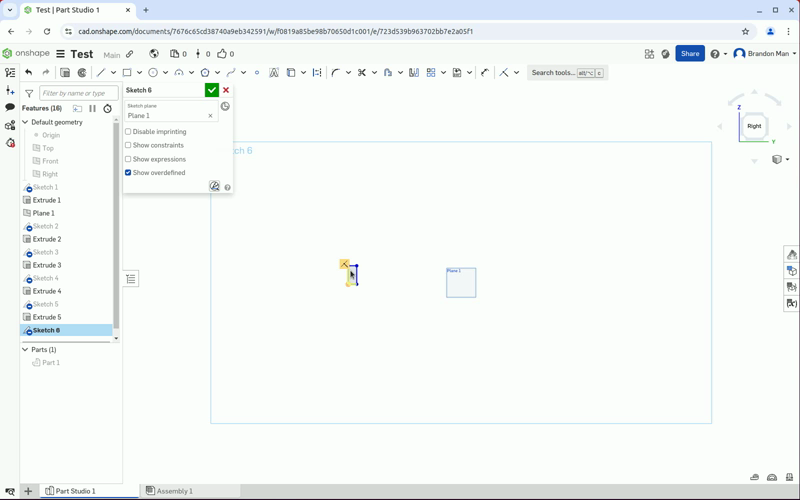
scroll(6)
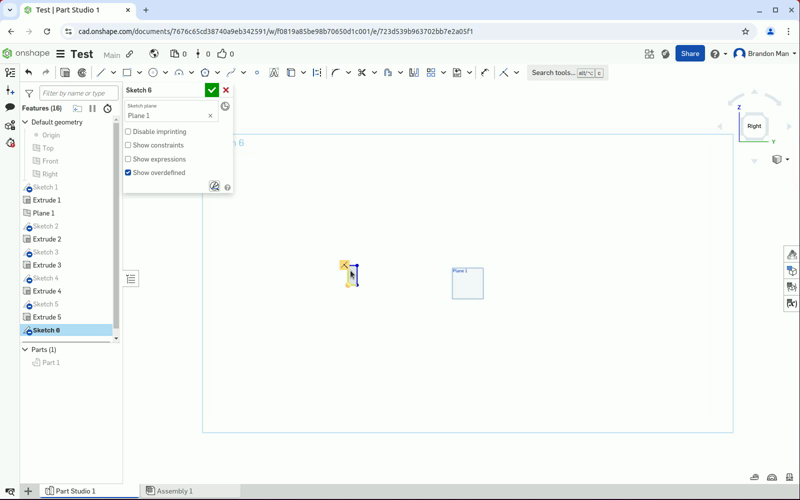
scroll(6)
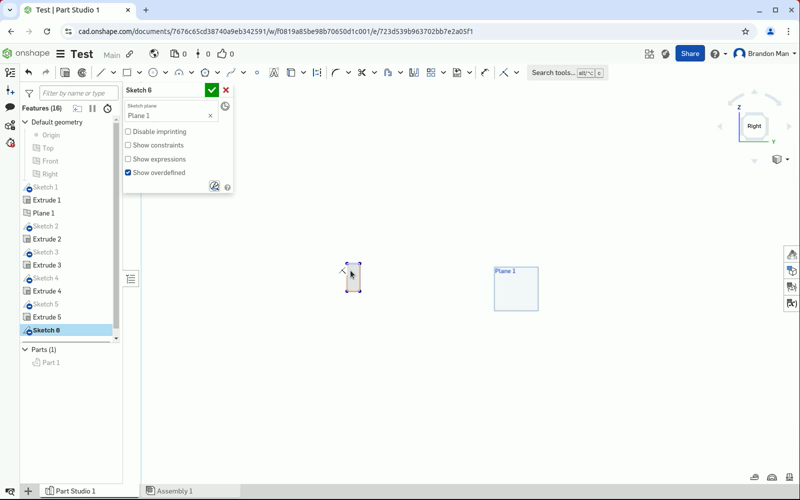
scroll(6)
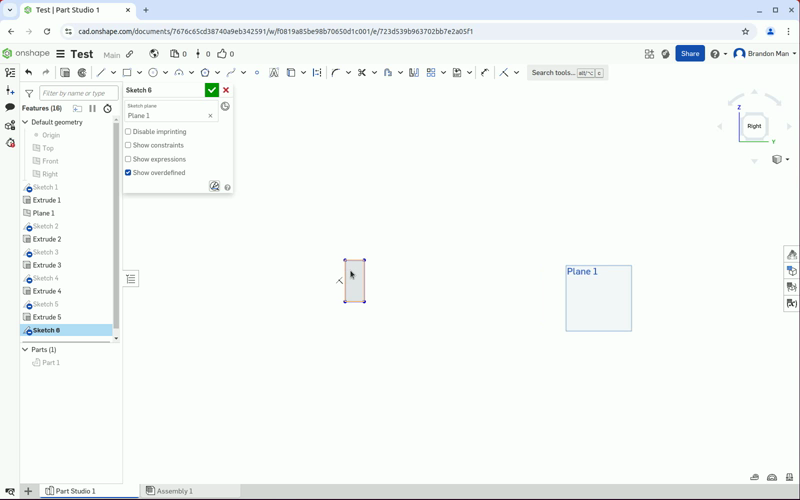
scroll(6)
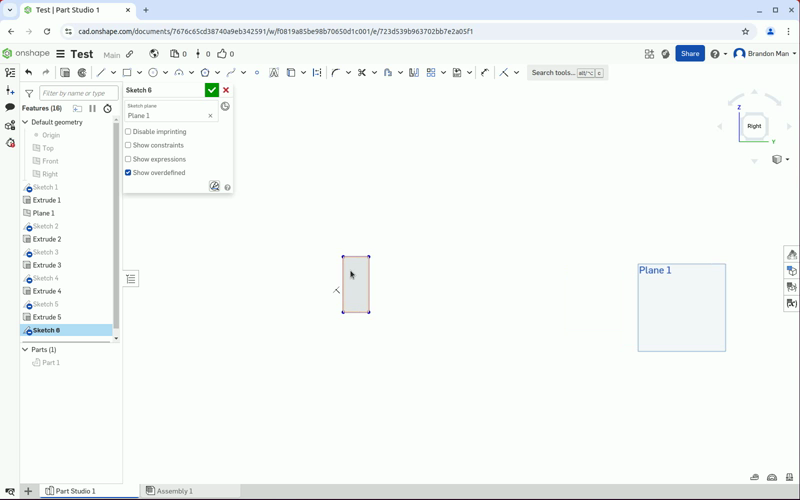
scroll(6)
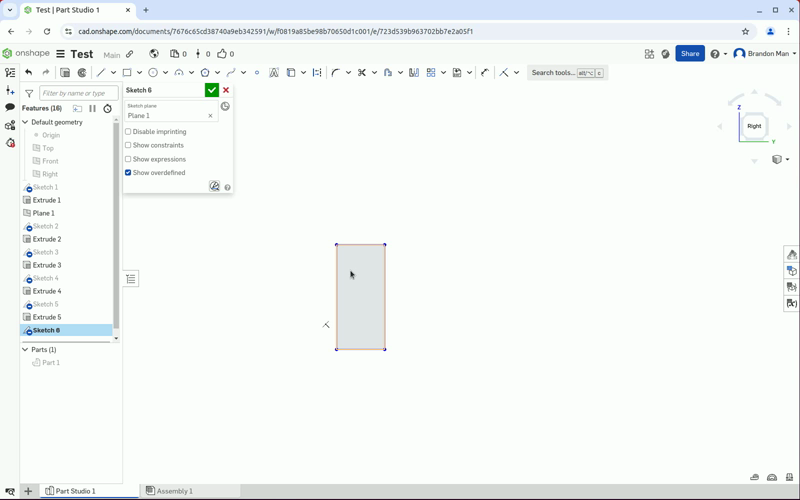
scroll(6)
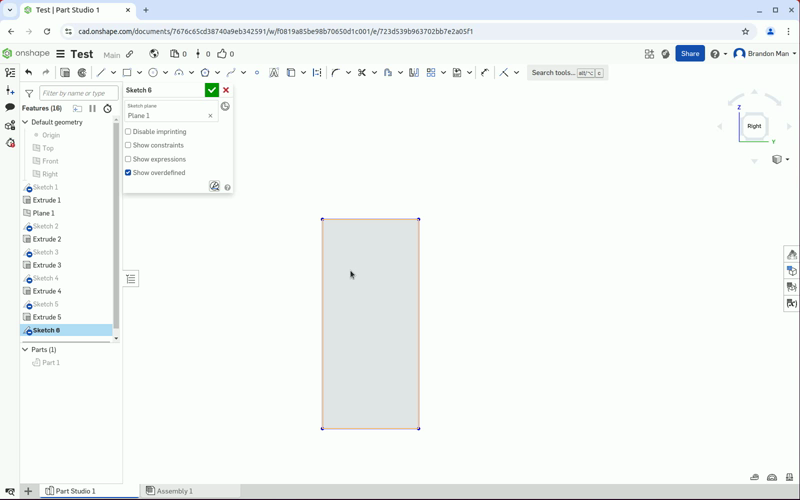
click(350, 270)
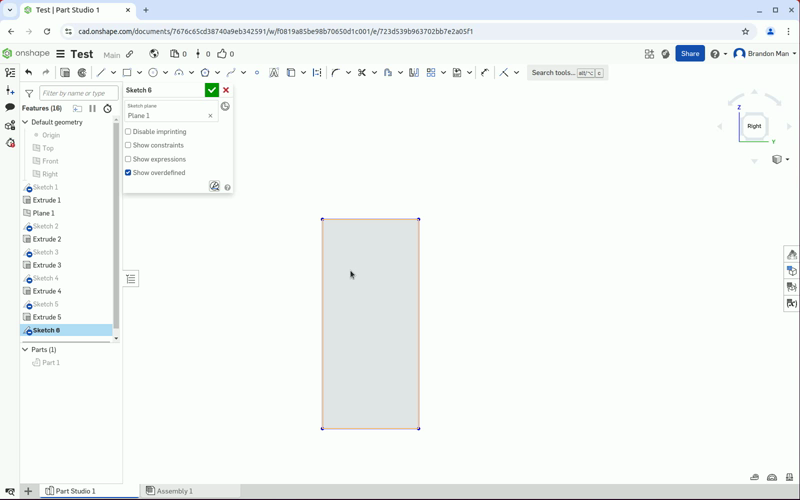
scroll(-6)
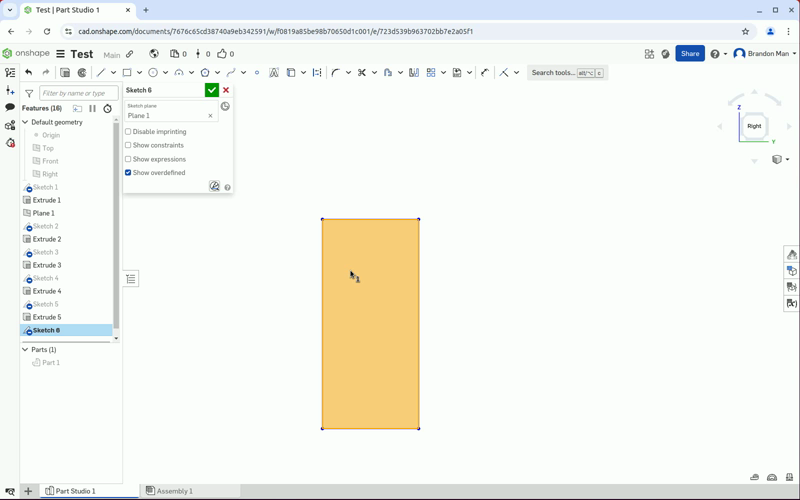
scroll(-6)
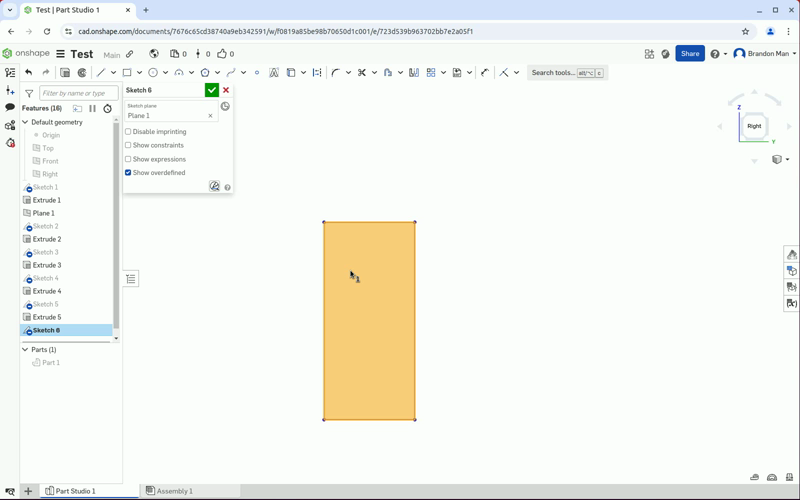
scroll(-6)
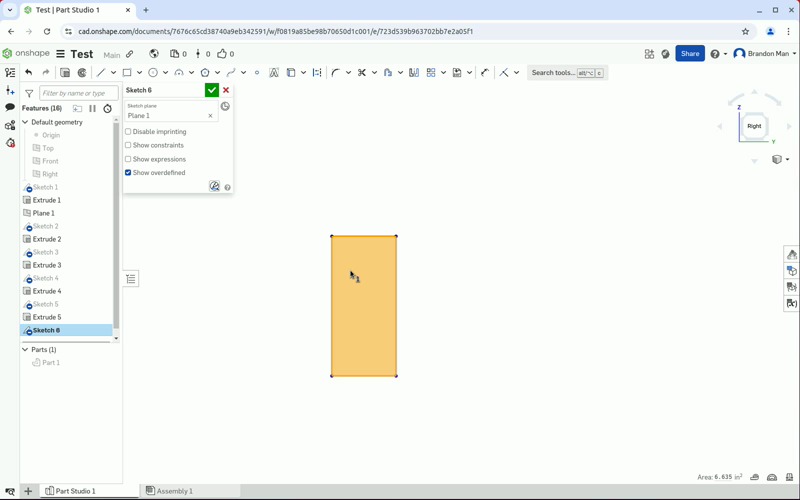
scroll(-6)
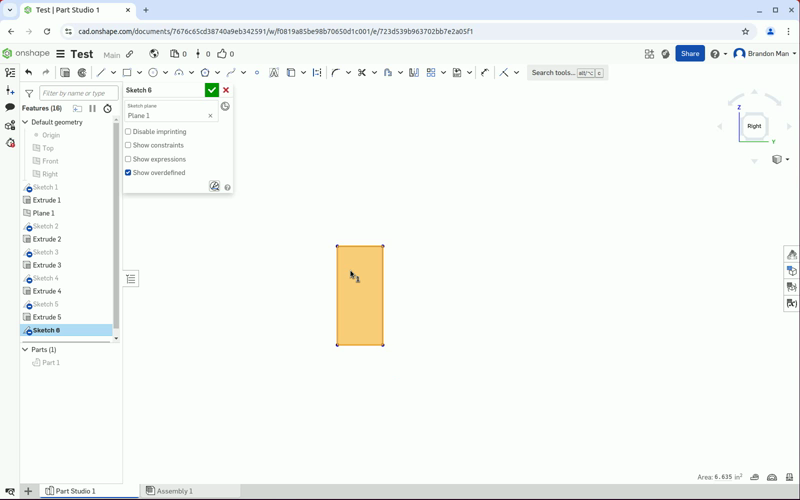
scroll(-6)
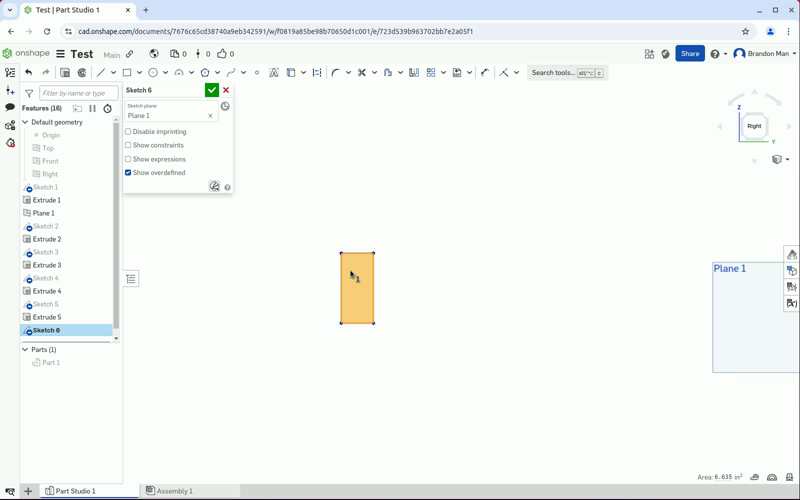
scroll(-6)
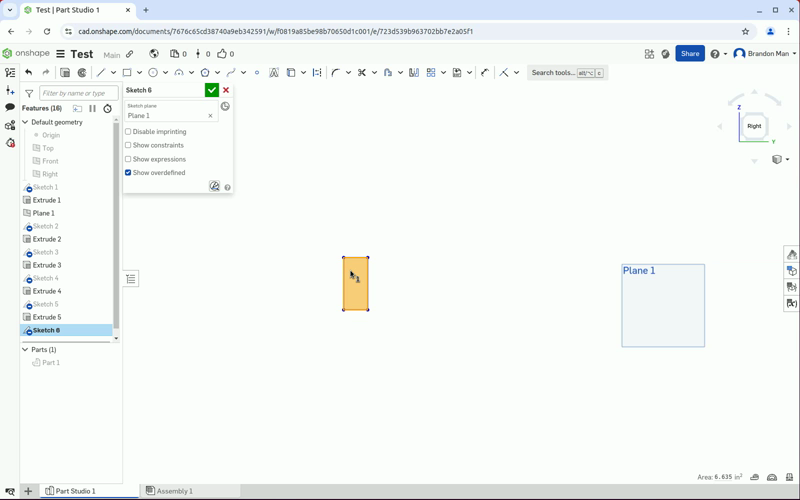
scroll(-6)
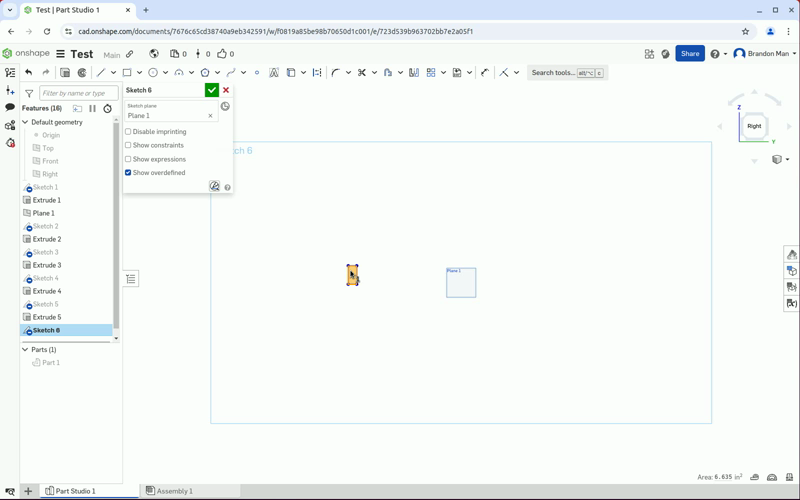
mouse_move(73, 352)
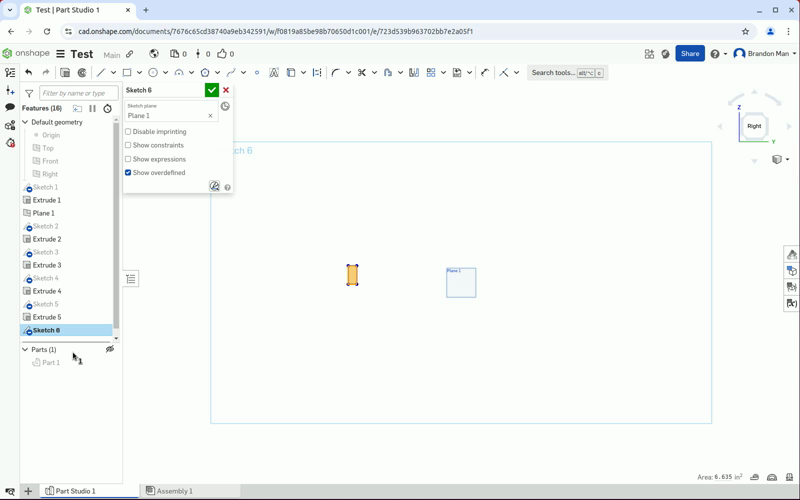
key(shift+y)
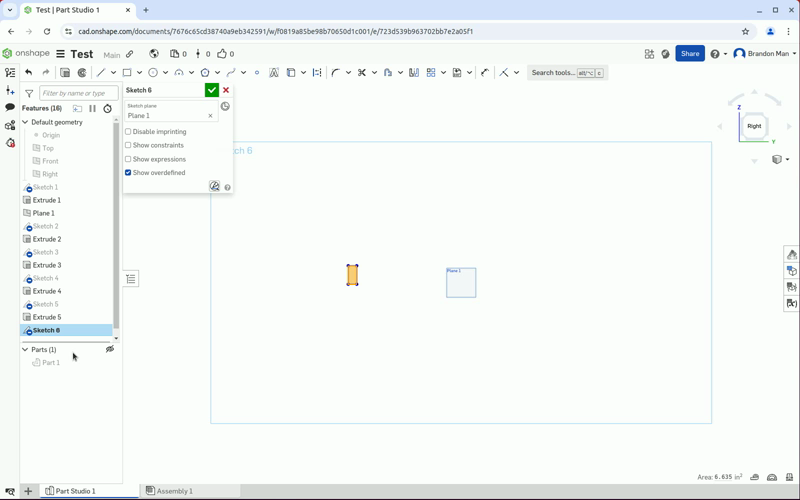
key(shift+e)
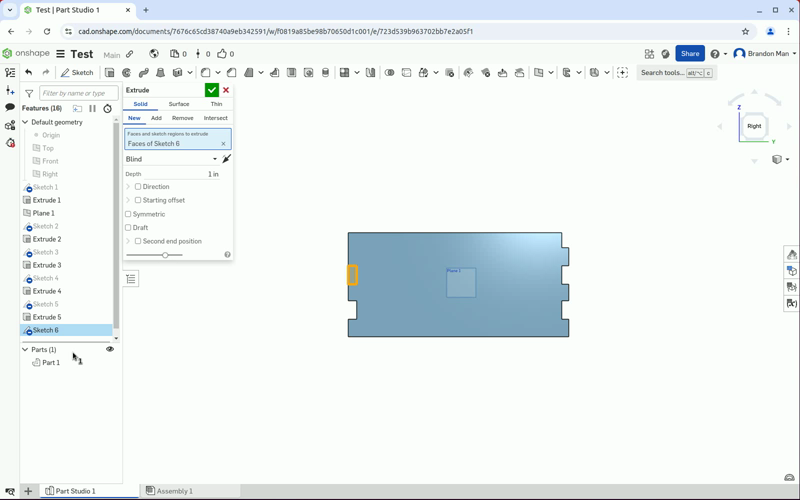
mouse_move(143, 106)
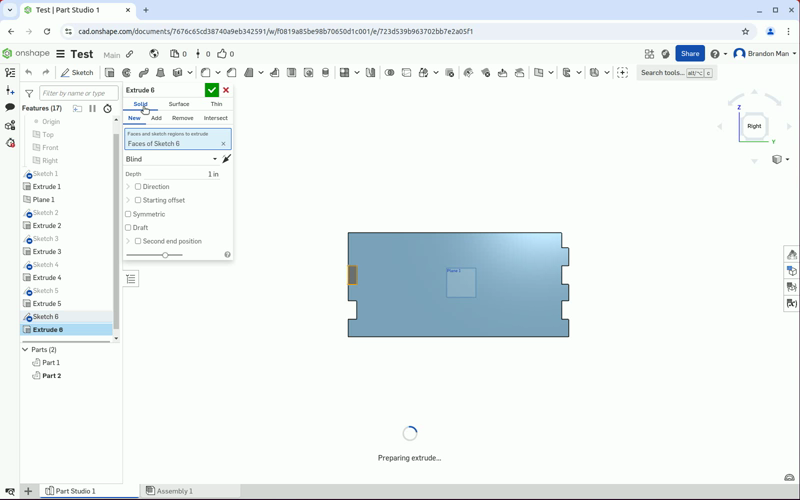
click(143, 106)
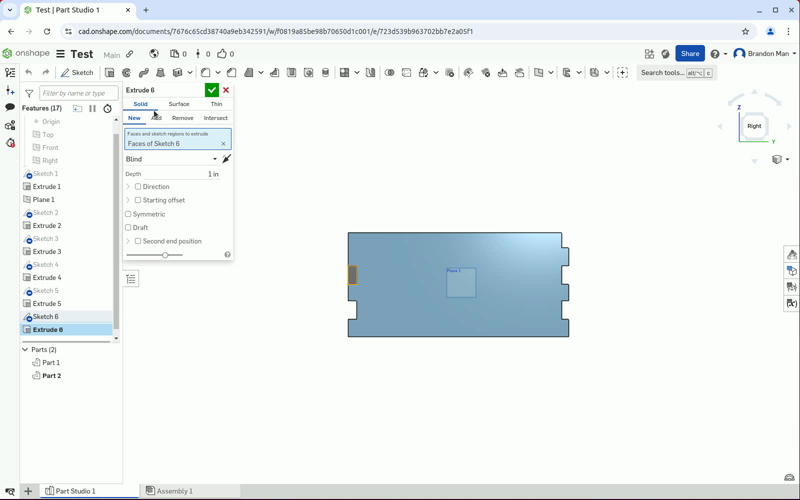
mouse_move(186, 120)
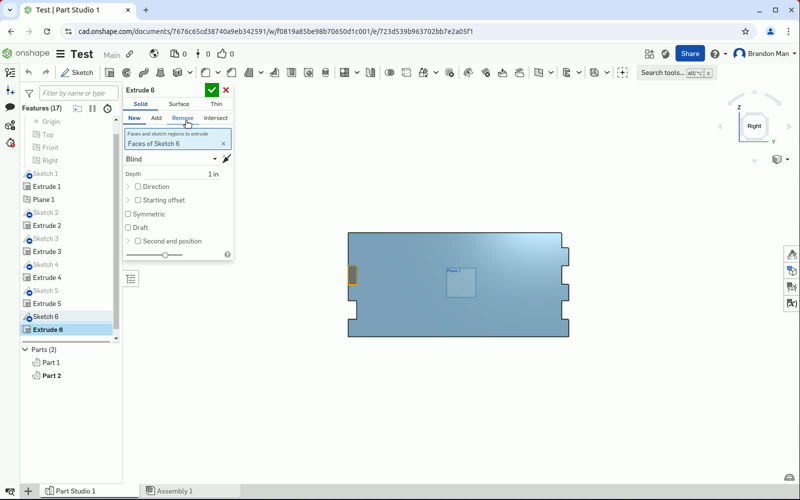
click(186, 120)
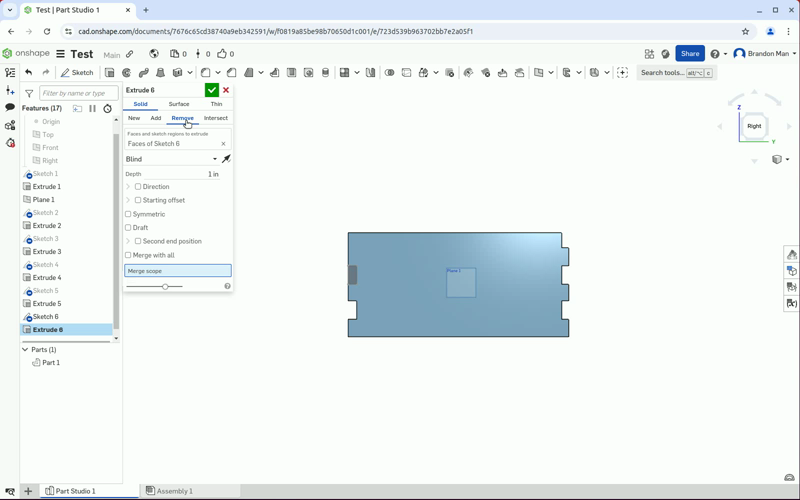
key(tab, 4)
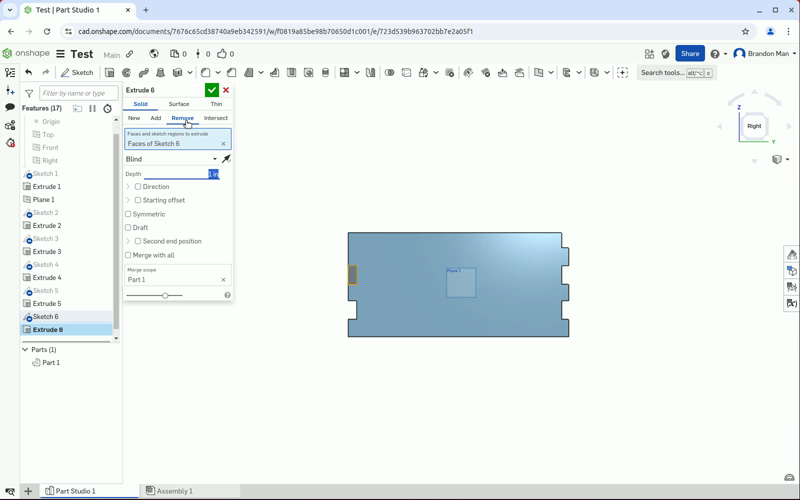
text(2.166)
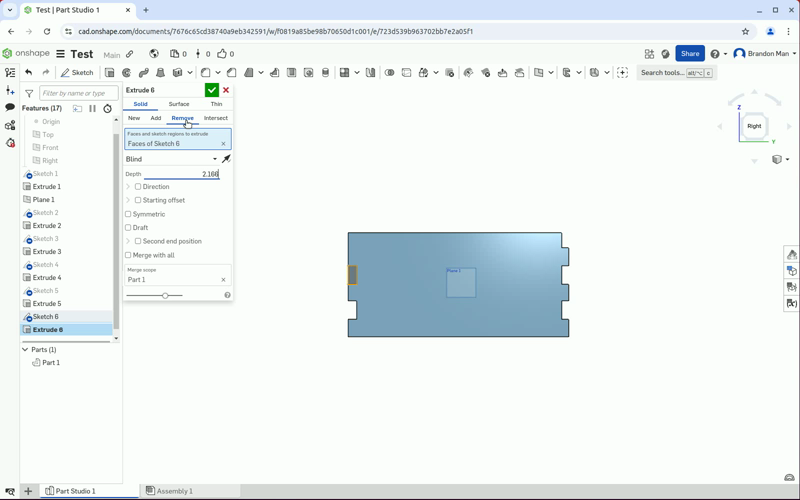
key(tab, 6)
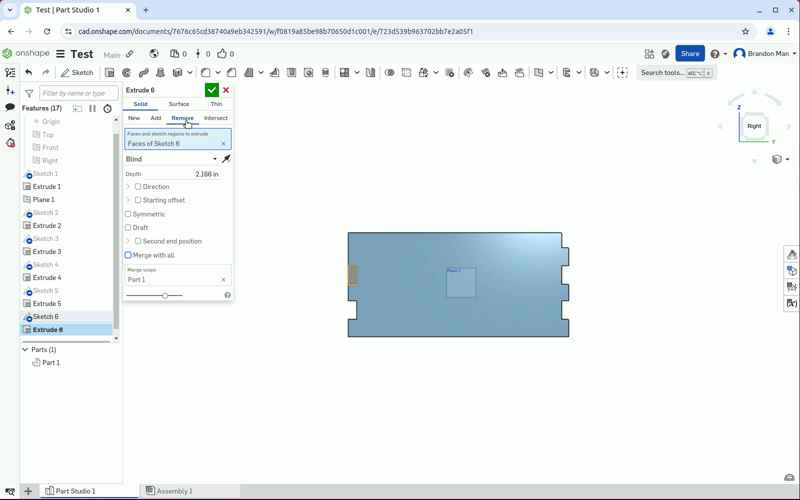
key(space)
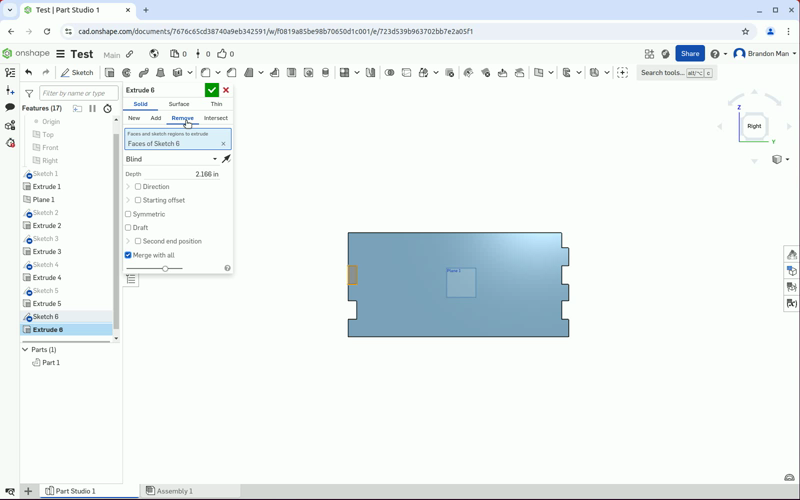
key(enter)
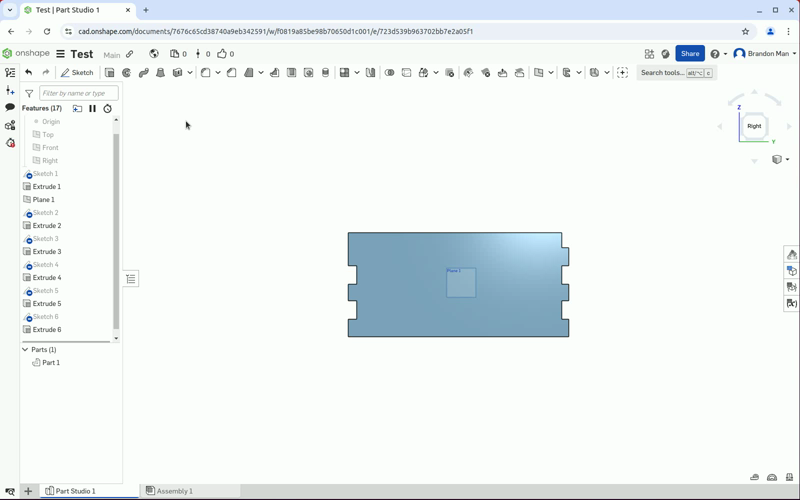
key(shift+h)
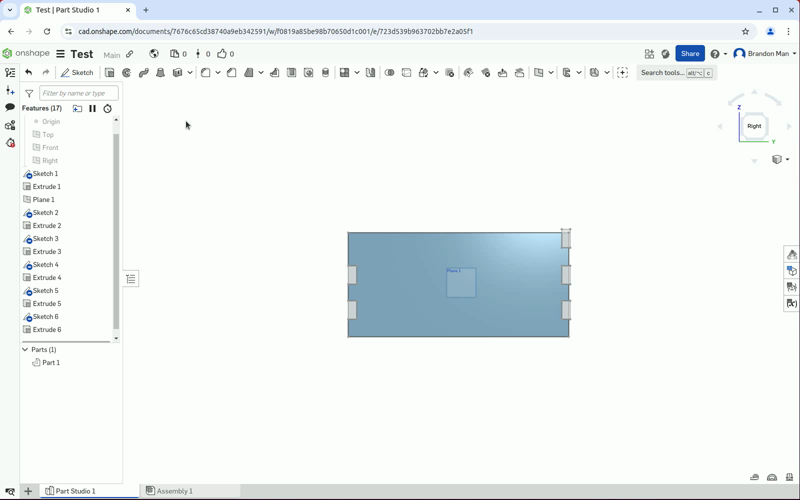
key(shift+h)
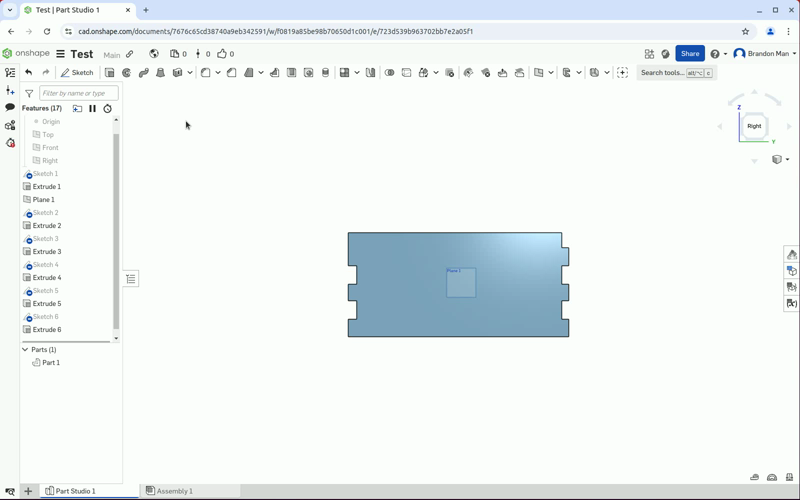
mouse_move(69, 176)
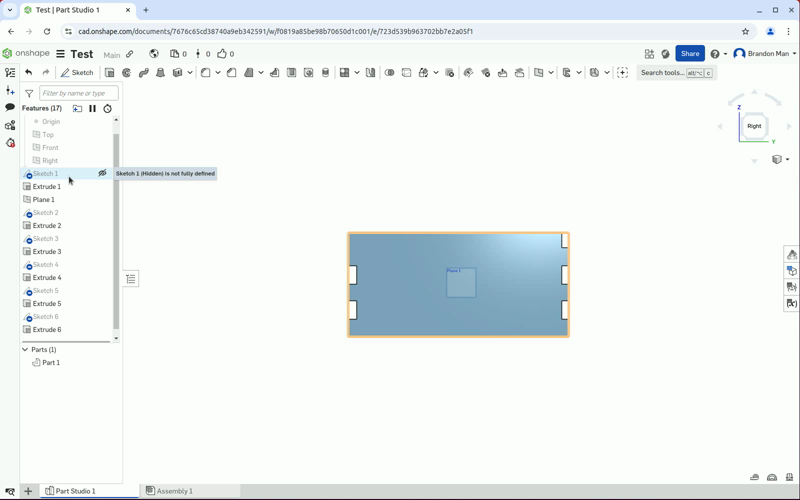
click(69, 176)
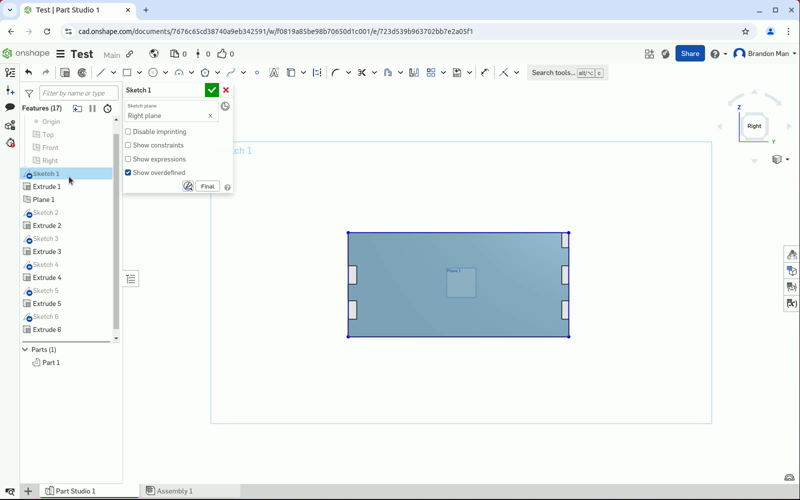
mouse_move(229, 92)
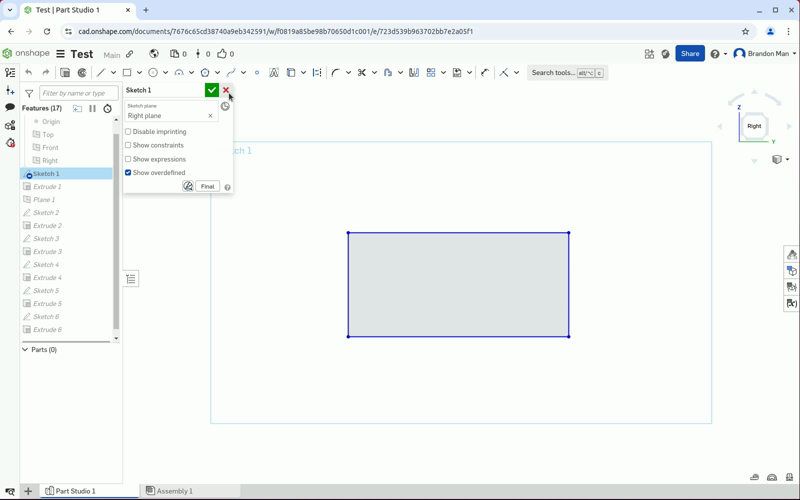
click(229, 92)
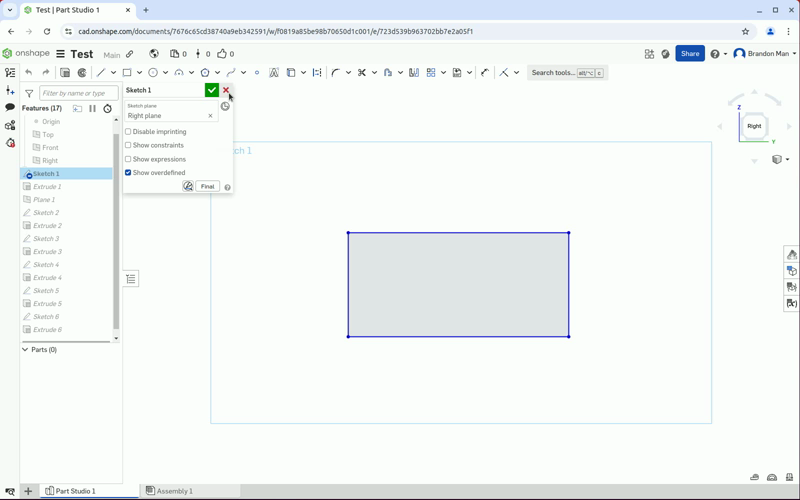
key(shift+s)
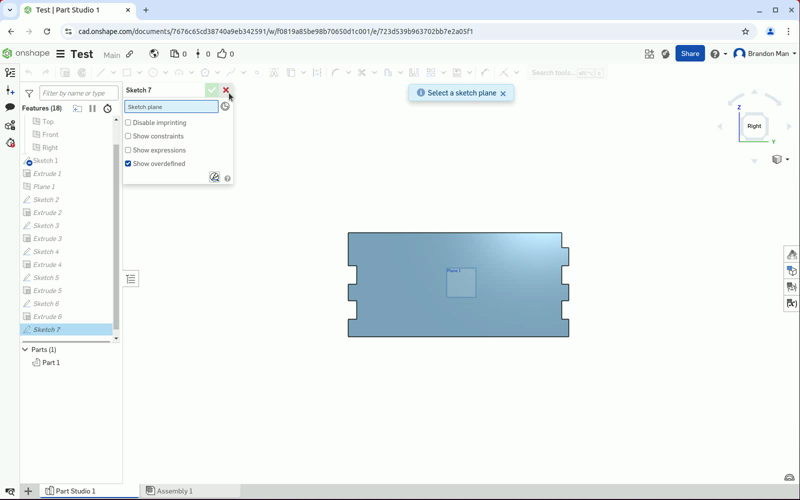
mouse_move(69, 189)
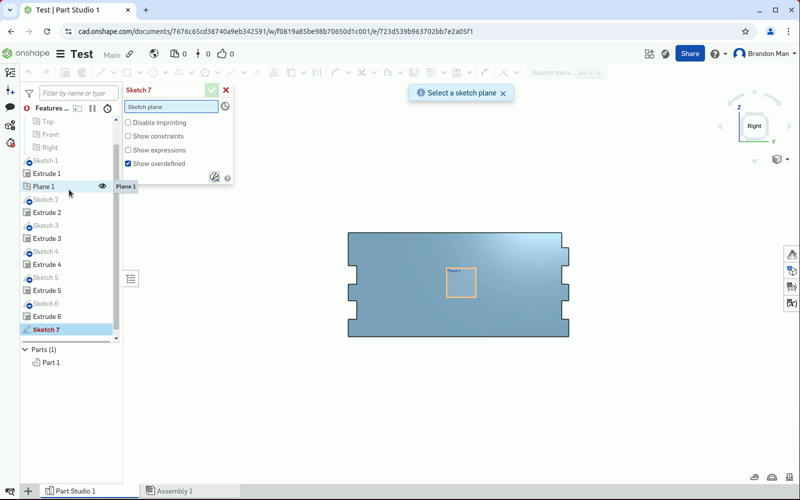
click(69, 189)
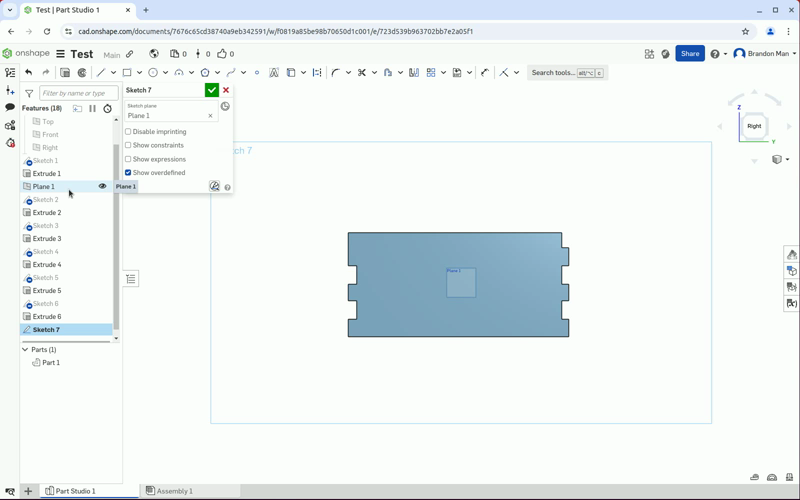
mouse_move(73, 352)
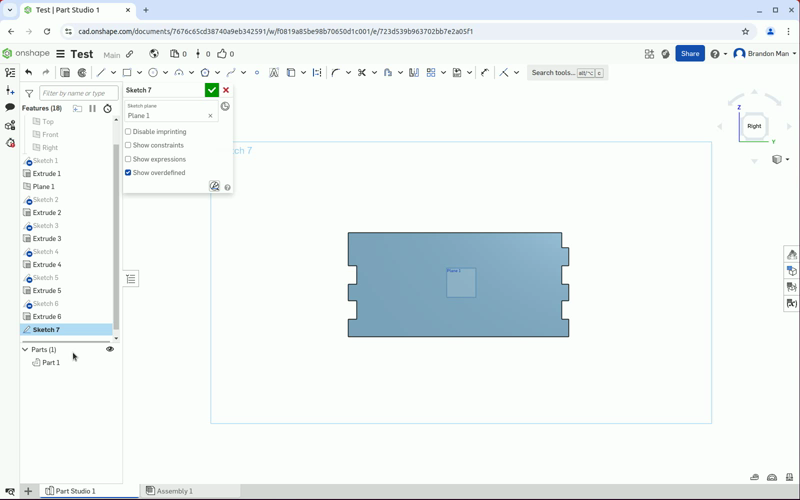
key(y)
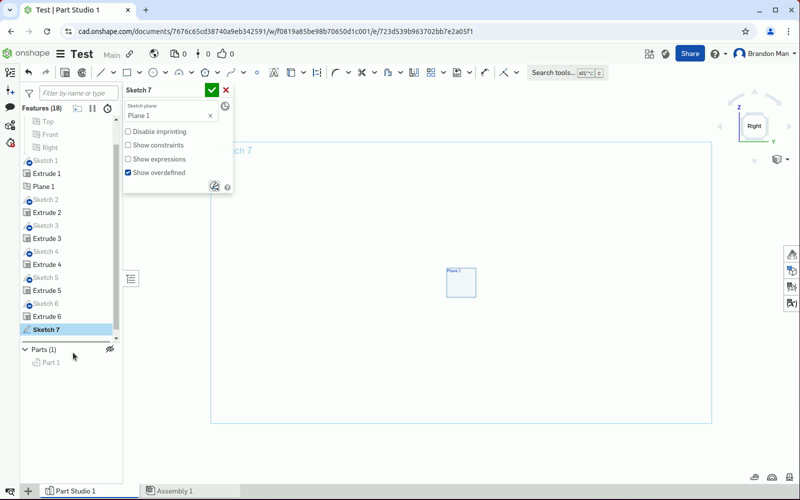
key(l)
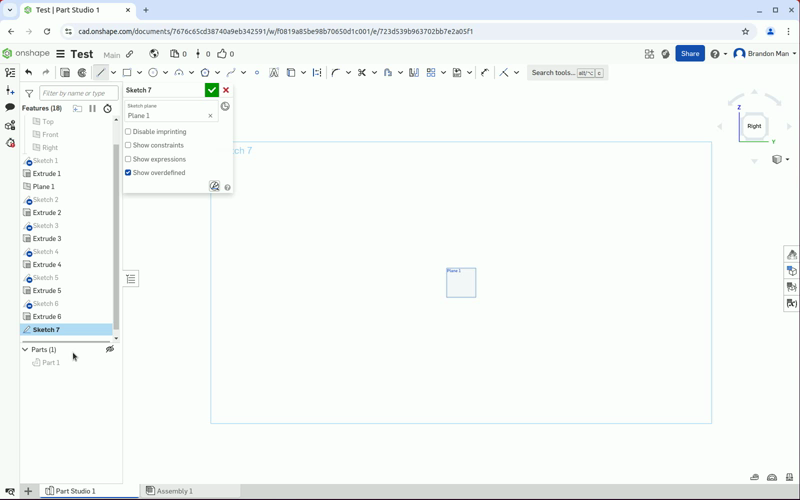
key_down(shift)
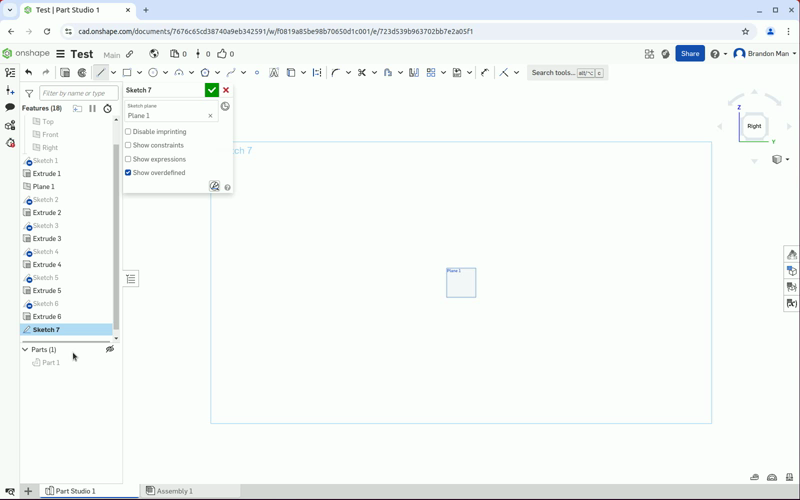
mouse_move(348, 247)
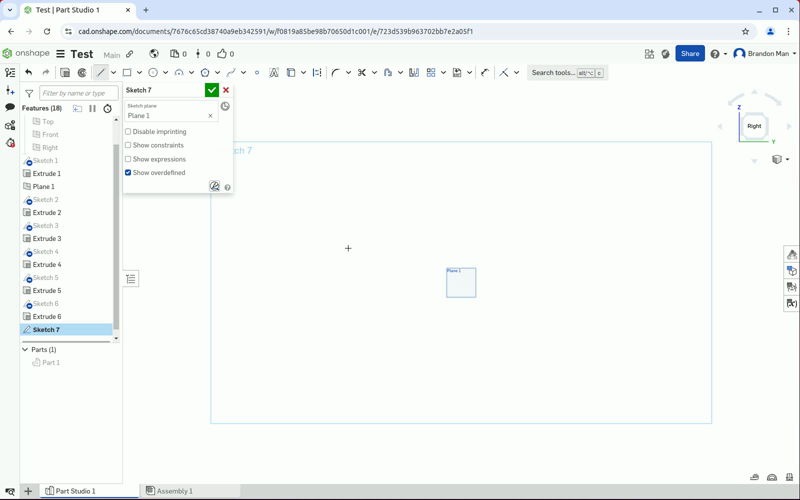
click(348, 247)
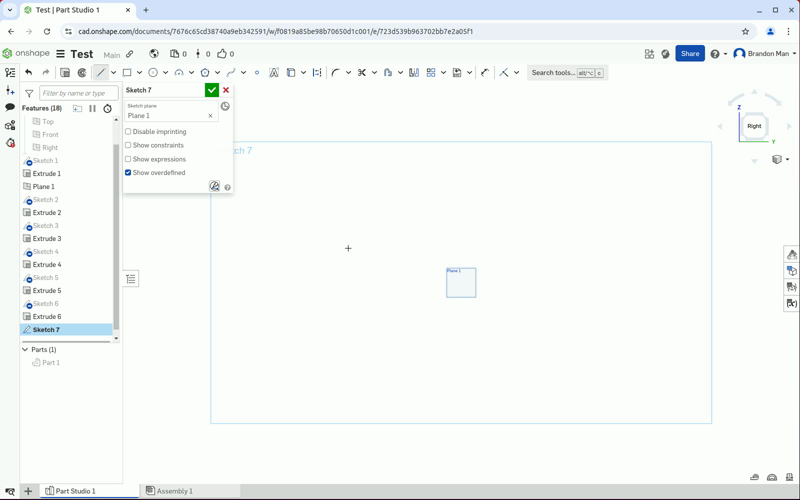
key_up(shift)
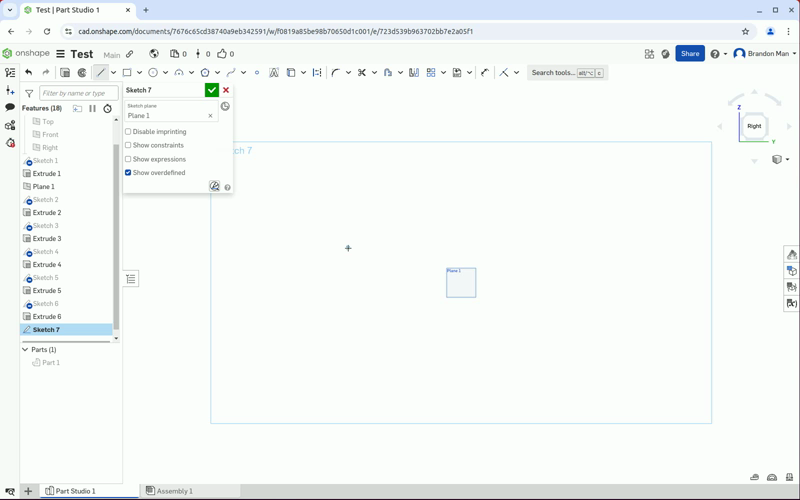
key_down(shift)
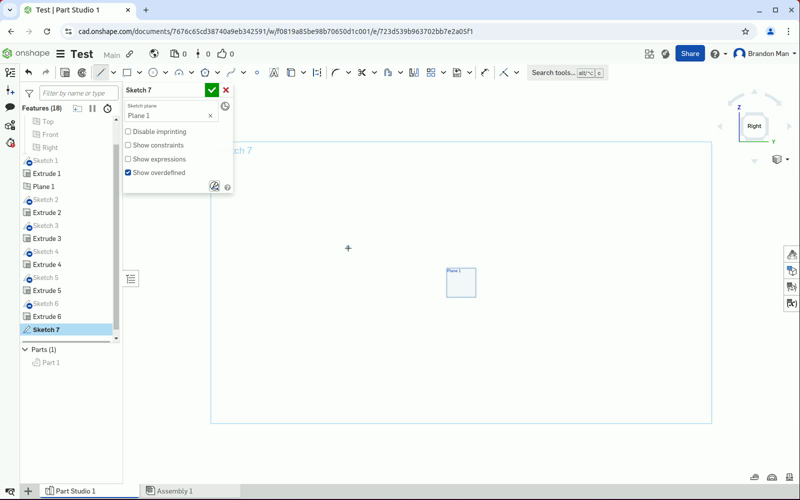
mouse_move(378, 247)
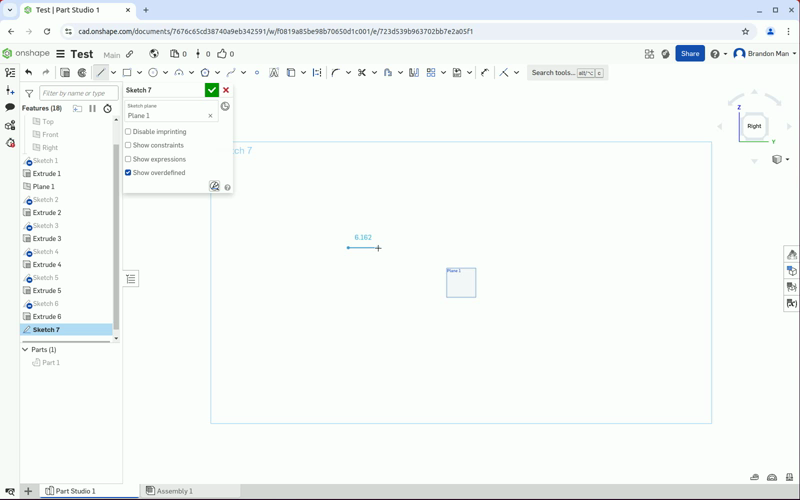
mouse_move(356, 247)
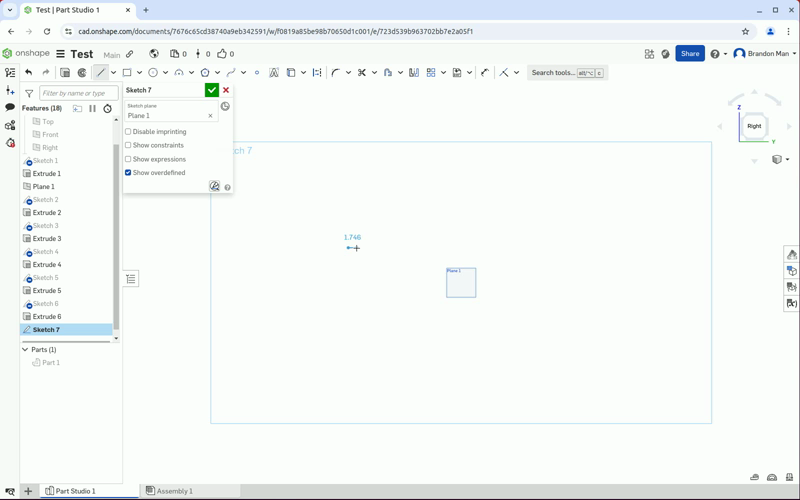
click(356, 247)
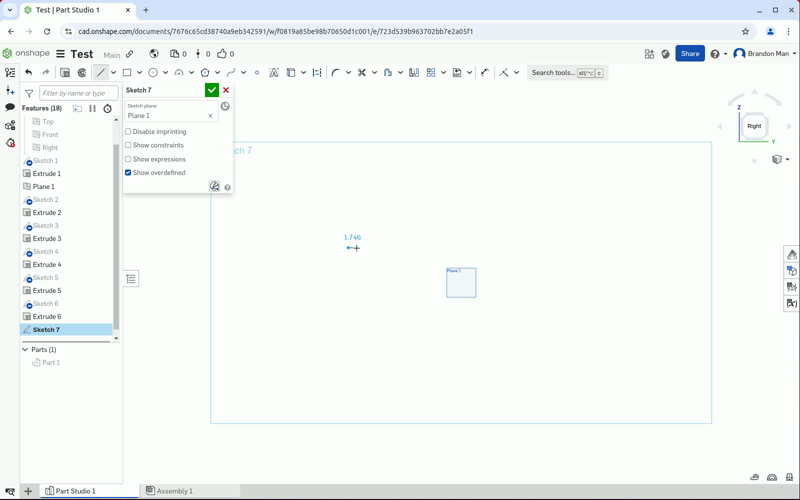
key_up(shift)
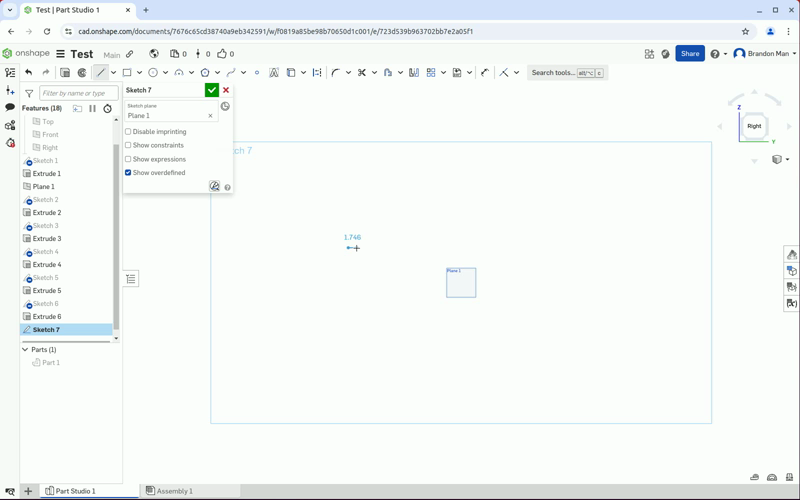
key_down(shift)
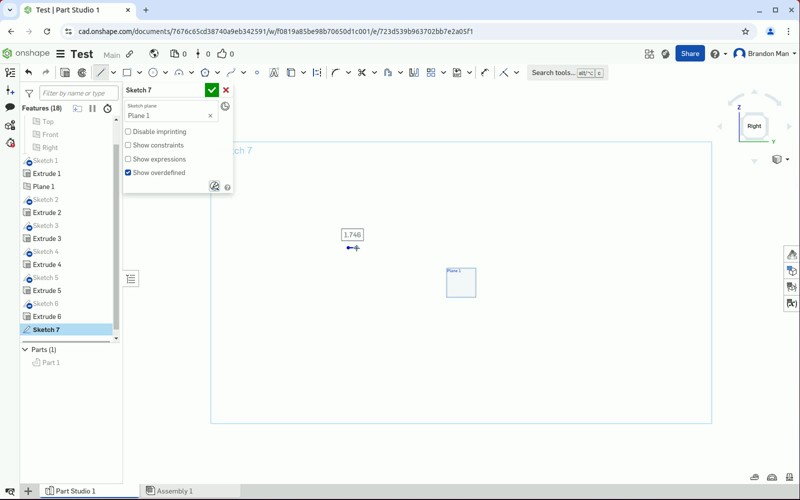
mouse_move(386, 247)
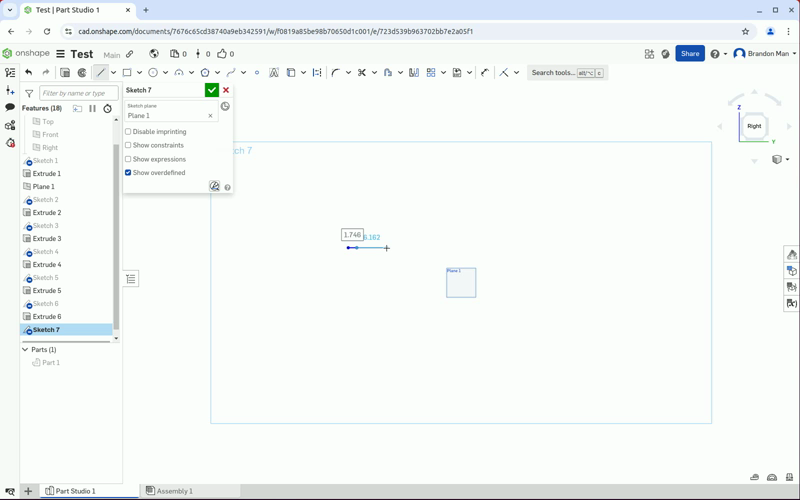
mouse_move(356, 229)
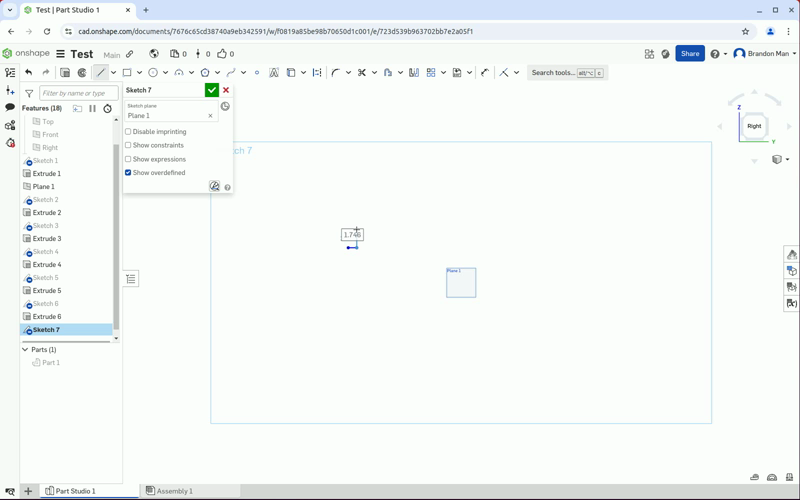
click(356, 229)
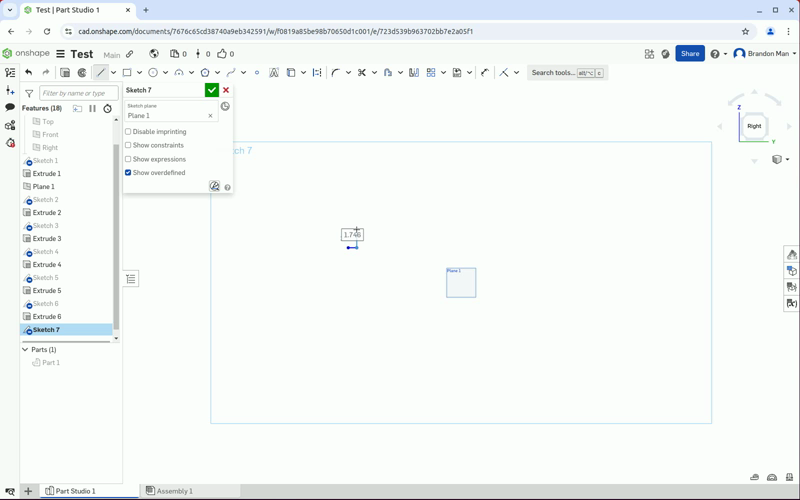
key_up(shift)
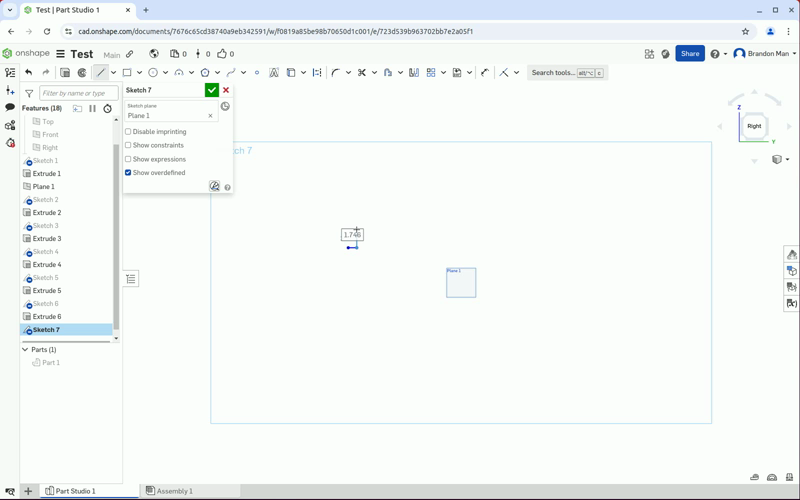
key_down(shift)
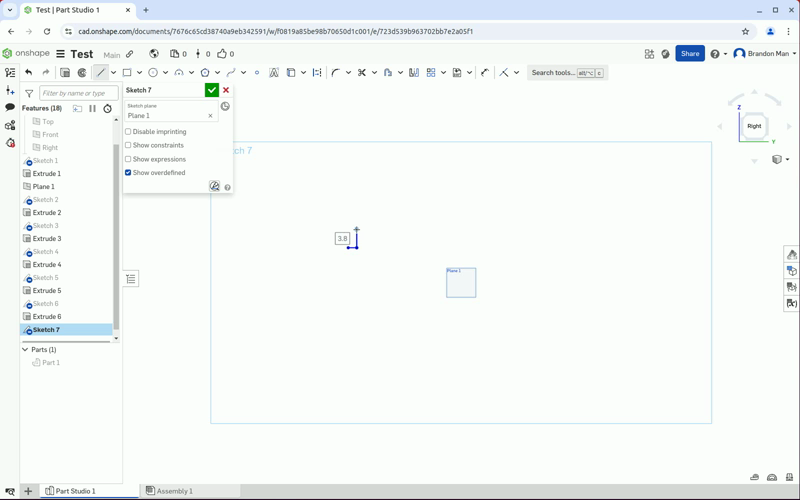
mouse_move(386, 229)
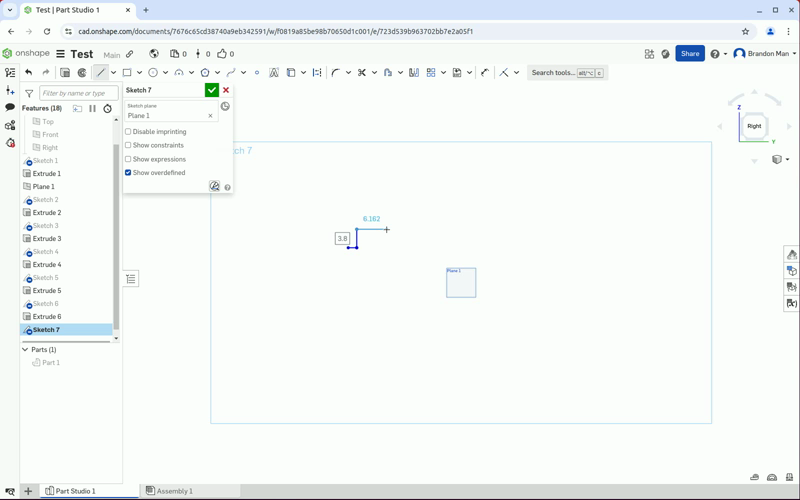
mouse_move(348, 229)
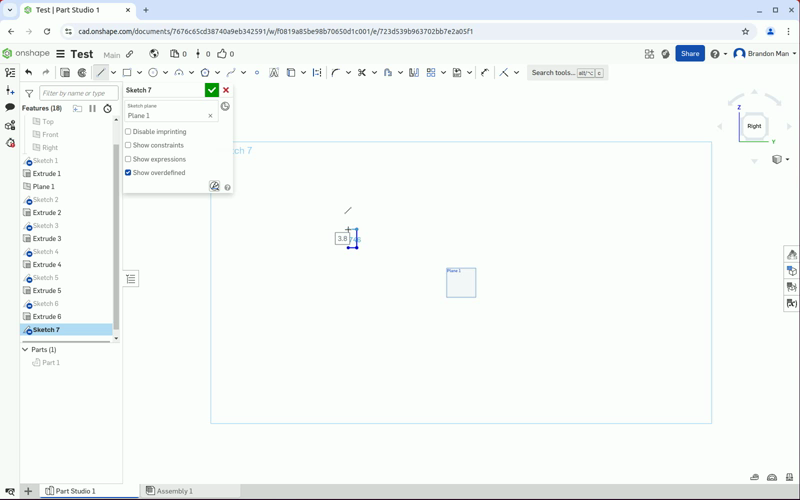
click(348, 229)
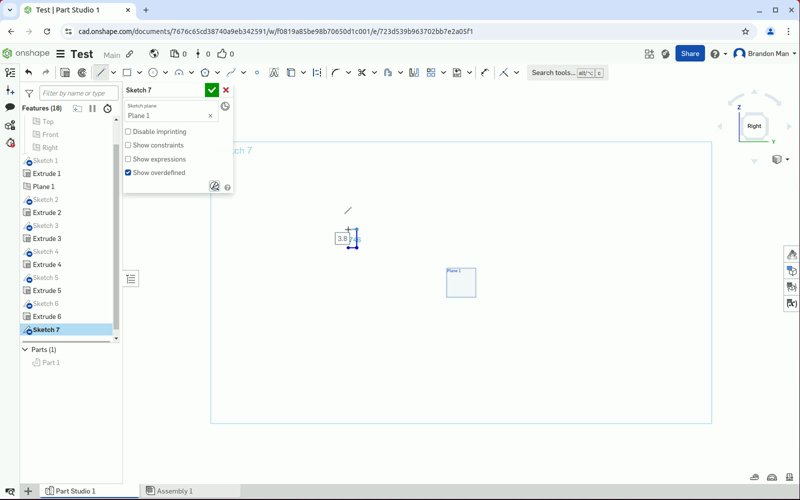
key_up(shift)
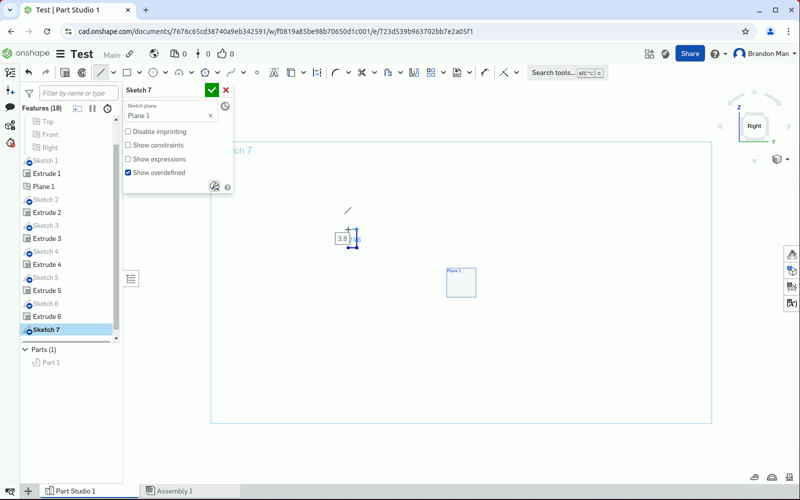
mouse_move(378, 229)
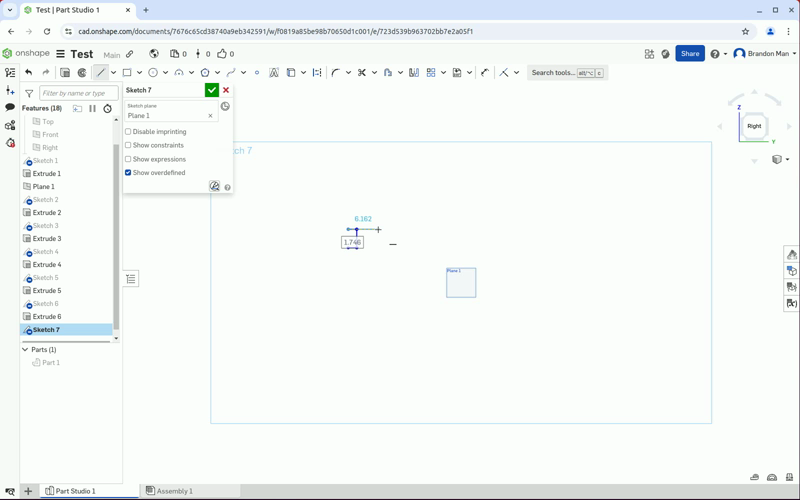
key_down(shift)
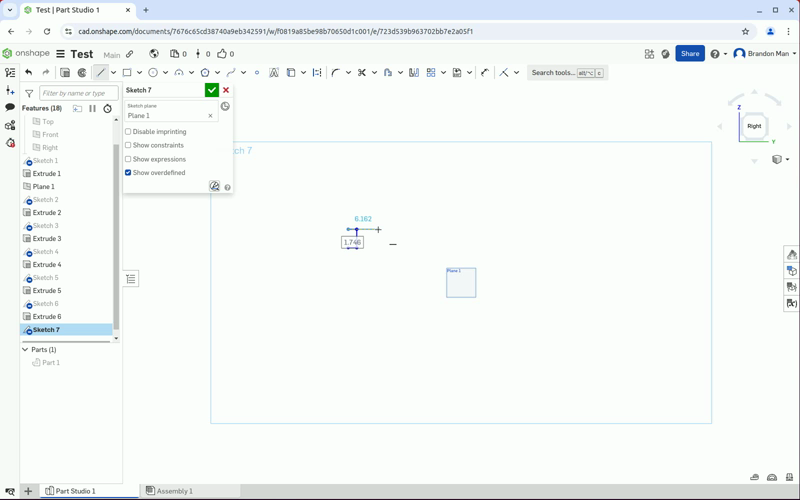
mouse_move(348, 247)
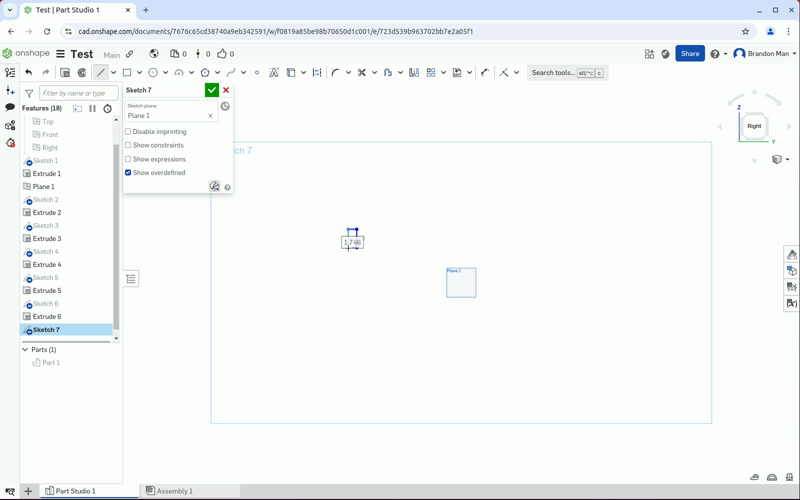
key_up(shift)
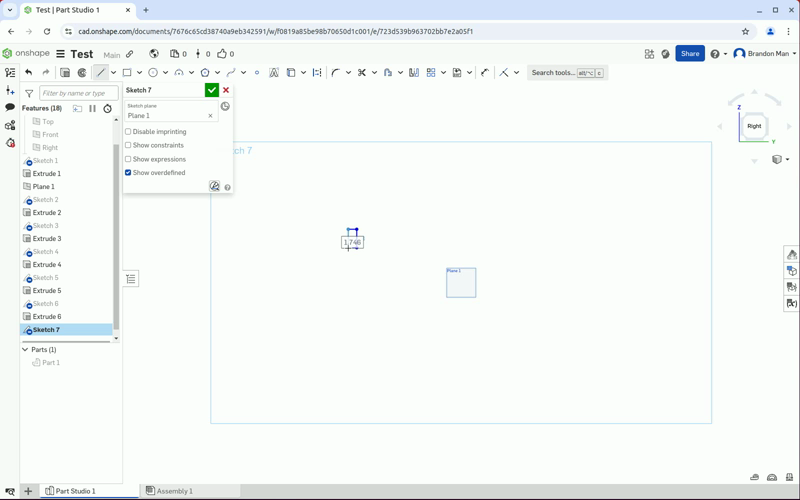
click(348, 247)
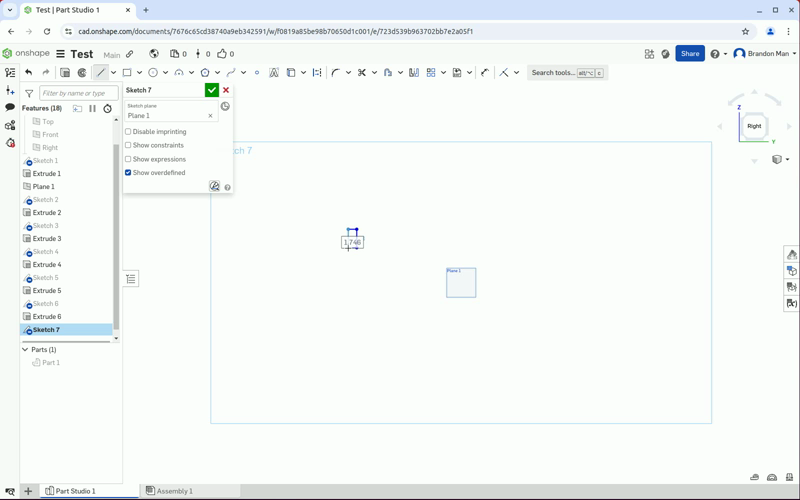
key(esc)
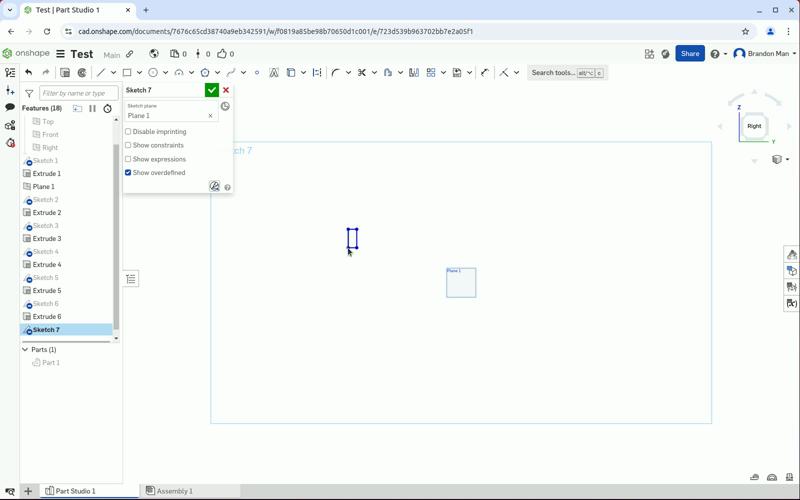
mouse_move(356, 242)
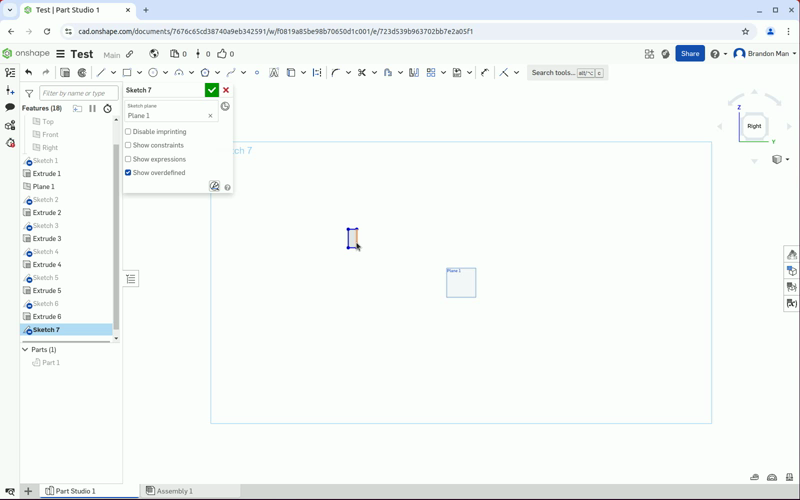
scroll(6)
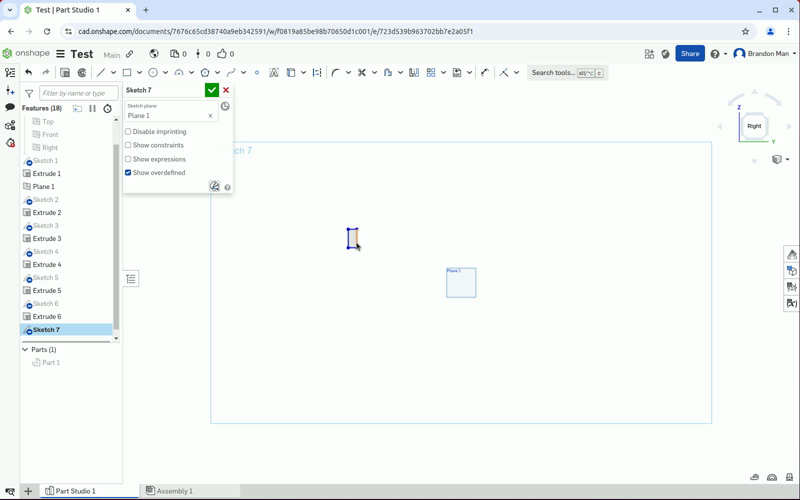
scroll(6)
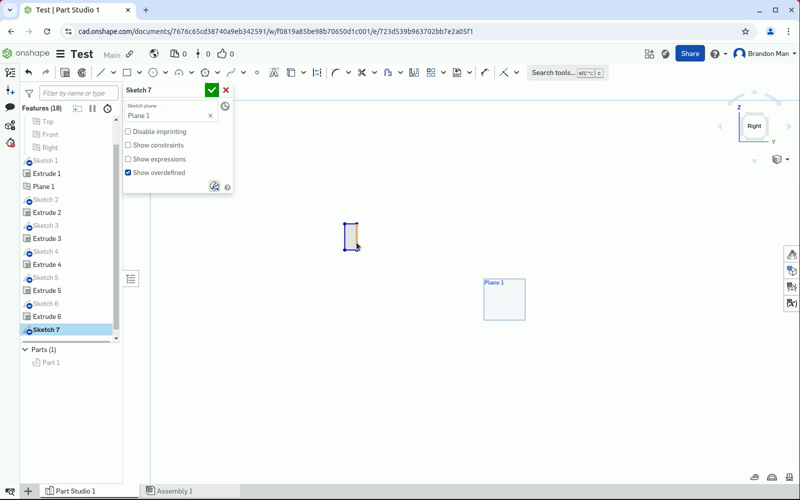
scroll(6)
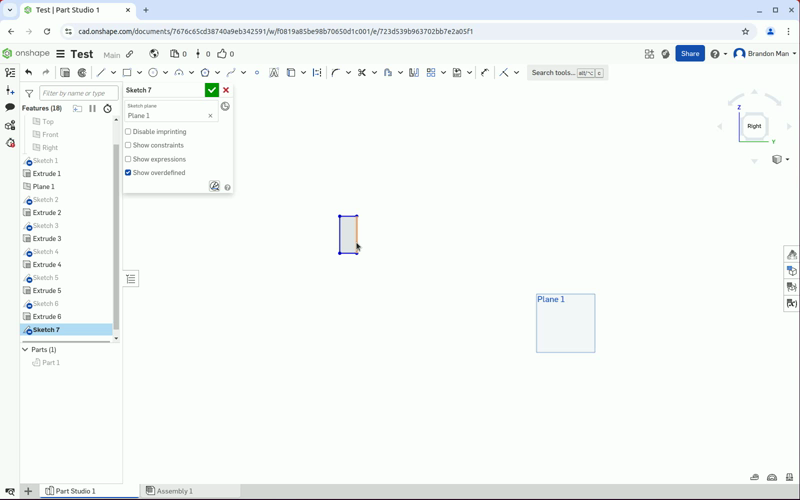
scroll(6)
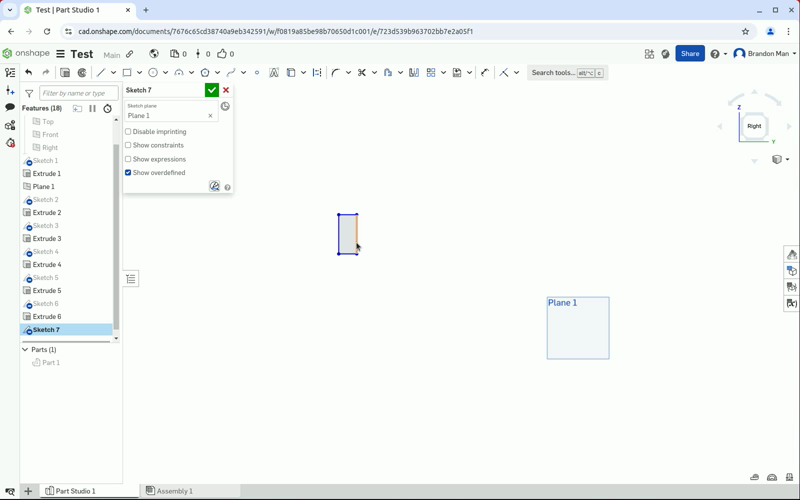
scroll(6)
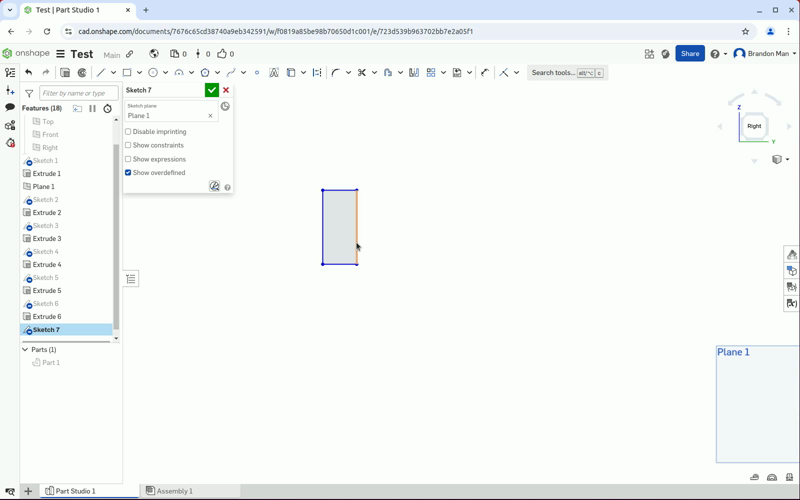
scroll(6)
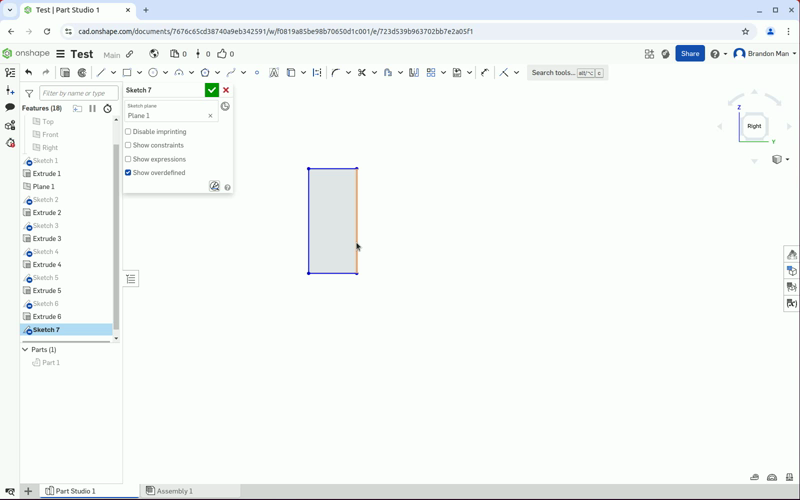
scroll(6)
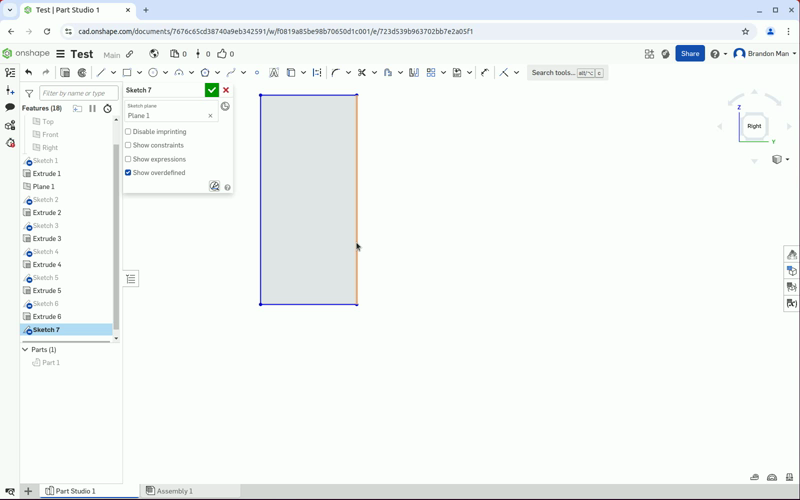
click(356, 242)
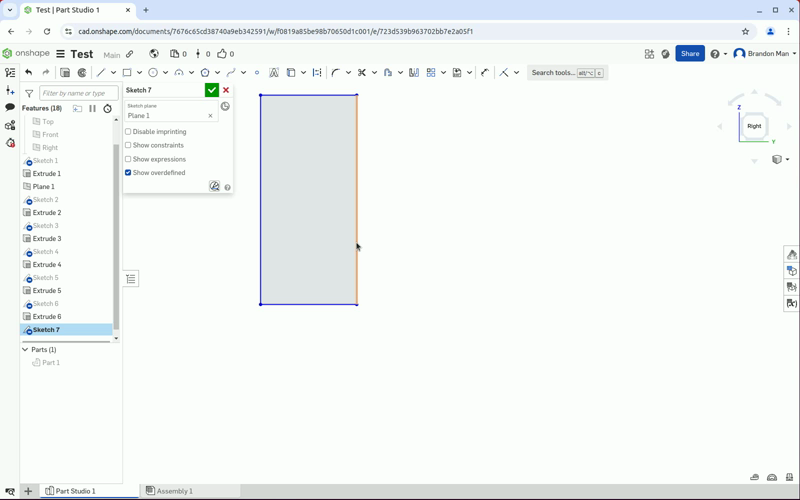
scroll(-6)
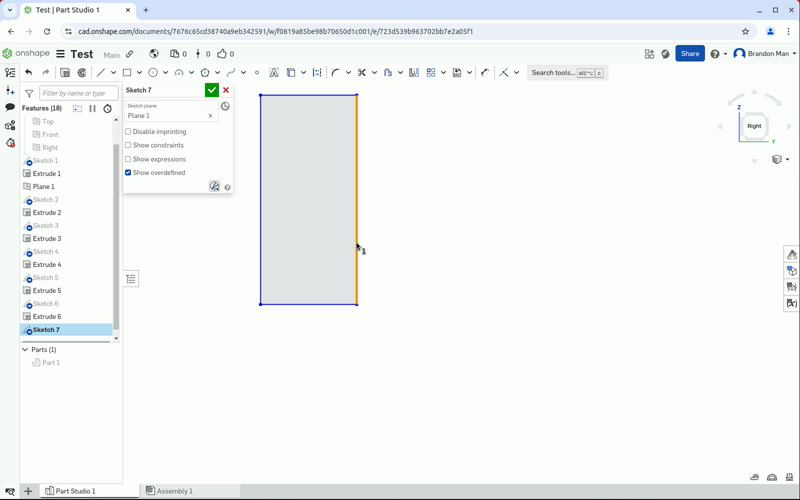
scroll(-6)
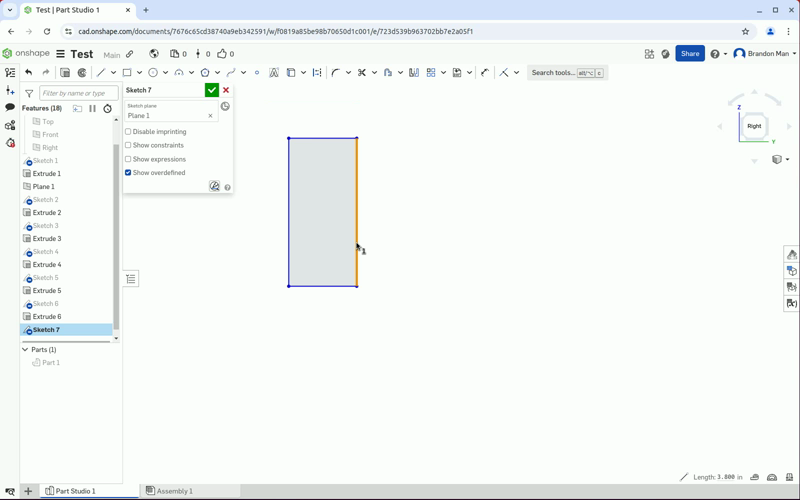
scroll(-6)
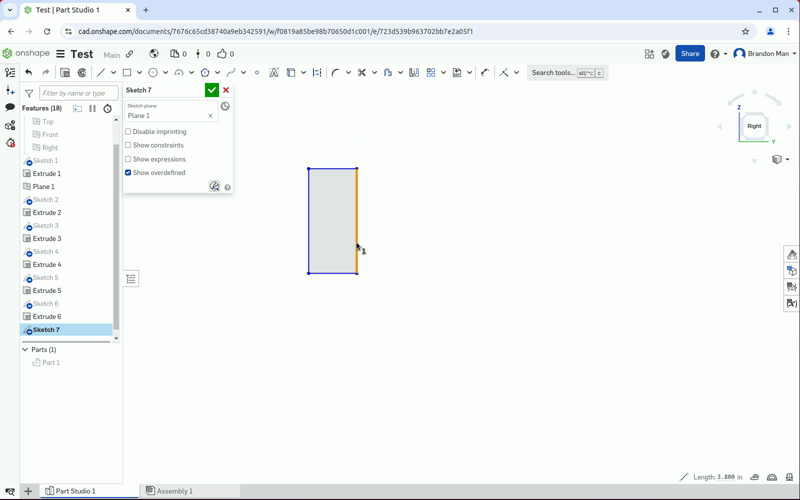
scroll(-6)
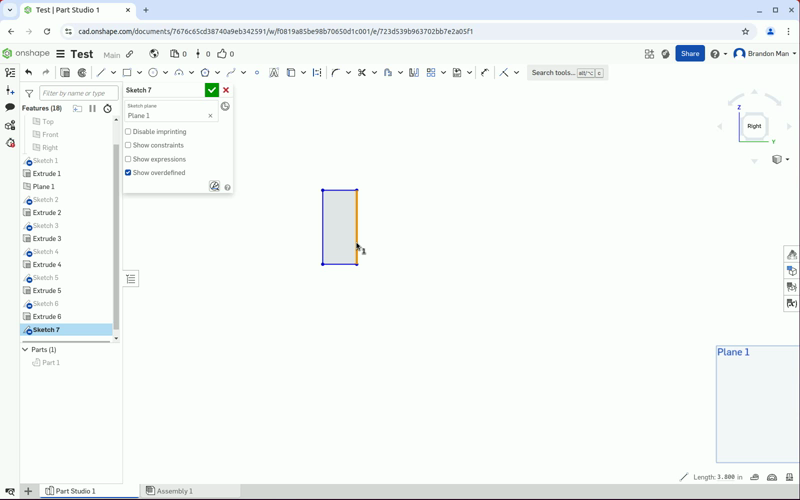
scroll(-6)
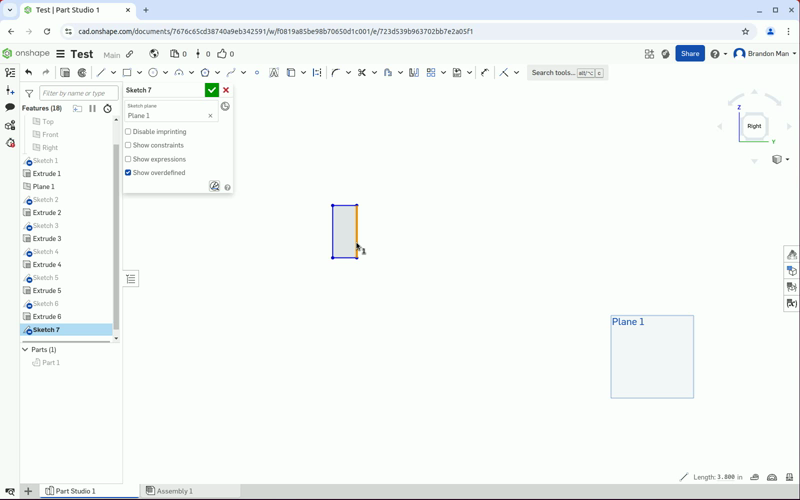
scroll(-6)
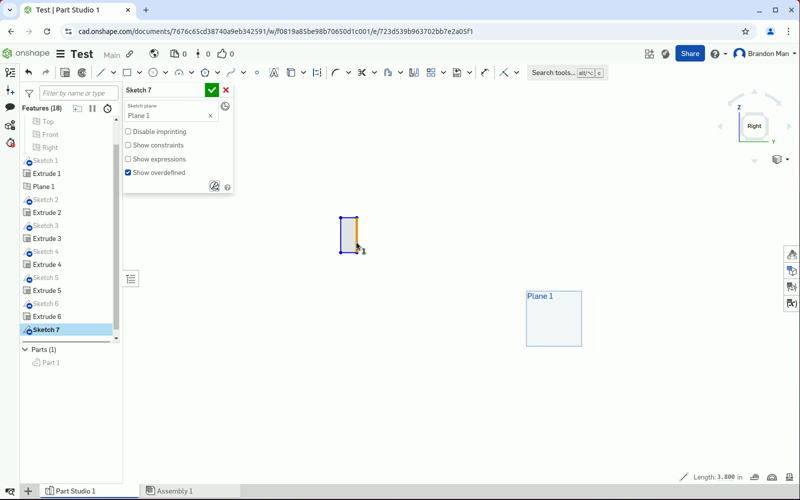
scroll(-6)
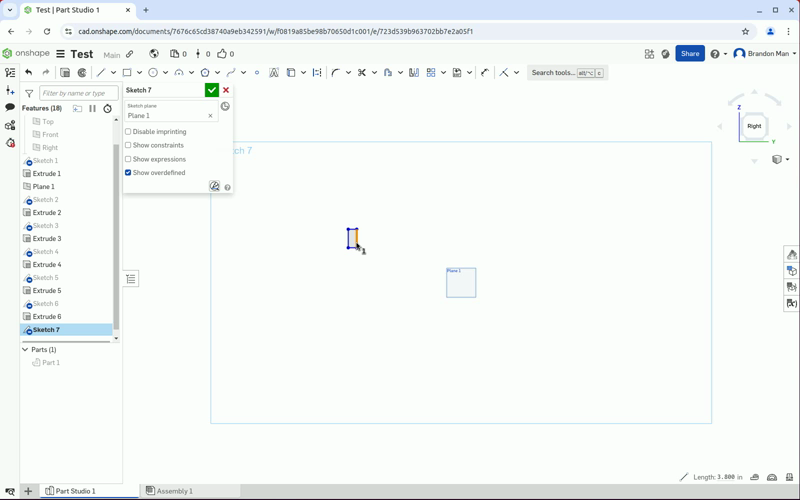
mouse_move(73, 352)
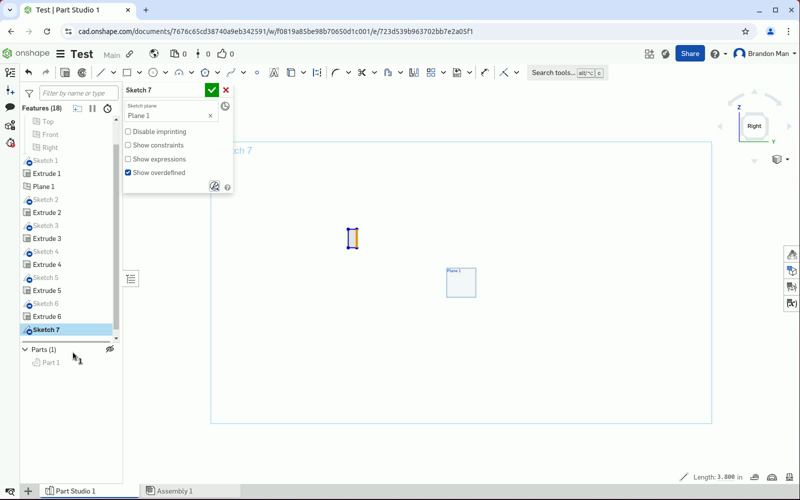
key(shift+y)
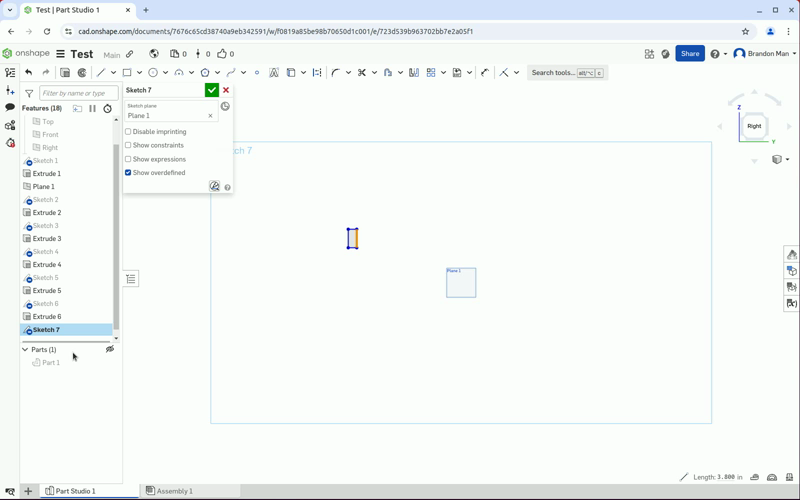
key(shift+e)
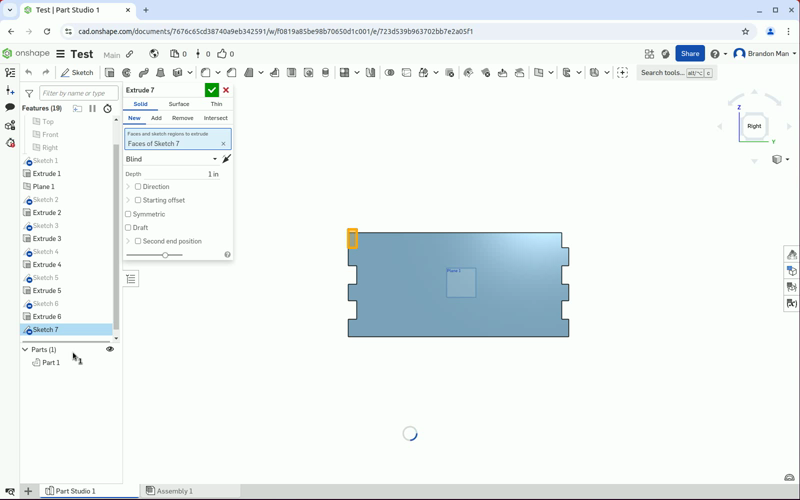
mouse_move(143, 106)
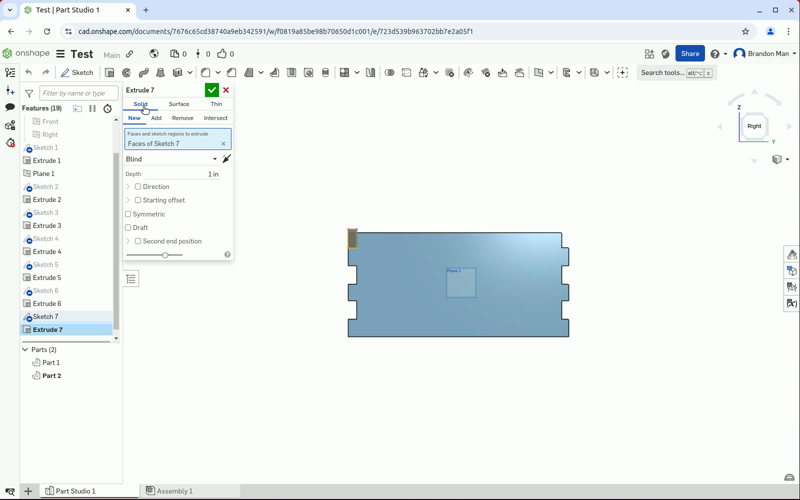
click(143, 106)
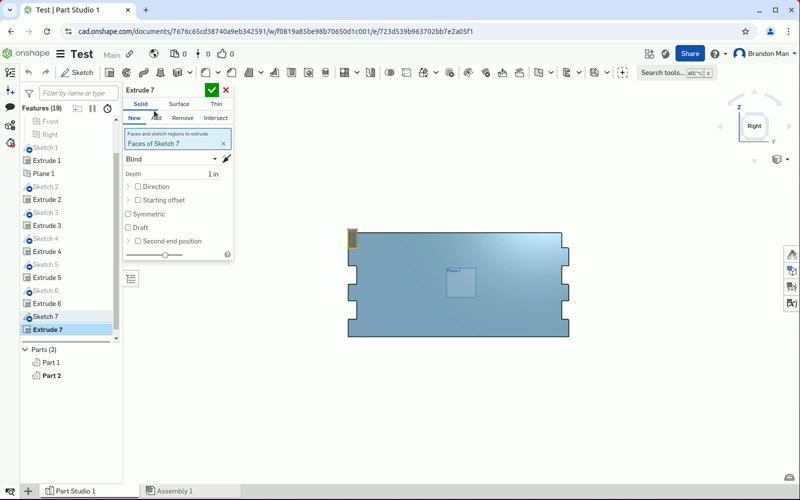
mouse_move(186, 120)
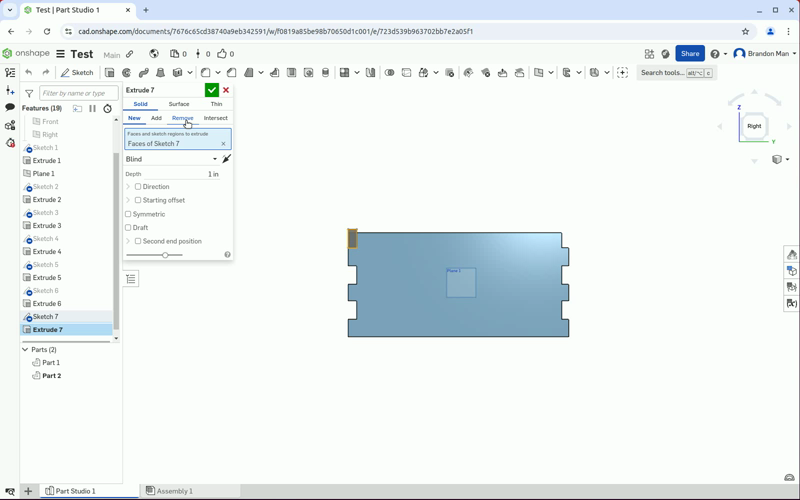
click(186, 120)
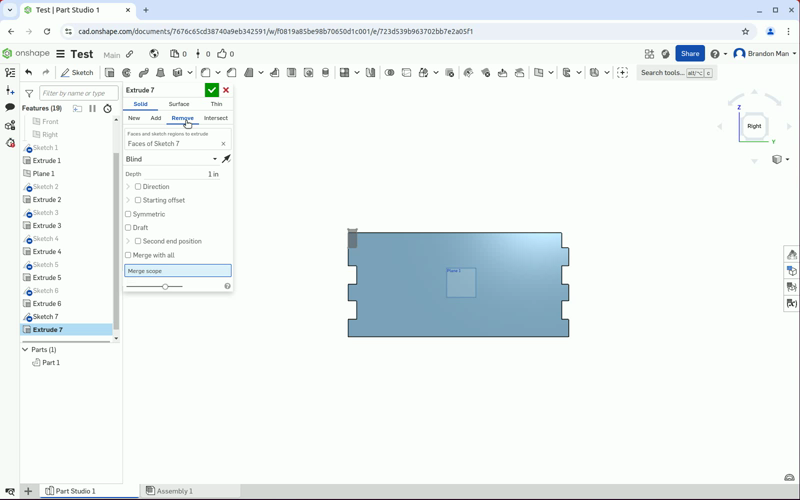
key(tab, 4)
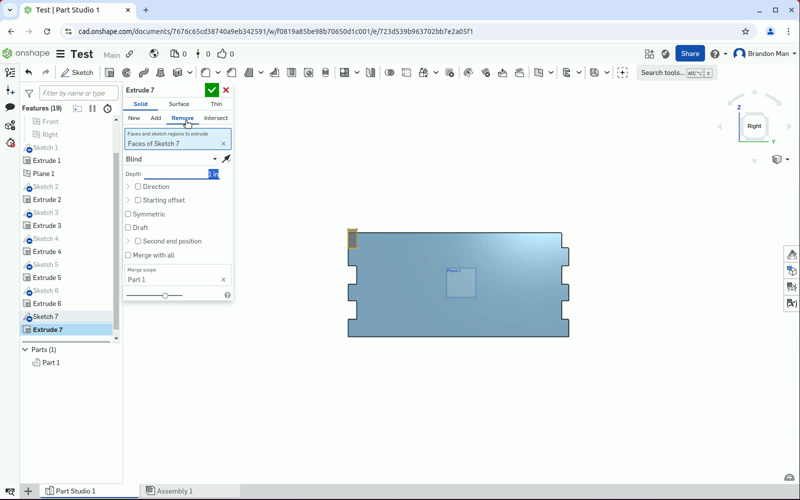
text(2.166)
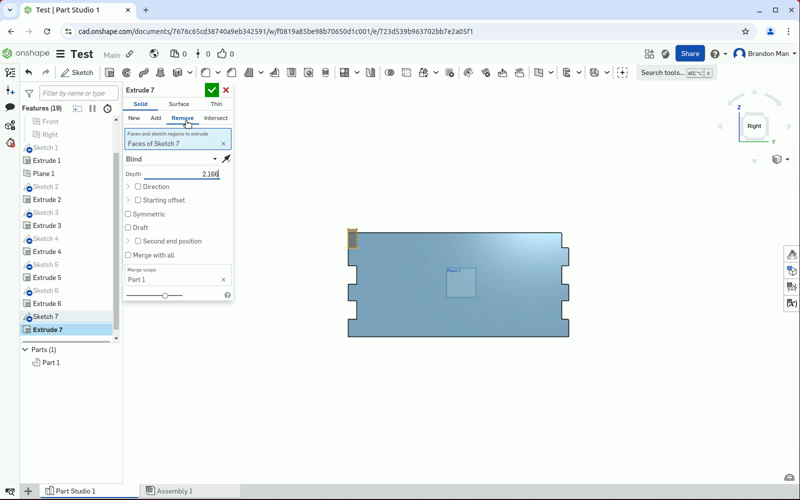
key(tab, 6)
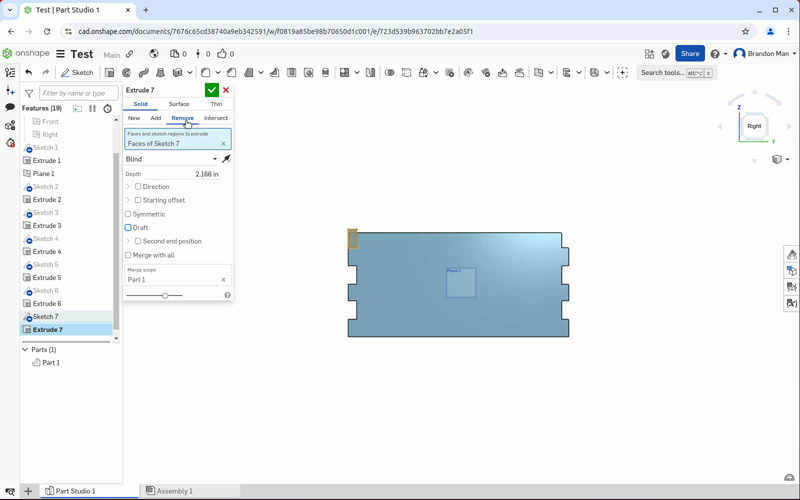
key(space)
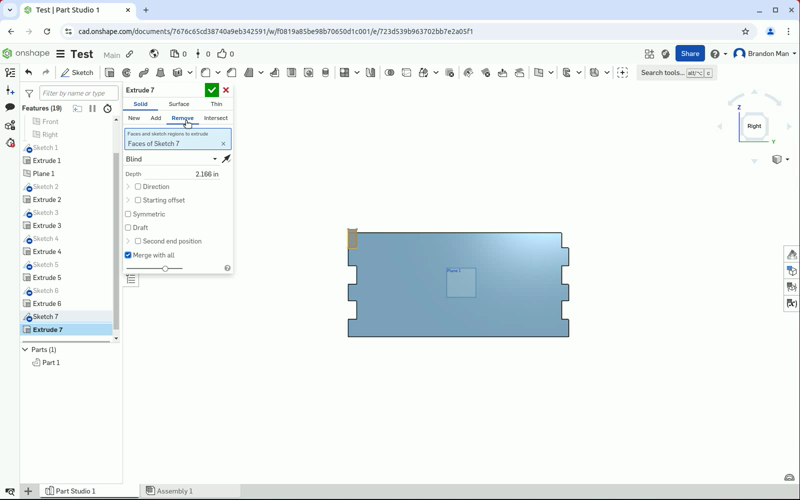
key(enter)
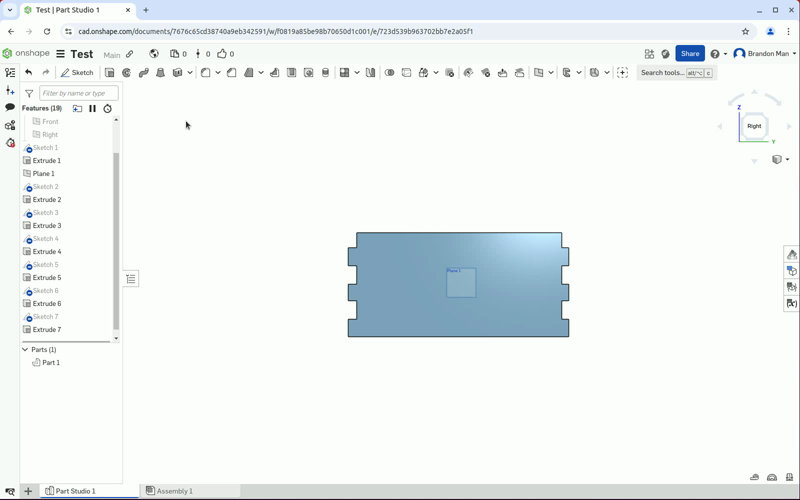
key(shift+h)
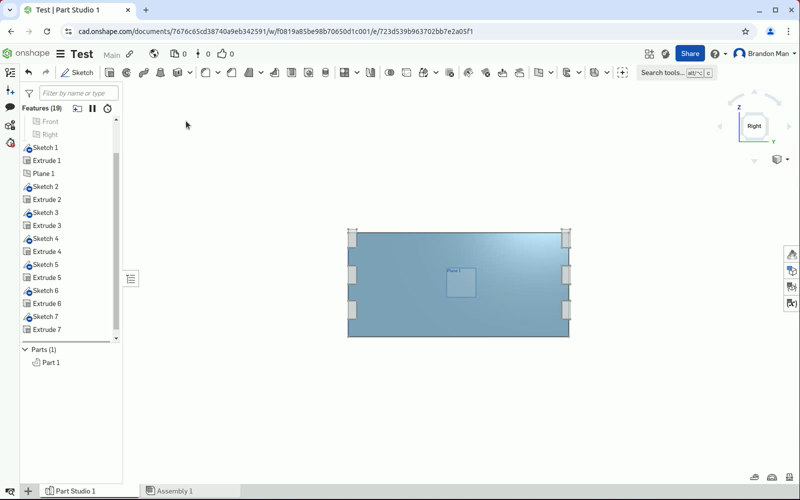
key(shift+h)
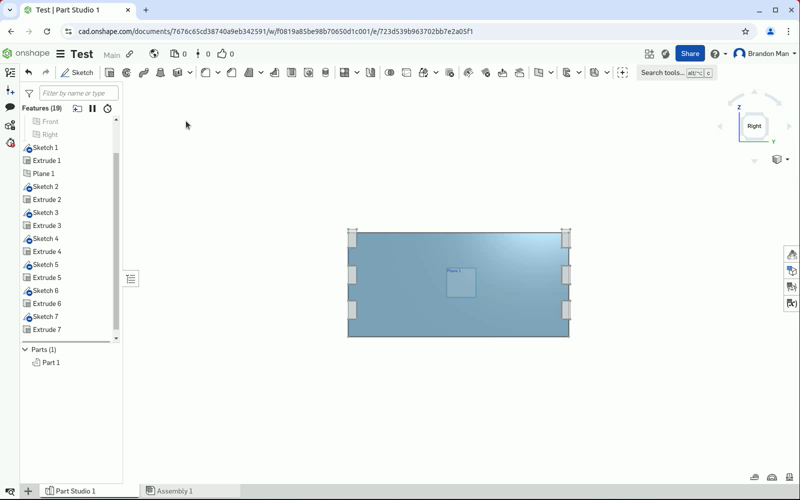
key(shift+7)
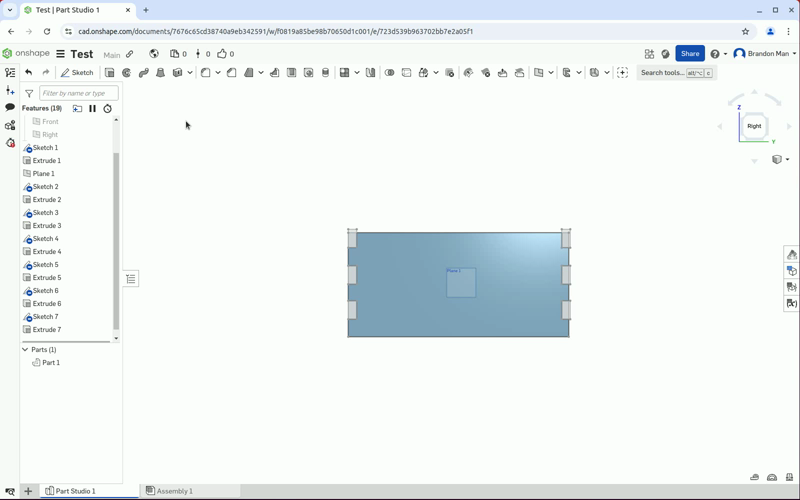
key(right, 2)
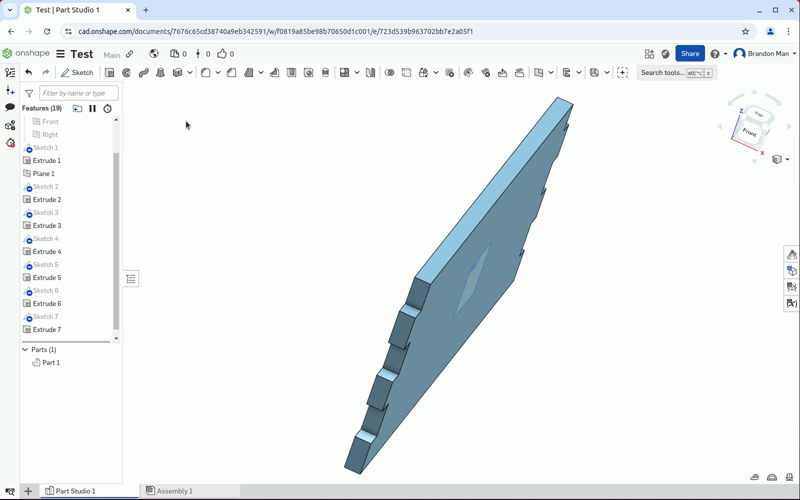
key(down, 2)
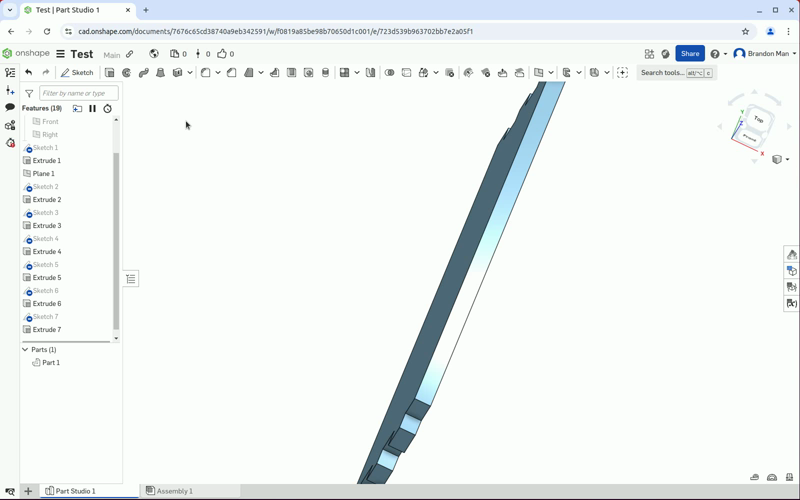
key(up, 2)
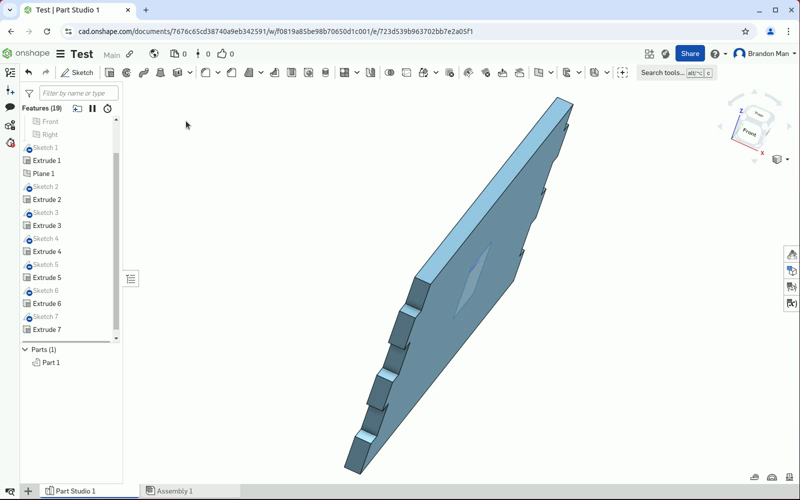
key(left, 2)
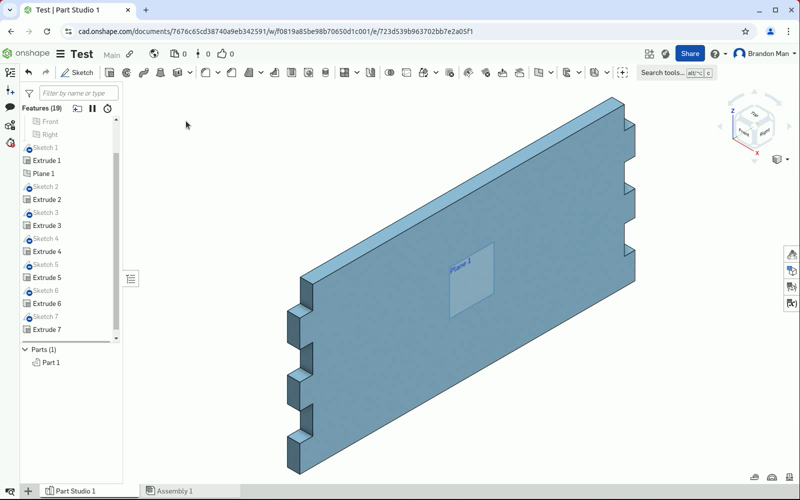
mouse_move(69, 150)
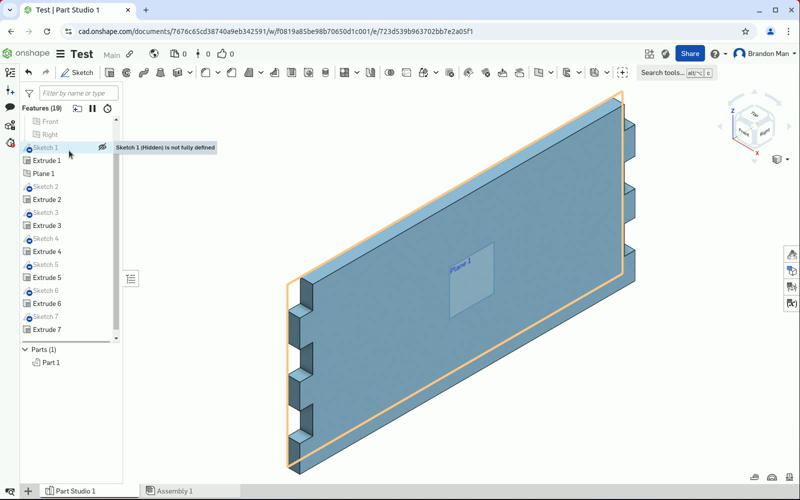
click(69, 150)